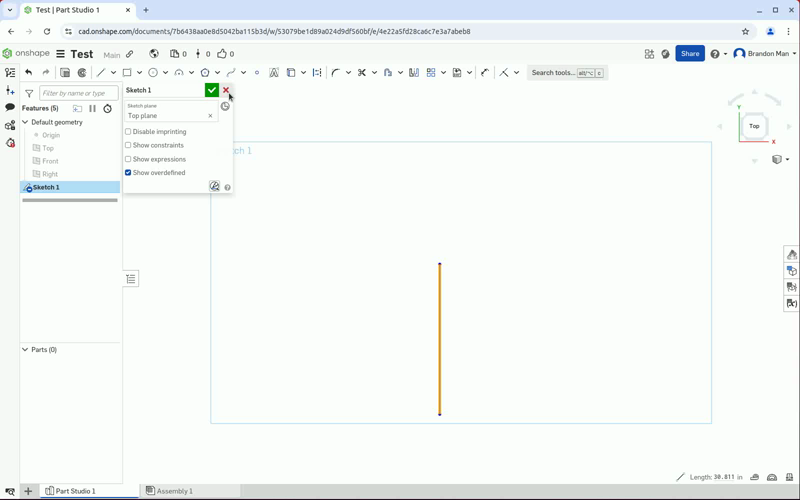
key(shift+h)
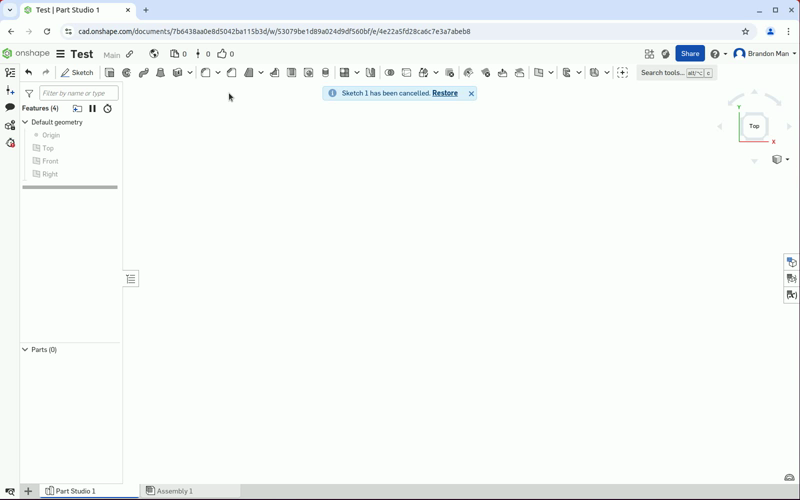
mouse_move(73, 352)
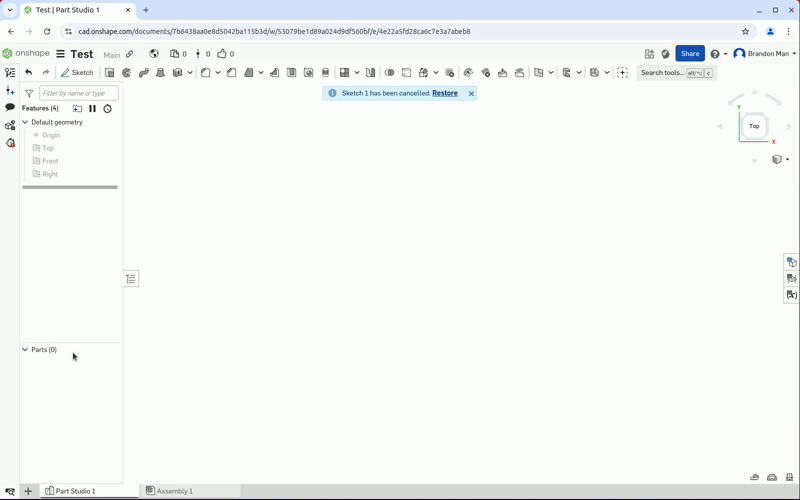
key(y)
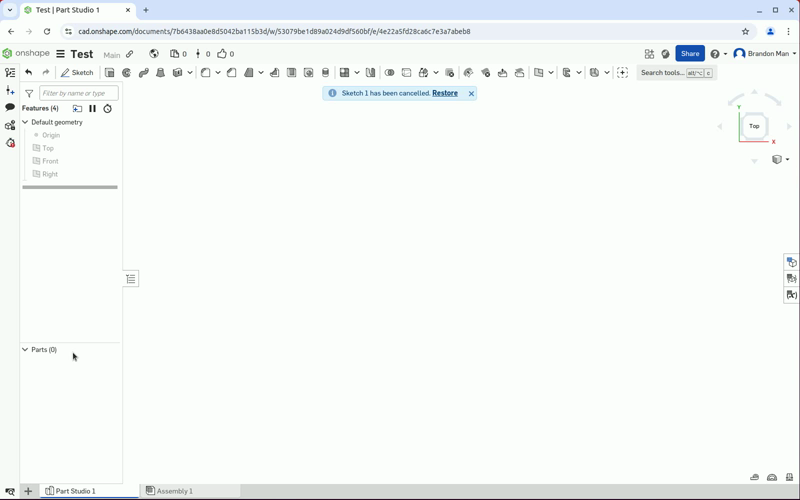
key(shift+p)
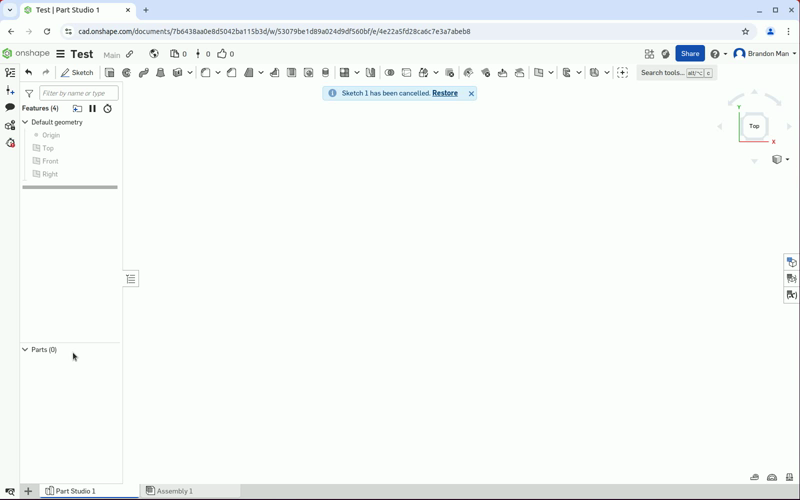
key(space)
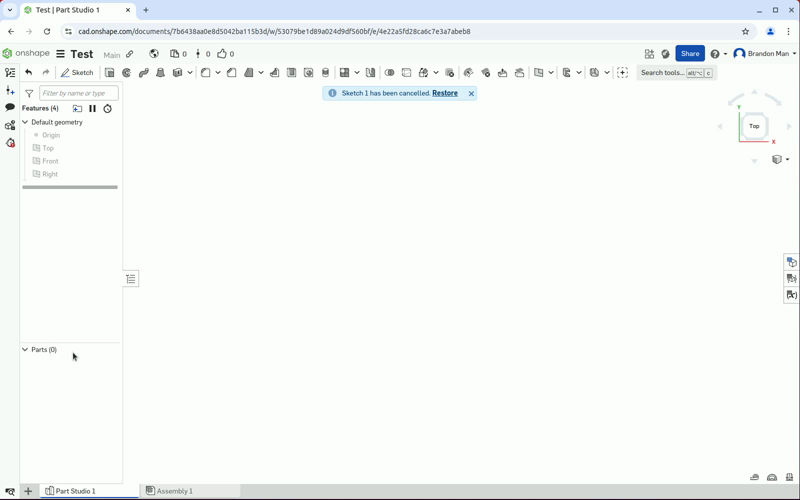
key_down(shift)
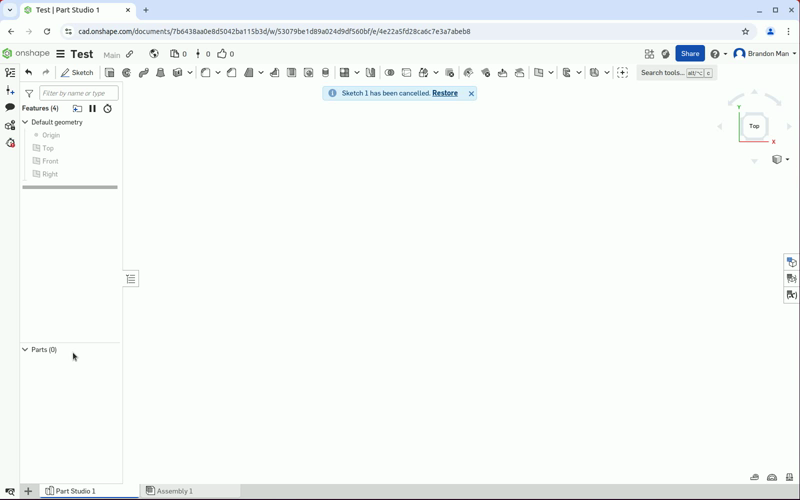
key(up)
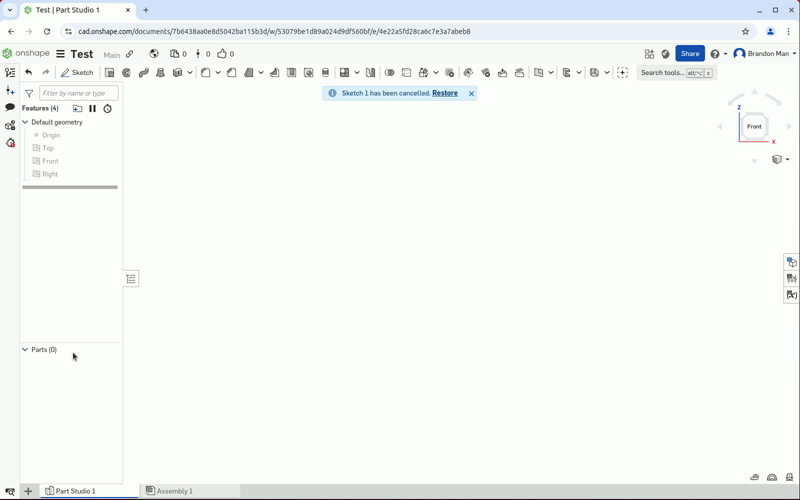
key_up(shift)
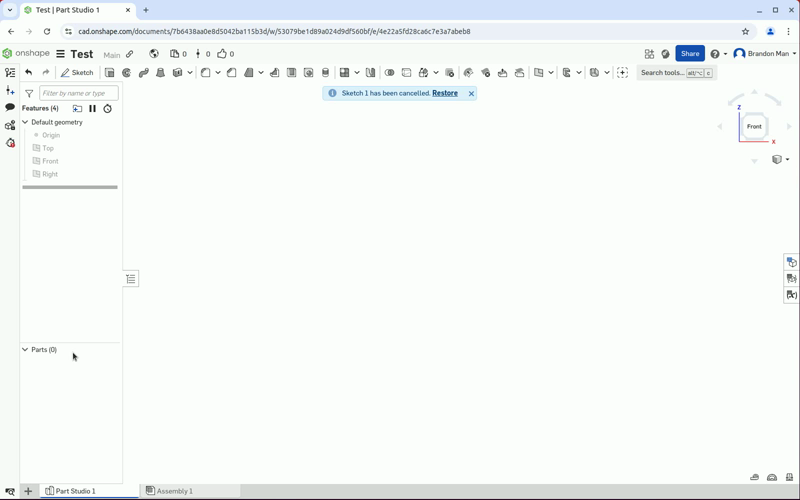
mouse_move(73, 352)
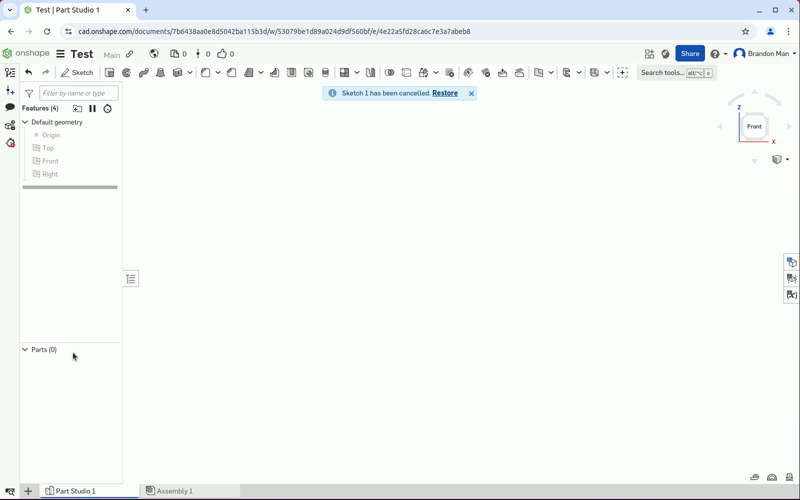
key(shift+y)
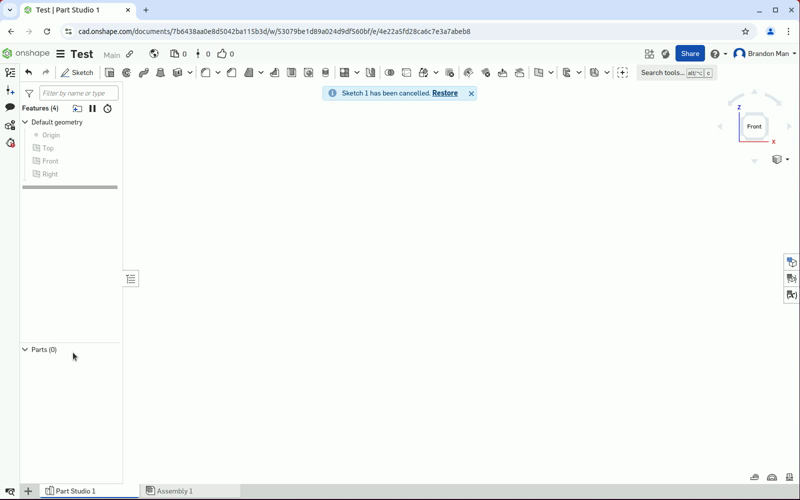
key(shift+s)
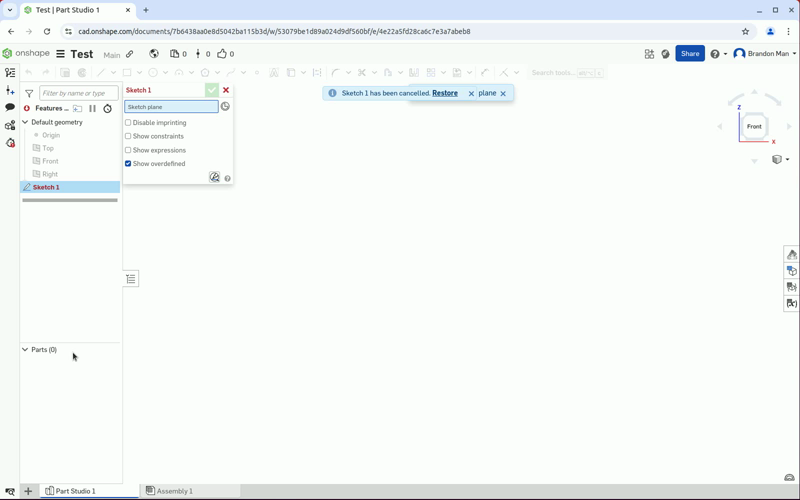
mouse_move(73, 163)
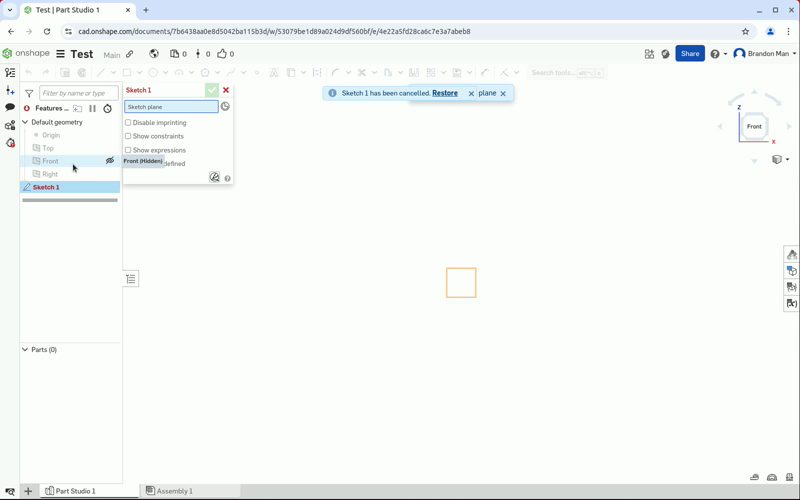
click(73, 163)
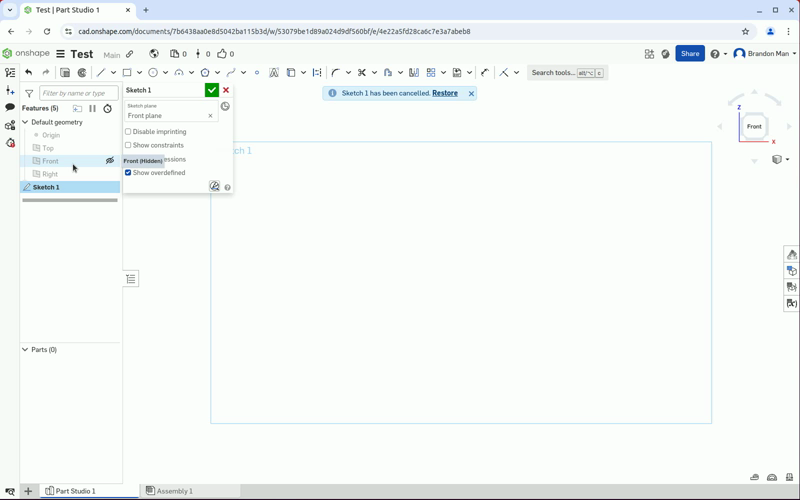
mouse_move(73, 352)
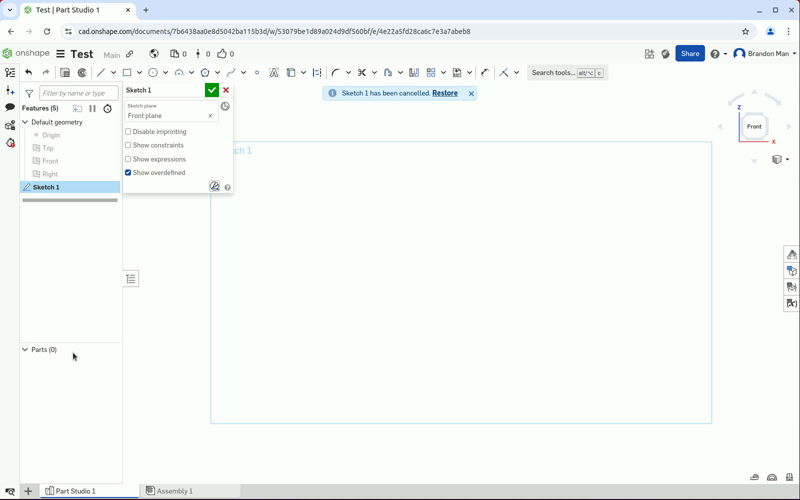
key(y)
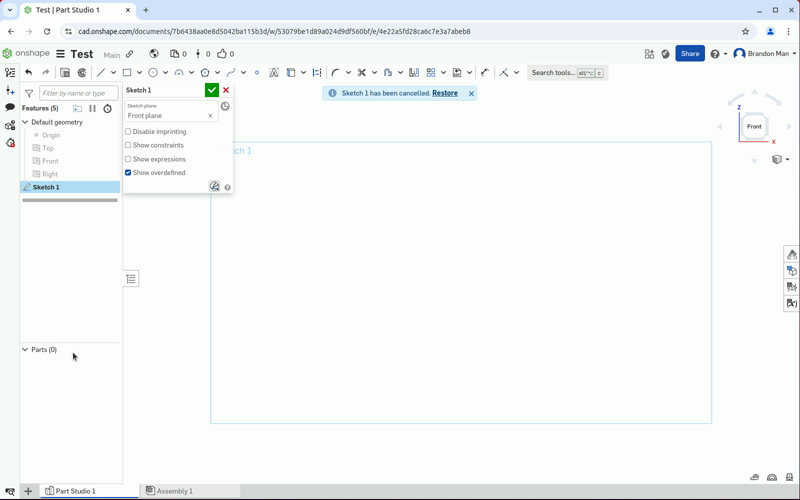
key(l)
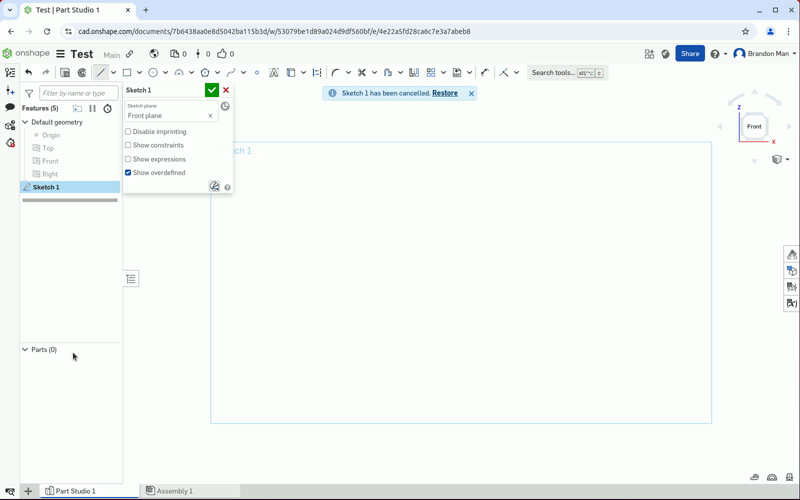
key_down(shift)
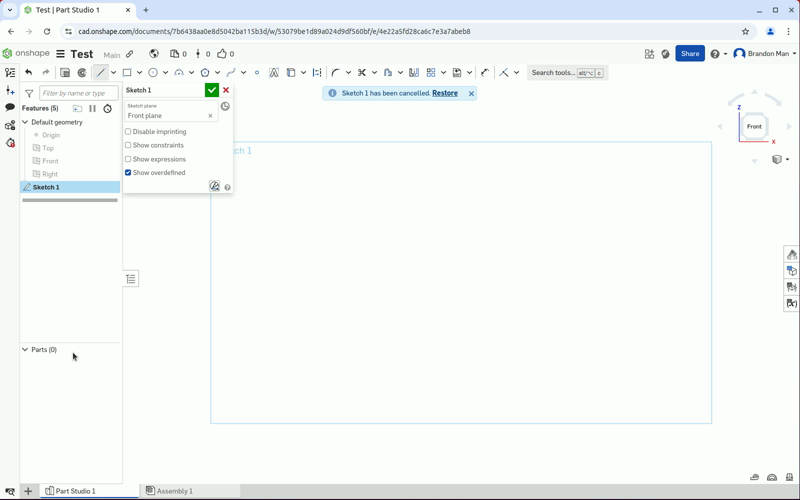
mouse_move(348, 395)
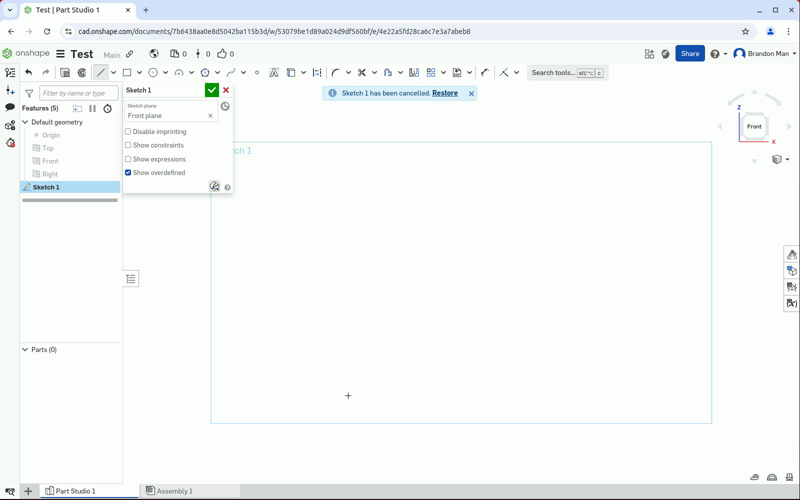
click(348, 395)
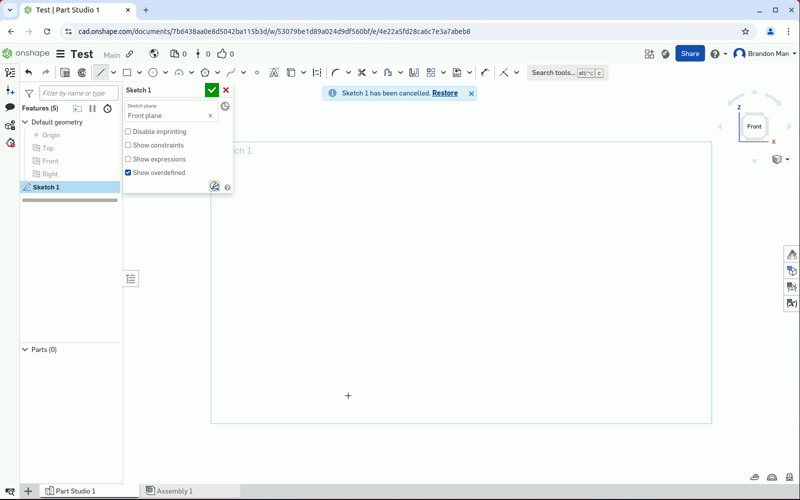
key_up(shift)
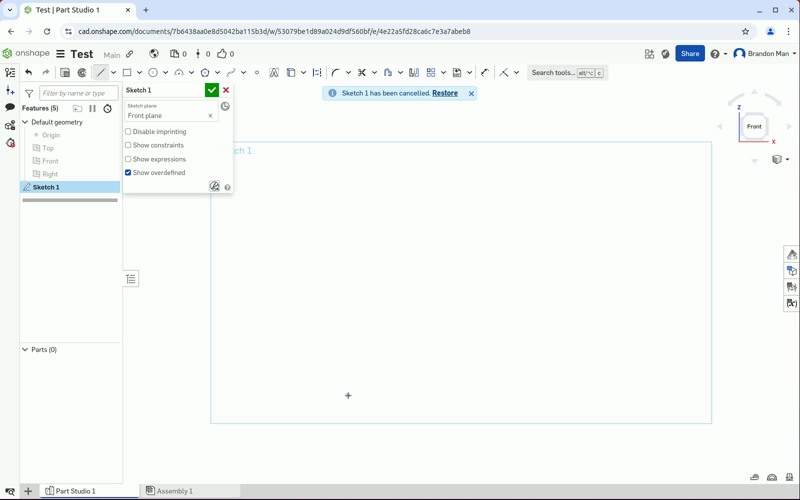
key_down(shift)
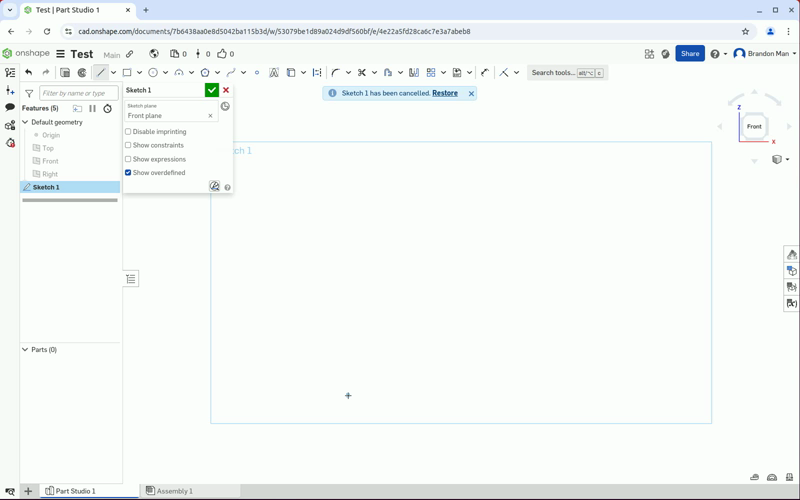
mouse_move(572, 395)
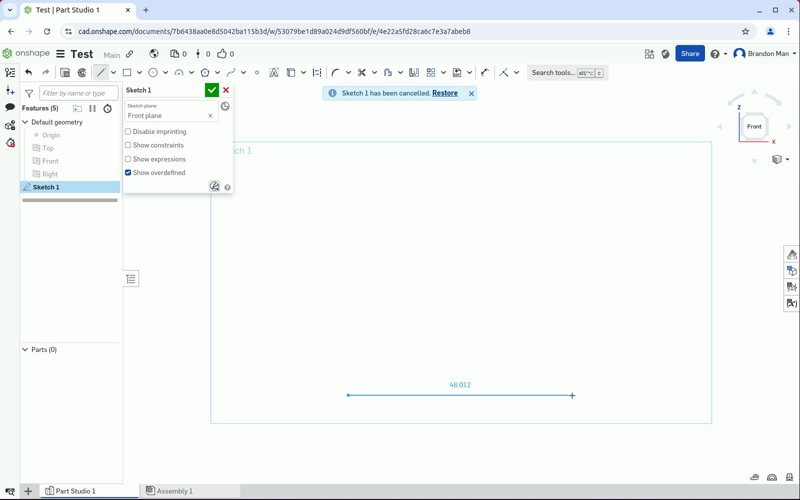
click(572, 395)
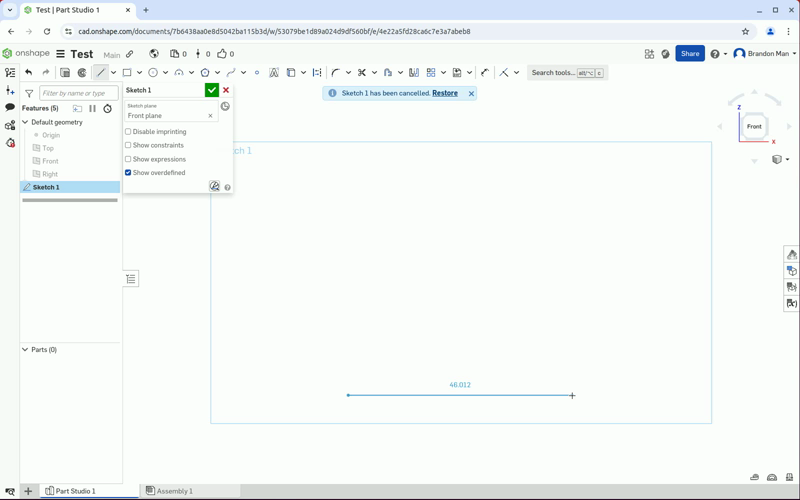
key_up(shift)
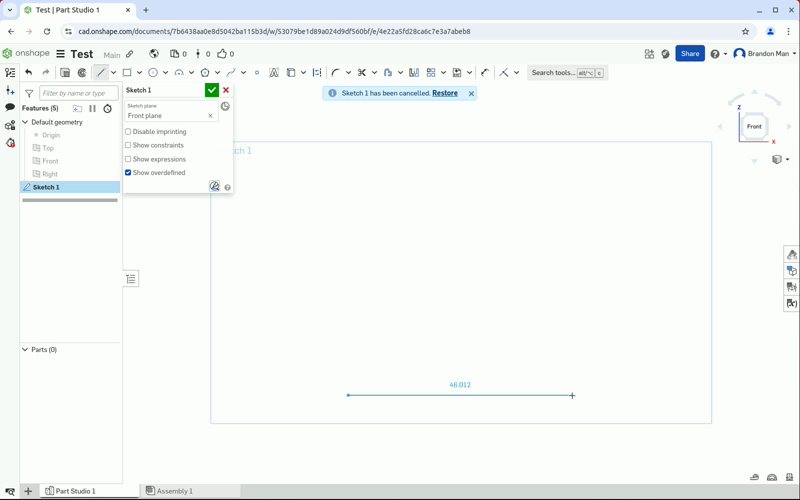
key_down(shift)
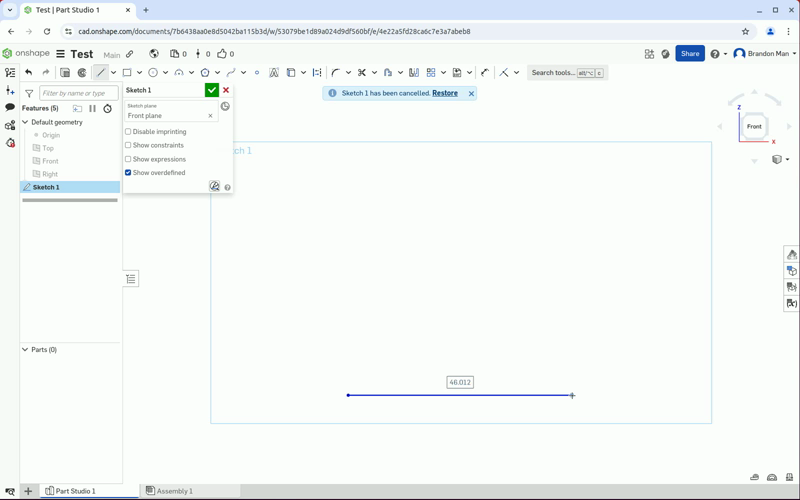
mouse_move(572, 171)
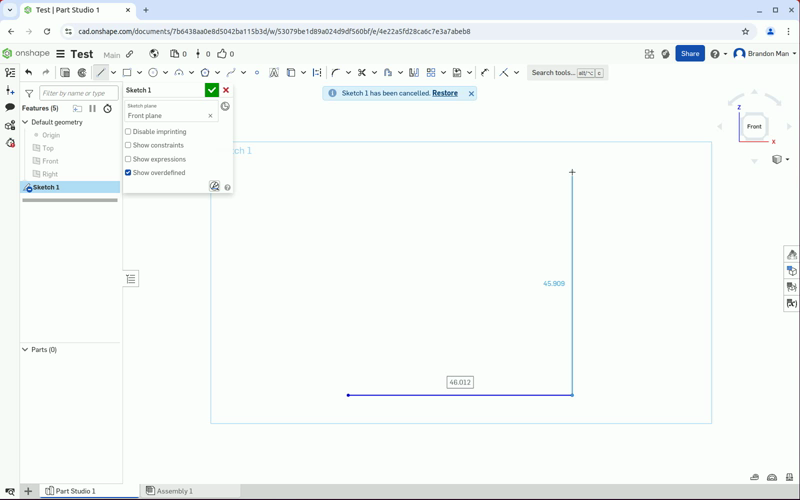
click(572, 171)
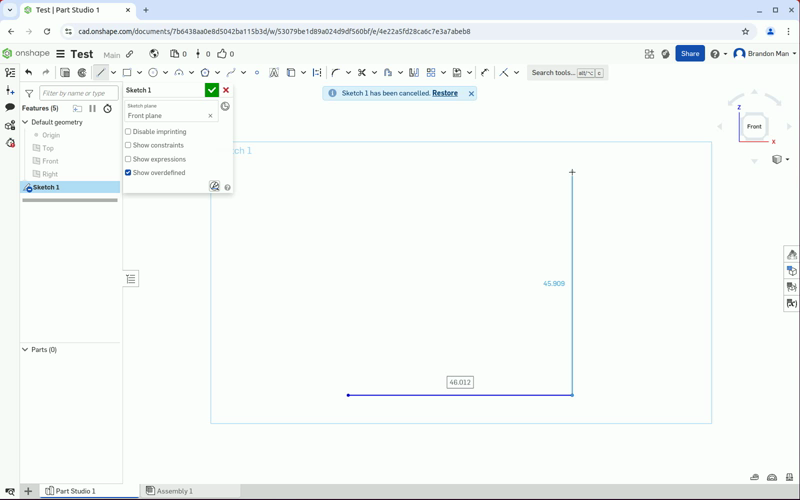
key_up(shift)
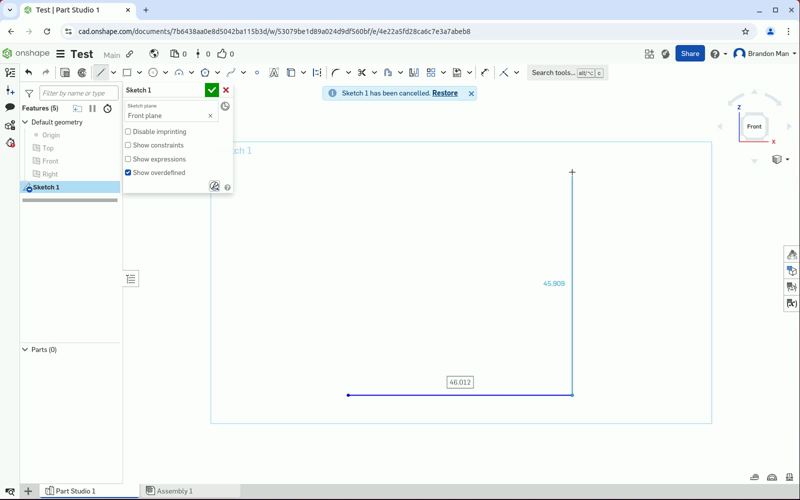
key_down(shift)
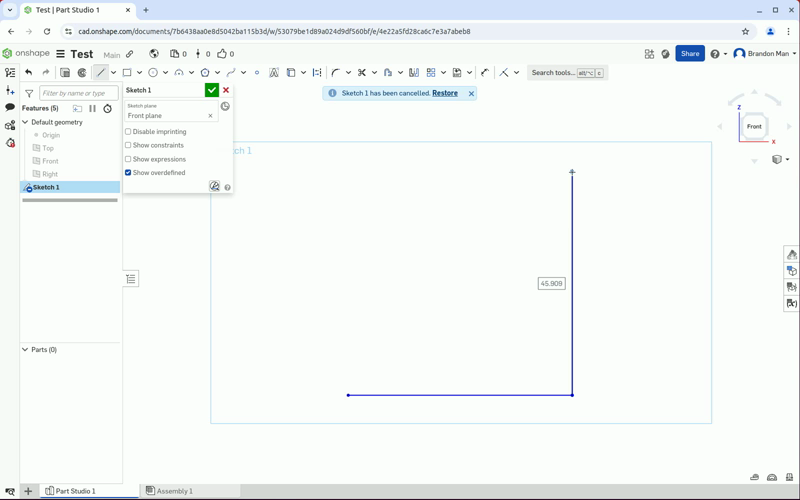
mouse_move(348, 171)
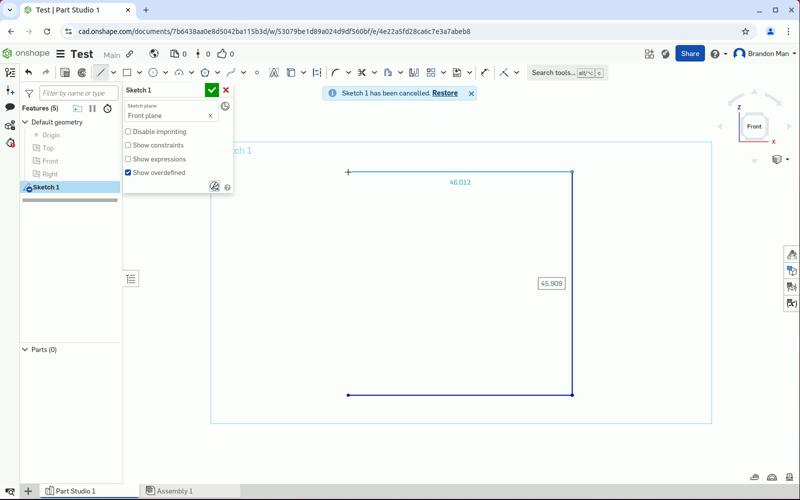
click(348, 171)
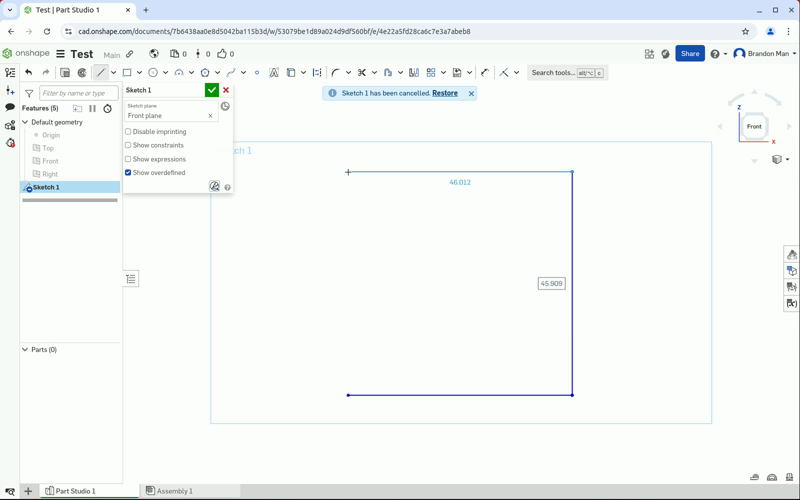
key_up(shift)
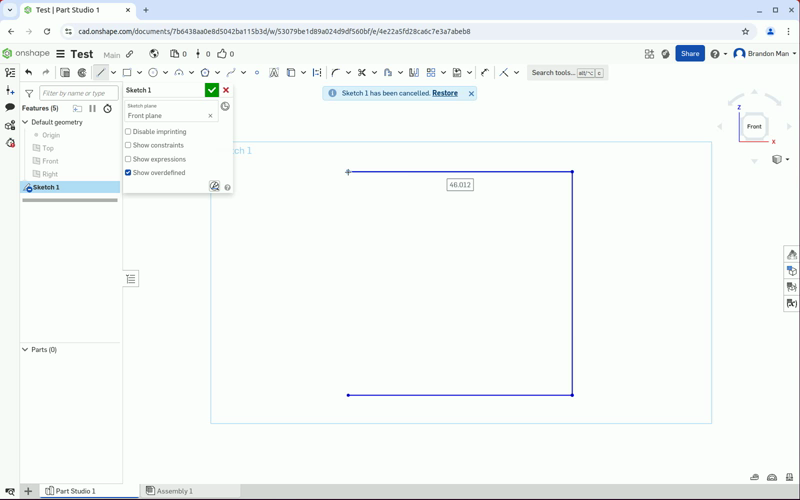
key_down(shift)
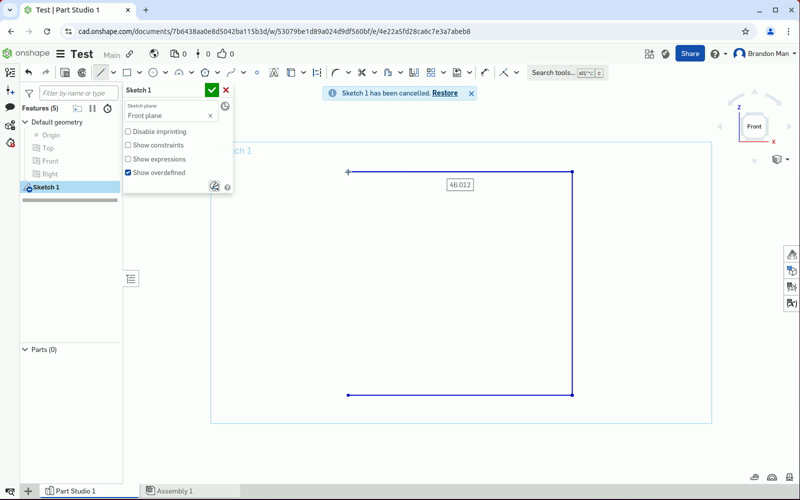
mouse_move(348, 395)
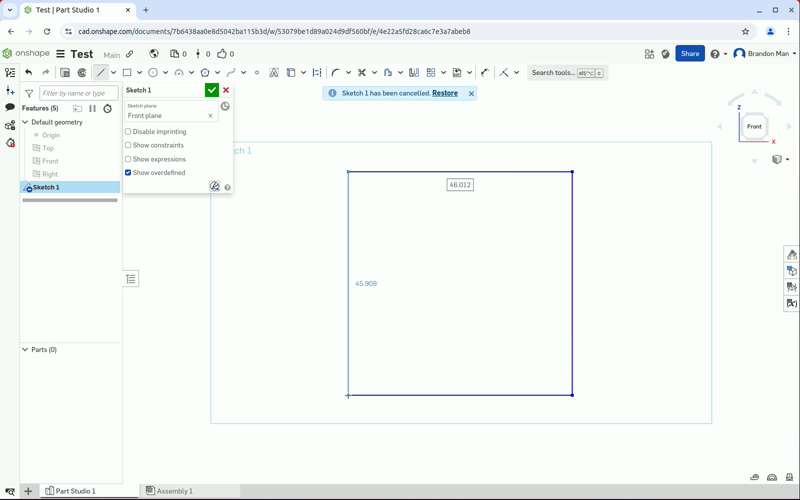
key_up(shift)
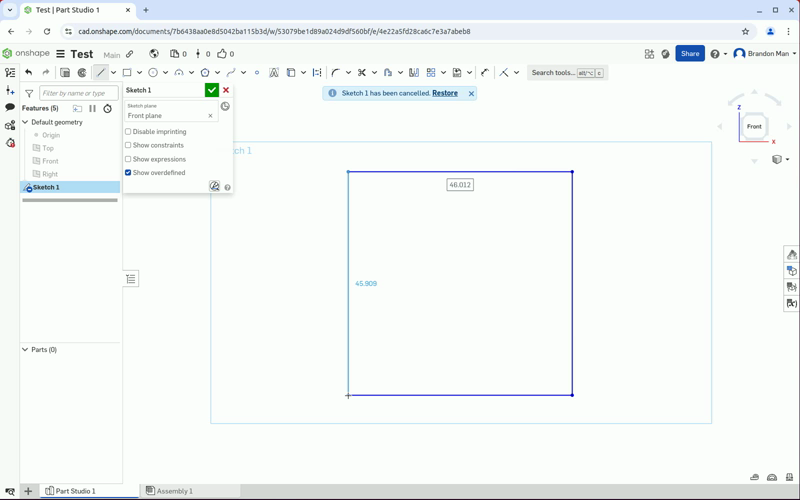
click(348, 395)
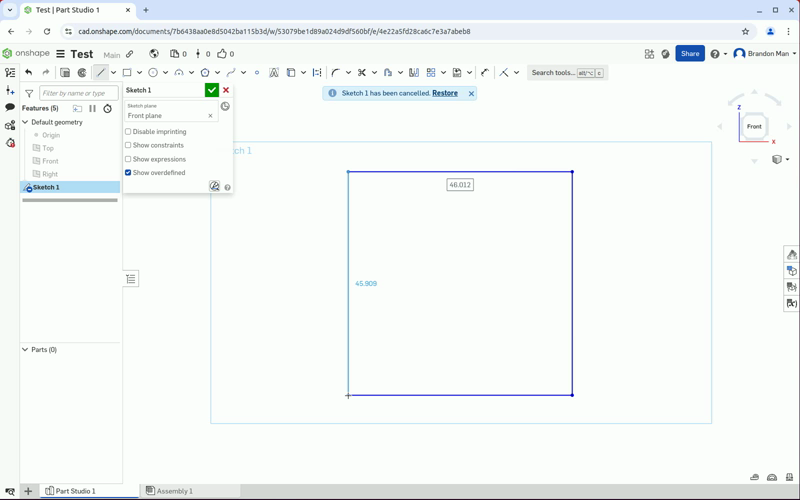
key(esc)
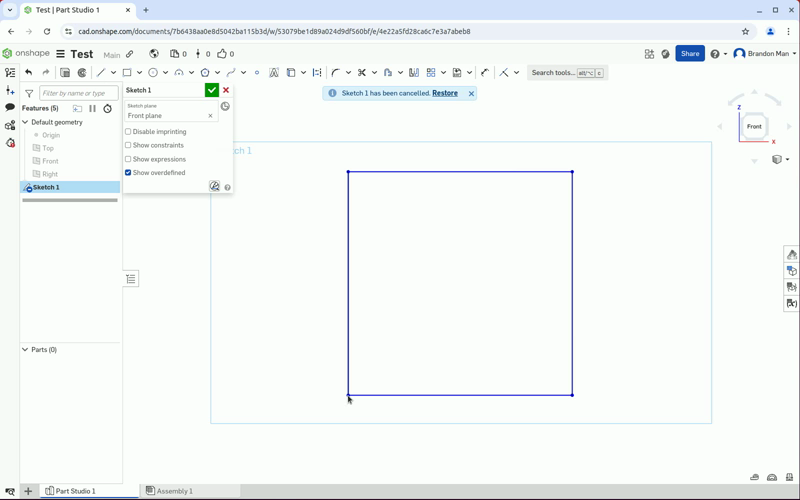
mouse_move(443, 236)
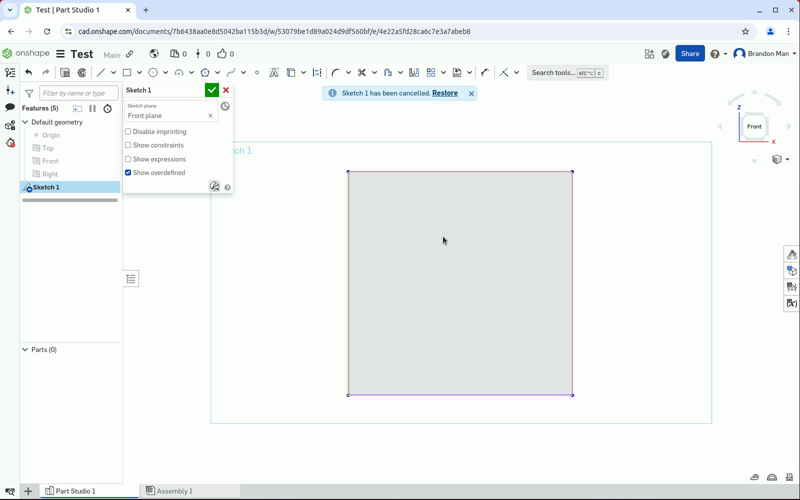
click(443, 236)
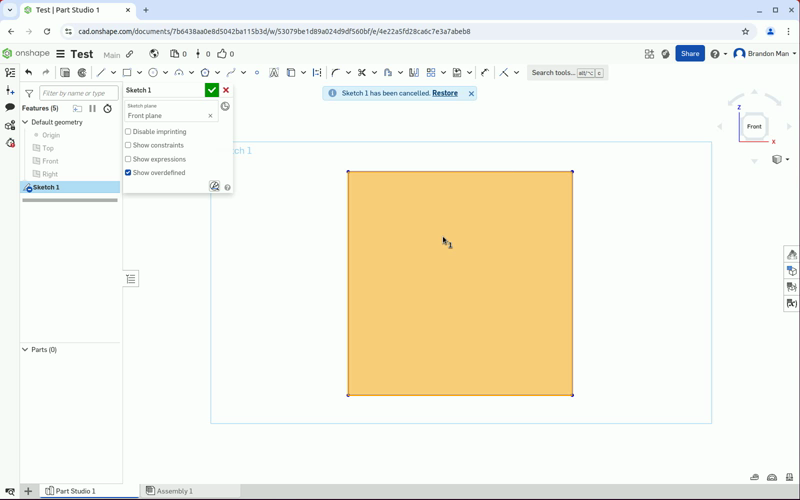
mouse_move(73, 352)
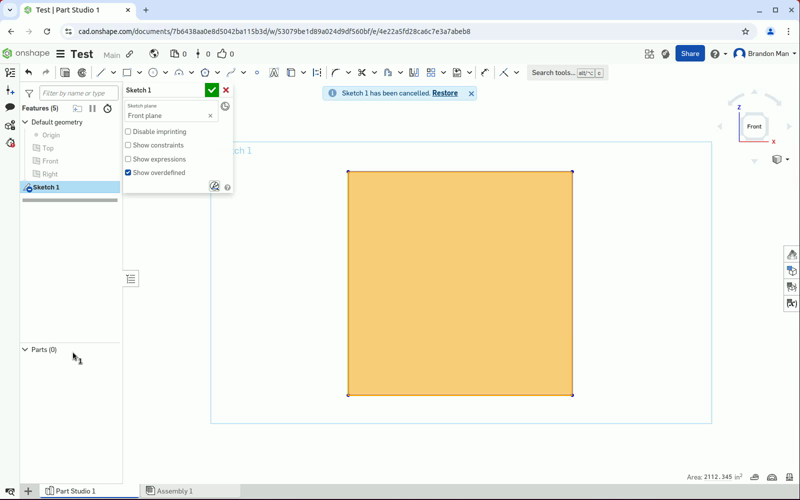
key(shift+y)
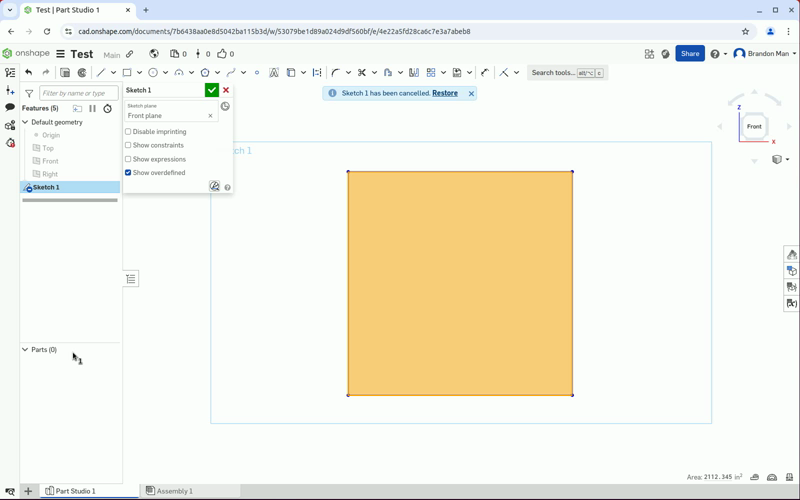
key(shift+e)
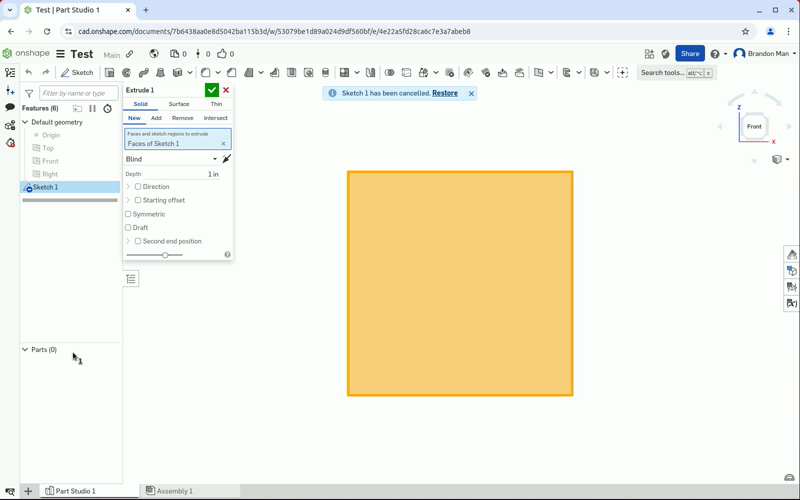
mouse_move(143, 106)
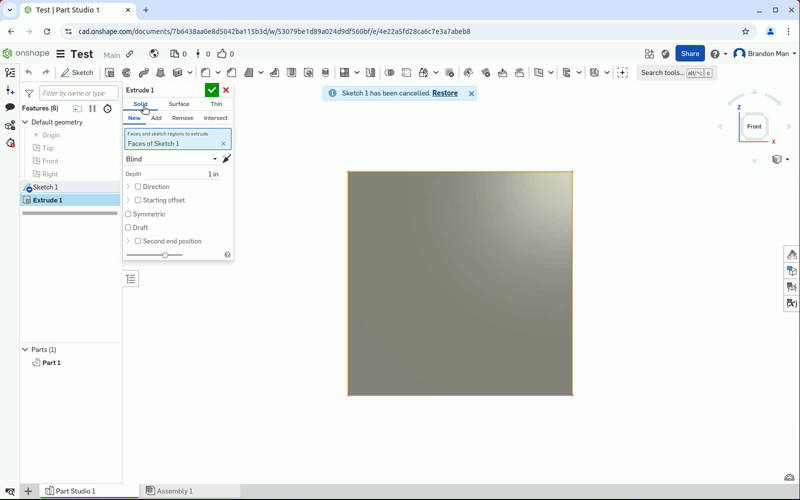
click(143, 106)
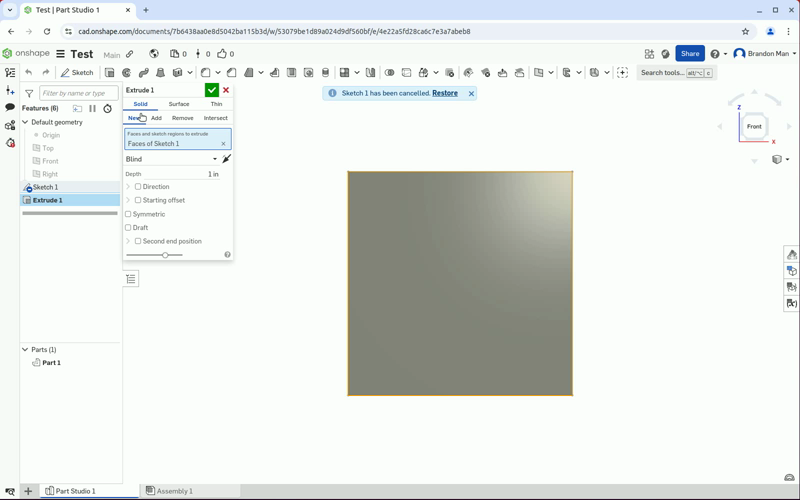
mouse_move(137, 120)
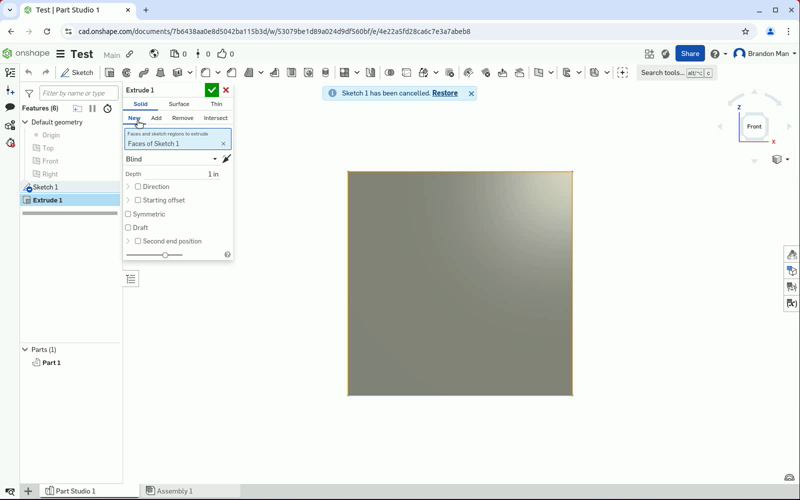
click(137, 120)
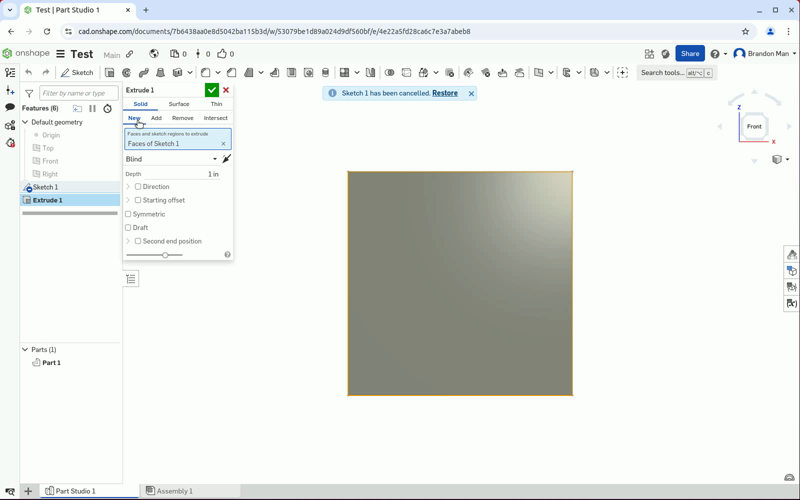
key(tab, 4)
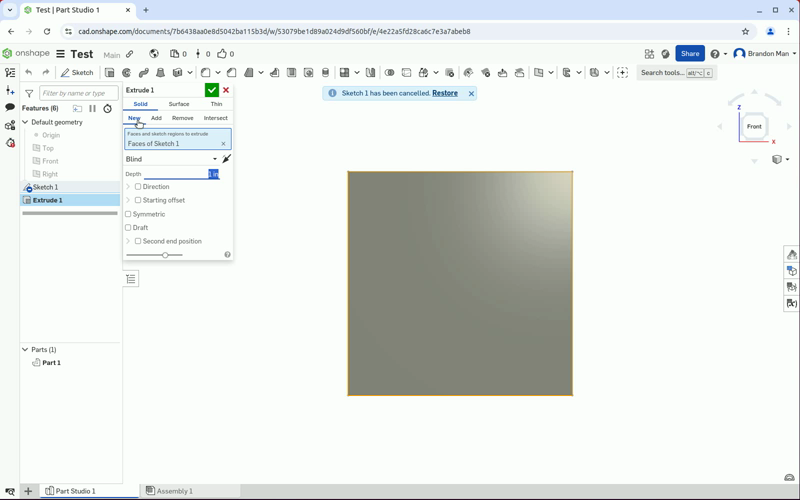
text(4.574)
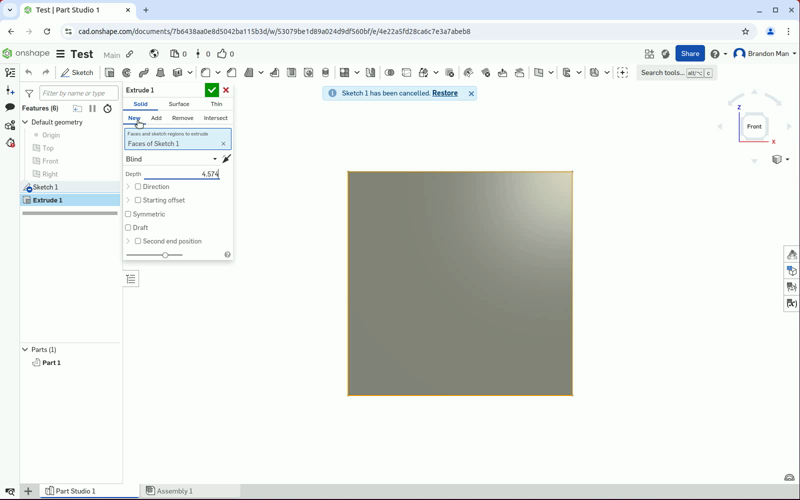
key(enter)
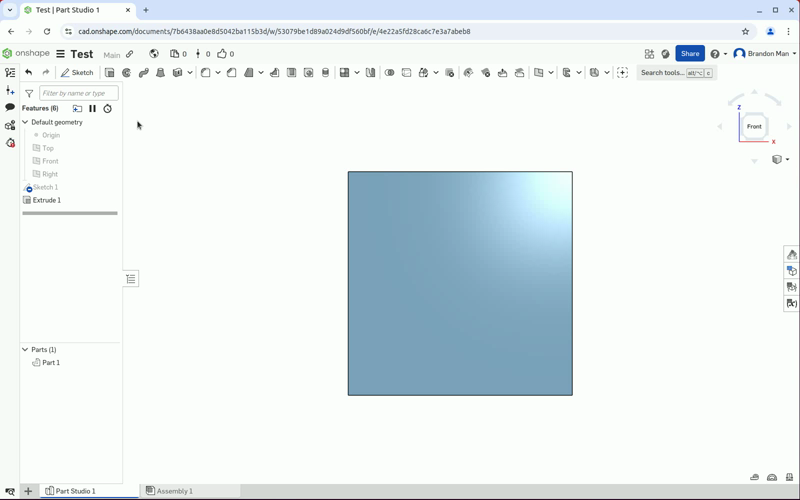
key(shift+h)
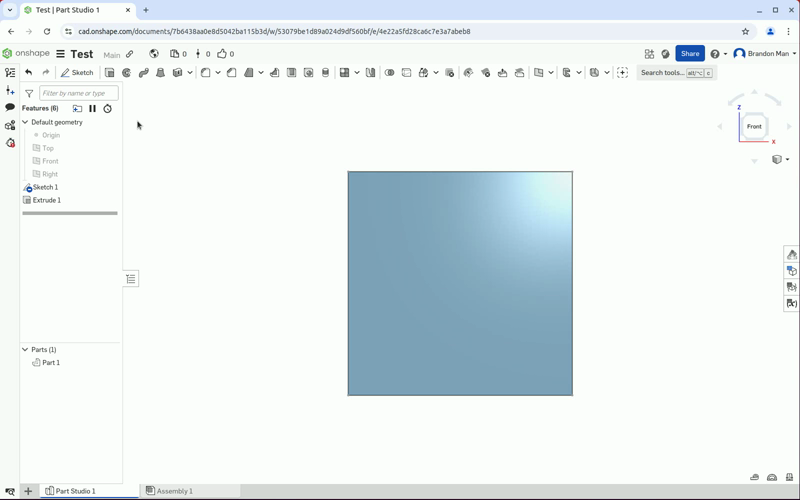
key(shift+h)
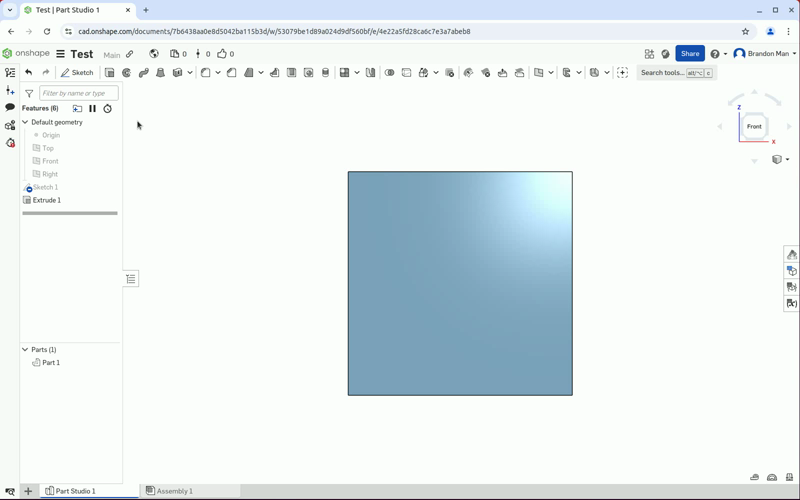
mouse_move(73, 189)
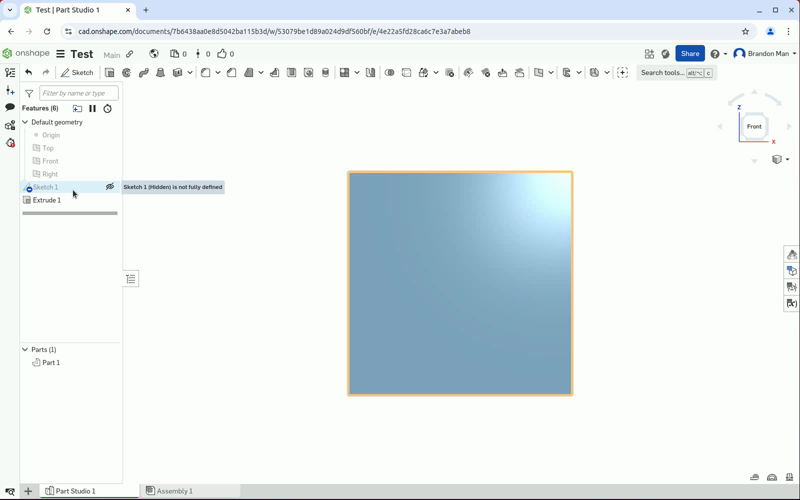
click(73, 189)
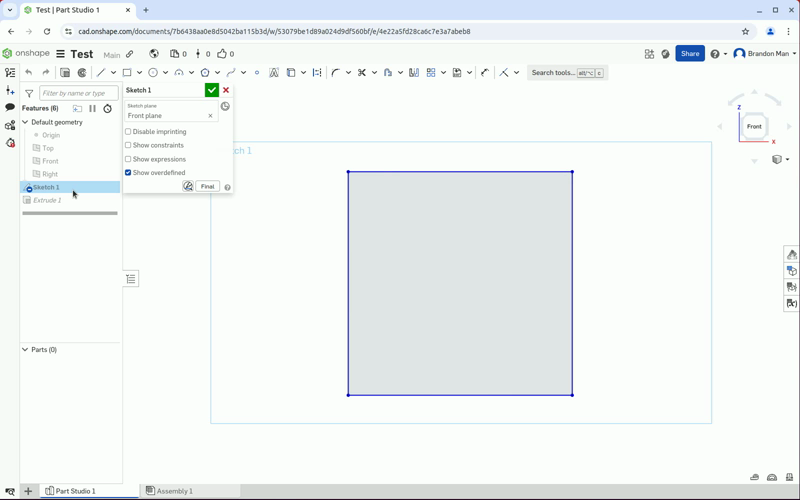
mouse_move(229, 92)
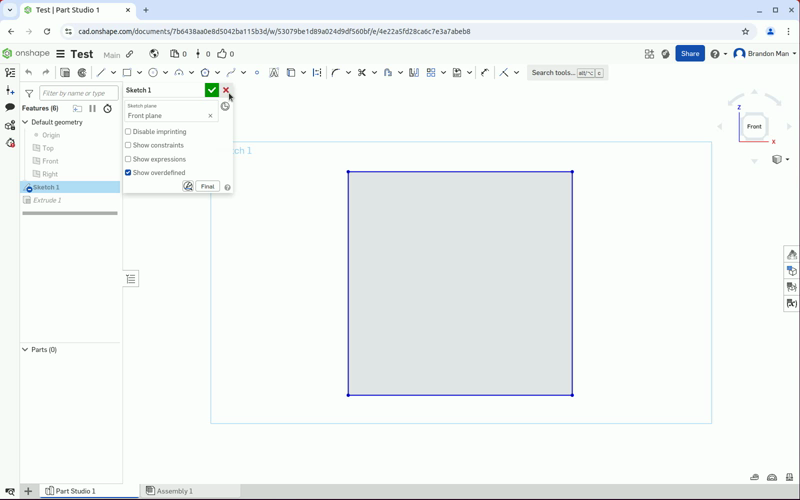
click(229, 92)
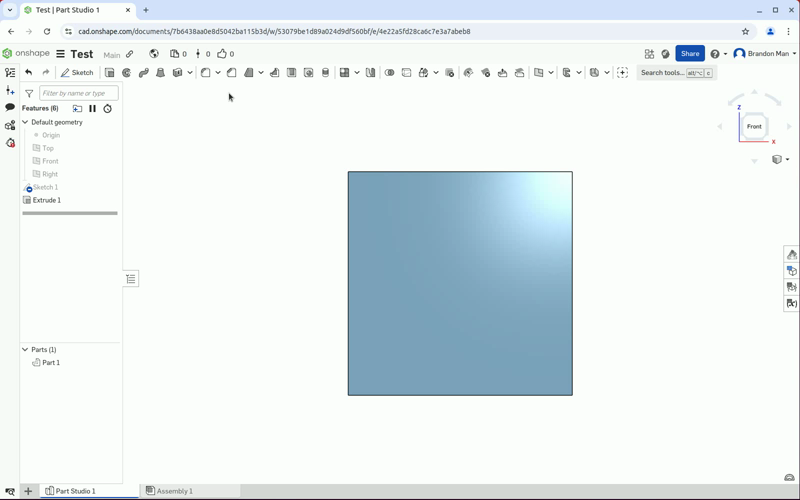
mouse_move(541, 75)
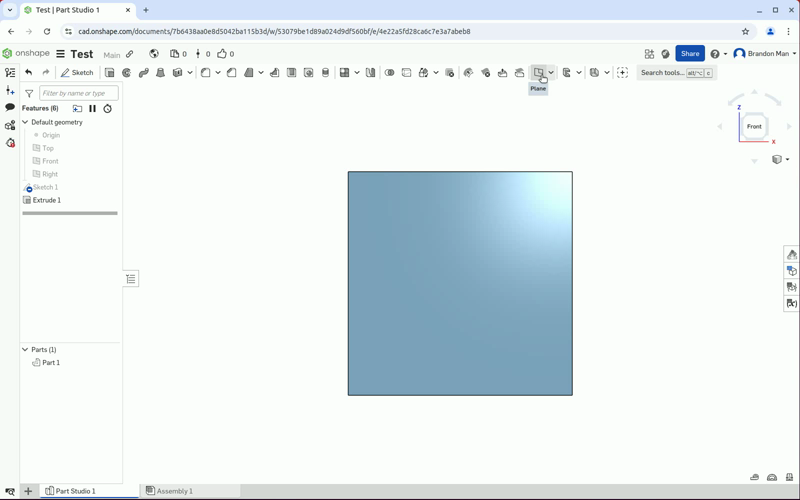
click(541, 75)
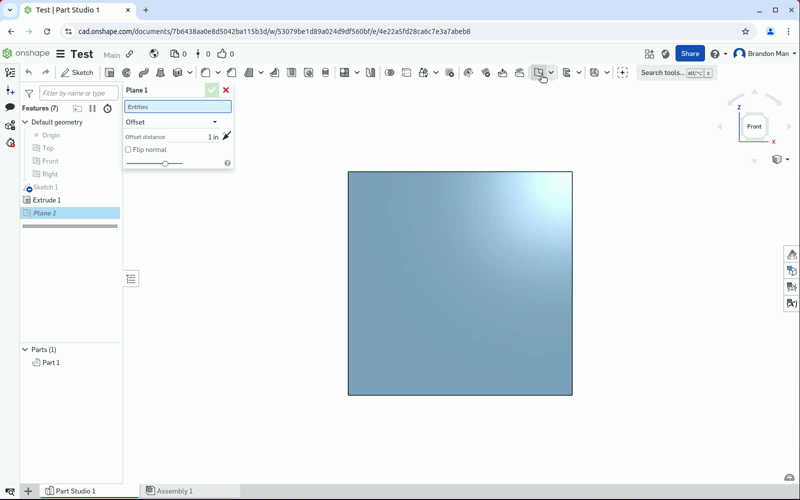
mouse_move(73, 163)
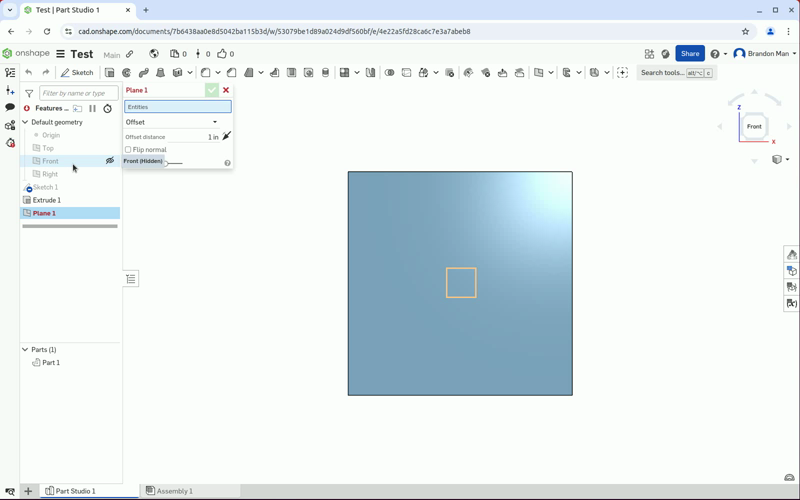
click(73, 163)
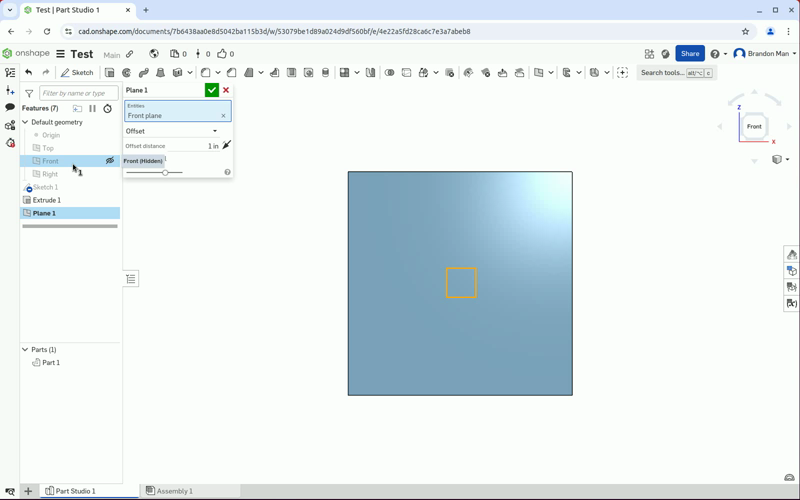
key(tab, 2)
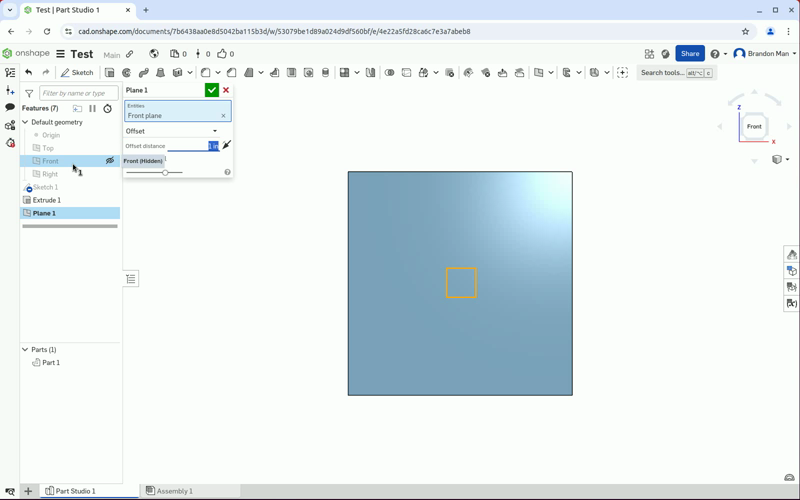
text(4.56)
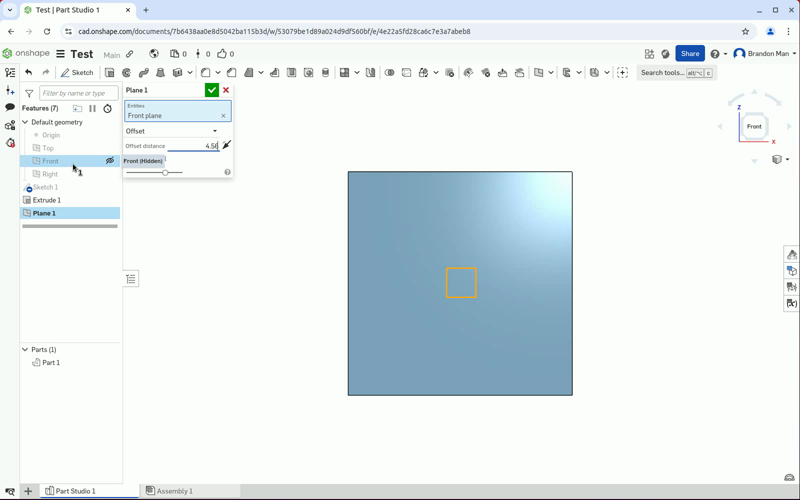
key(enter, 2)
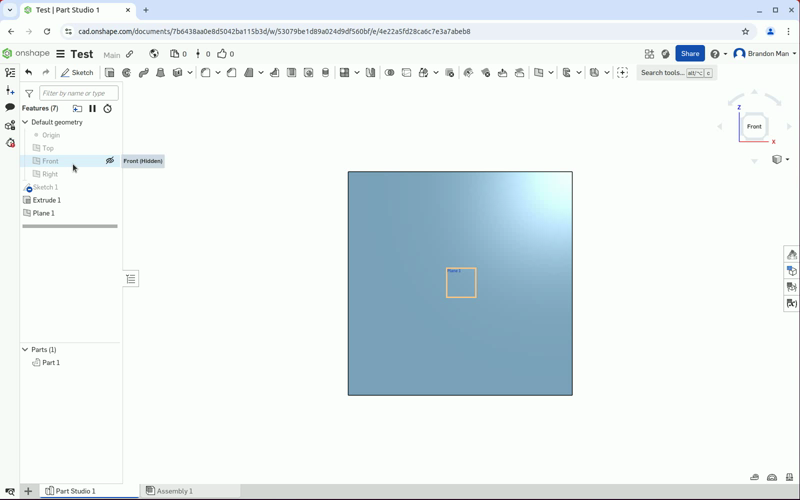
key(shift+s)
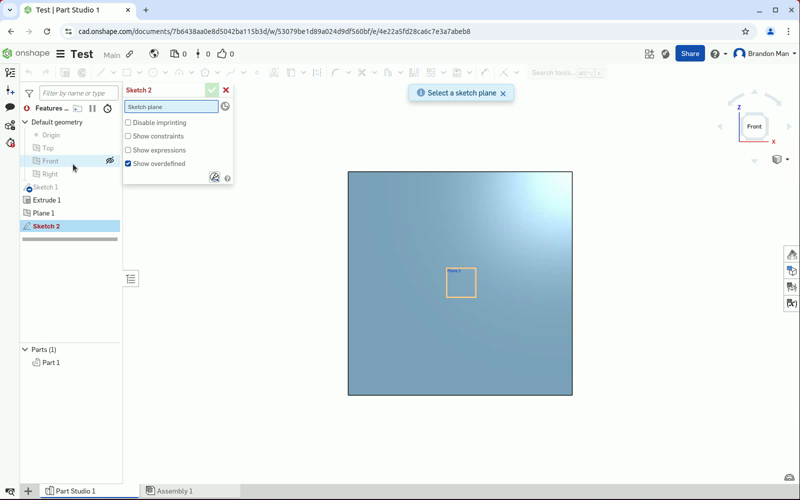
mouse_move(73, 215)
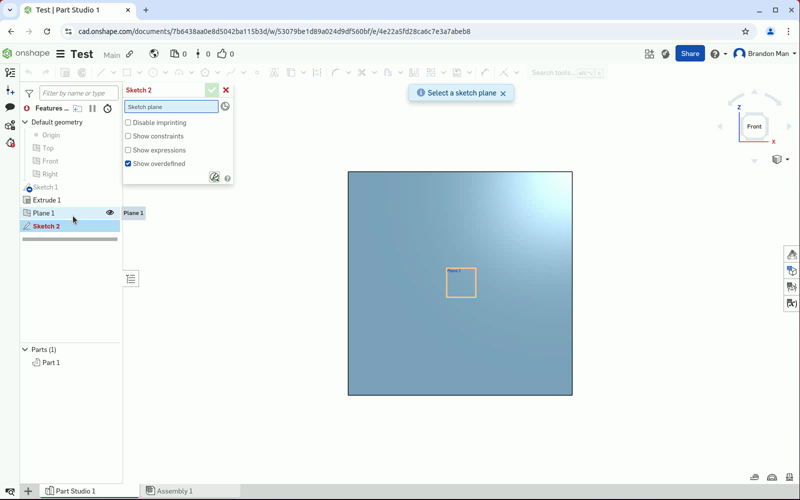
click(73, 215)
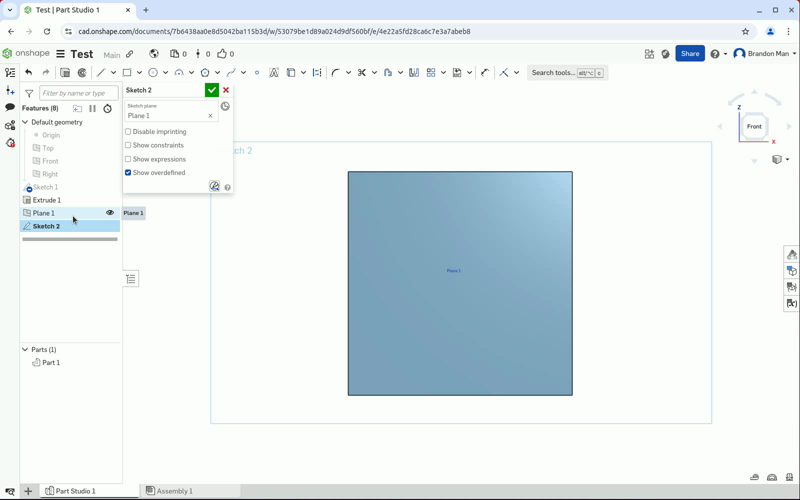
mouse_move(73, 352)
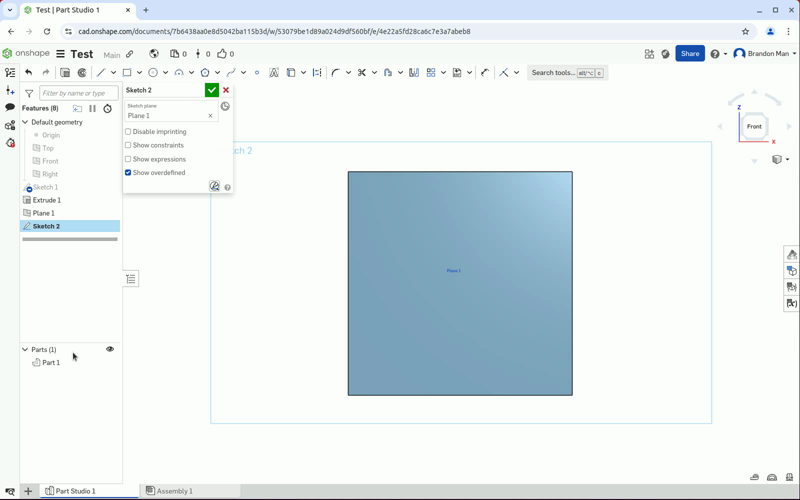
key(y)
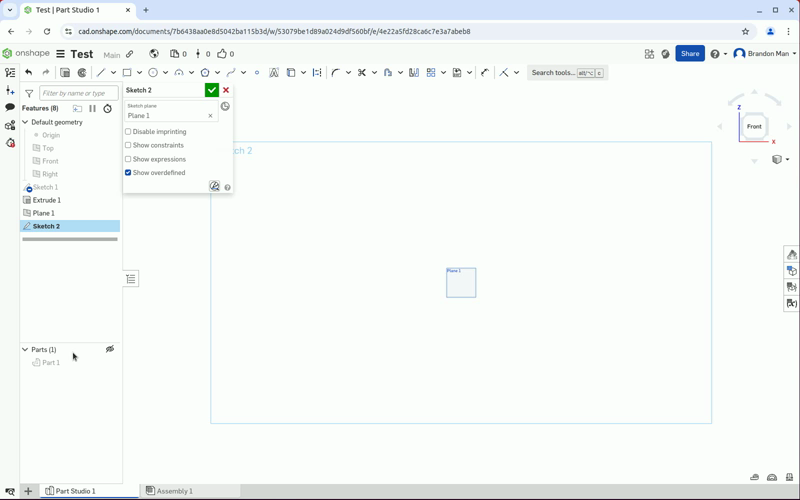
key(c)
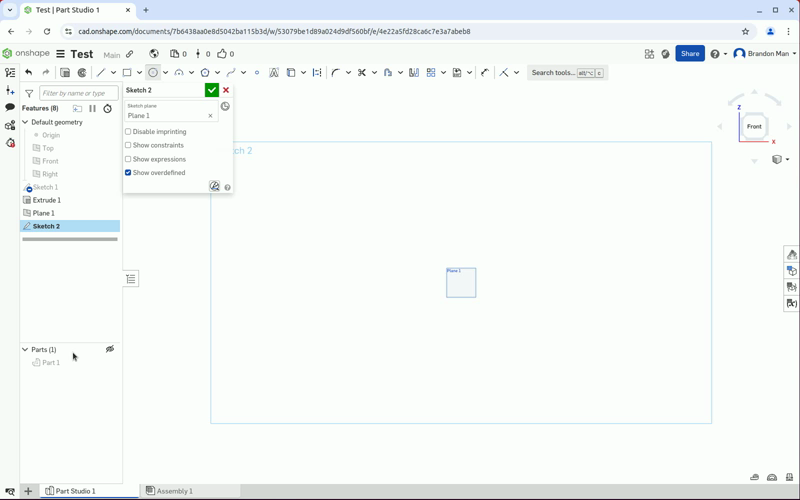
key_down(shift)
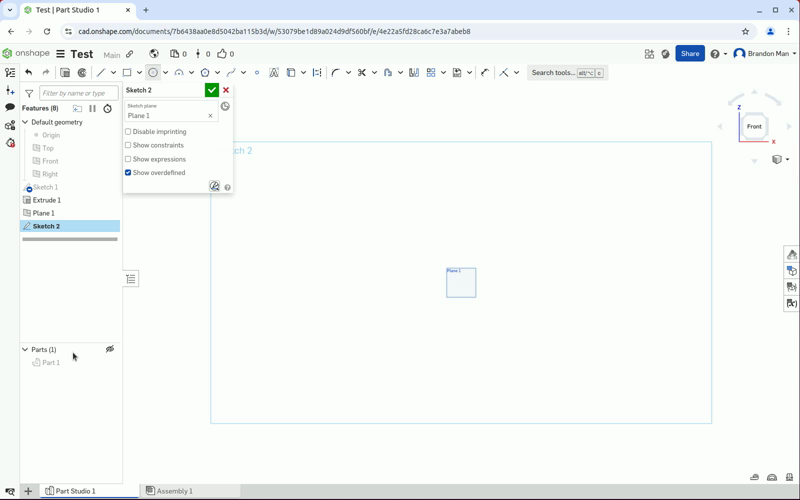
mouse_move(461, 282)
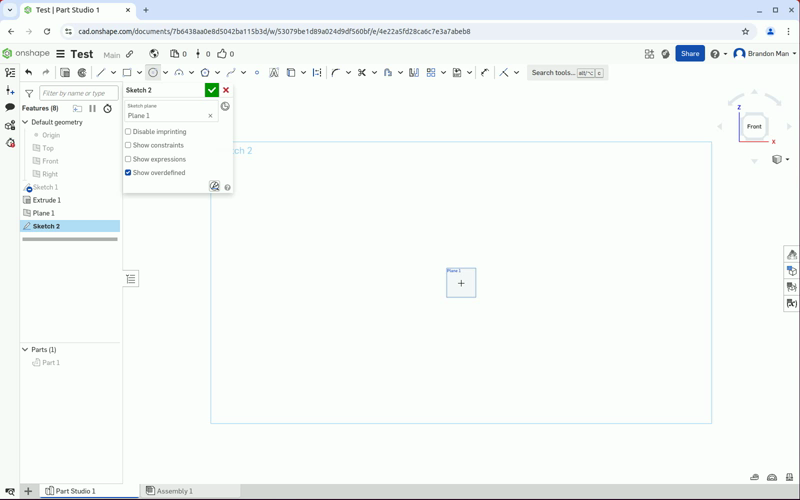
click(461, 282)
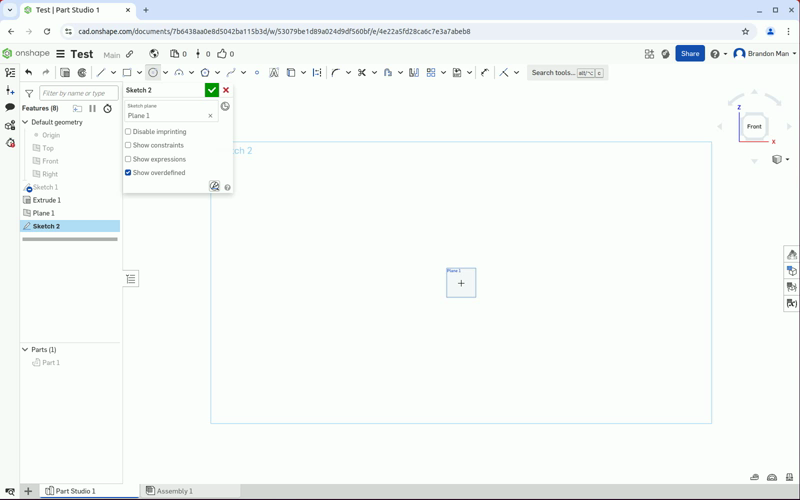
key_up(shift)
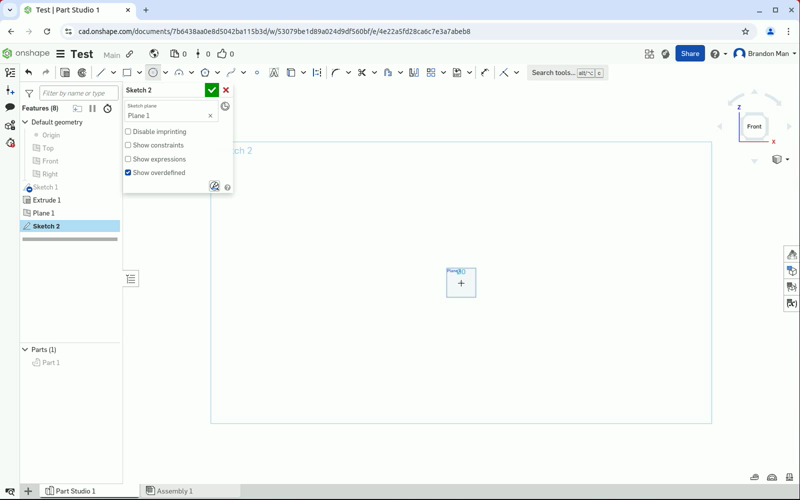
mouse_move(470, 282)
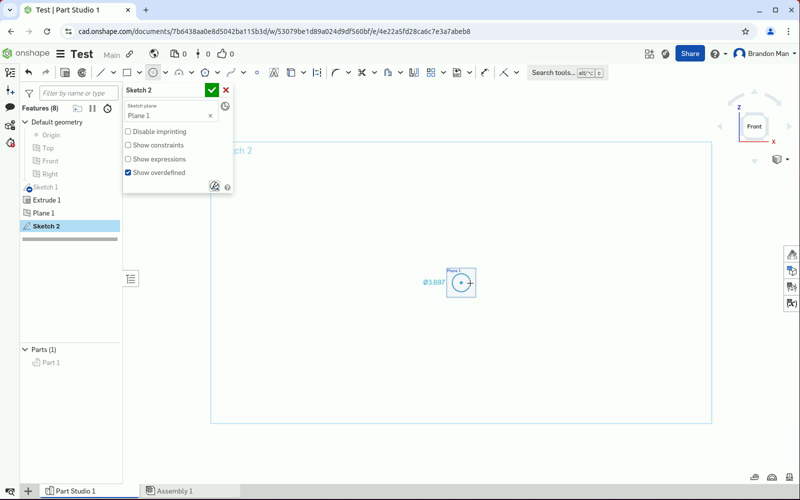
click(470, 282)
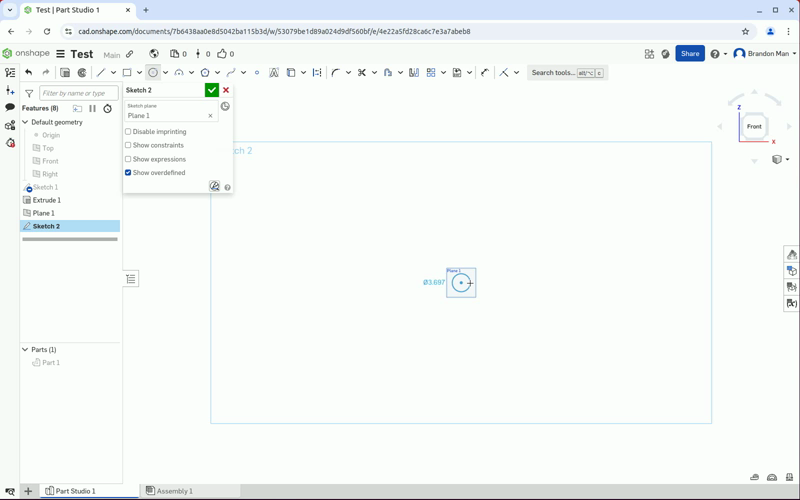
key(esc)
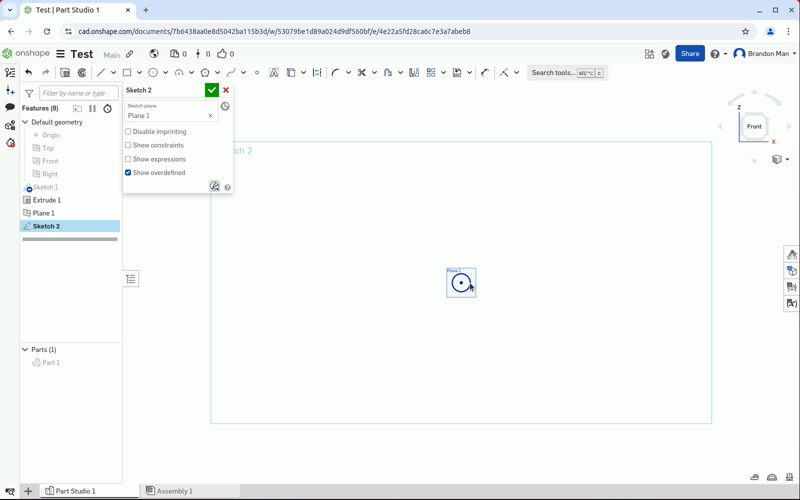
mouse_move(458, 287)
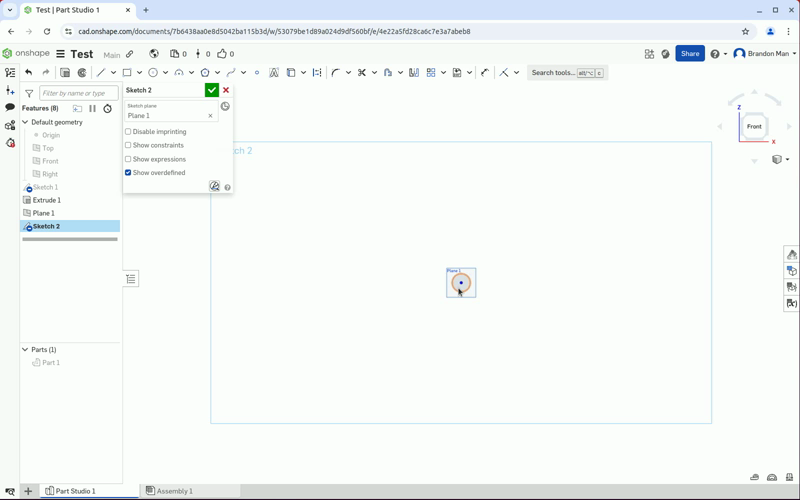
scroll(6)
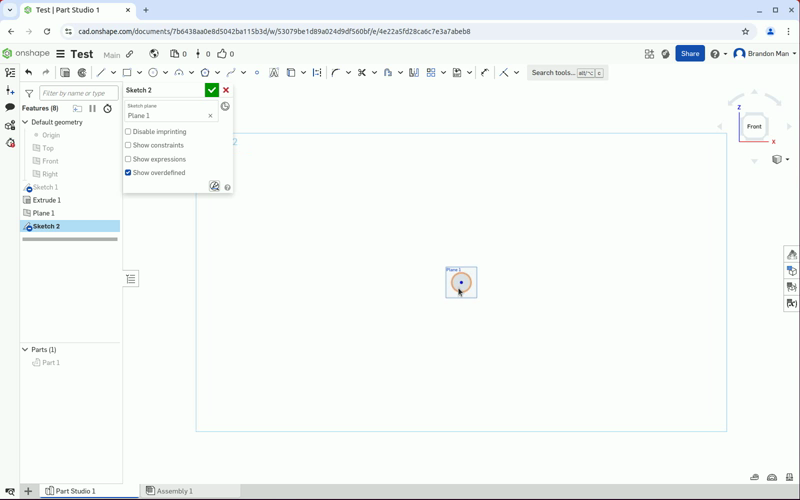
scroll(6)
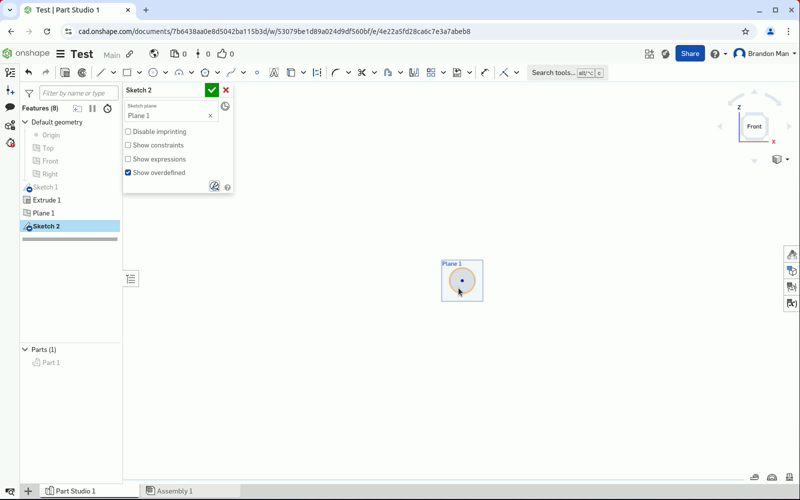
scroll(6)
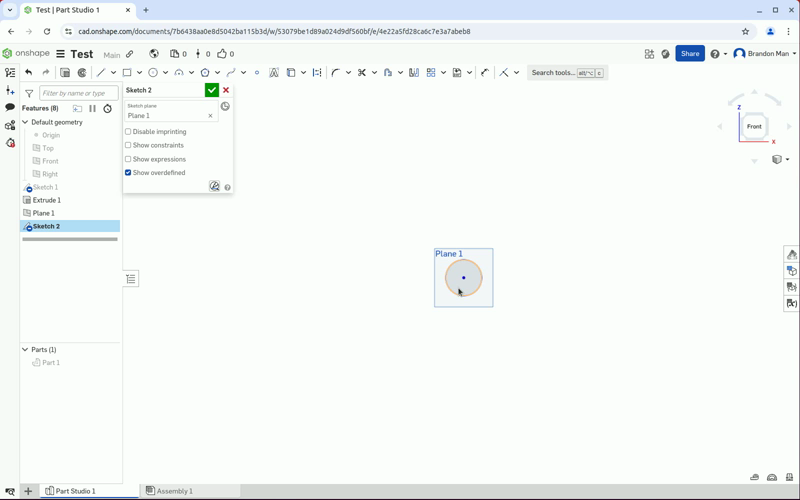
scroll(6)
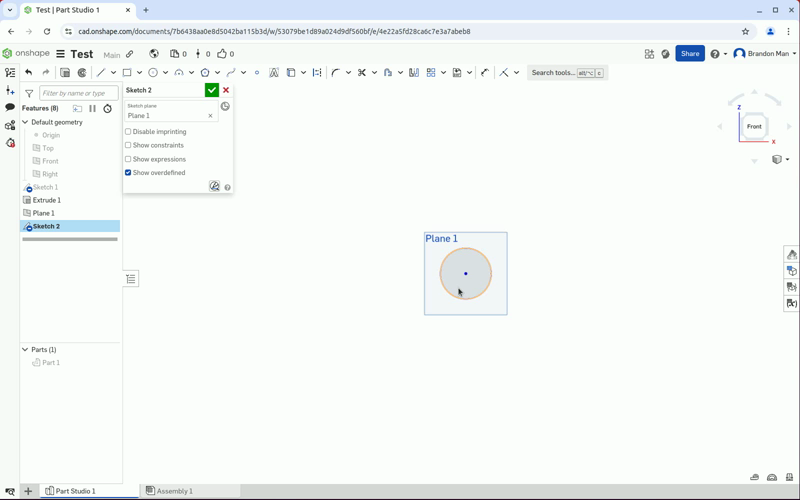
scroll(6)
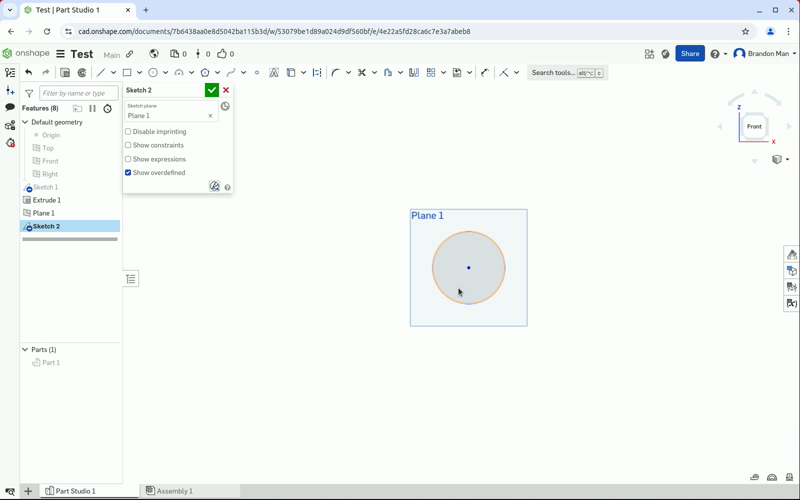
scroll(6)
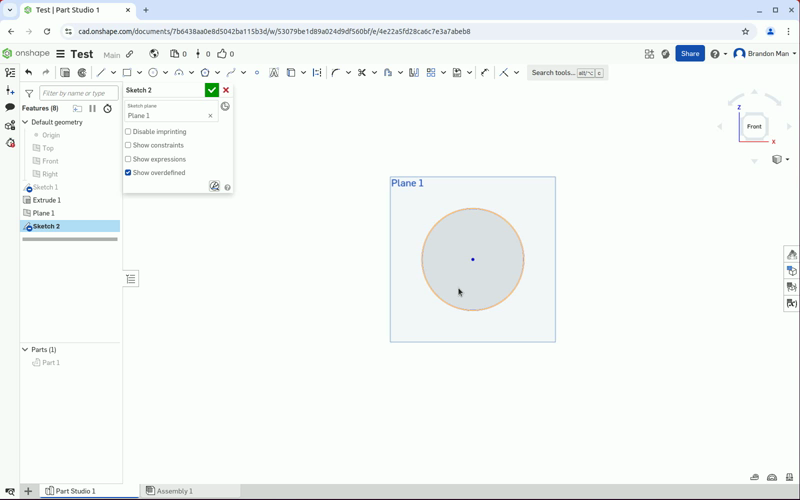
scroll(6)
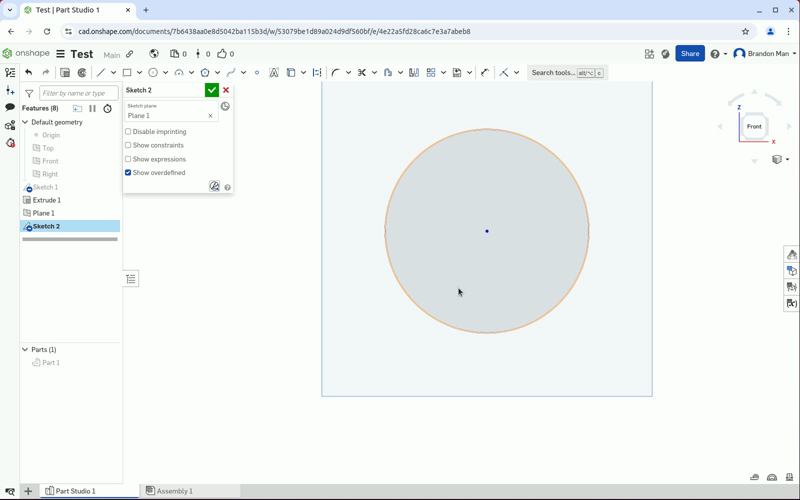
click(458, 287)
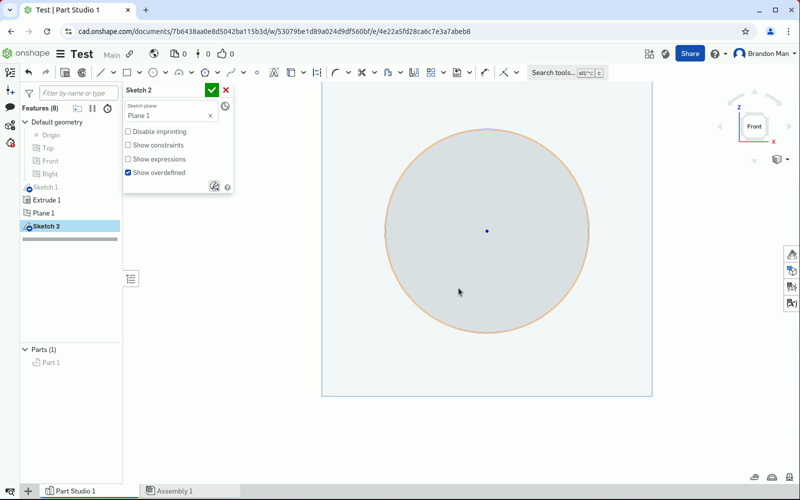
scroll(-6)
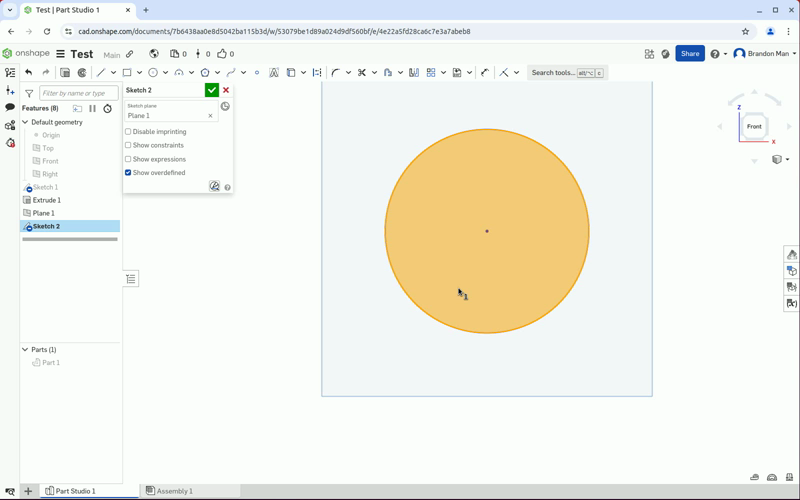
scroll(-6)
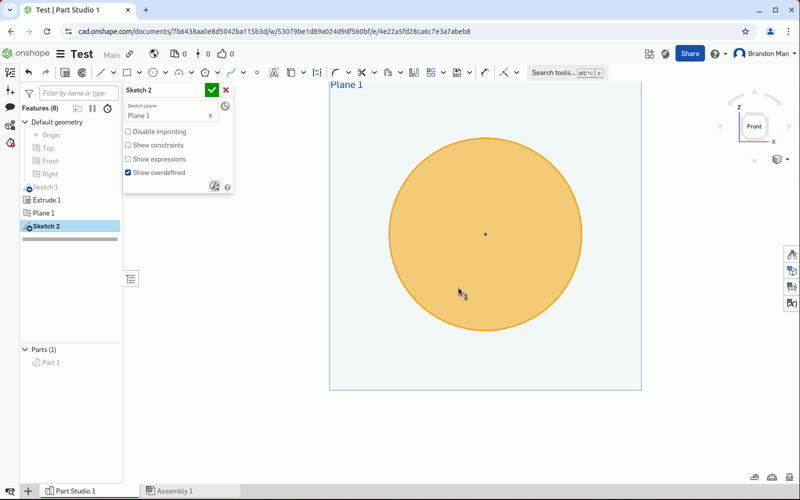
scroll(-6)
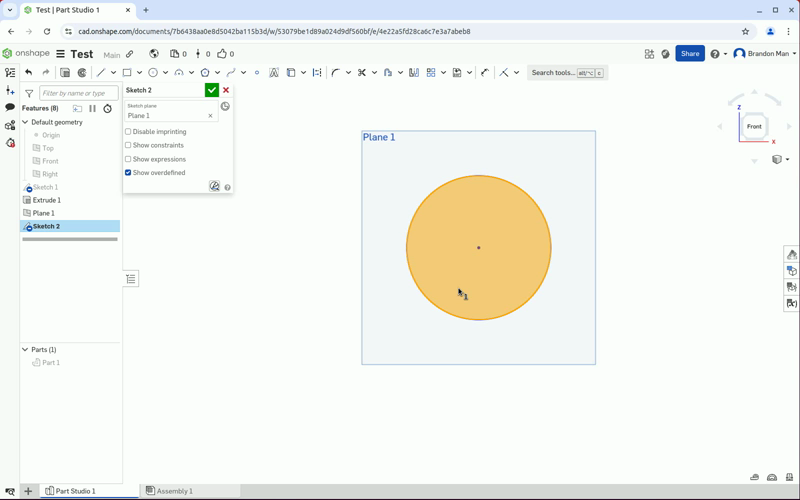
scroll(-6)
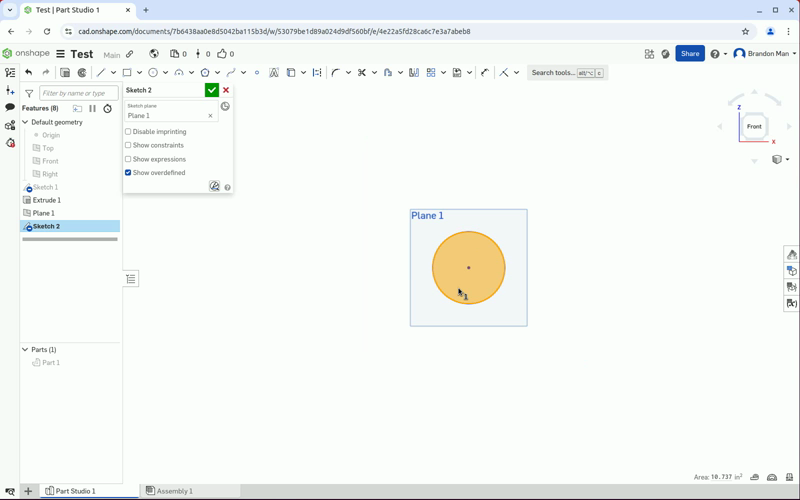
scroll(-6)
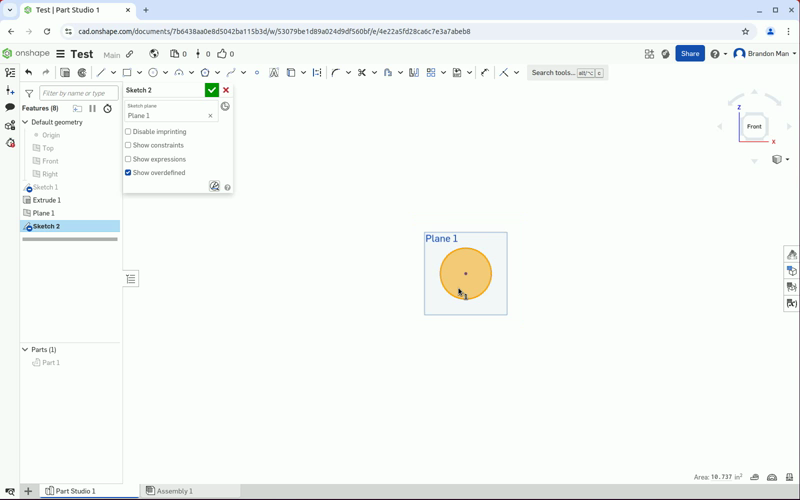
scroll(-6)
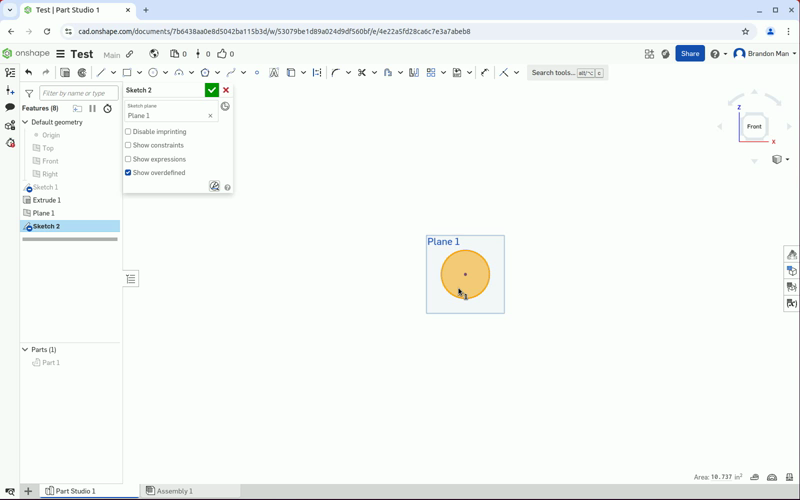
scroll(-6)
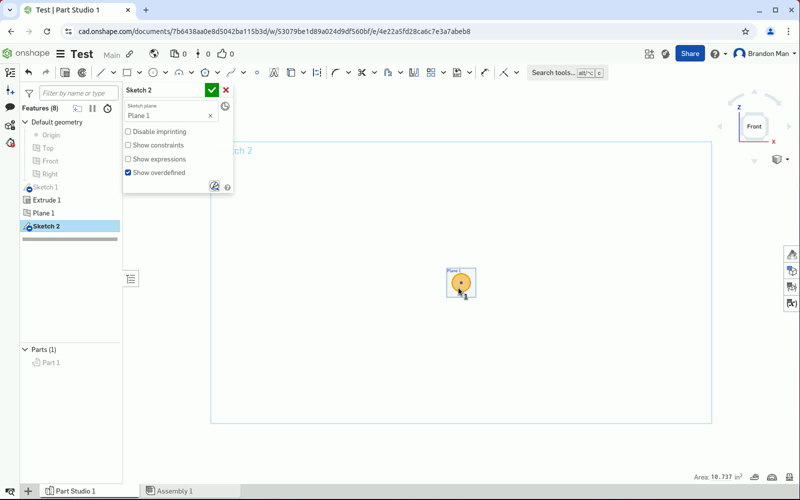
mouse_move(73, 352)
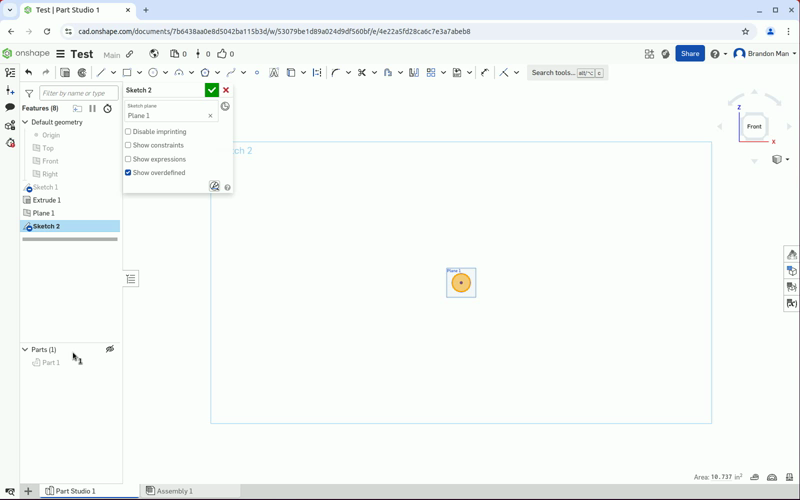
key(shift+y)
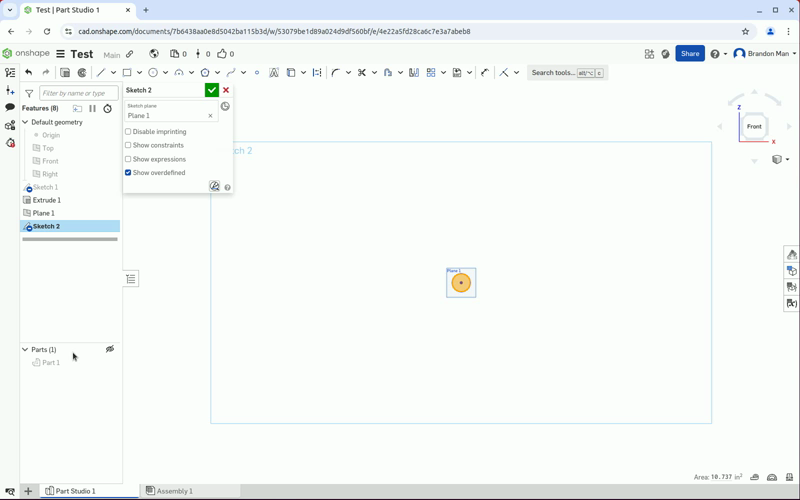
key(shift+e)
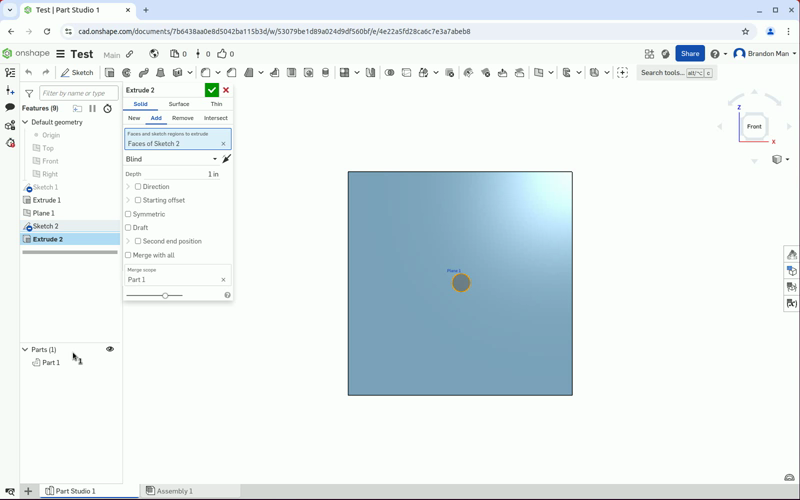
mouse_move(143, 106)
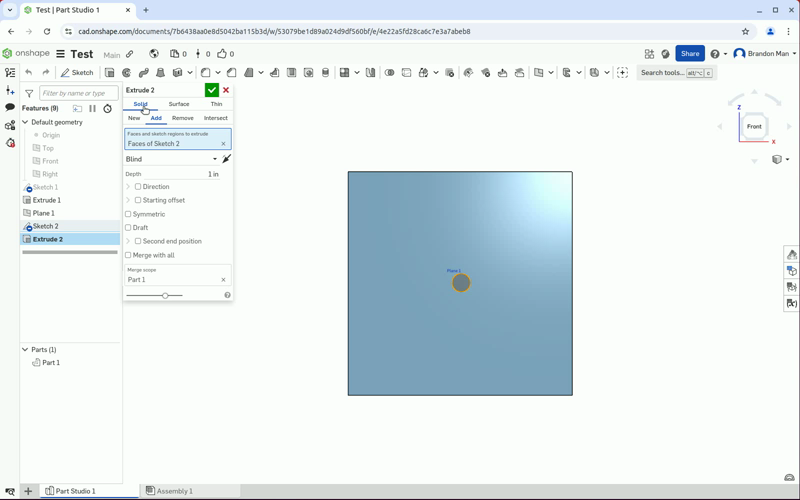
click(143, 106)
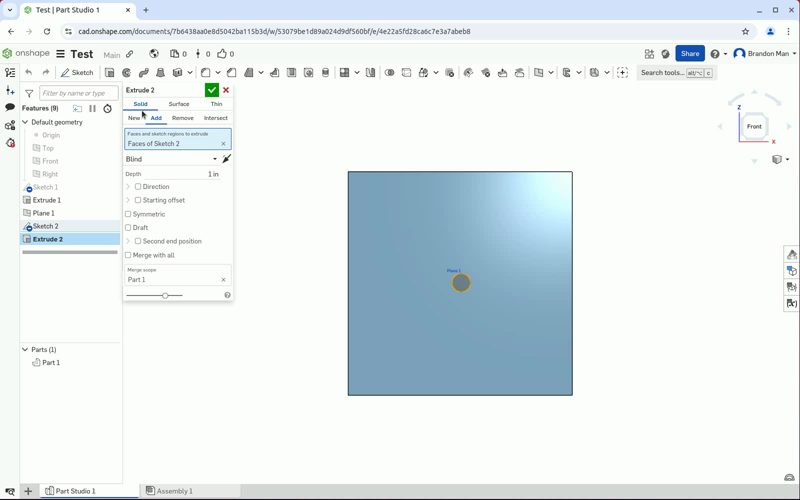
mouse_move(137, 120)
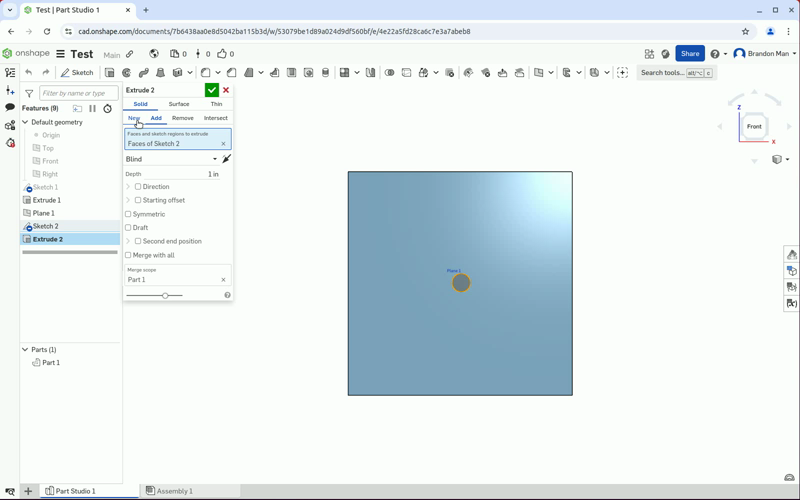
click(137, 120)
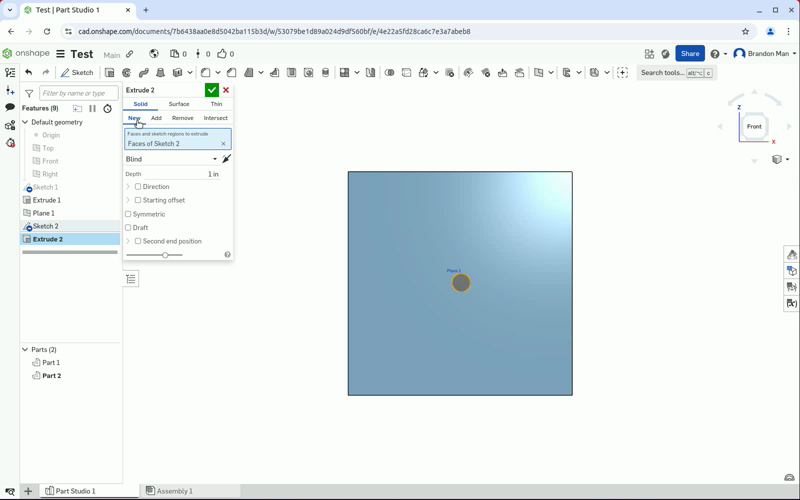
key(tab, 4)
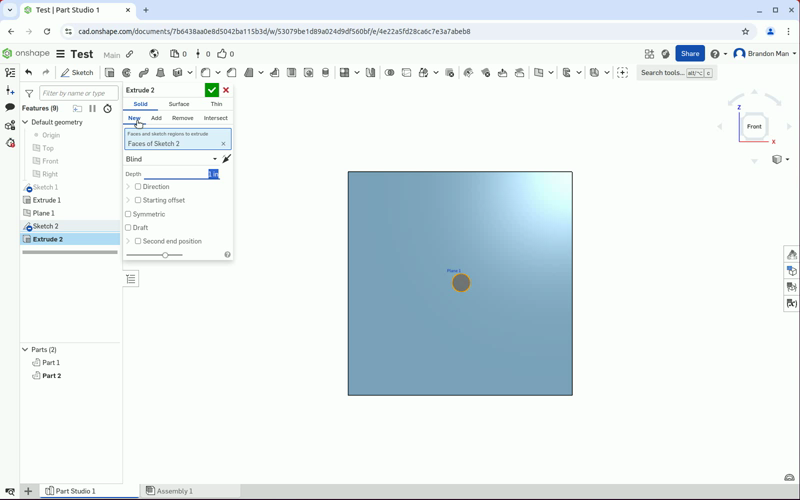
text(2.407)
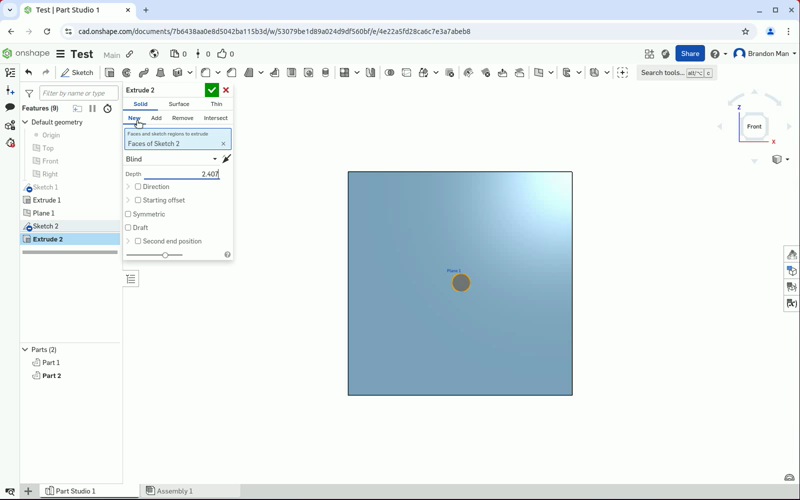
key(enter)
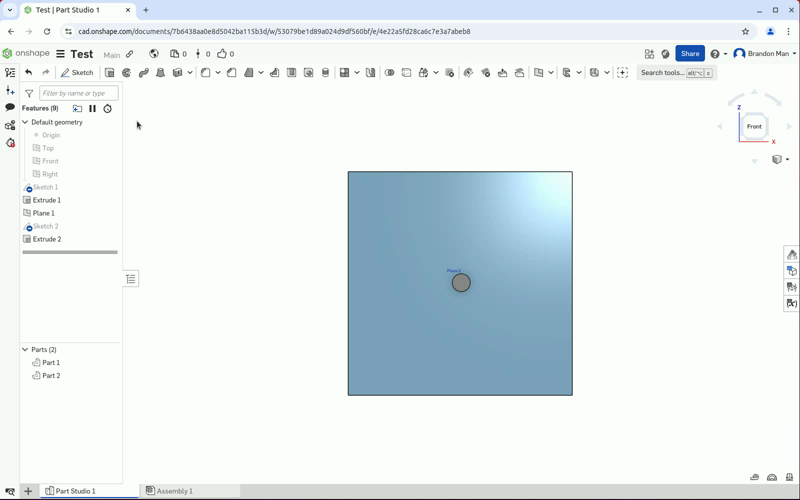
key(shift+h)
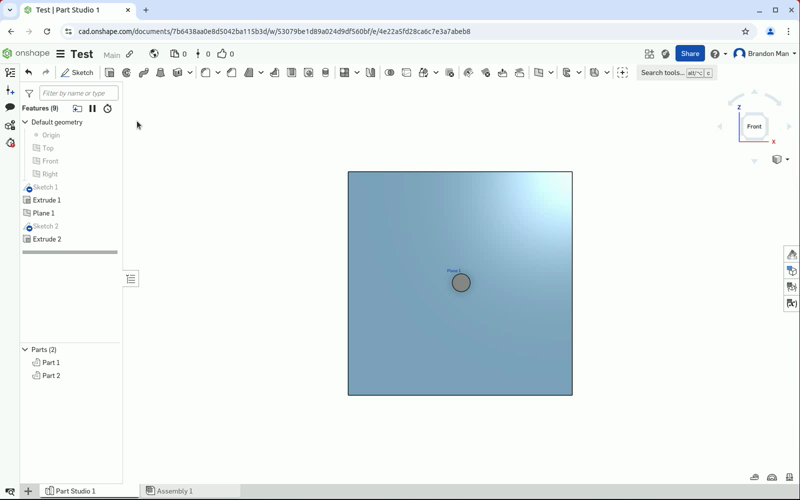
key(shift+h)
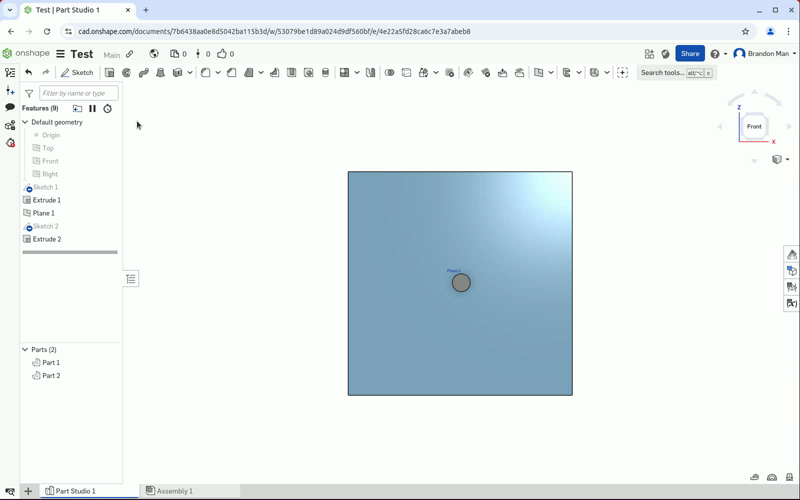
mouse_move(73, 189)
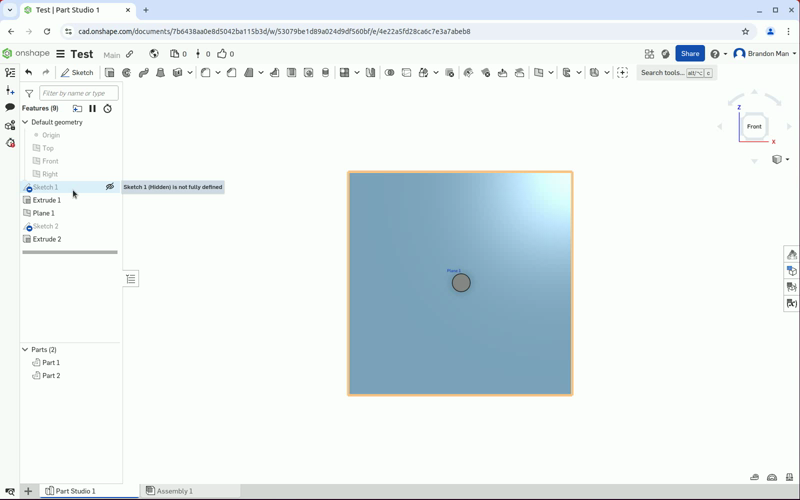
click(73, 189)
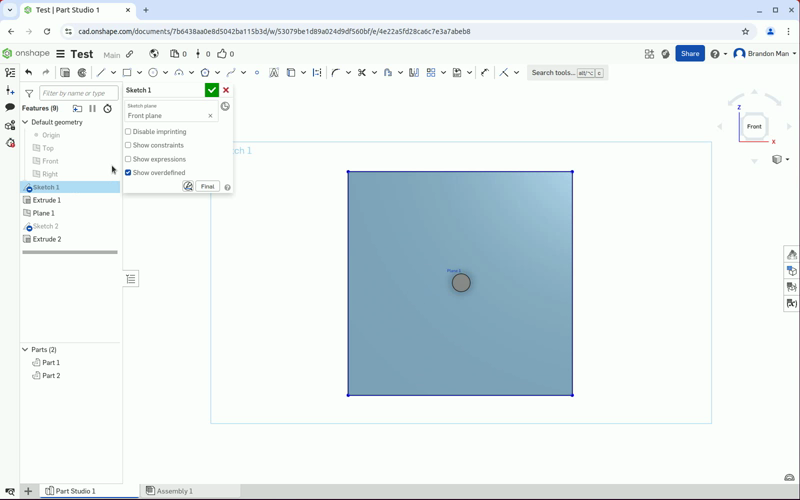
mouse_move(229, 92)
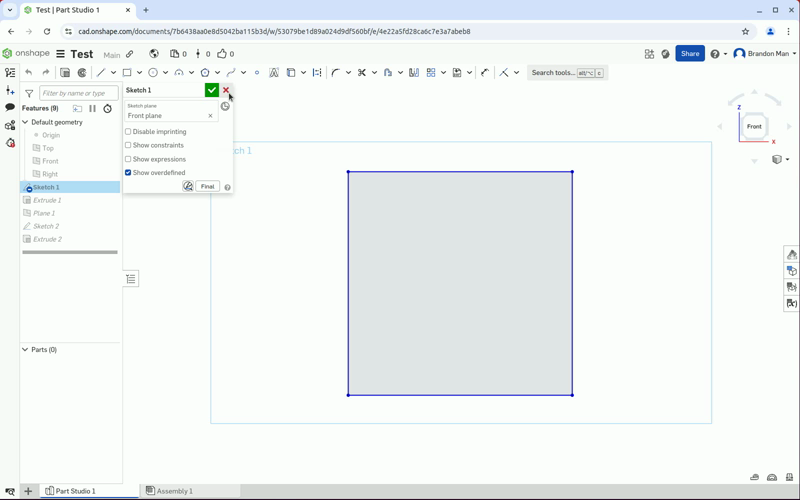
click(229, 92)
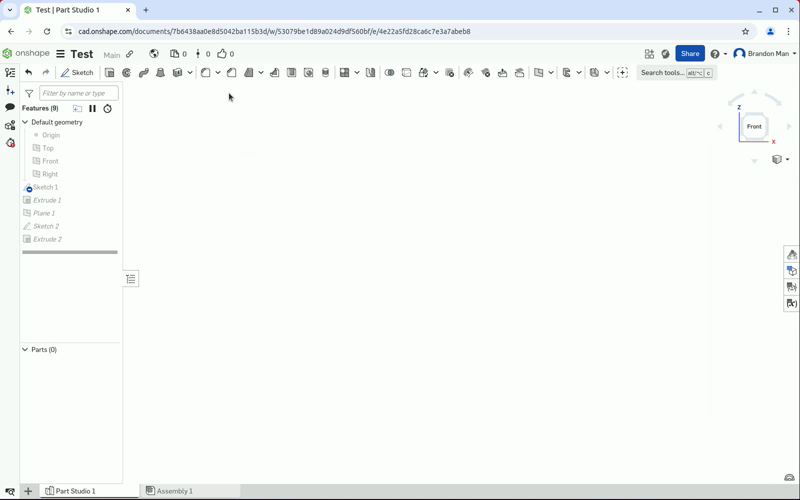
key(shift+s)
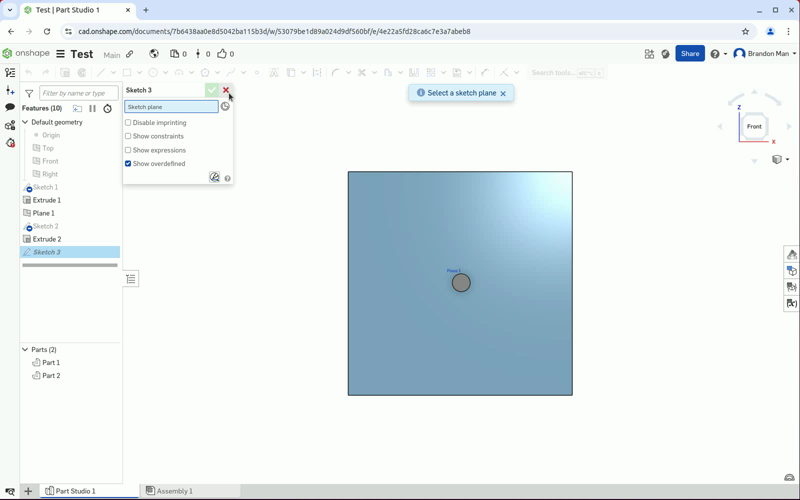
mouse_move(73, 215)
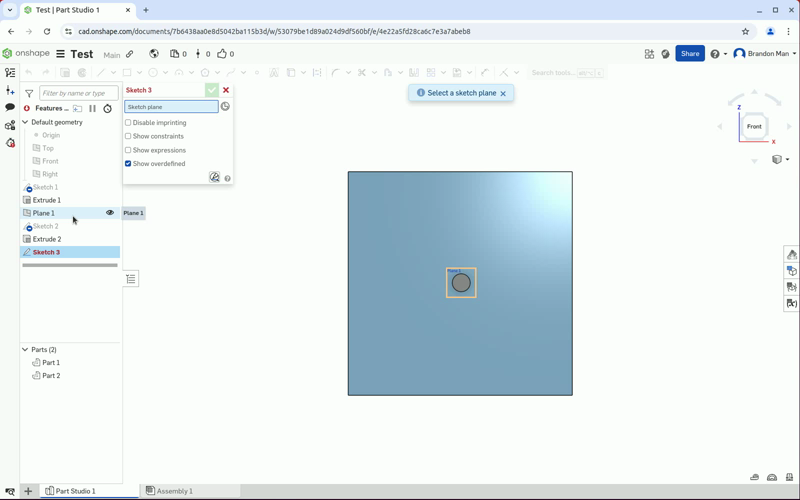
click(73, 215)
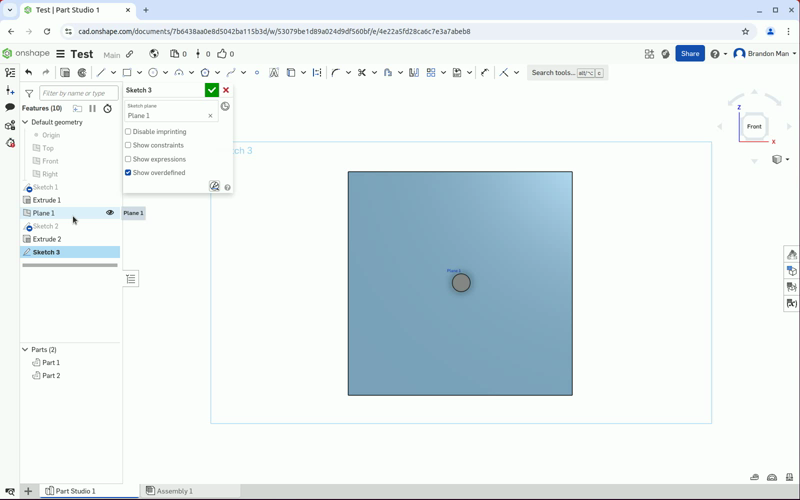
mouse_move(73, 352)
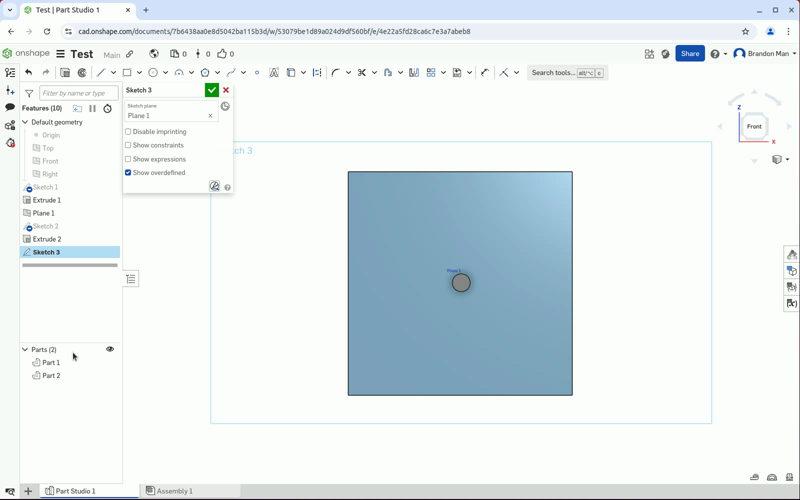
key(y)
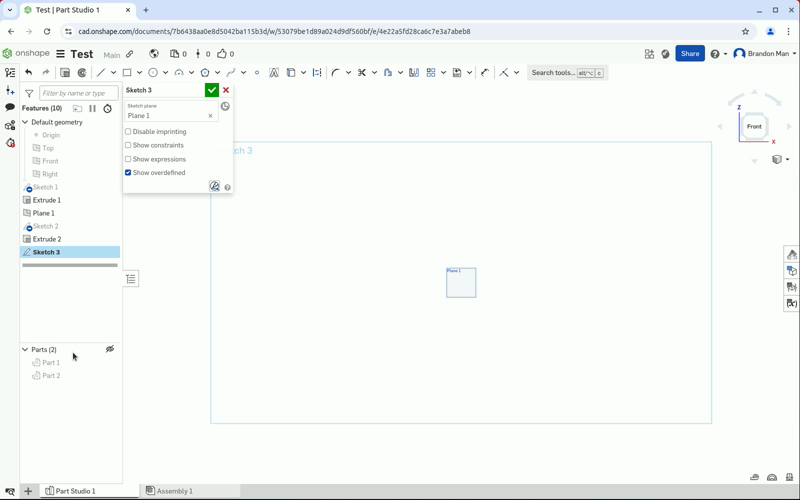
key(c)
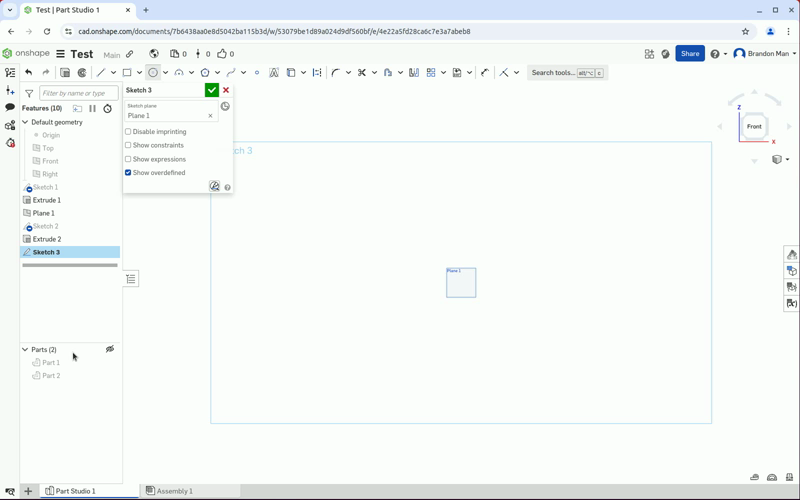
key_down(shift)
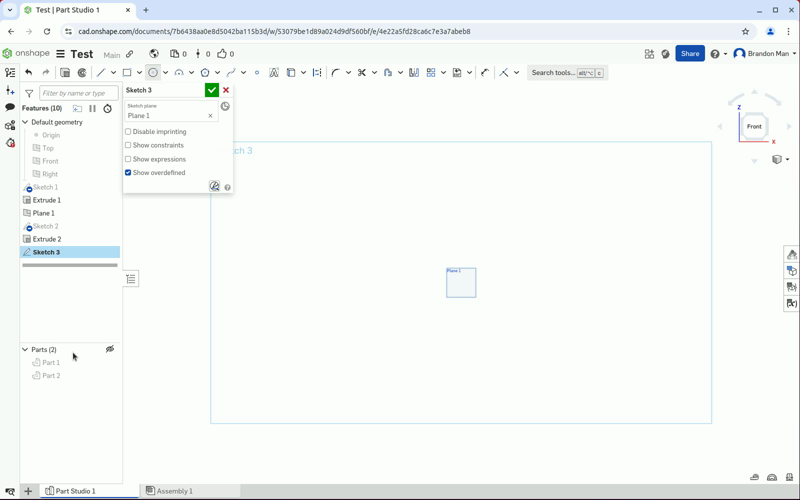
mouse_move(501, 282)
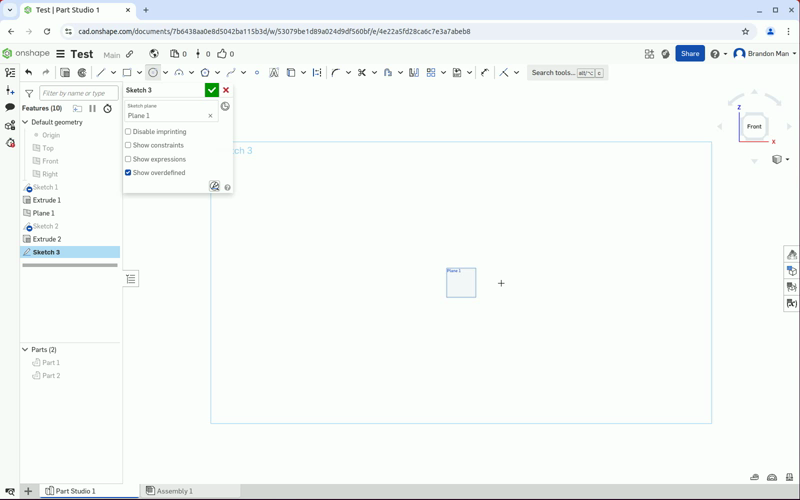
click(501, 282)
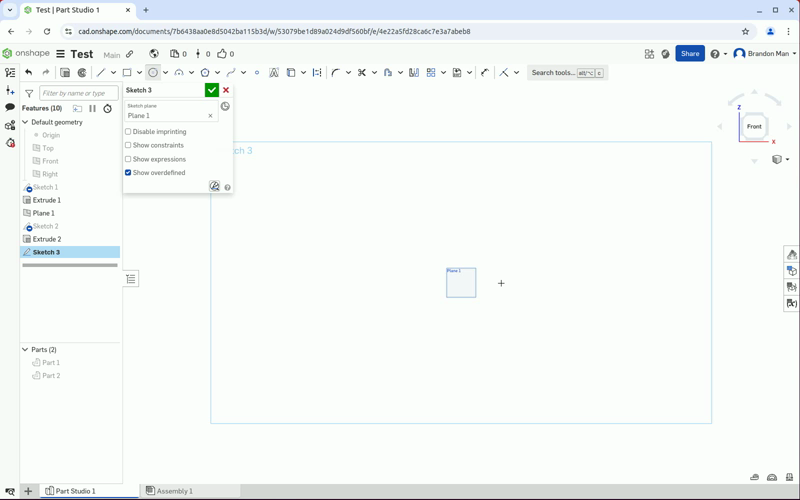
key_up(shift)
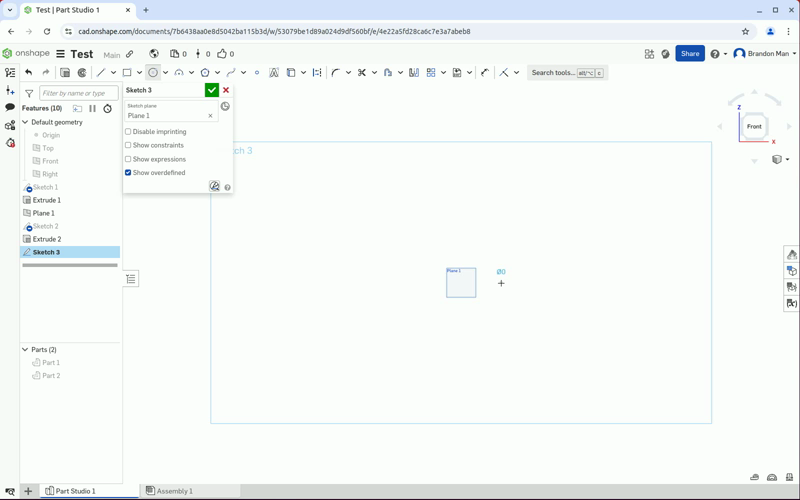
mouse_move(510, 282)
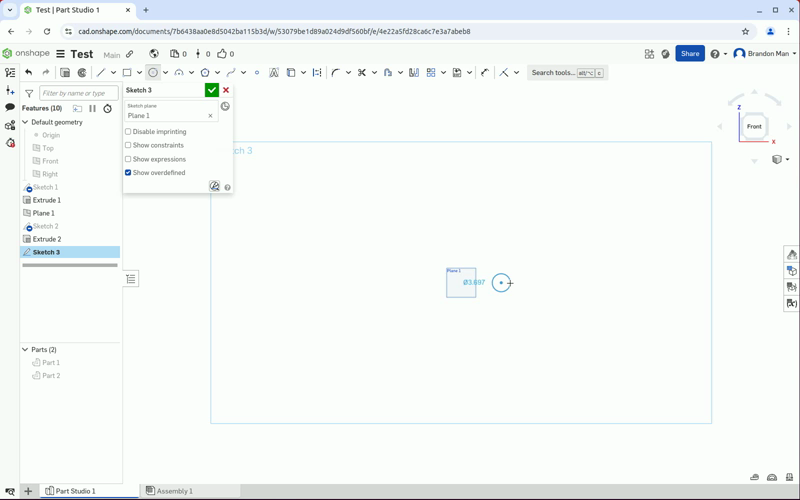
click(510, 282)
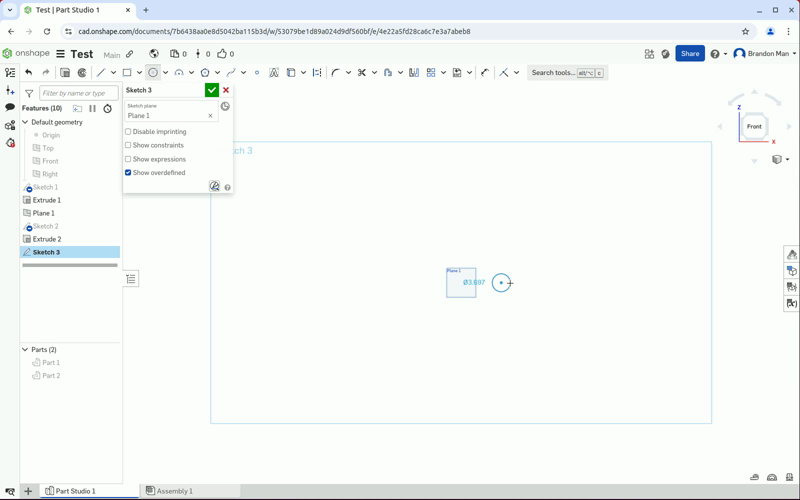
key(esc)
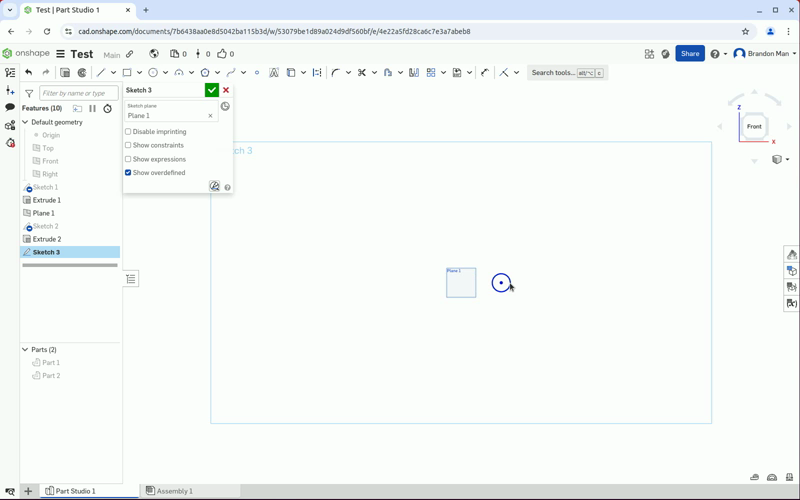
mouse_move(497, 282)
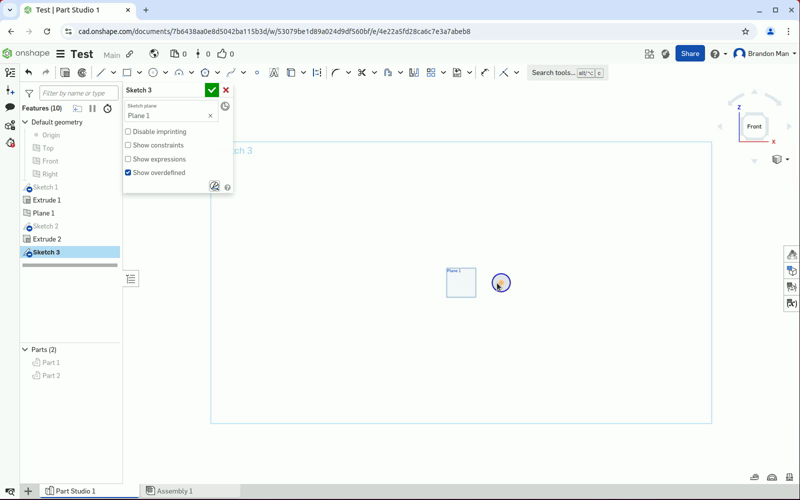
scroll(6)
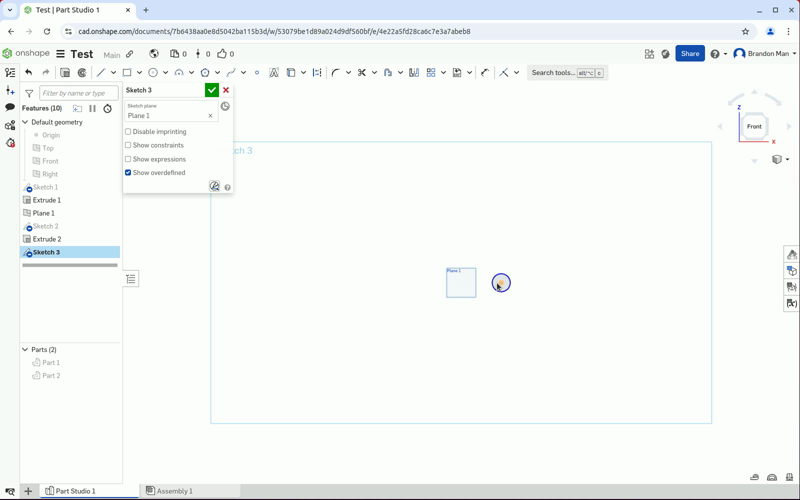
scroll(6)
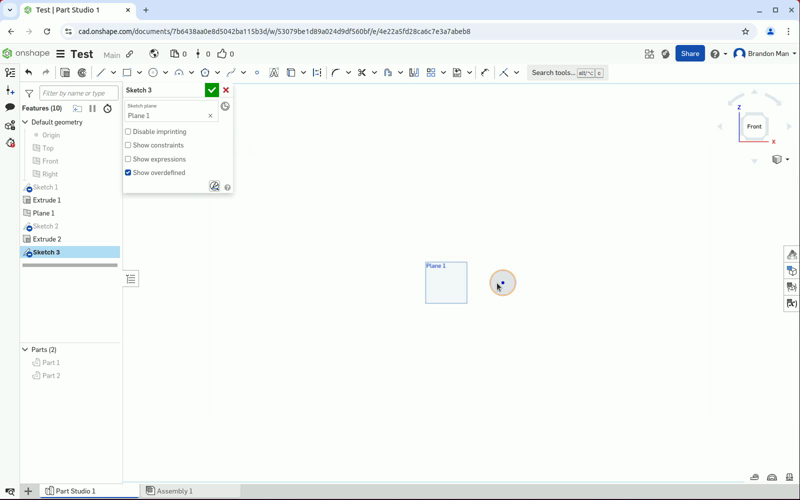
scroll(6)
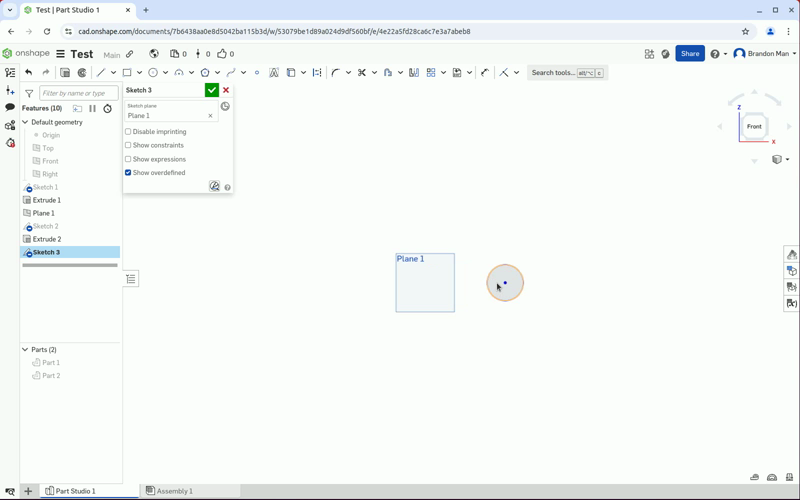
scroll(6)
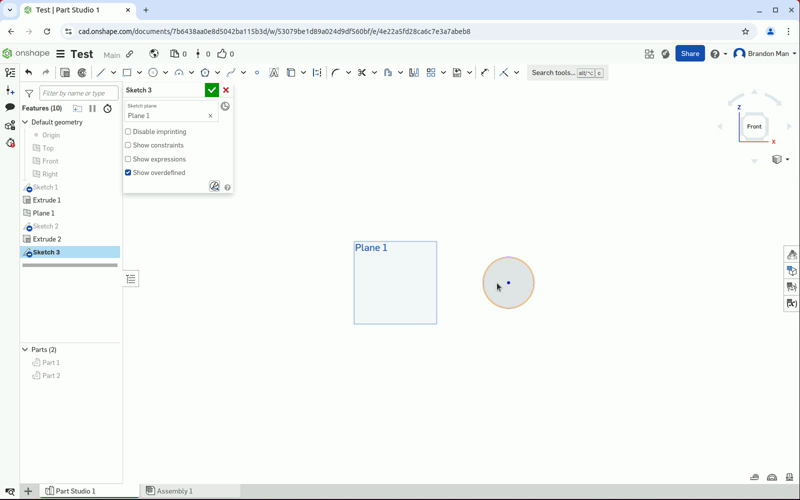
scroll(6)
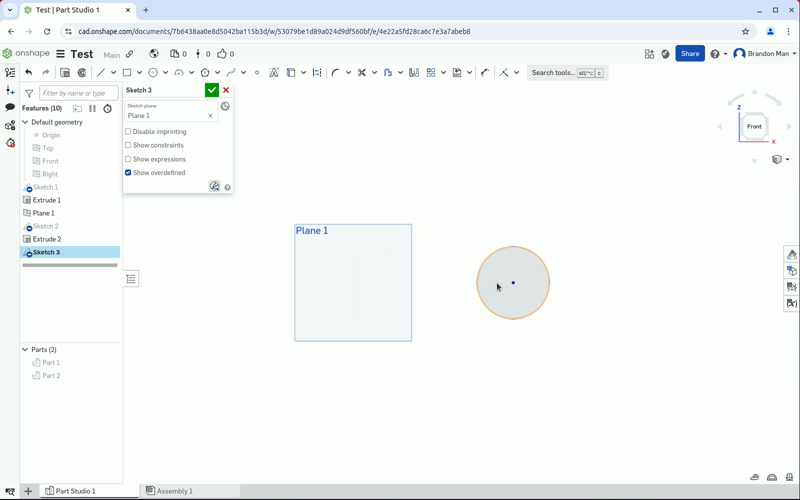
scroll(6)
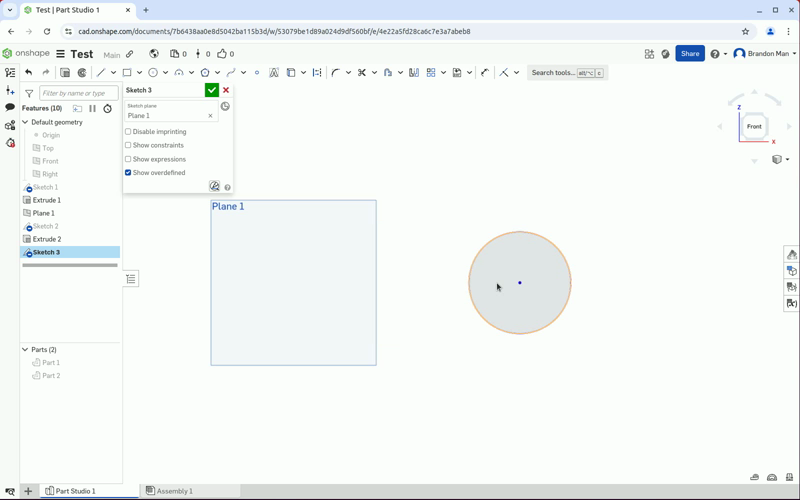
scroll(6)
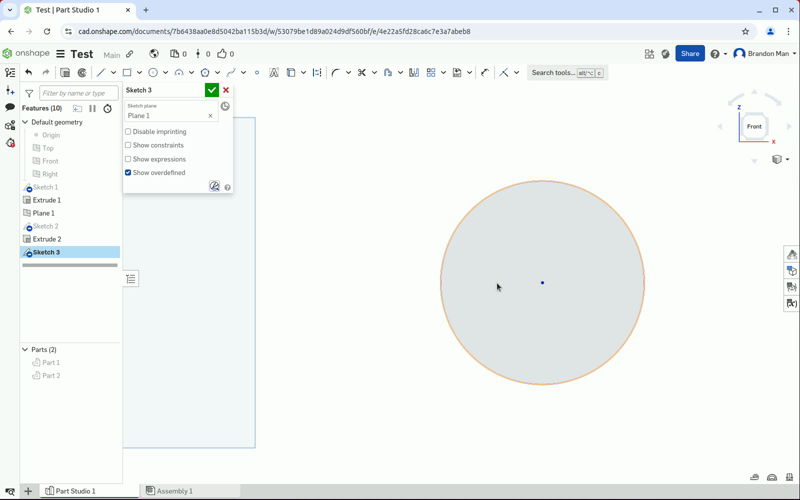
click(497, 282)
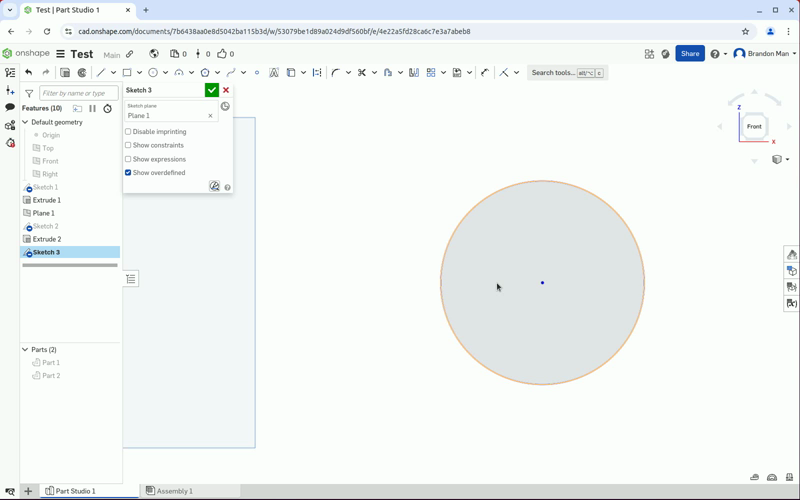
scroll(-6)
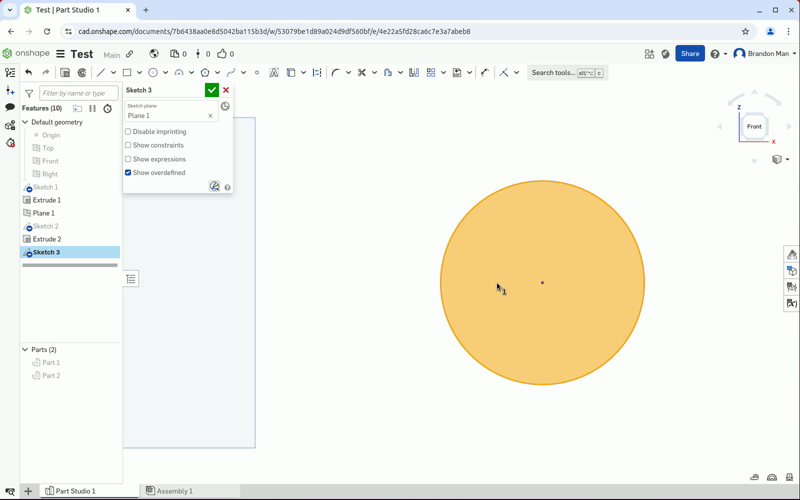
scroll(-6)
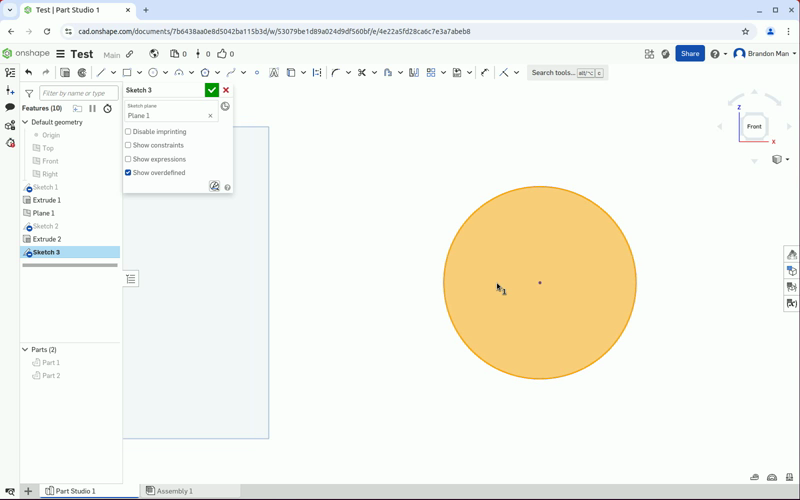
scroll(-6)
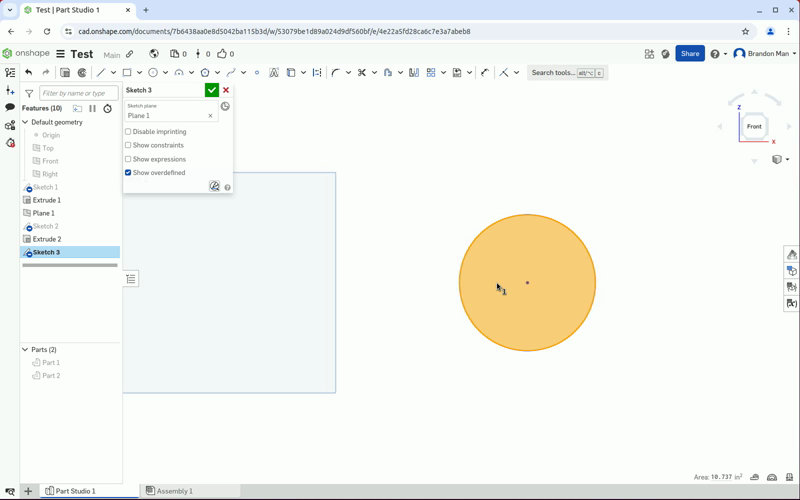
scroll(-6)
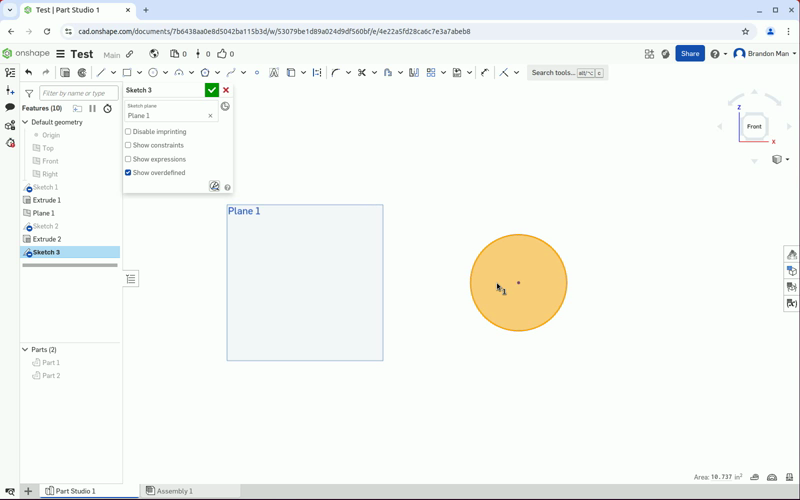
scroll(-6)
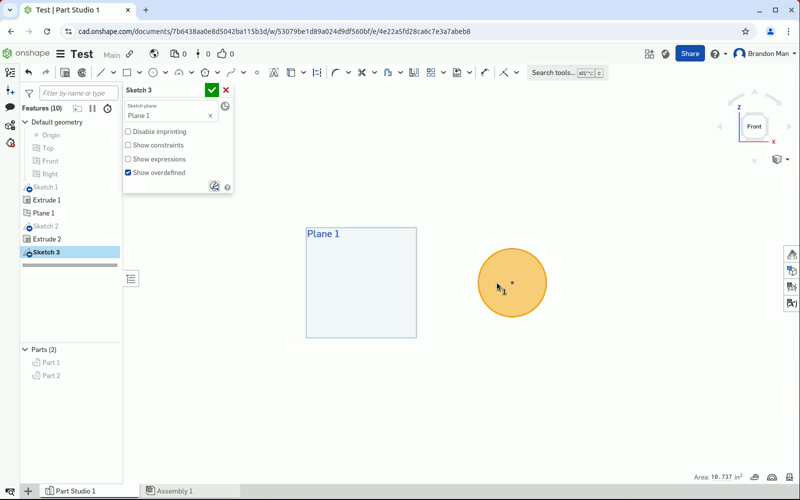
scroll(-6)
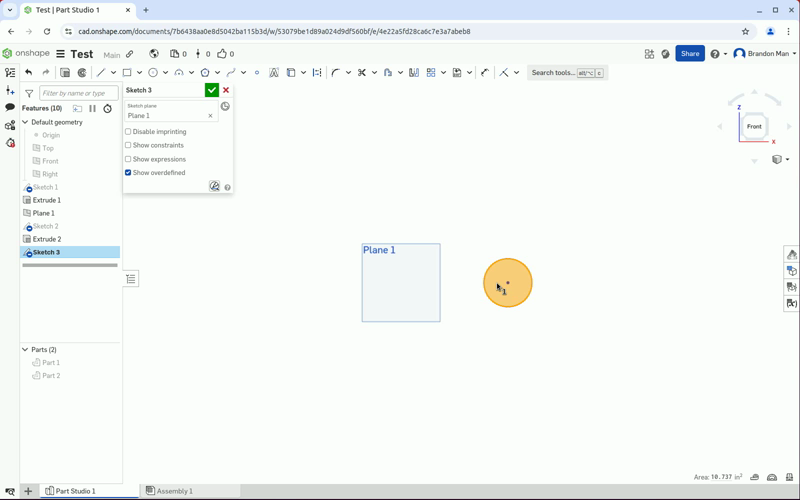
scroll(-6)
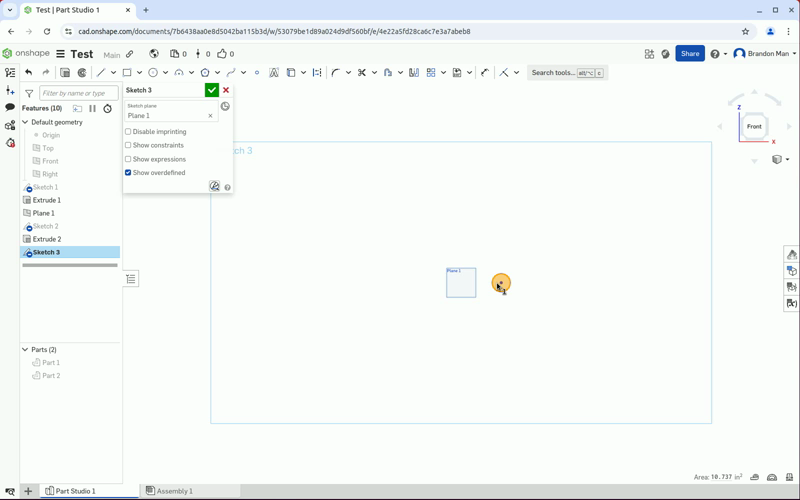
mouse_move(73, 352)
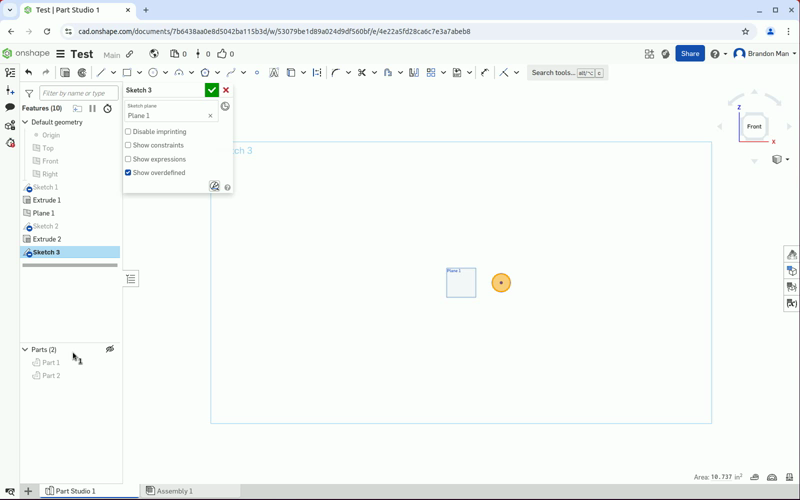
key(shift+y)
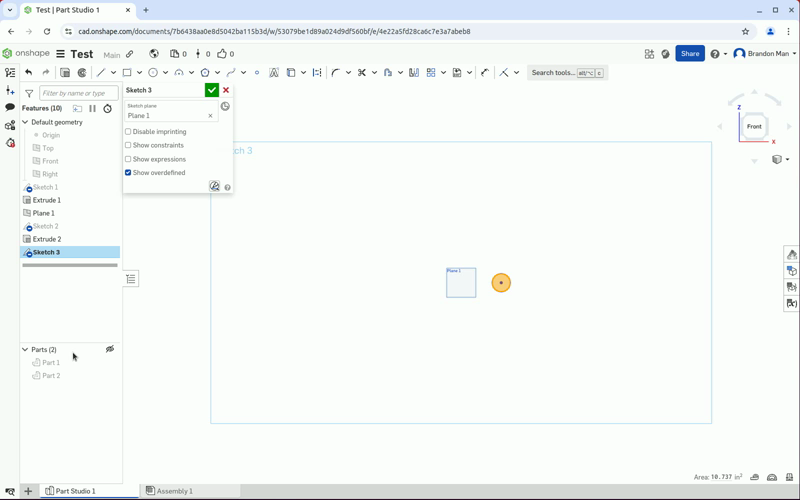
key(shift+e)
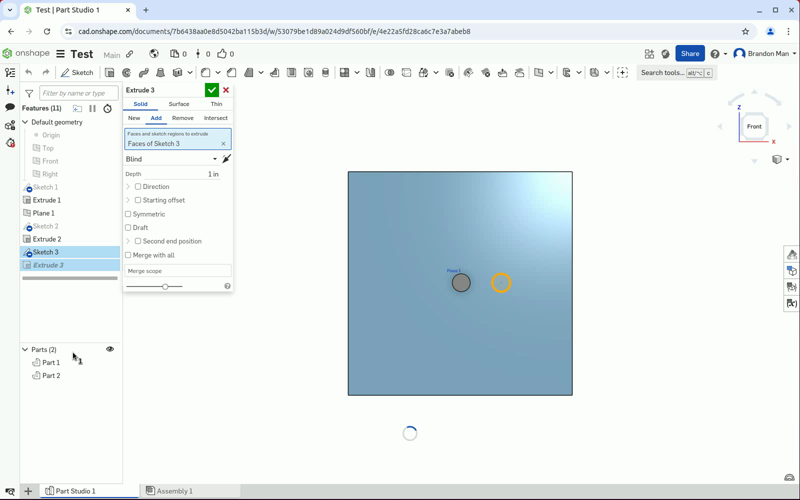
mouse_move(143, 106)
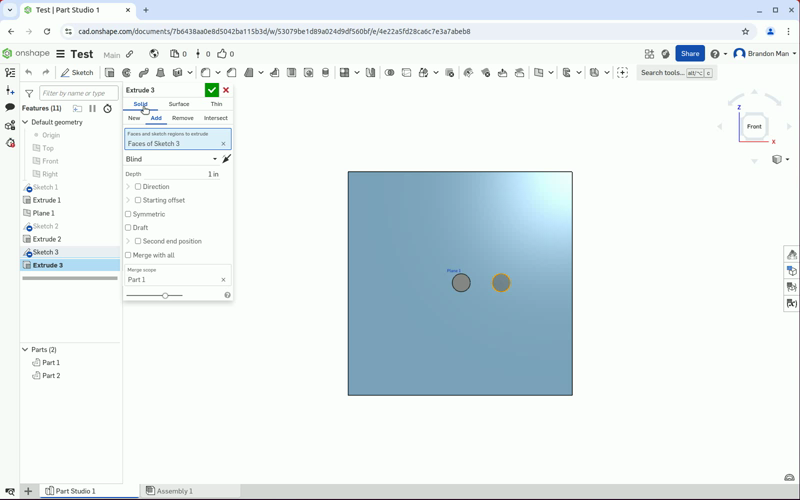
click(143, 106)
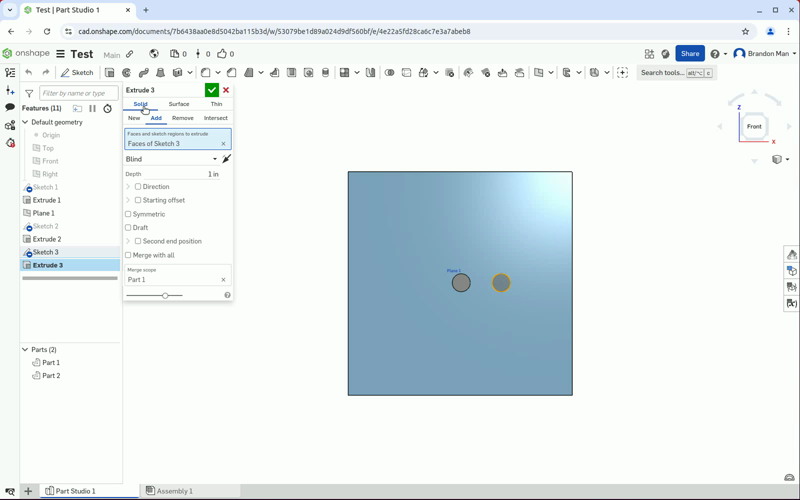
mouse_move(137, 120)
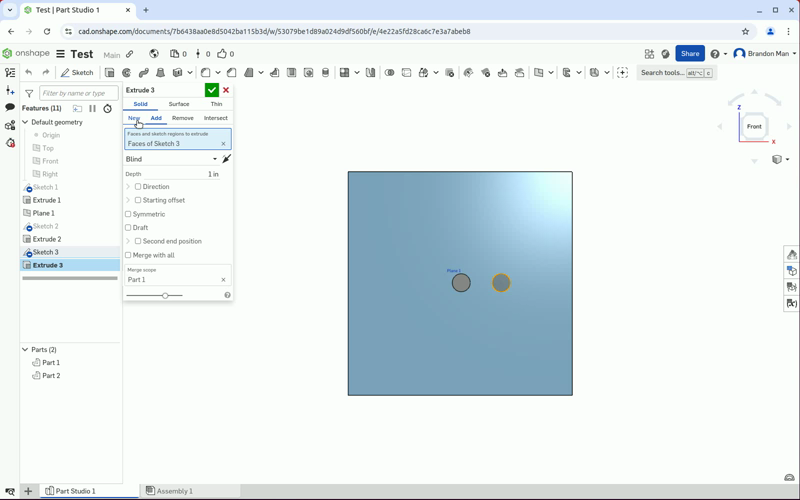
click(137, 120)
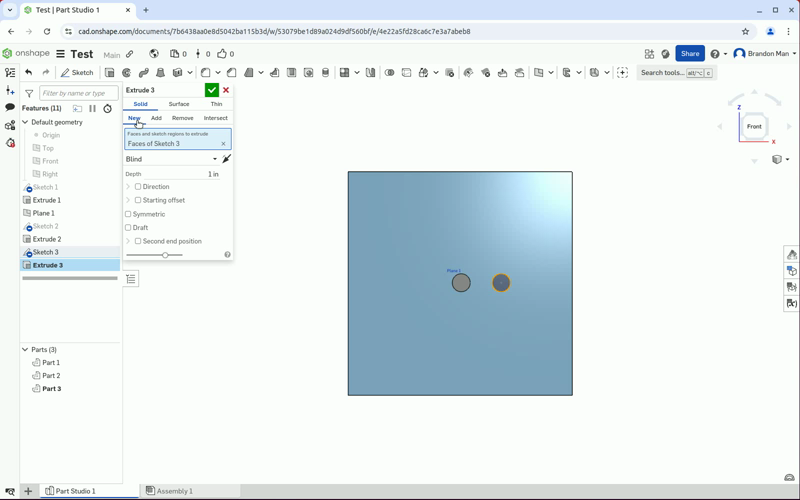
key(tab, 4)
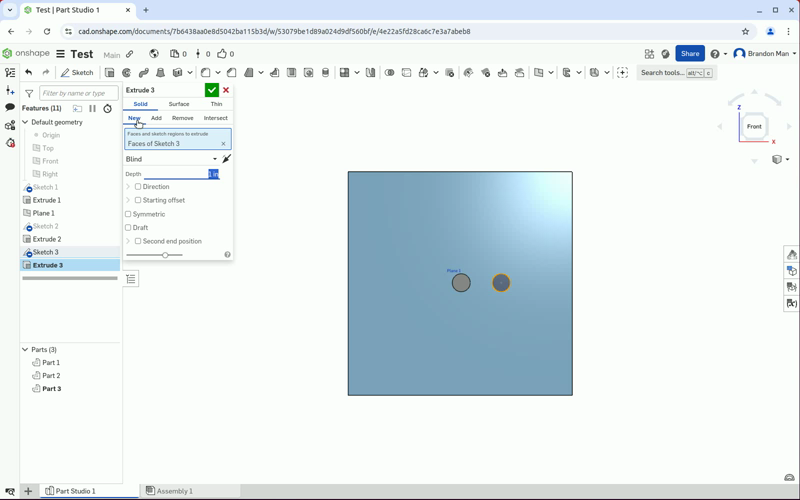
text(2.407)
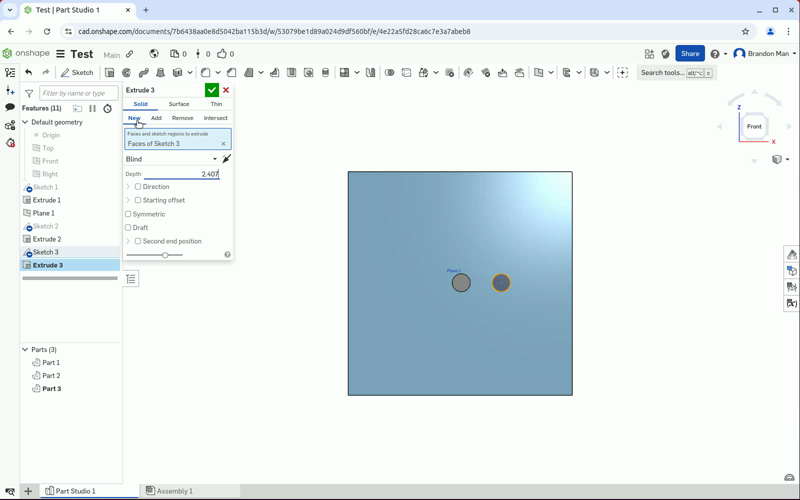
key(enter)
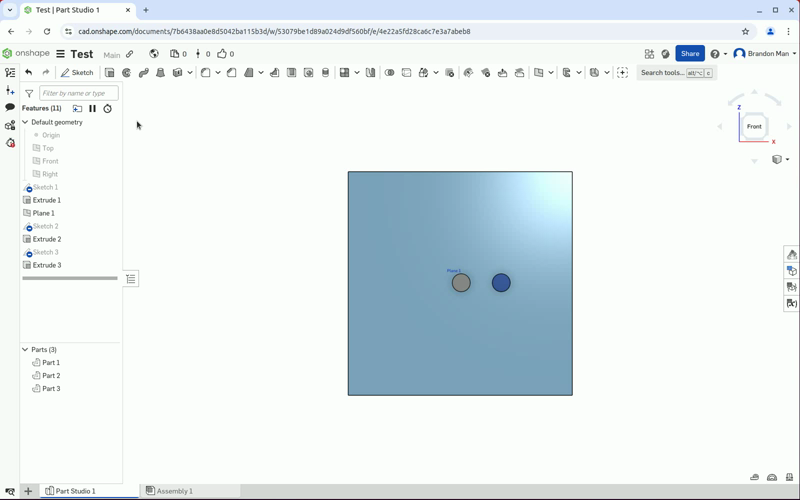
key(shift+h)
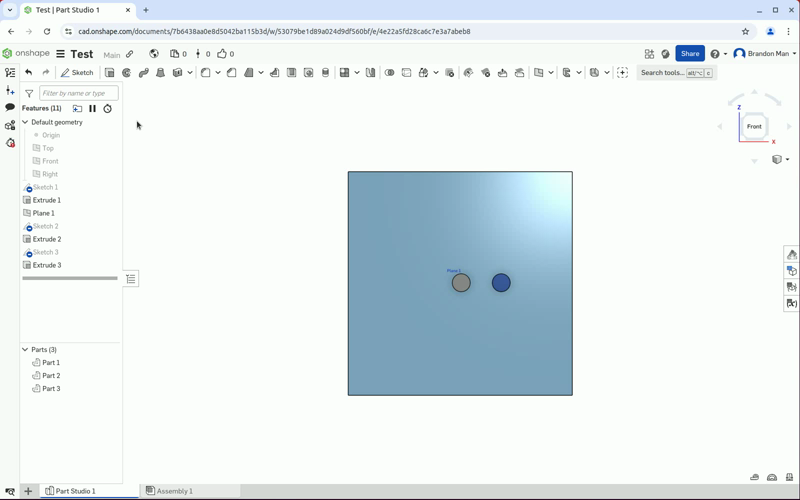
key(shift+h)
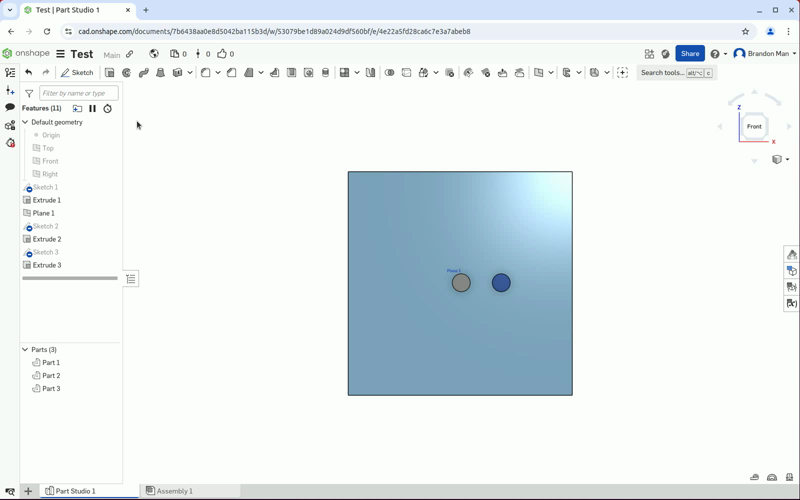
mouse_move(73, 189)
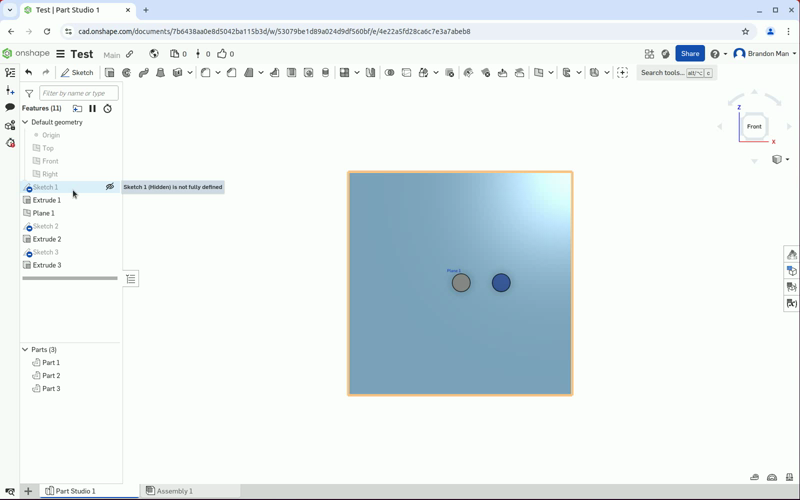
click(73, 189)
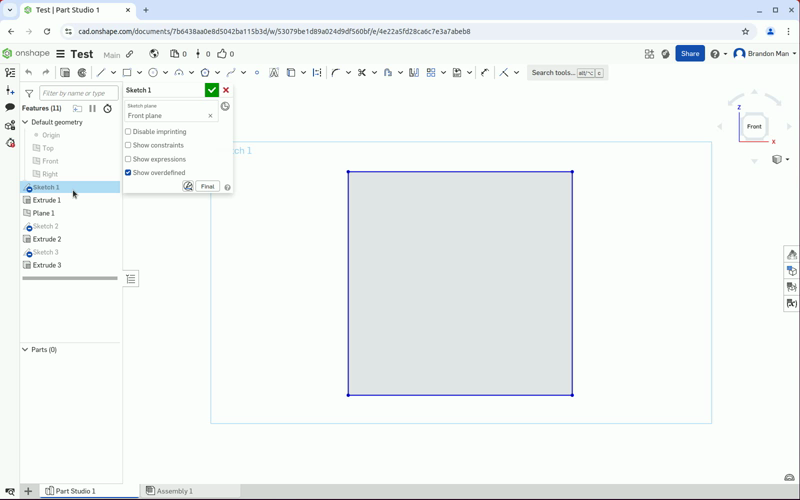
mouse_move(229, 92)
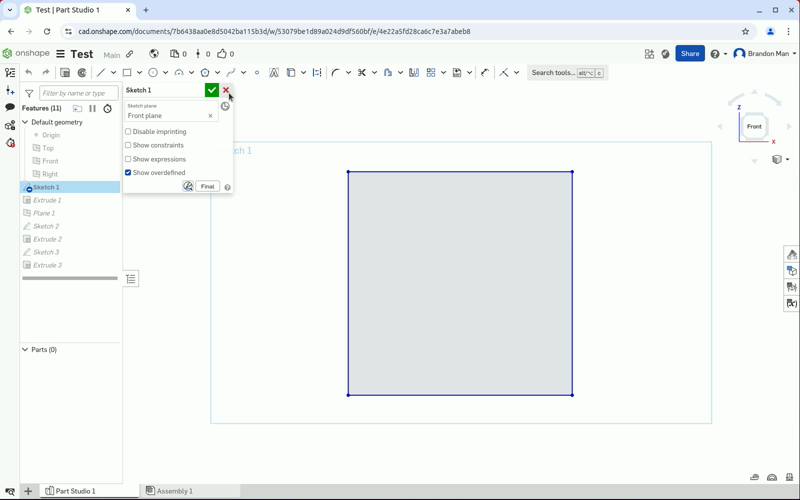
click(229, 92)
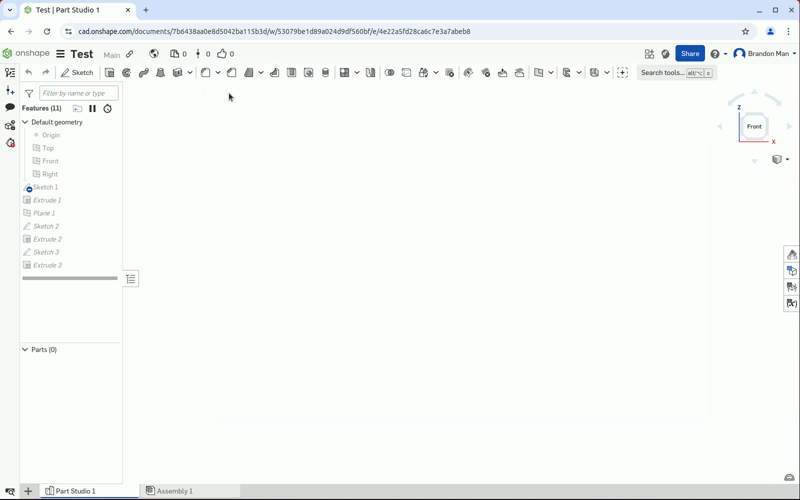
key(shift+s)
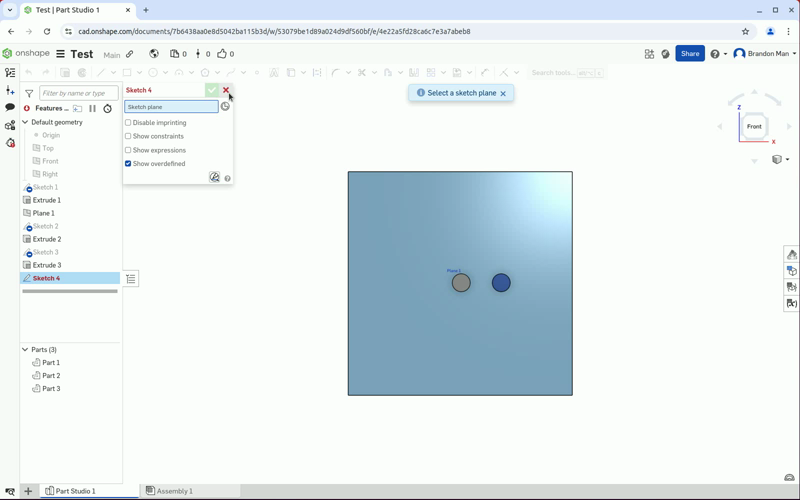
mouse_move(73, 215)
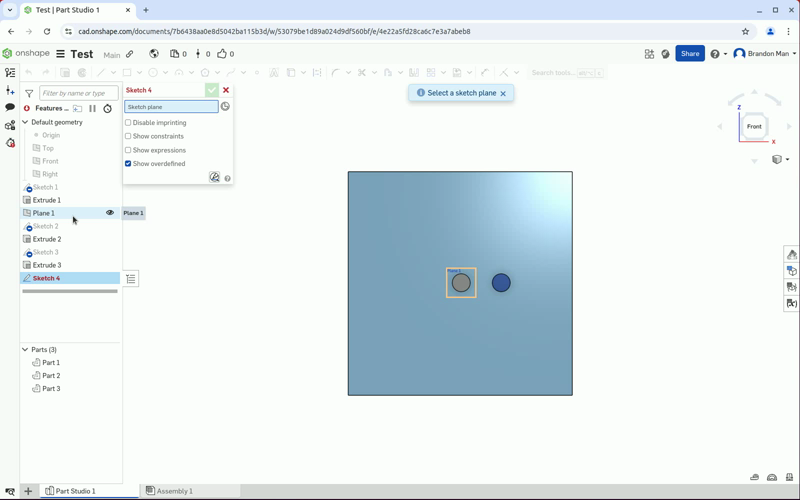
click(73, 215)
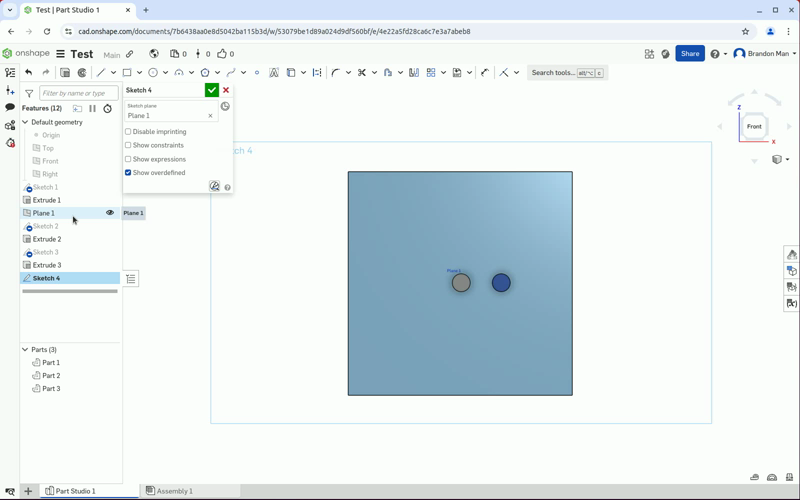
mouse_move(73, 352)
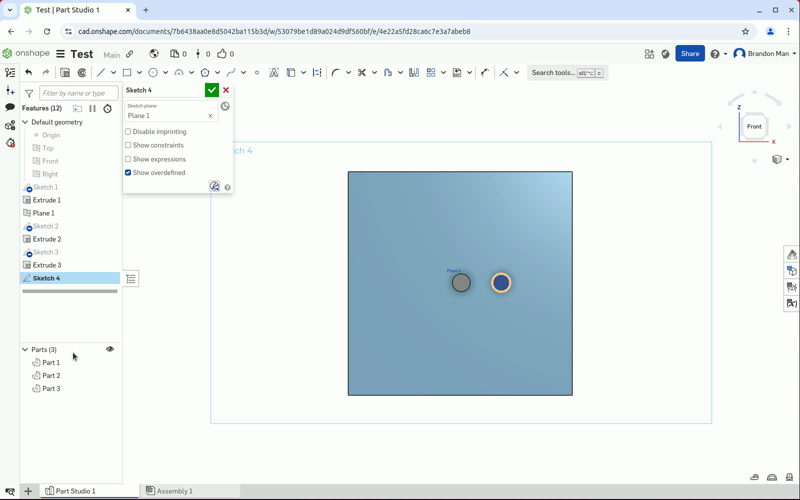
key(y)
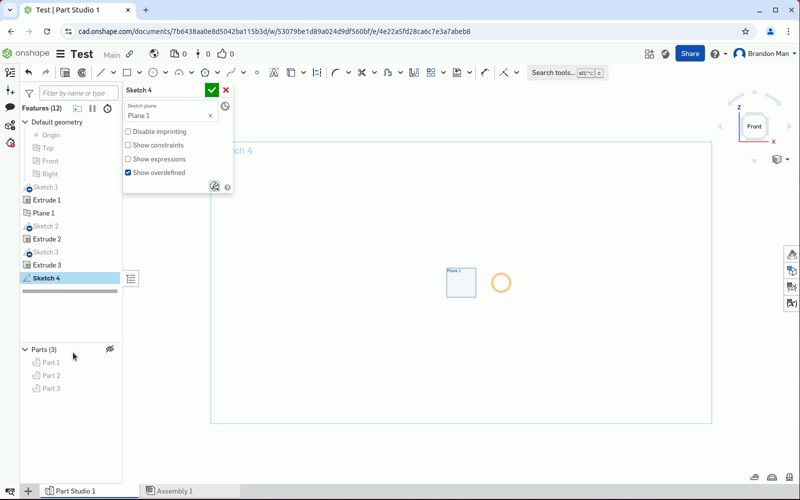
key(c)
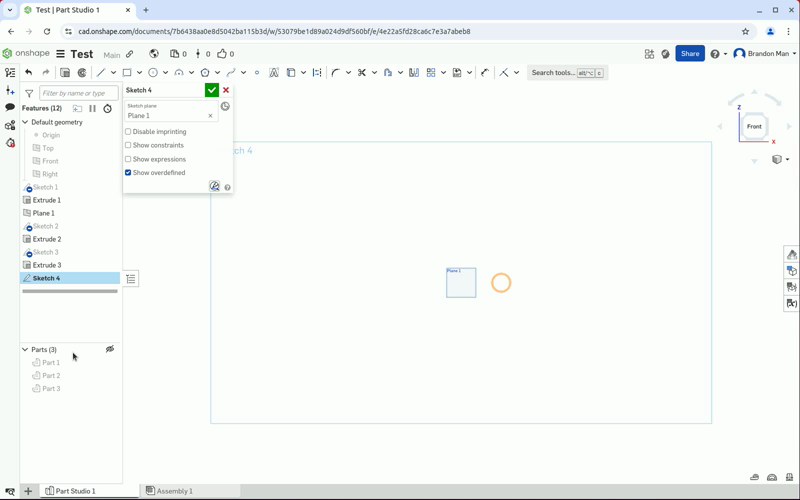
key_down(shift)
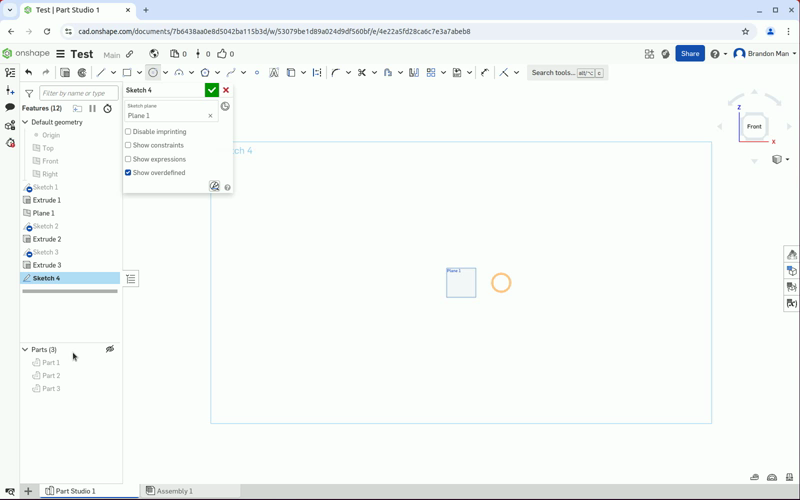
mouse_move(452, 327)
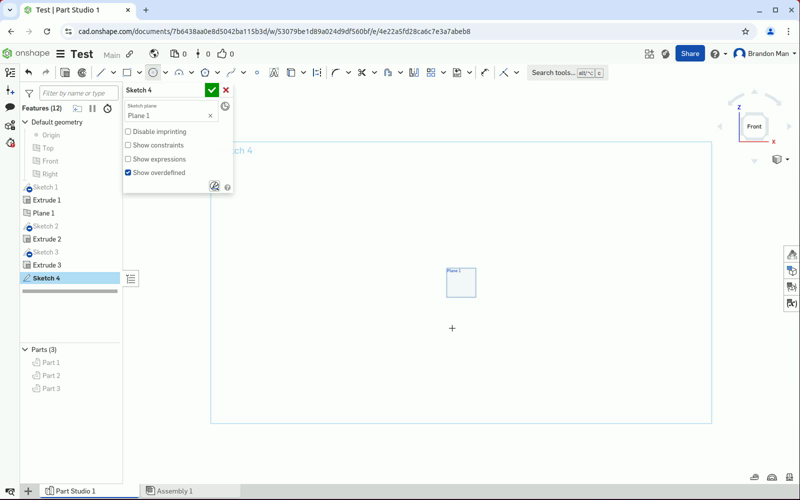
click(452, 327)
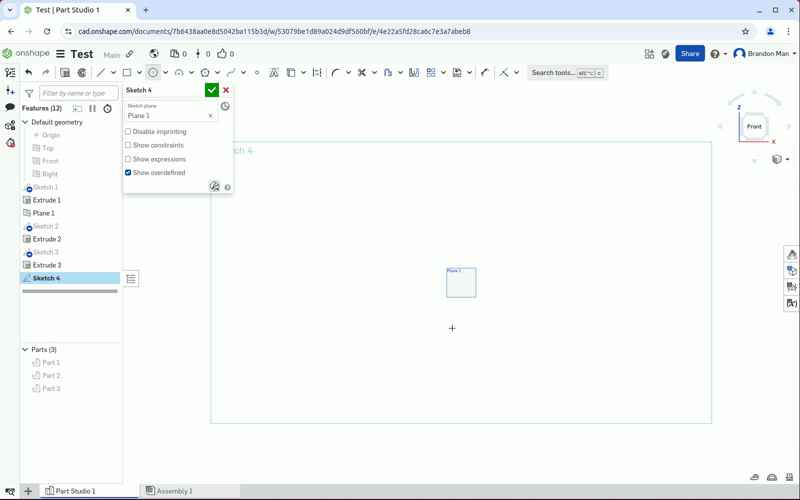
key_up(shift)
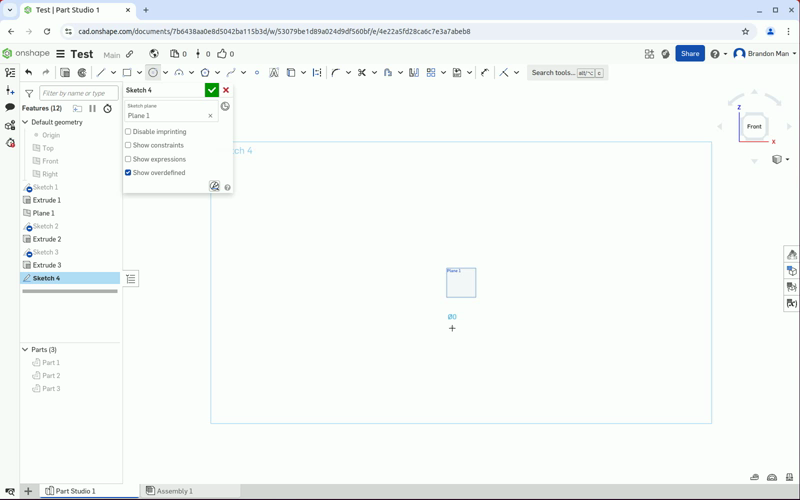
mouse_move(460, 327)
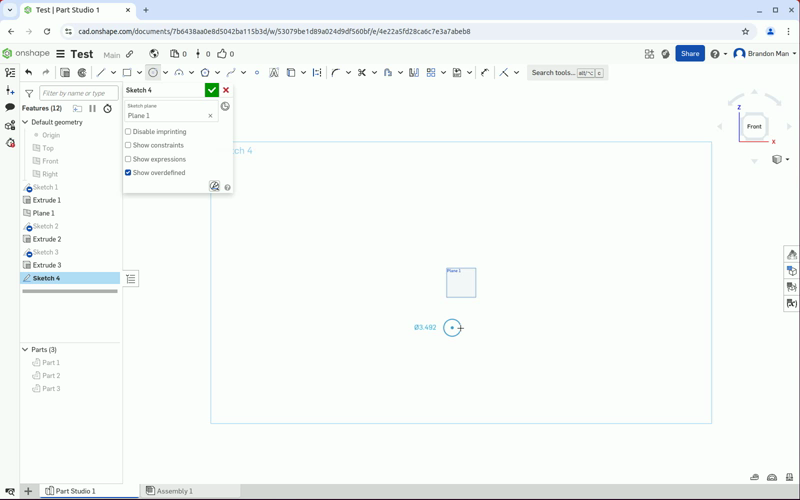
click(460, 327)
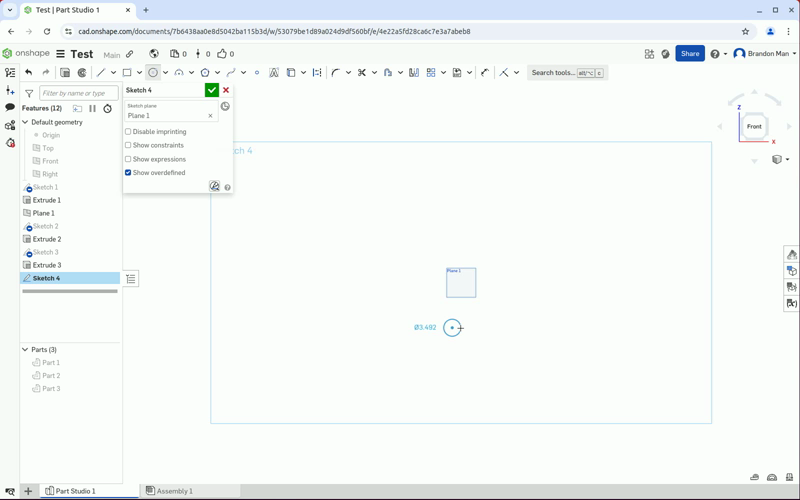
key(esc)
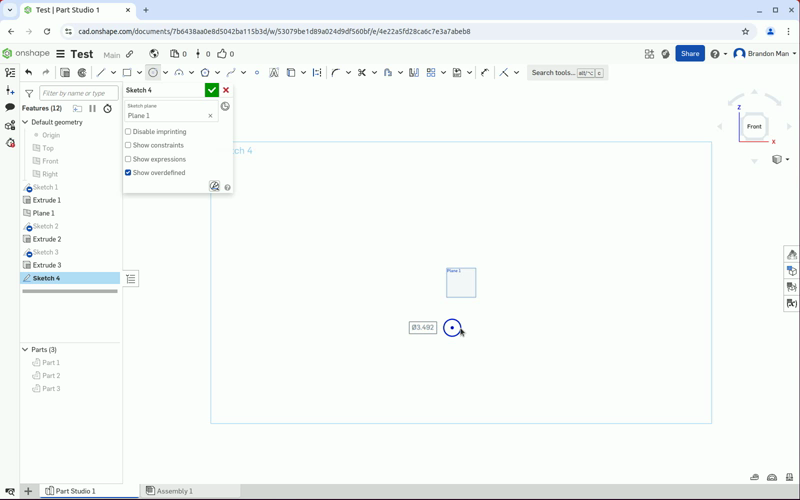
mouse_move(452, 333)
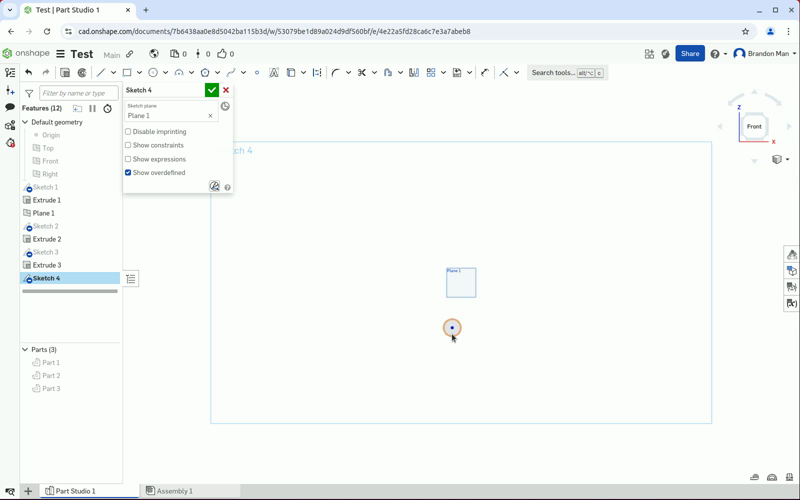
scroll(6)
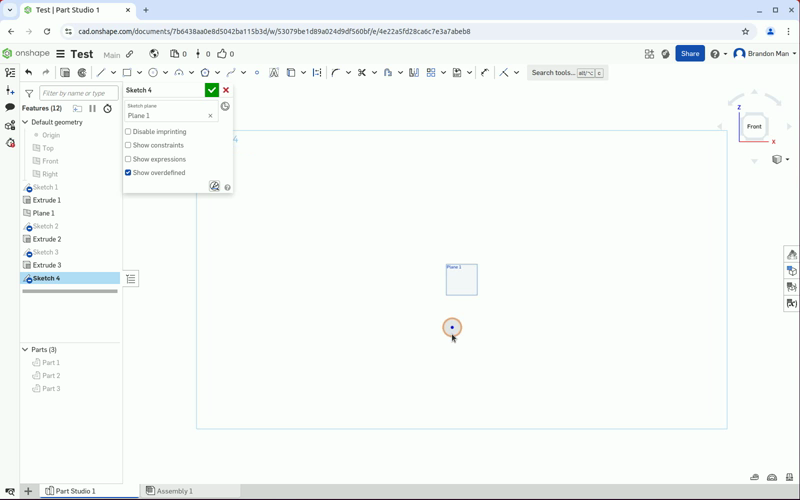
scroll(6)
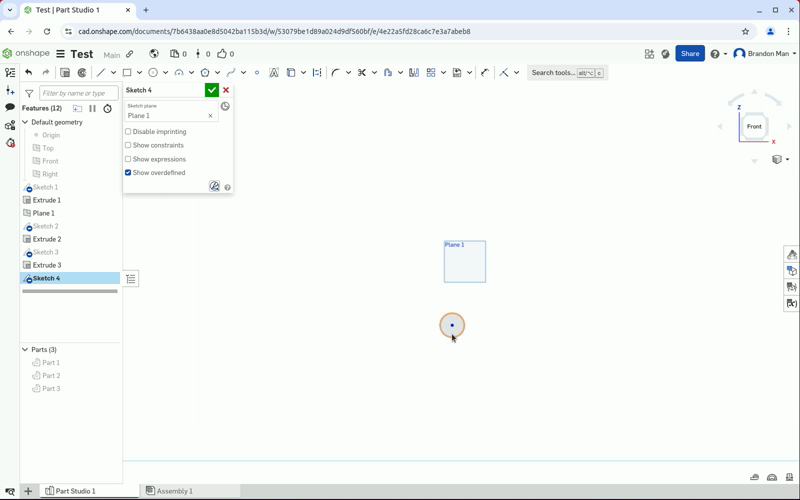
scroll(6)
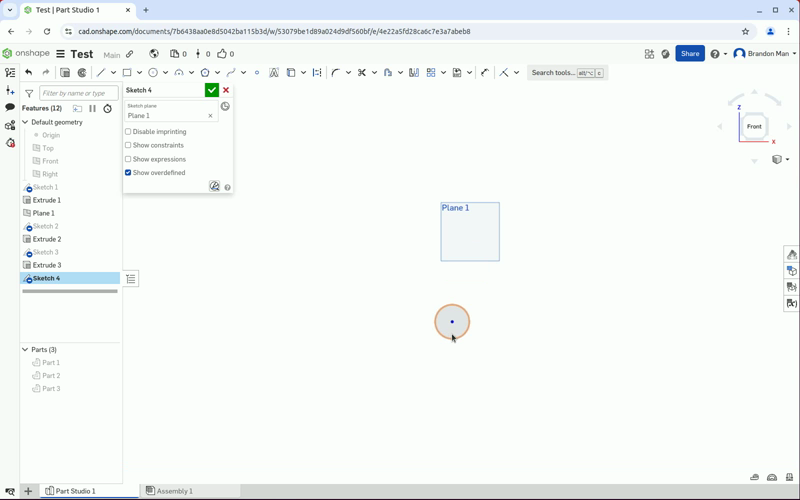
scroll(6)
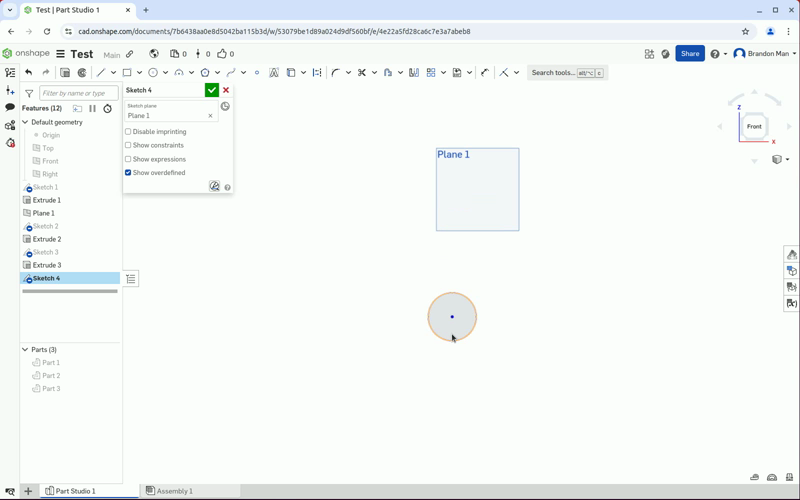
scroll(6)
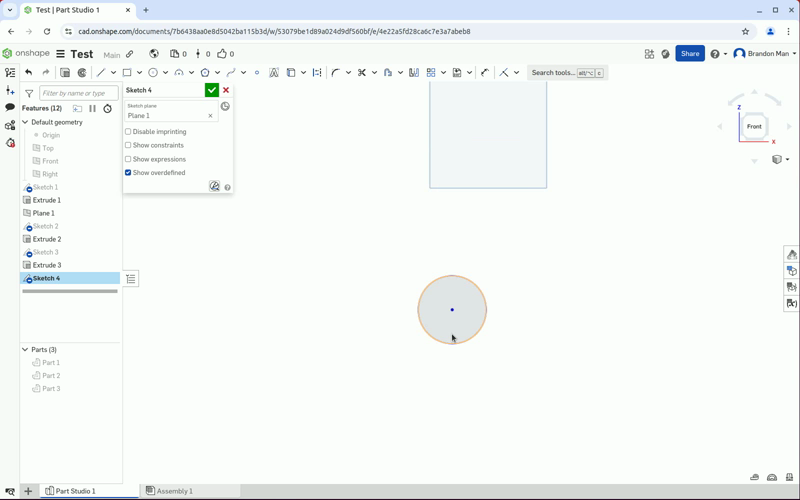
scroll(6)
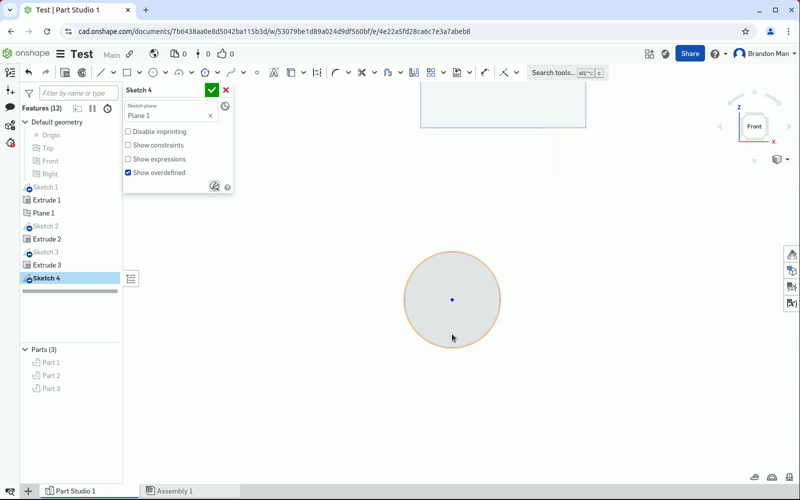
scroll(6)
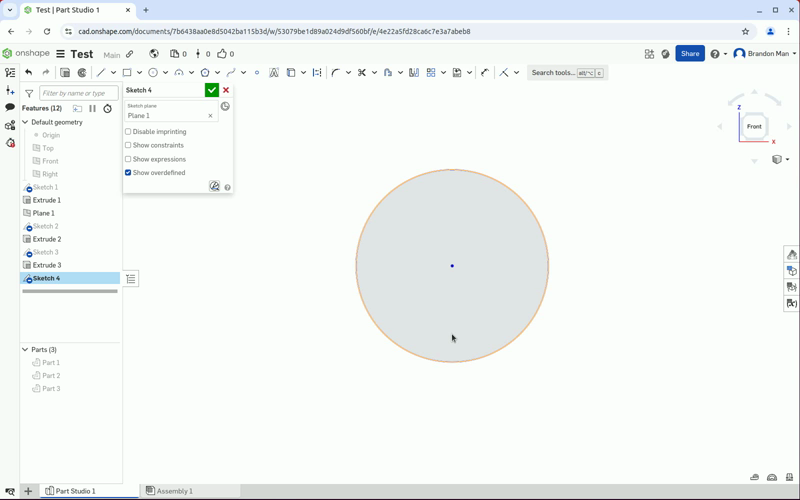
click(452, 333)
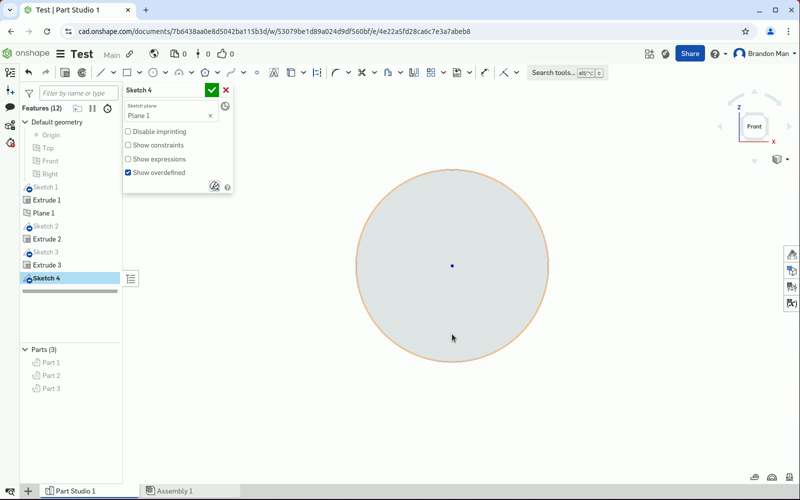
scroll(-6)
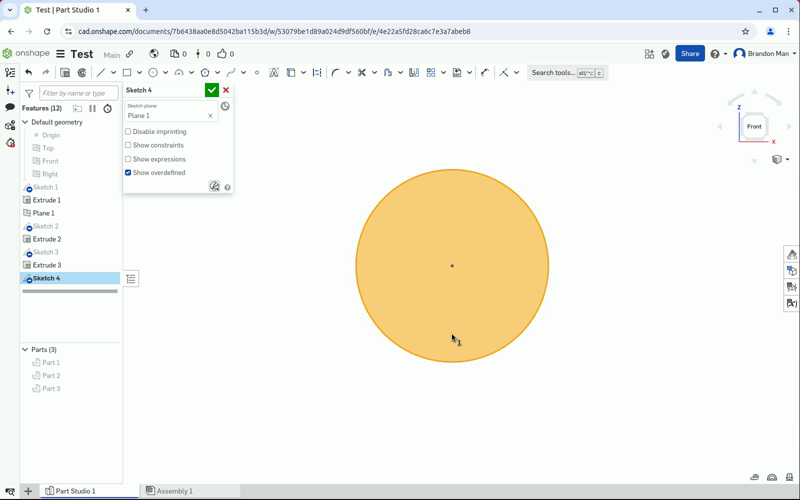
scroll(-6)
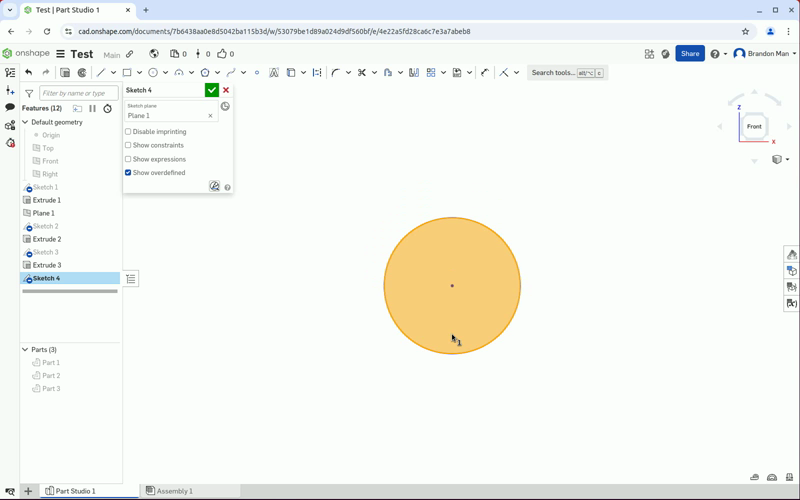
scroll(-6)
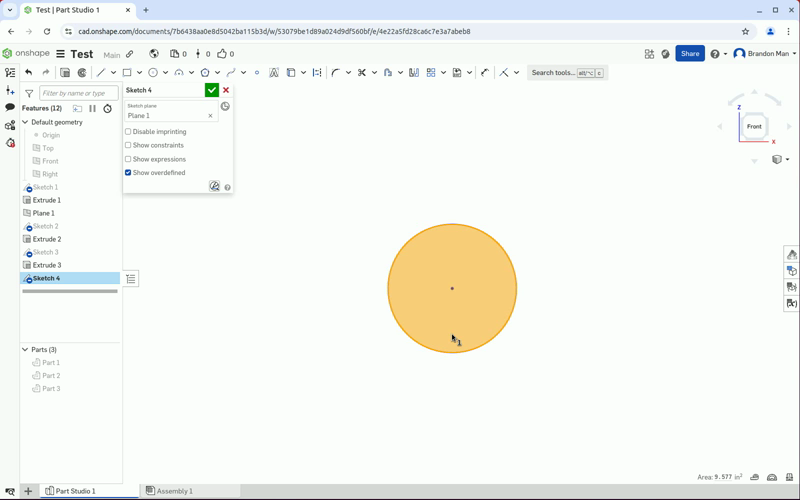
scroll(-6)
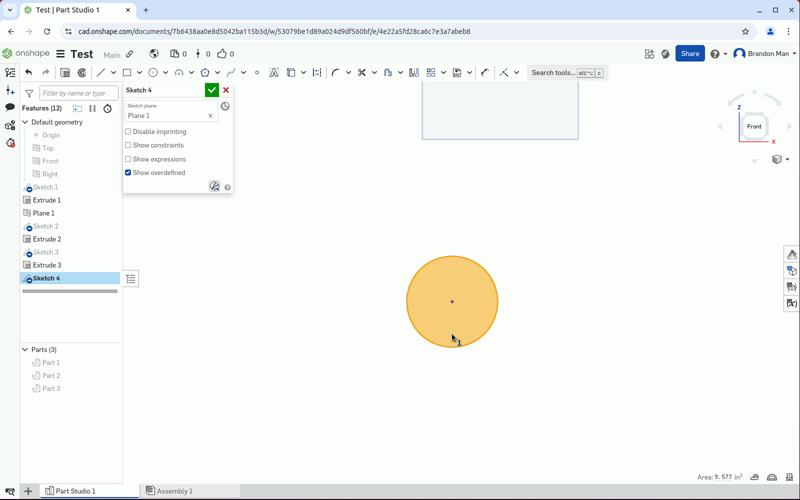
scroll(-6)
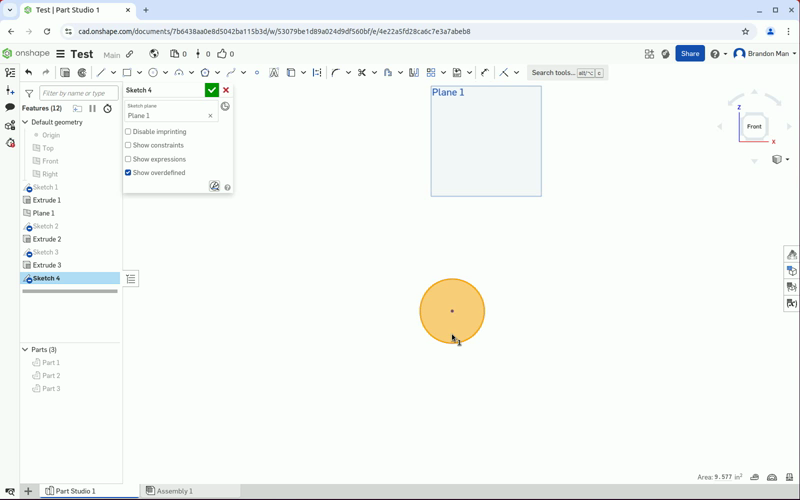
scroll(-6)
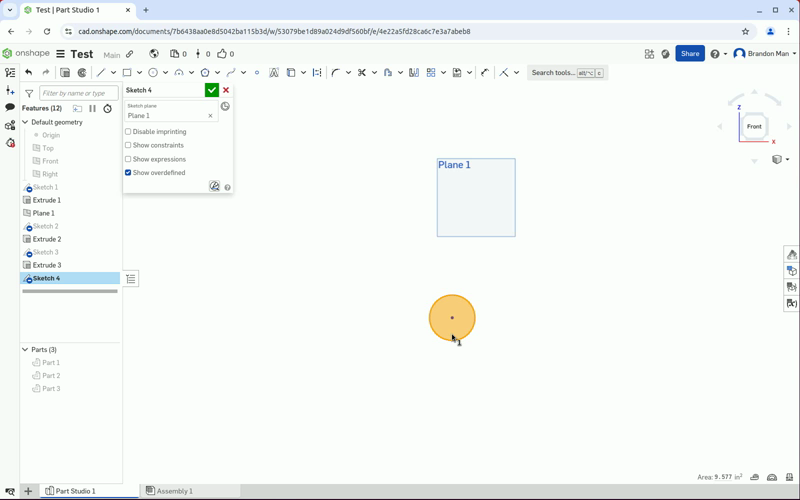
scroll(-6)
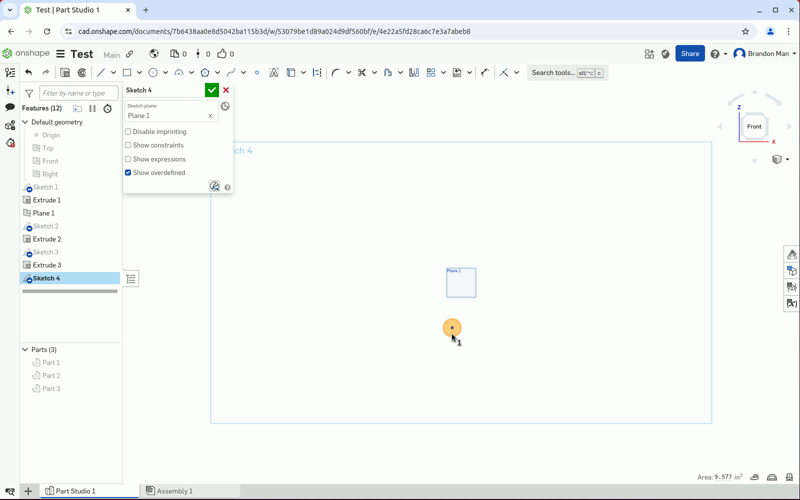
mouse_move(73, 352)
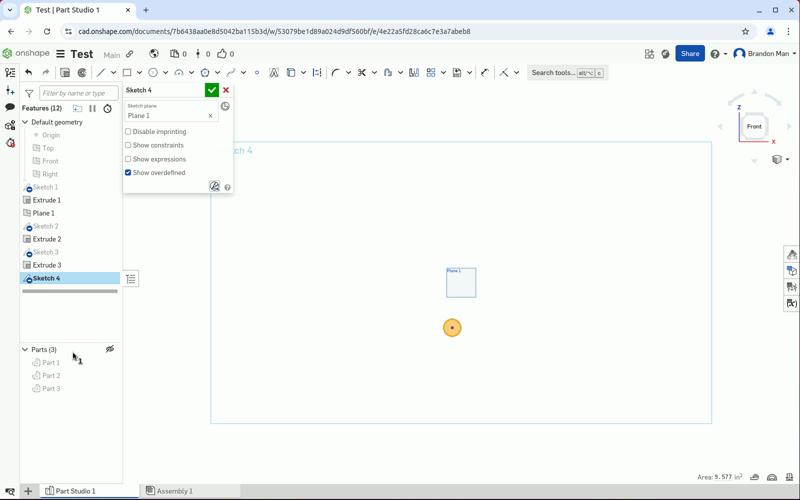
key(shift+y)
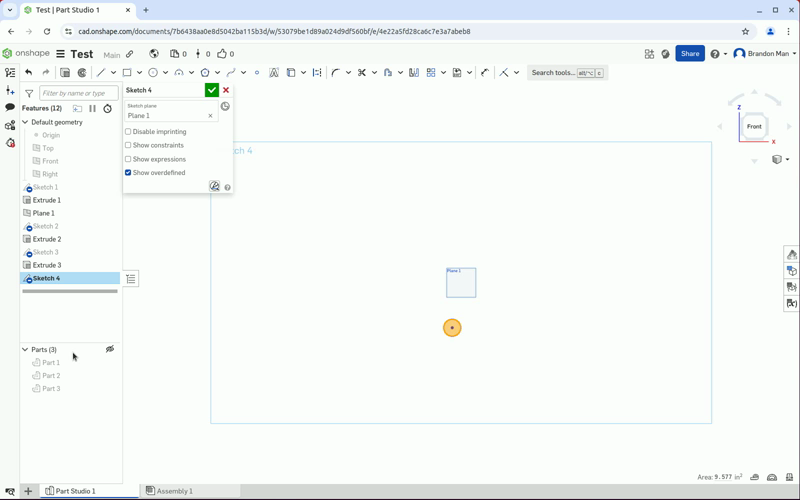
key(shift+e)
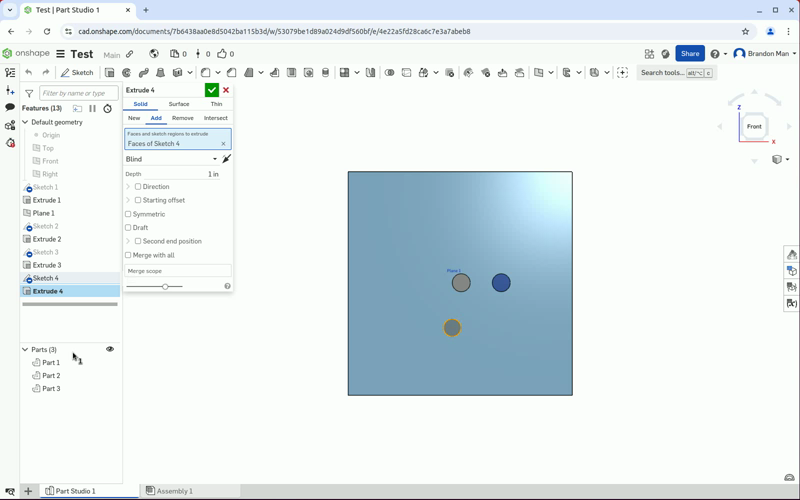
mouse_move(143, 106)
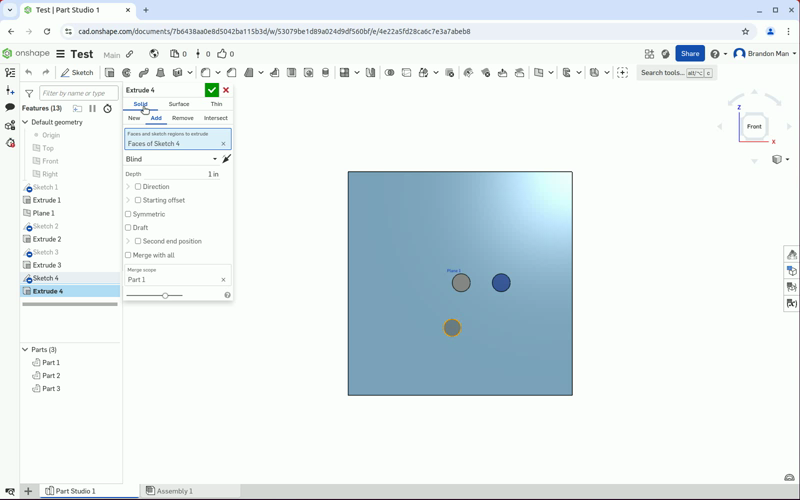
click(143, 106)
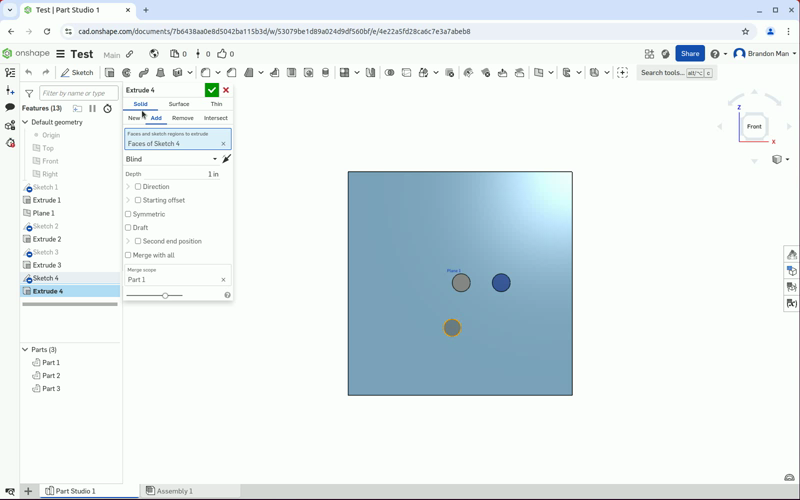
mouse_move(137, 120)
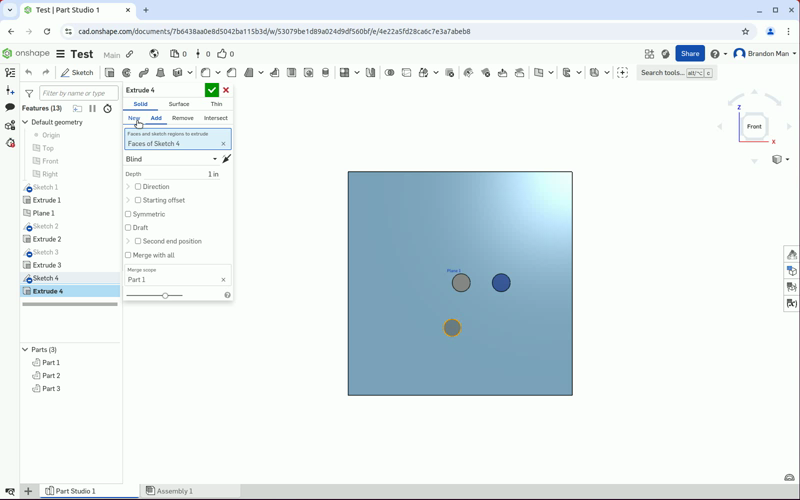
click(137, 120)
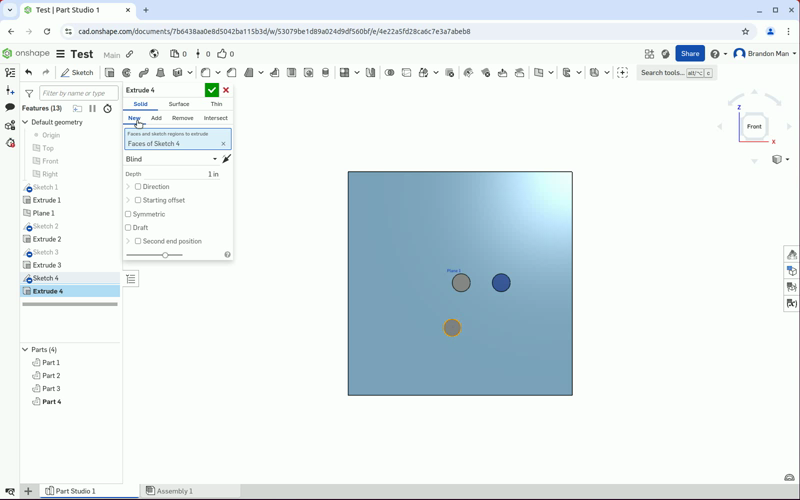
key(tab, 4)
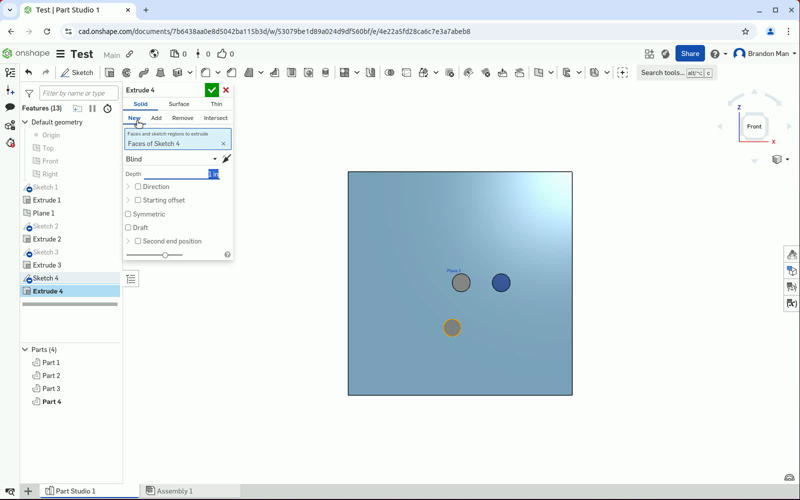
text(2.407)
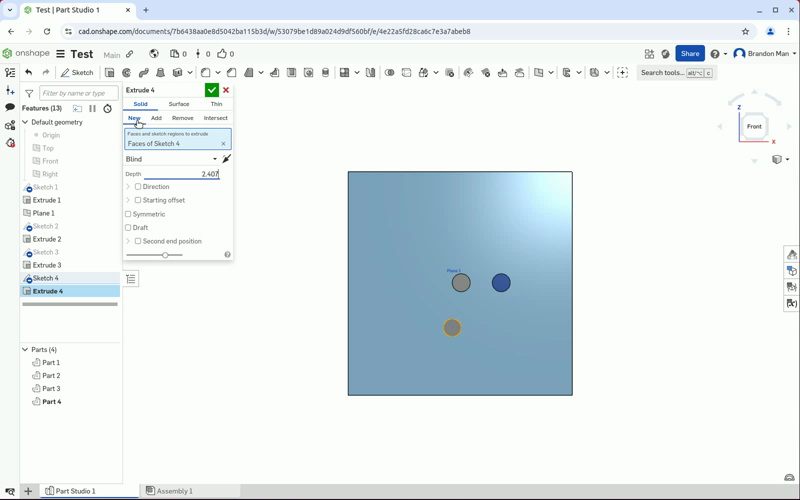
key(enter)
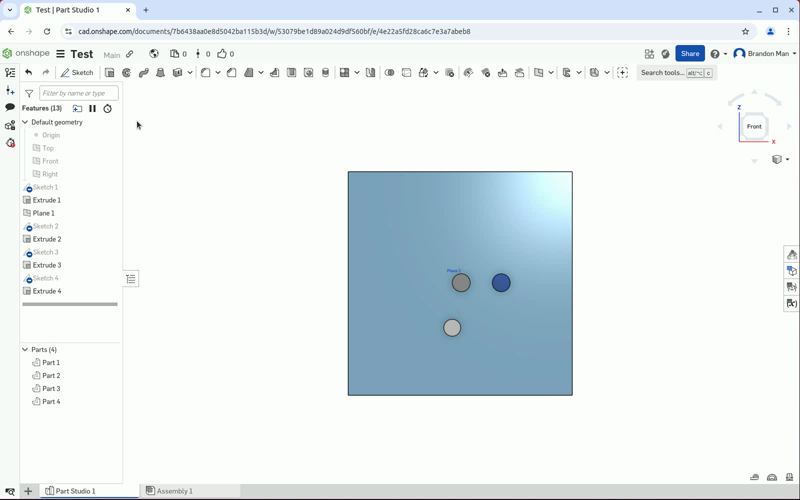
key(shift+h)
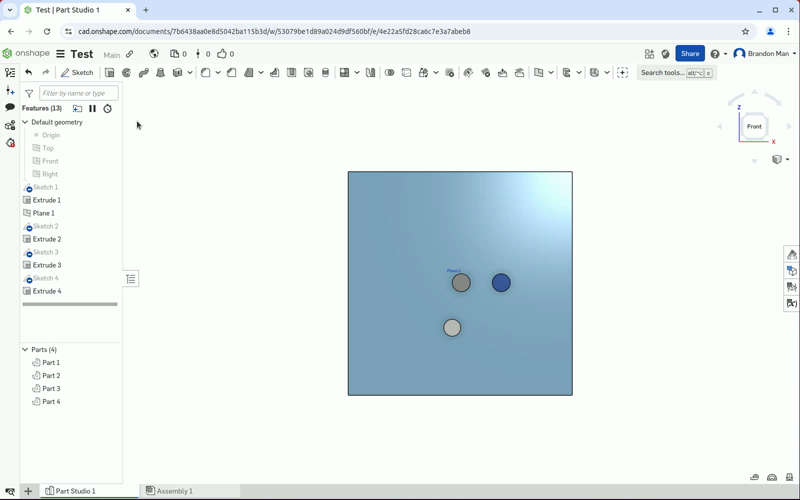
key(shift+h)
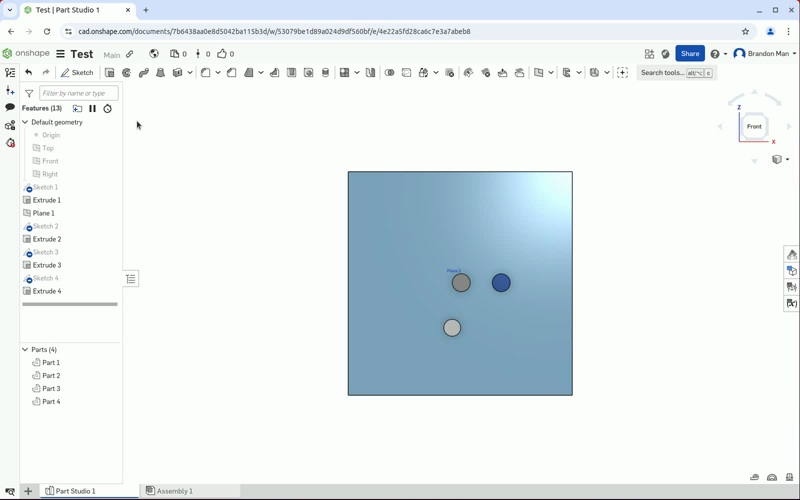
mouse_move(73, 189)
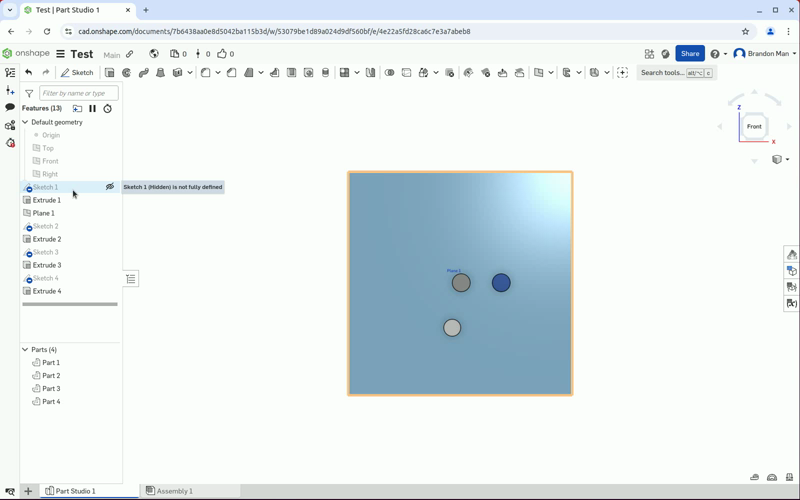
click(73, 189)
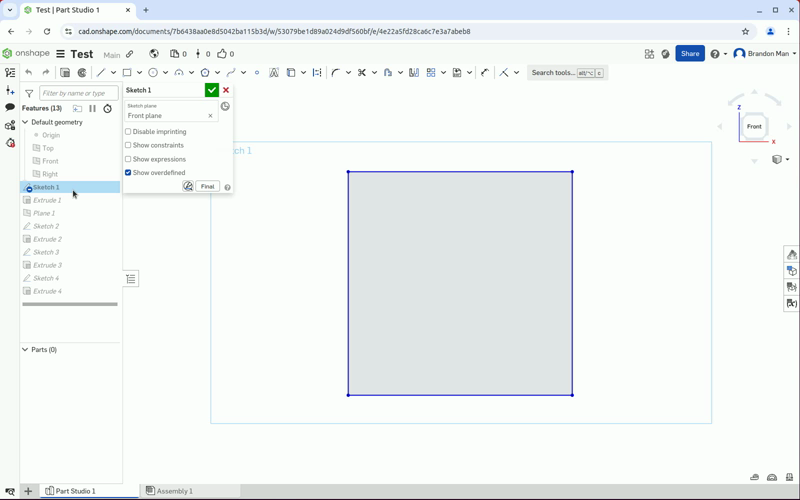
mouse_move(229, 92)
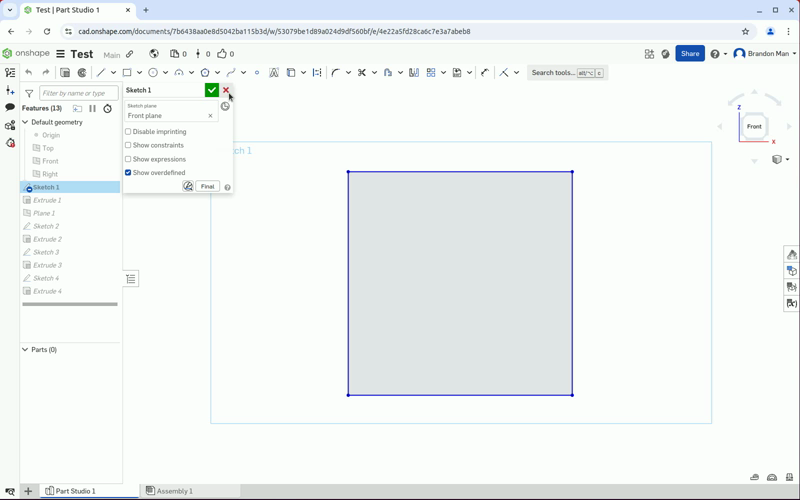
click(229, 92)
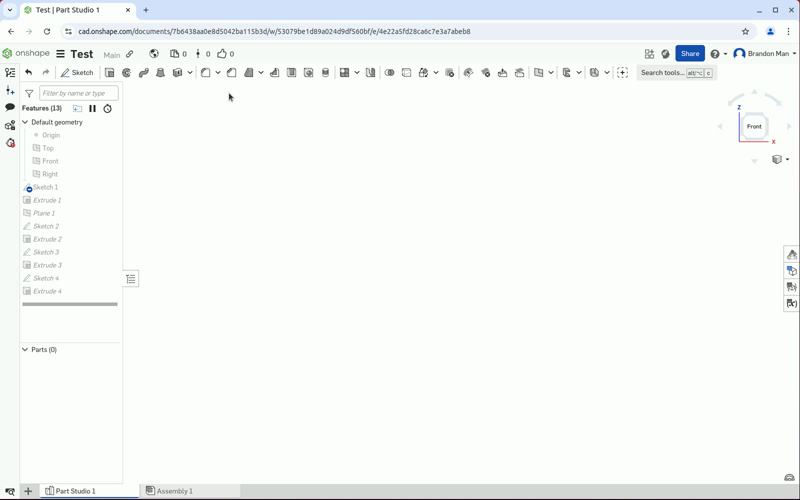
key(shift+s)
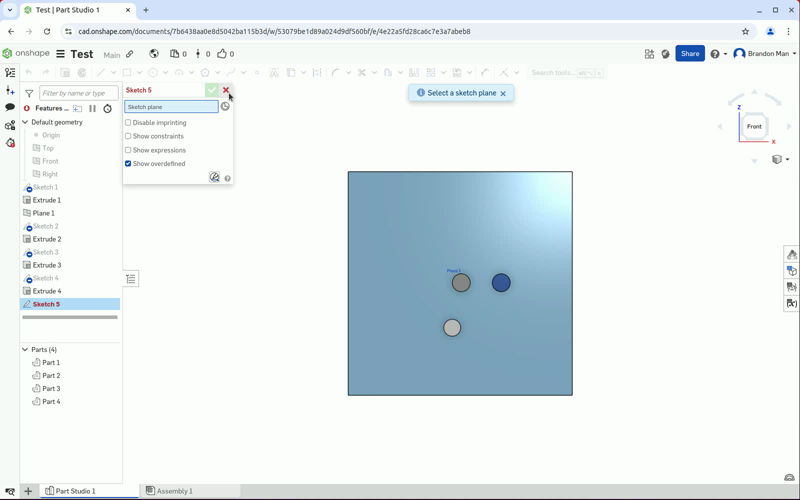
mouse_move(73, 215)
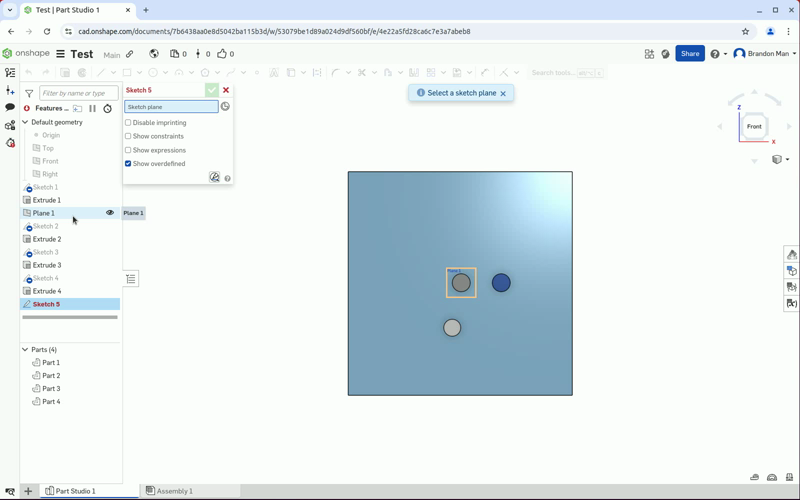
click(73, 215)
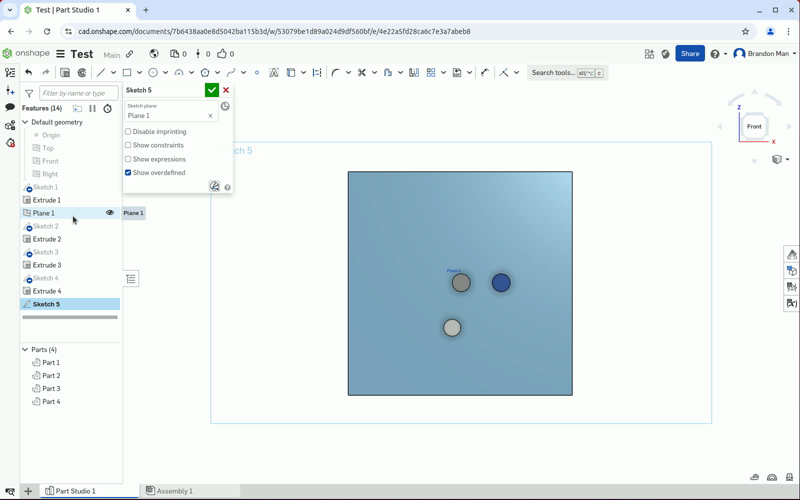
mouse_move(73, 352)
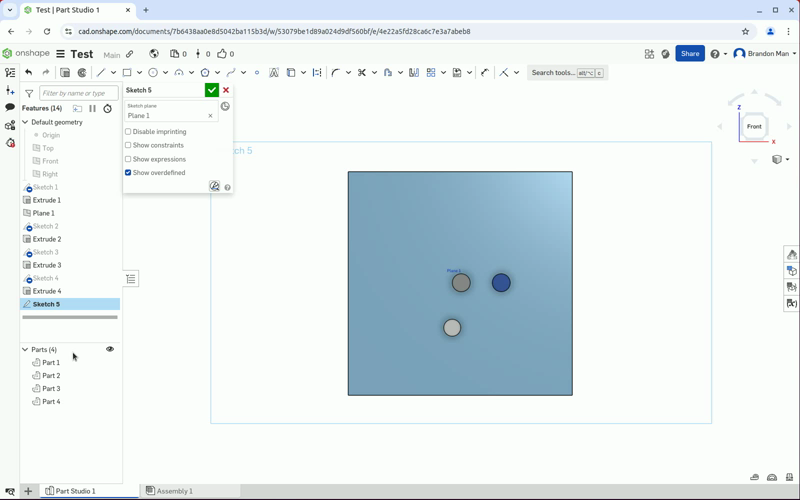
key(y)
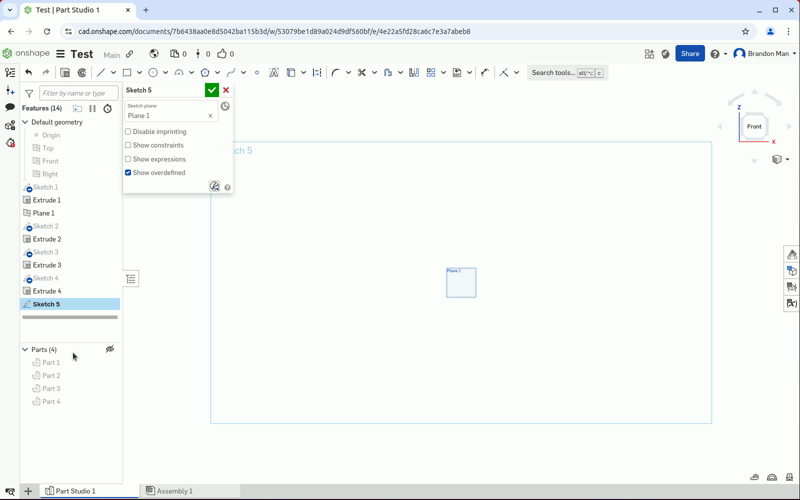
key(c)
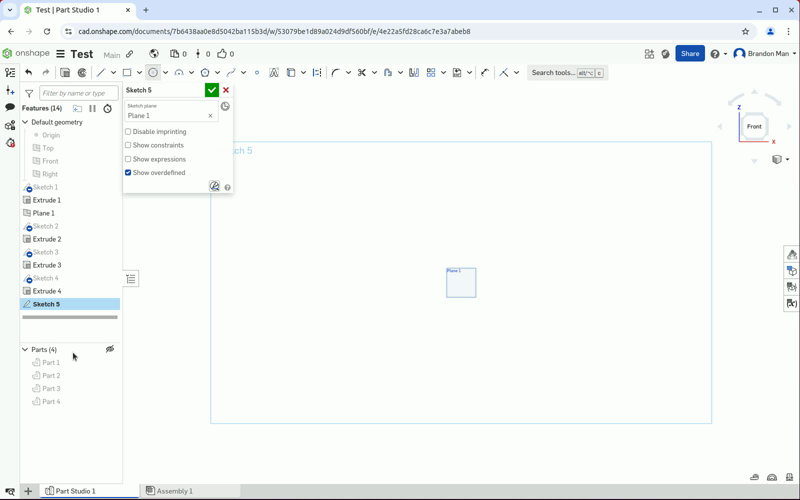
key_down(shift)
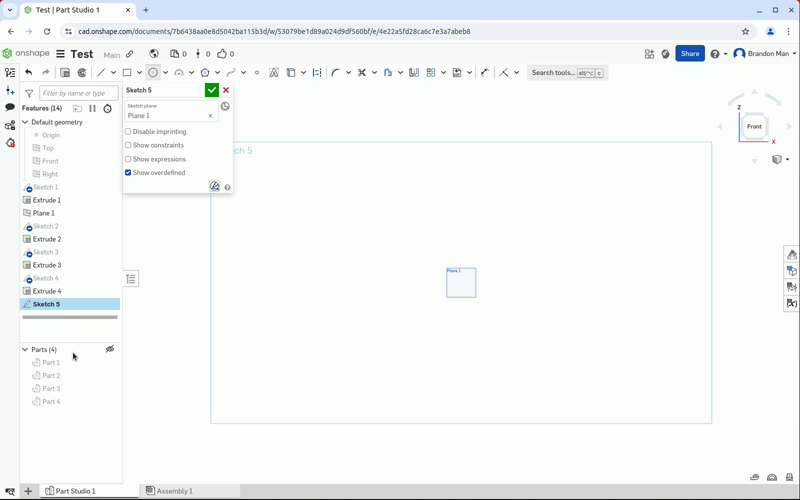
mouse_move(398, 327)
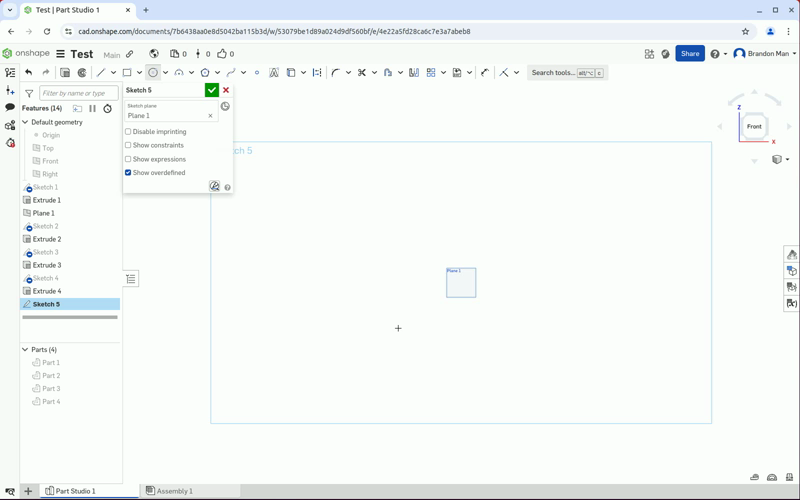
click(398, 327)
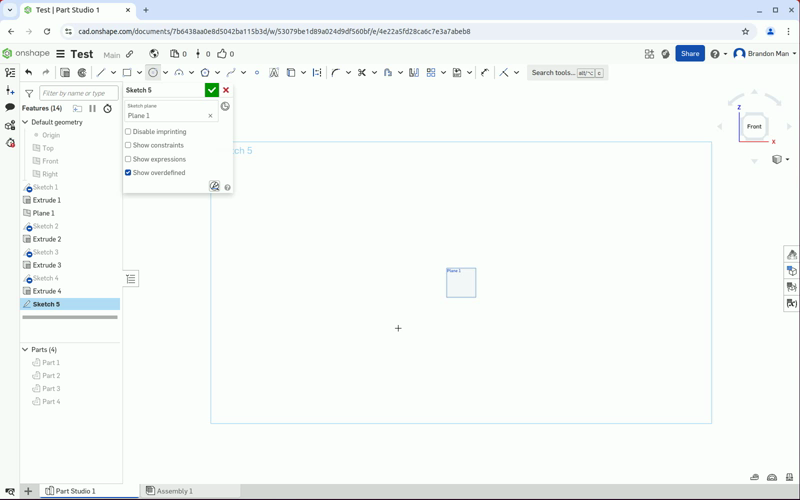
key_up(shift)
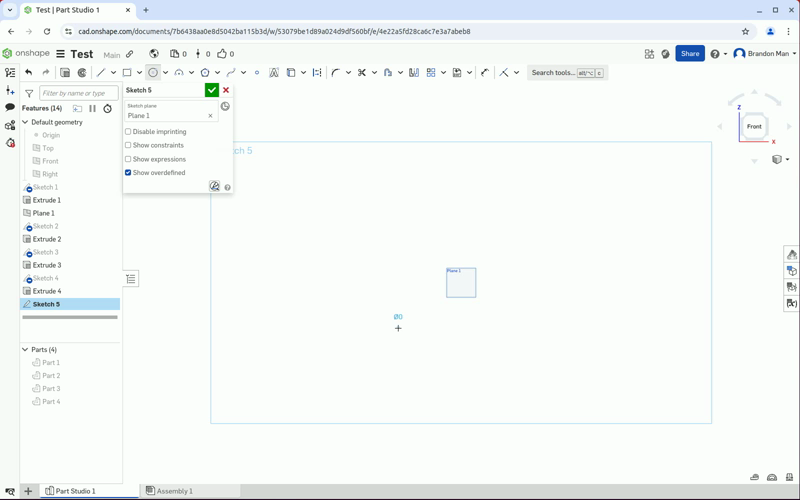
mouse_move(406, 327)
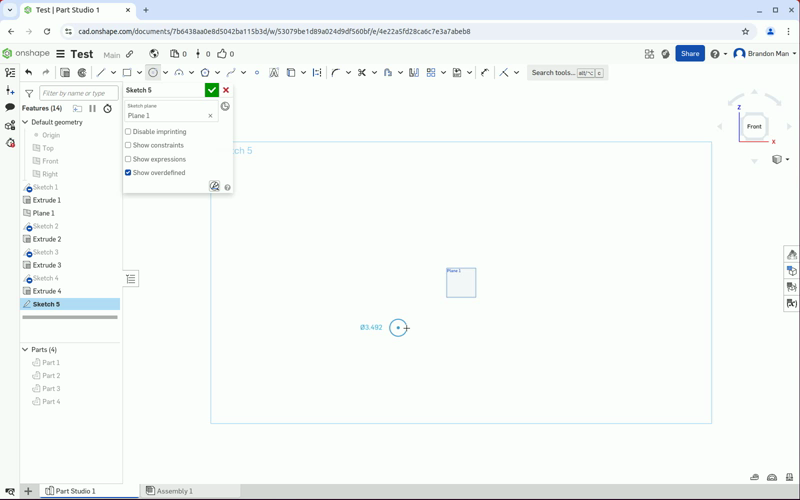
click(406, 327)
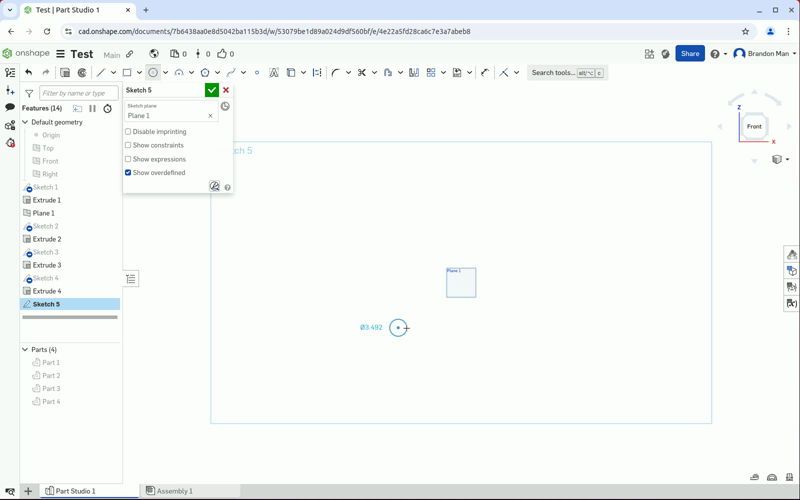
key(esc)
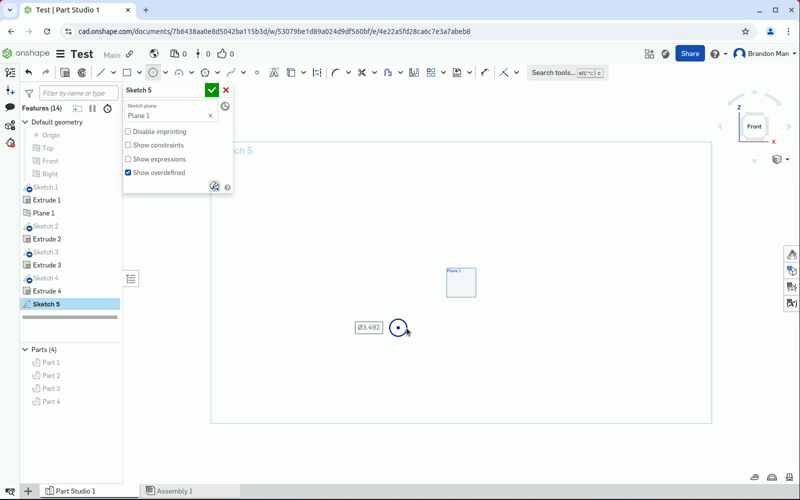
mouse_move(405, 324)
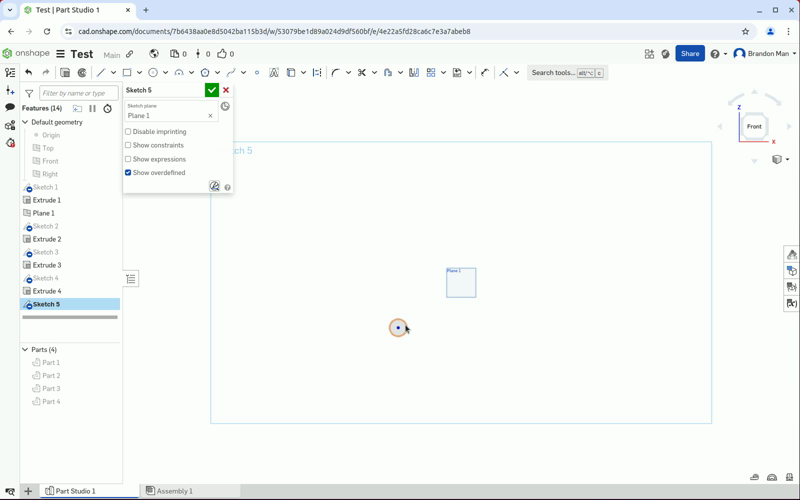
scroll(6)
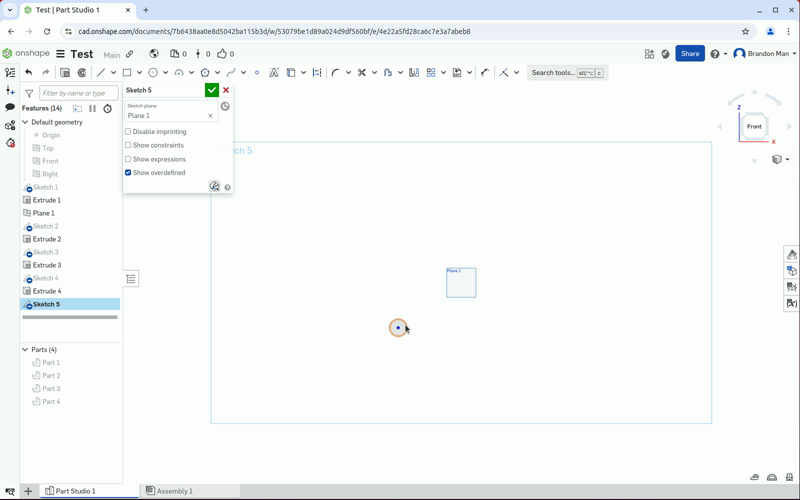
scroll(6)
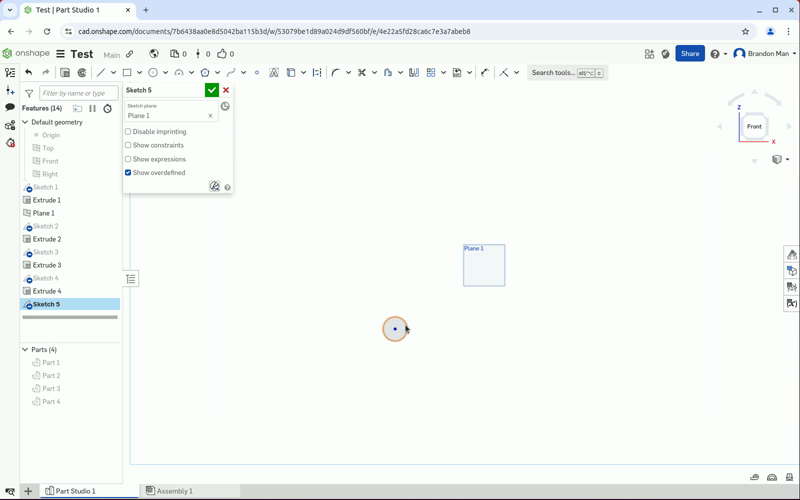
scroll(6)
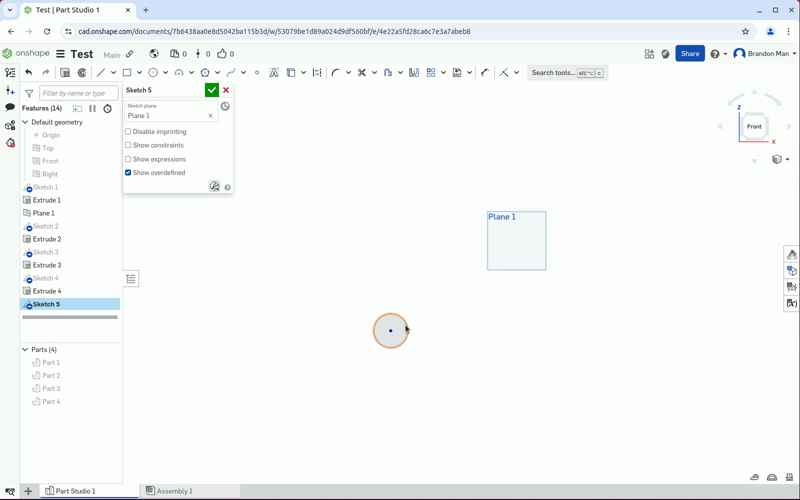
scroll(6)
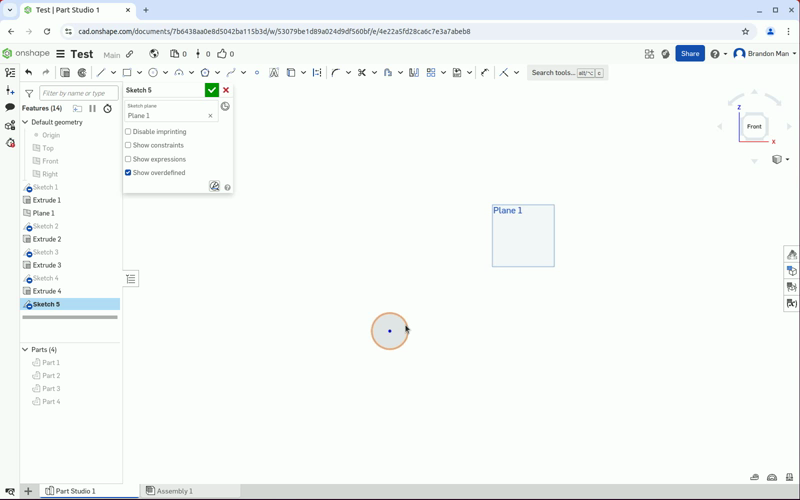
scroll(6)
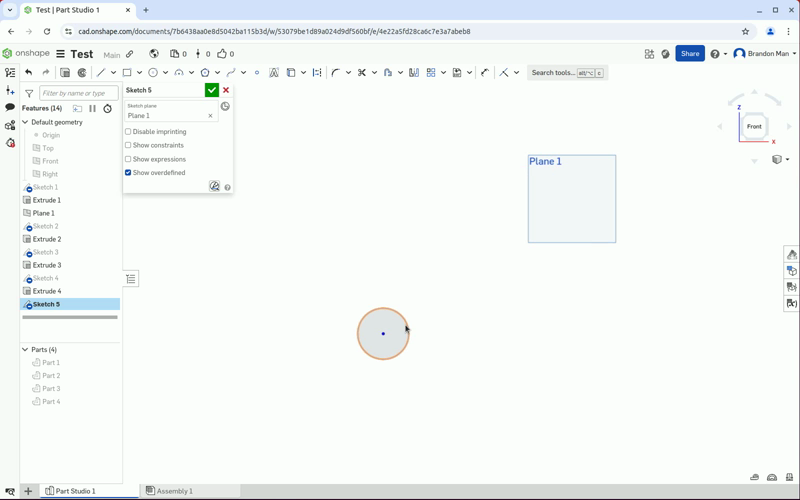
scroll(6)
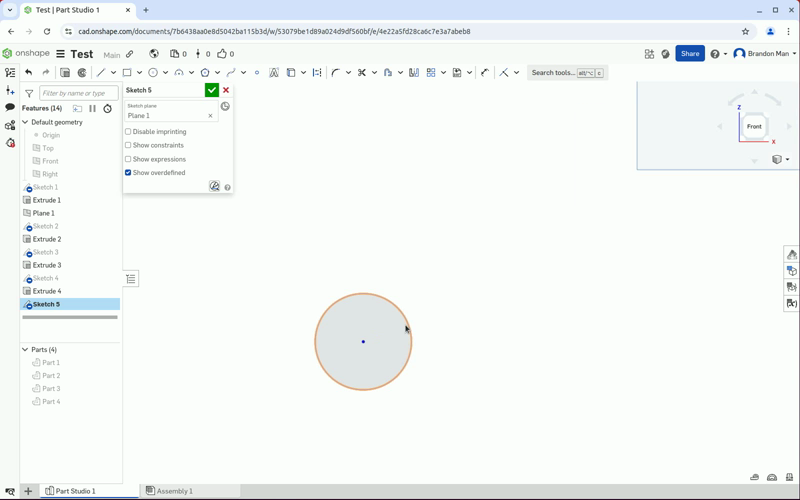
scroll(6)
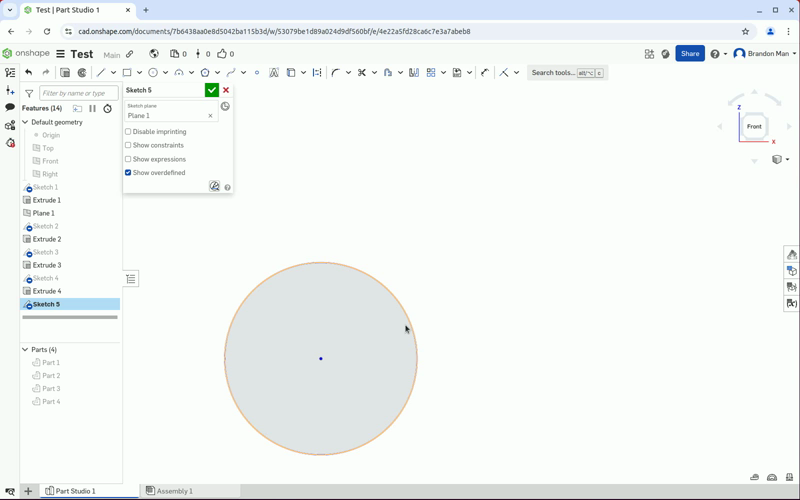
click(405, 324)
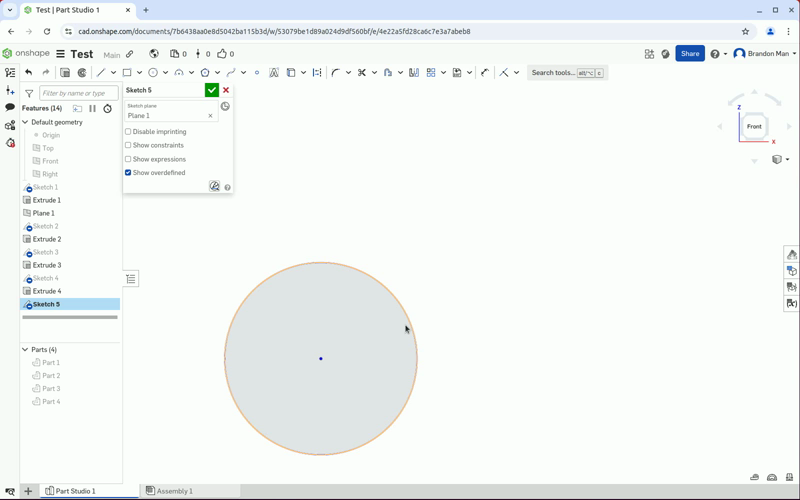
scroll(-6)
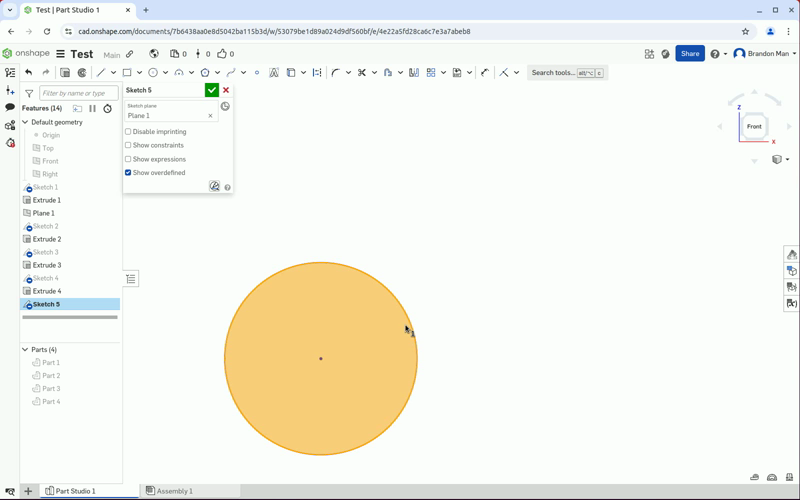
scroll(-6)
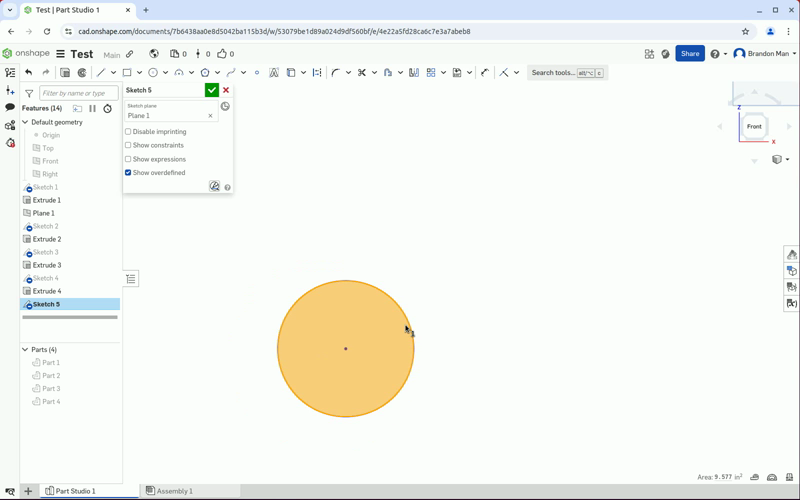
scroll(-6)
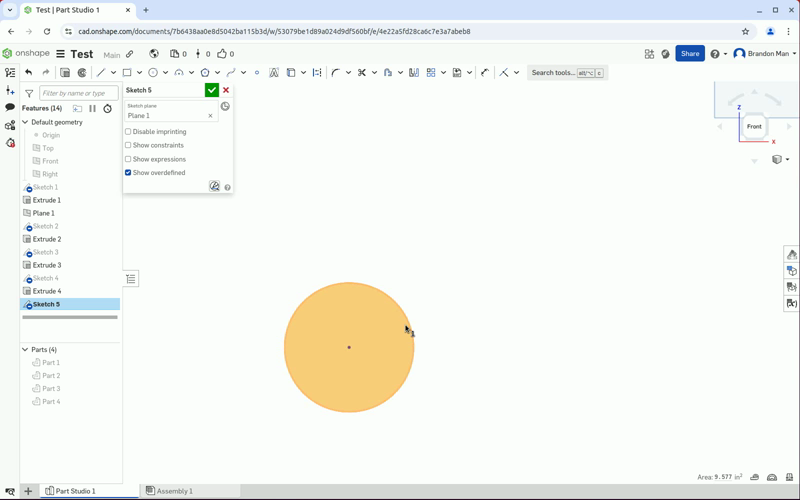
scroll(-6)
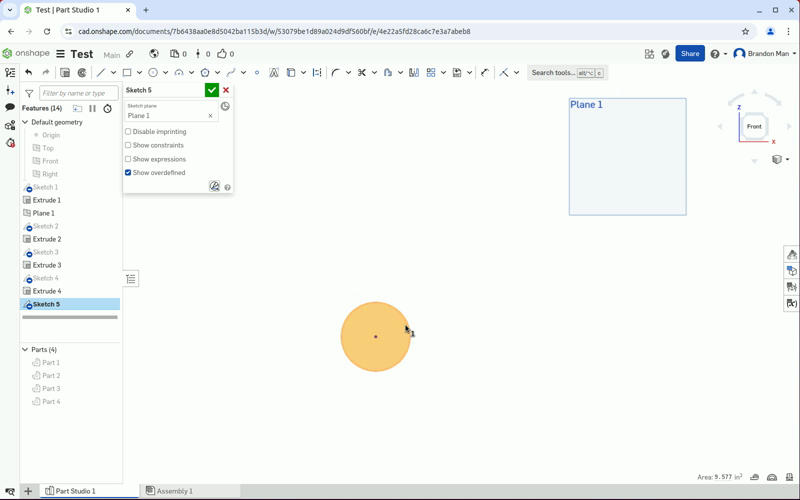
scroll(-6)
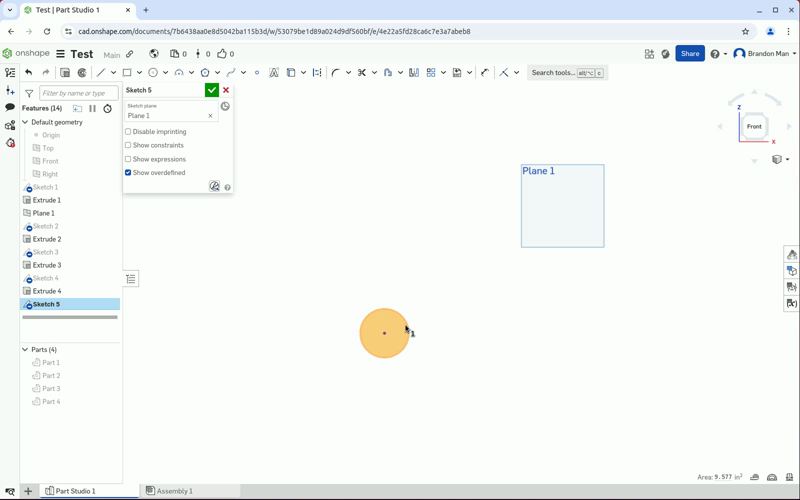
scroll(-6)
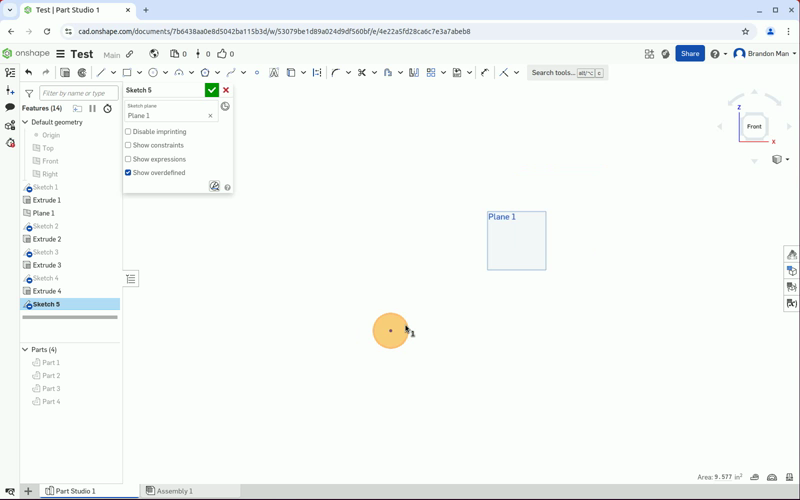
scroll(-6)
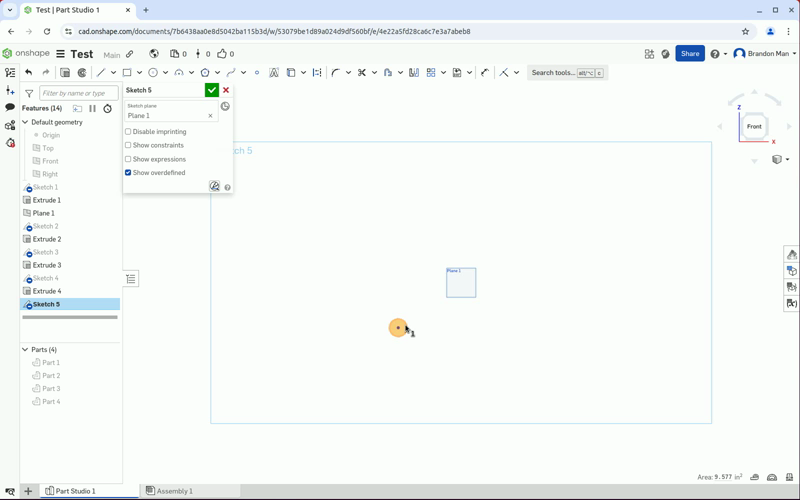
mouse_move(73, 352)
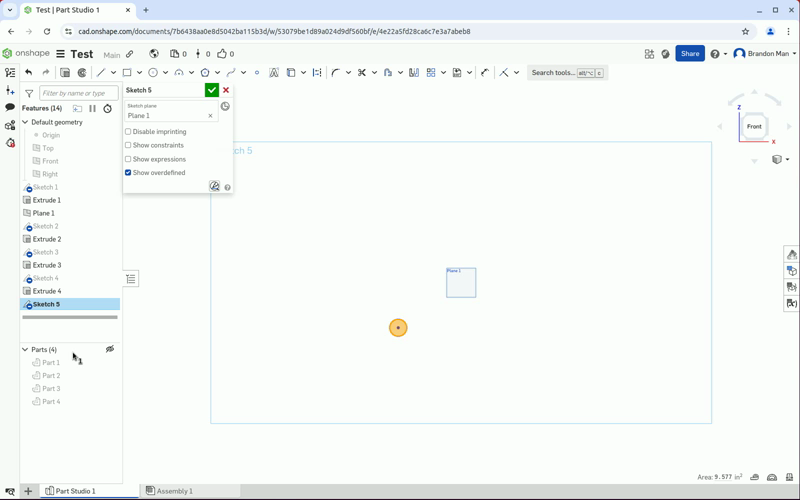
key(shift+y)
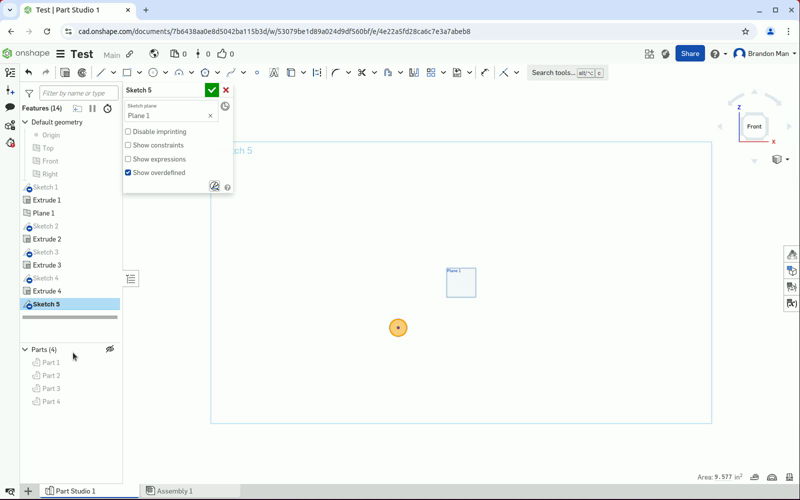
key(shift+e)
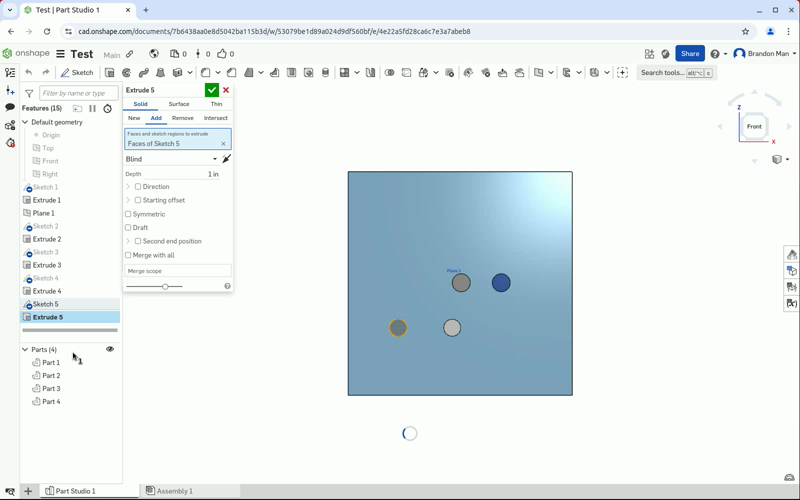
mouse_move(143, 106)
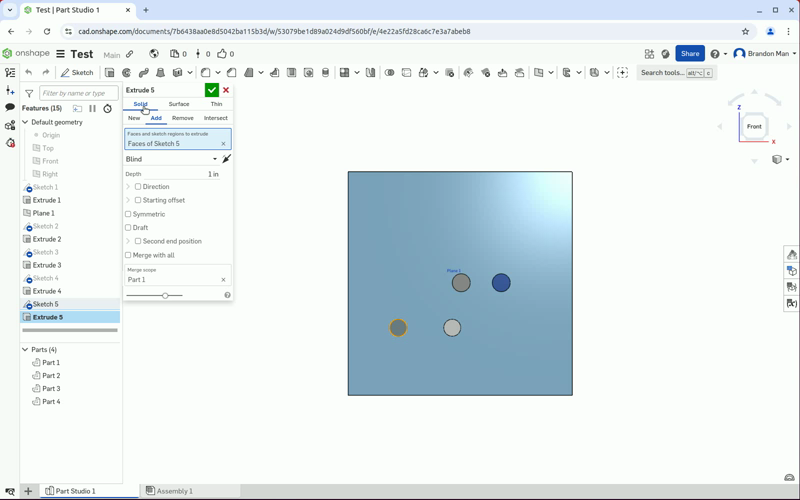
click(143, 106)
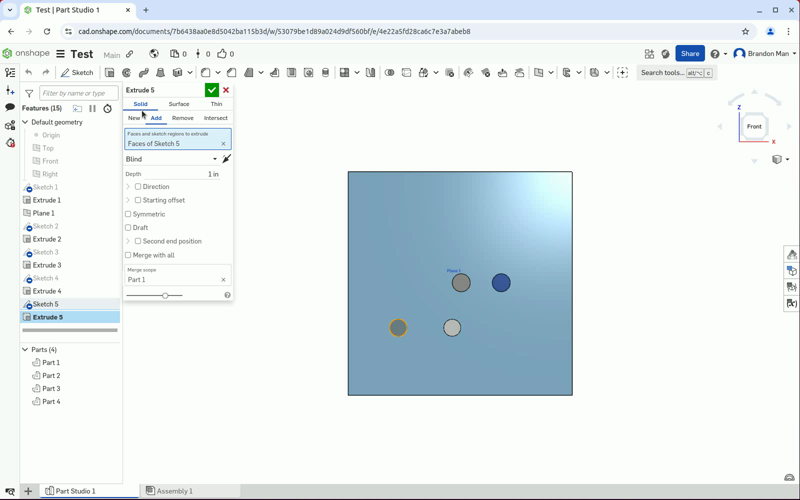
mouse_move(137, 120)
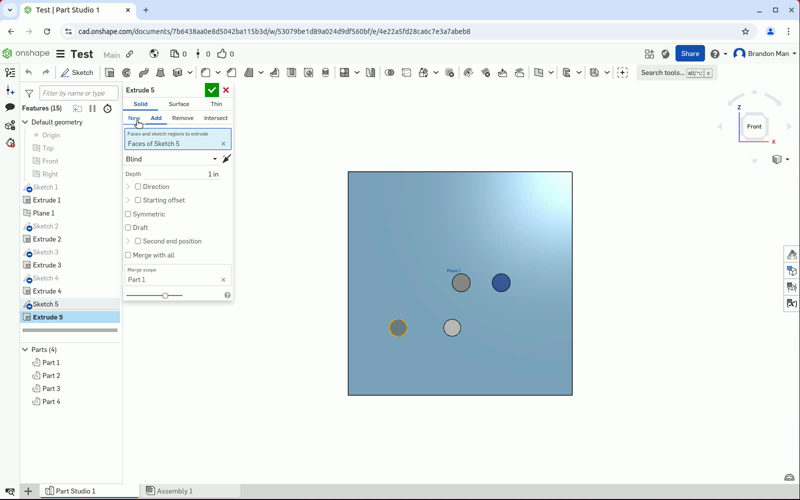
click(137, 120)
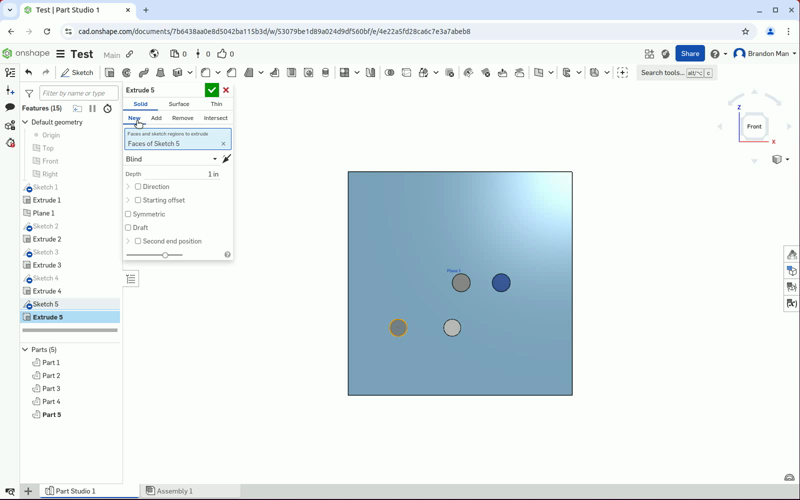
key(tab, 4)
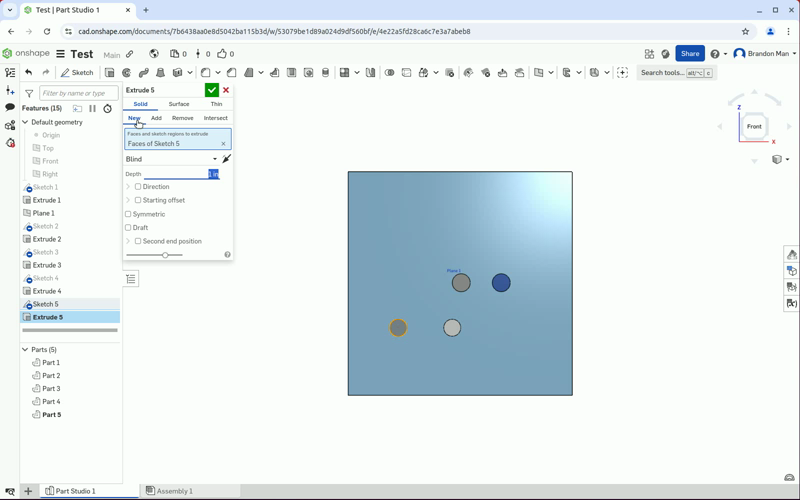
text(2.407)
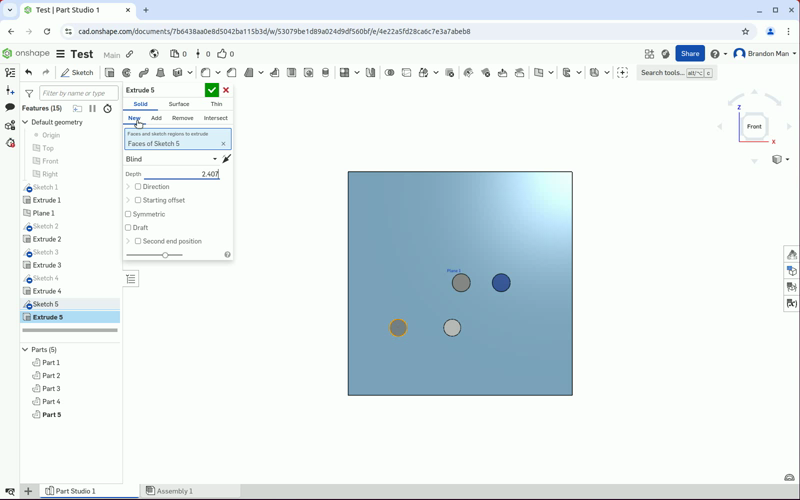
key(enter)
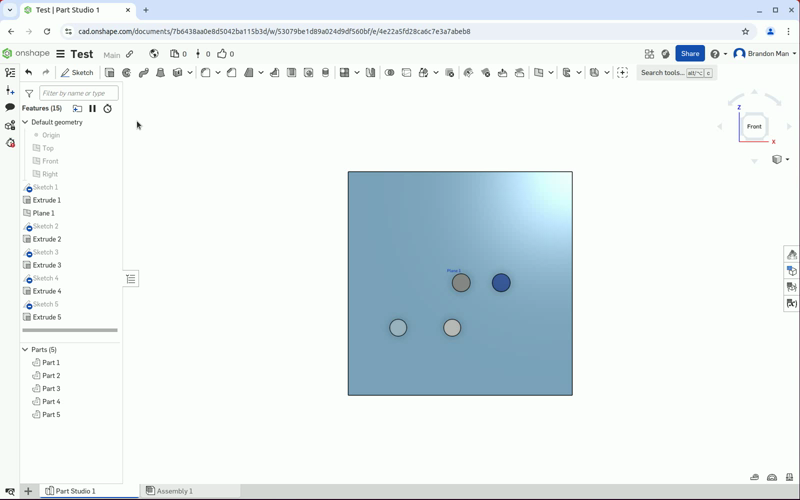
key(shift+h)
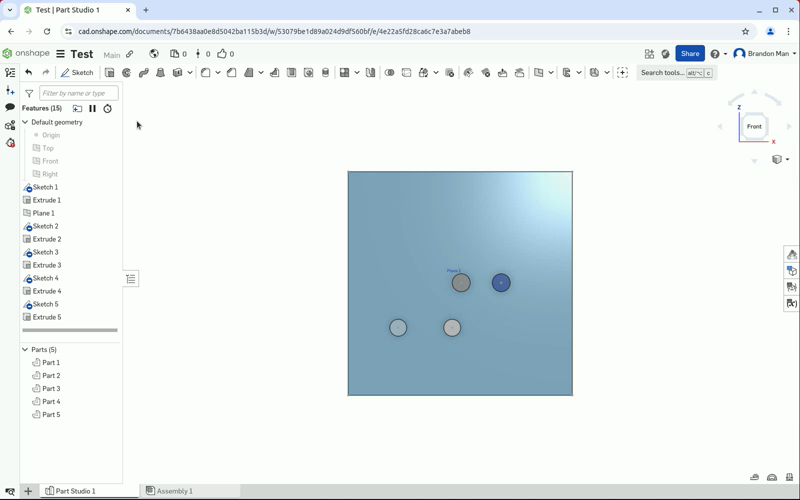
key(shift+h)
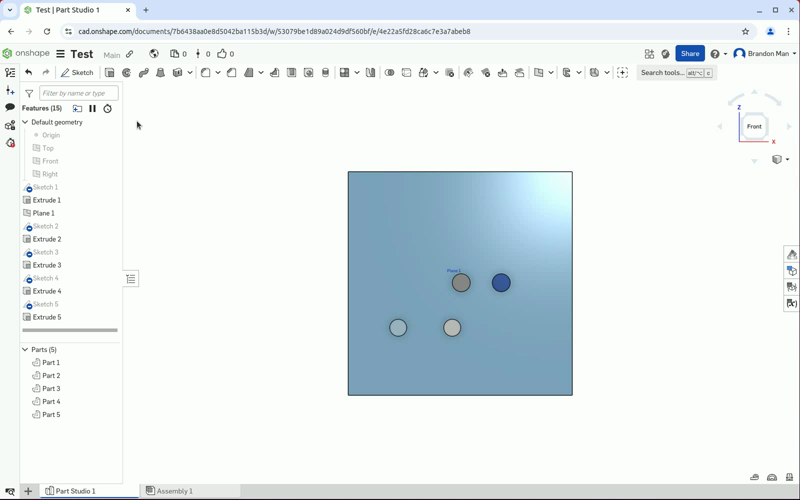
mouse_move(73, 189)
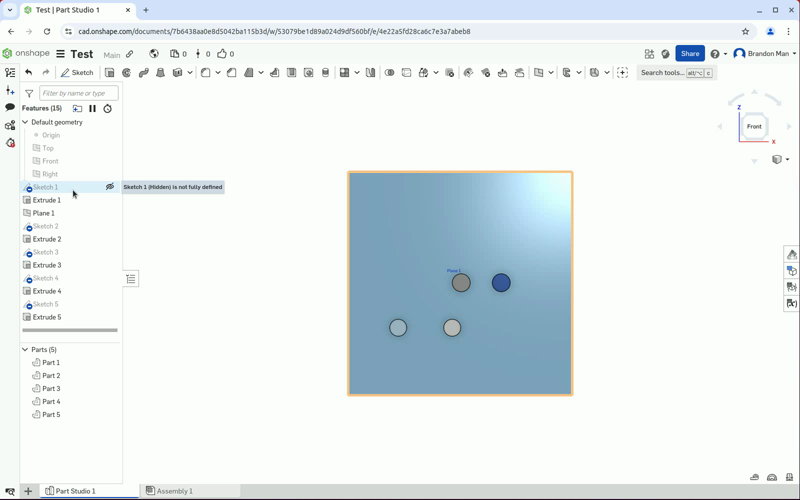
click(73, 189)
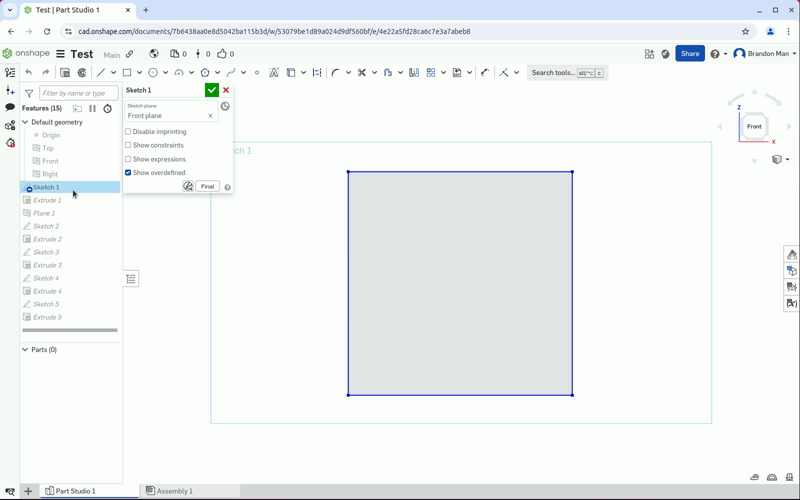
mouse_move(229, 92)
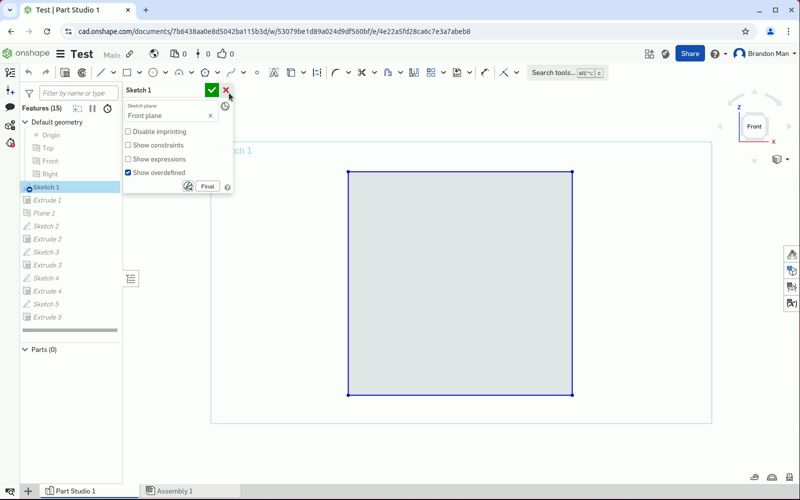
click(229, 92)
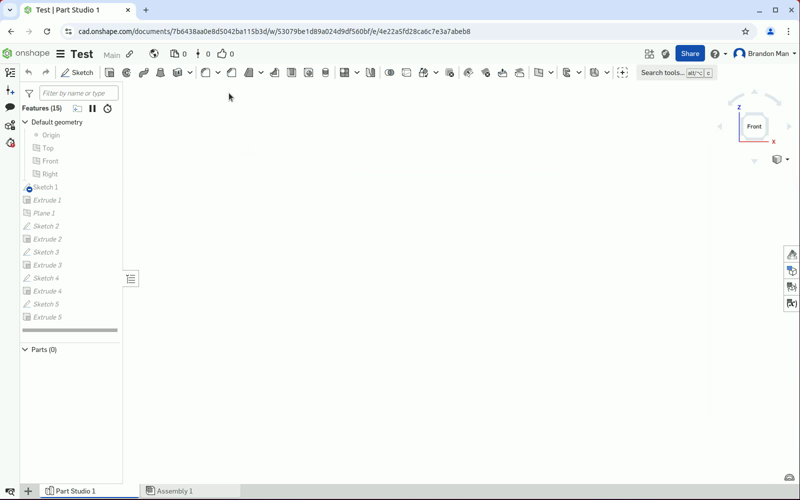
key(shift+s)
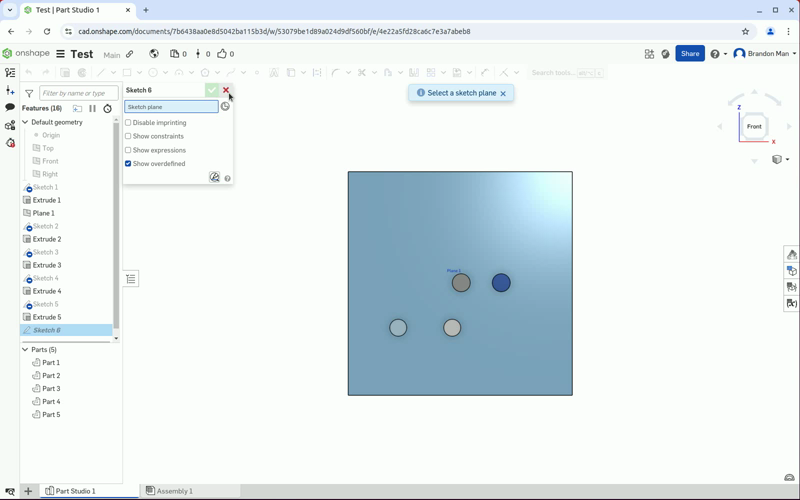
mouse_move(69, 215)
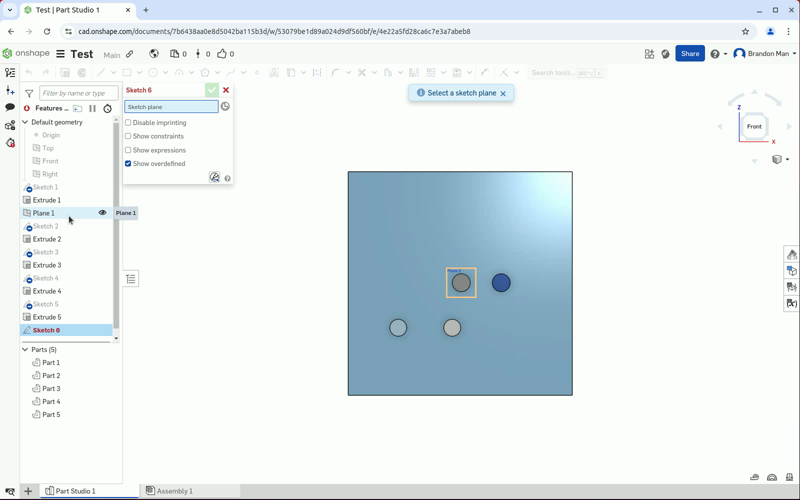
click(69, 215)
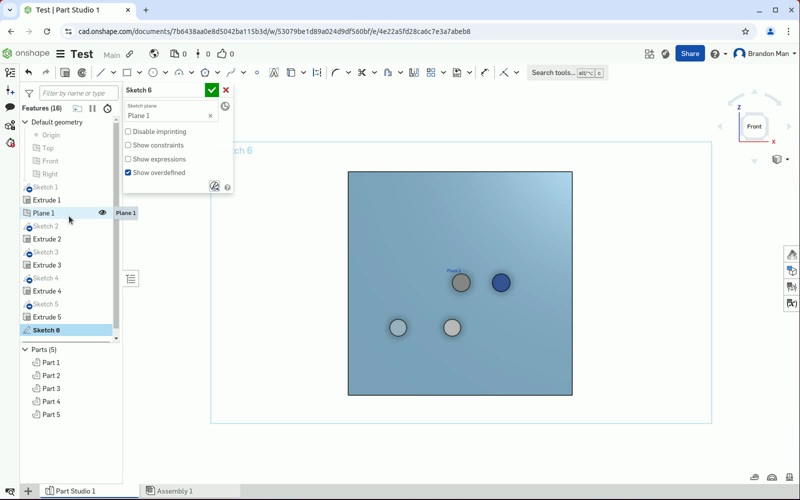
mouse_move(73, 352)
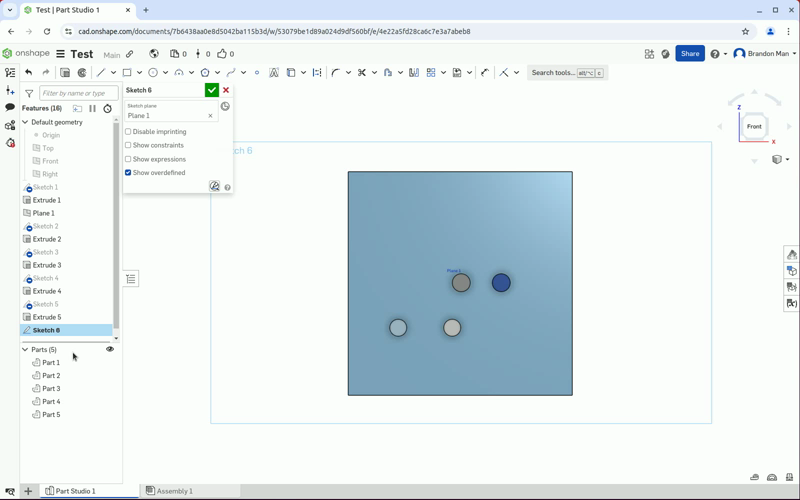
key(y)
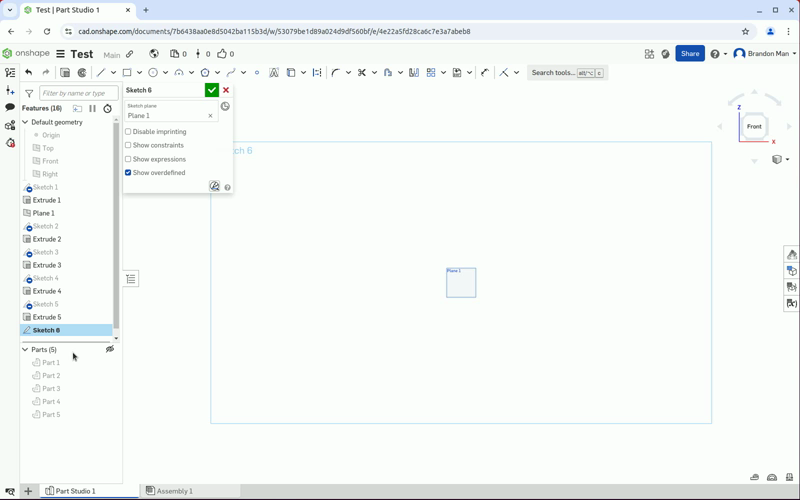
key(c)
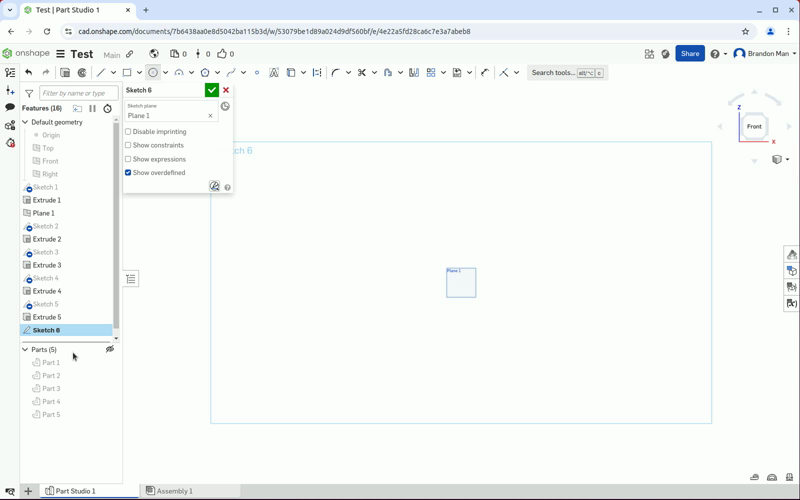
key_down(shift)
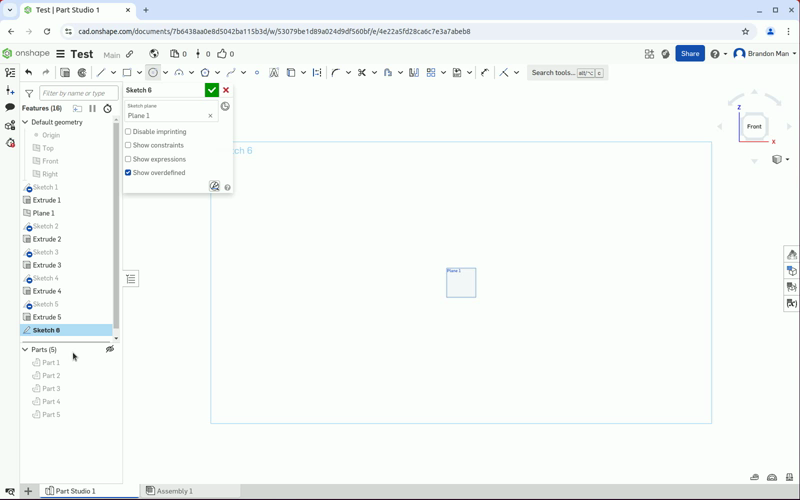
mouse_move(398, 268)
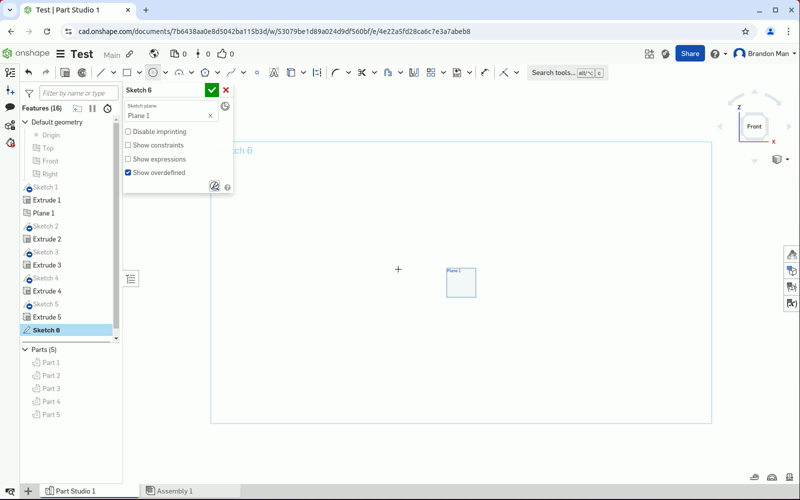
click(398, 268)
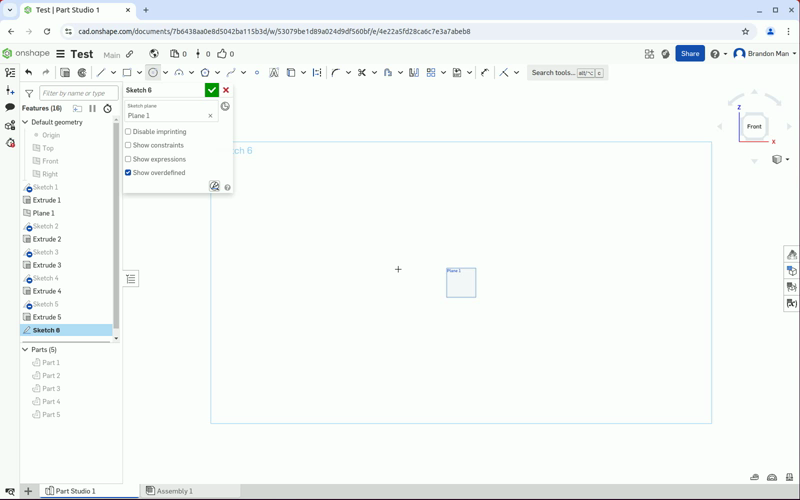
key_up(shift)
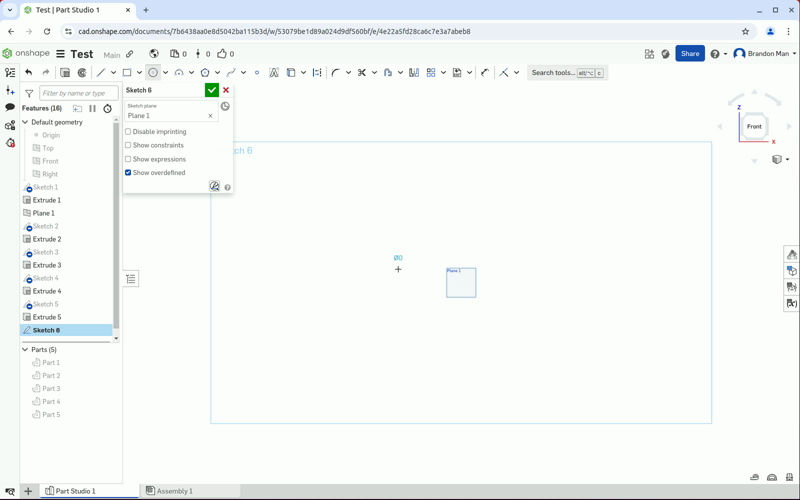
mouse_move(406, 268)
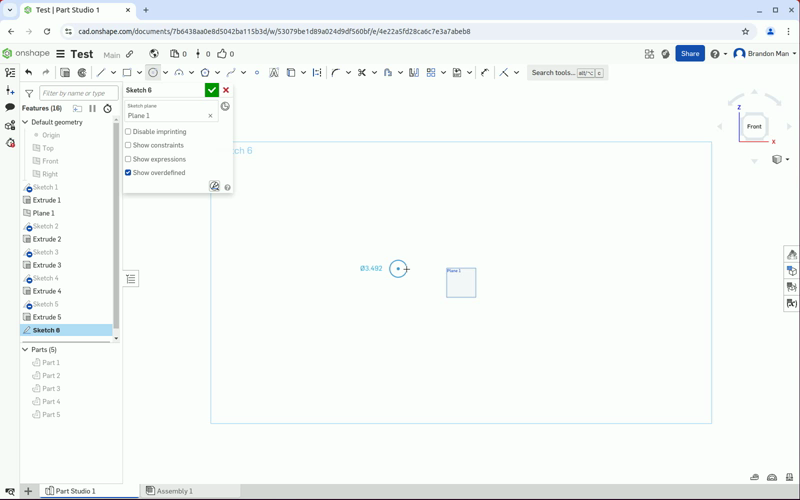
click(406, 268)
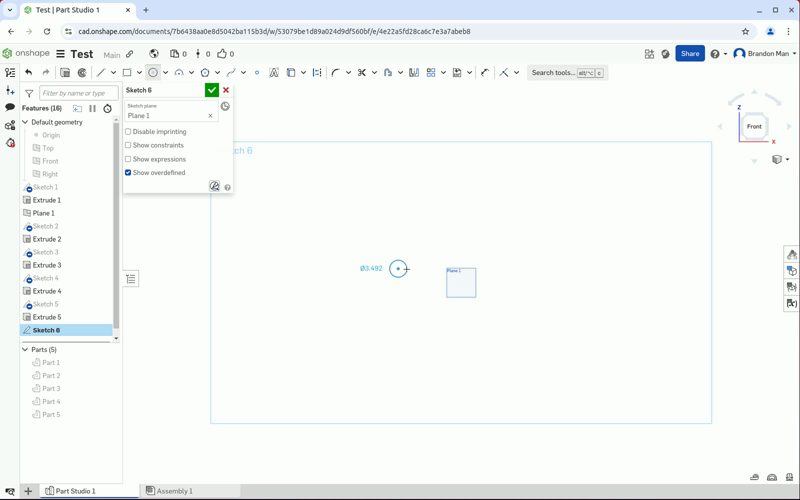
key(esc)
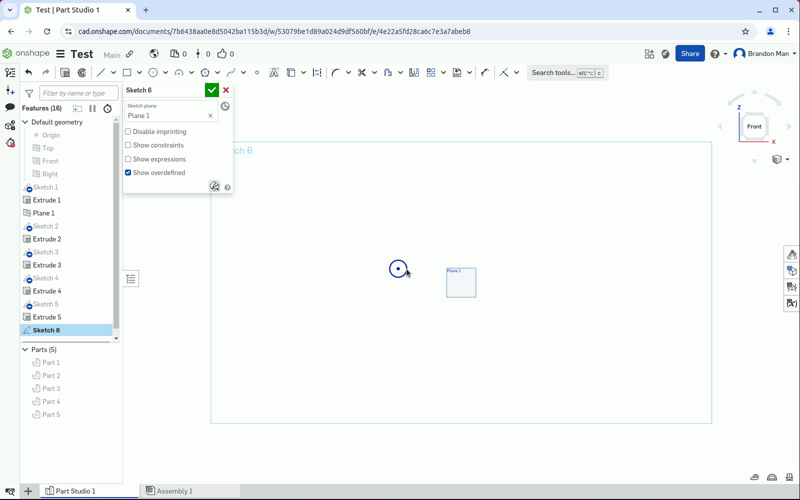
mouse_move(406, 267)
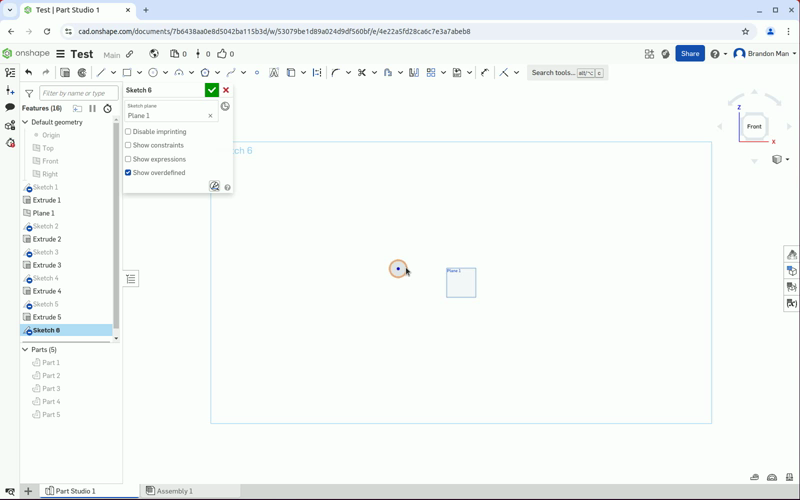
scroll(6)
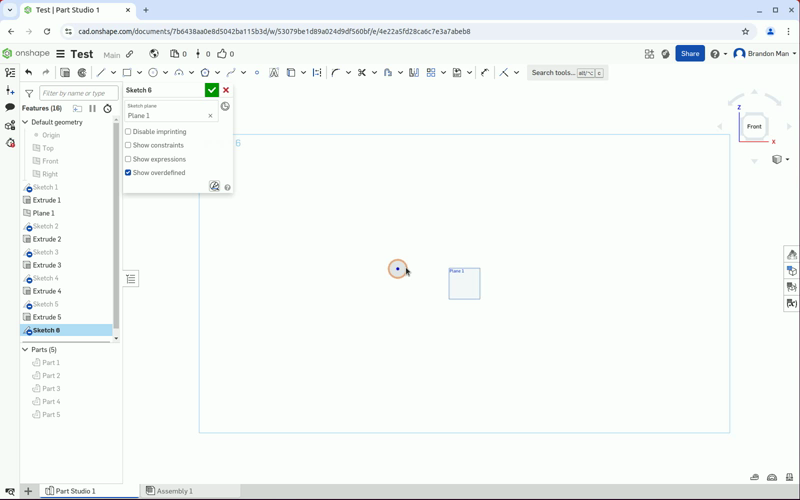
scroll(6)
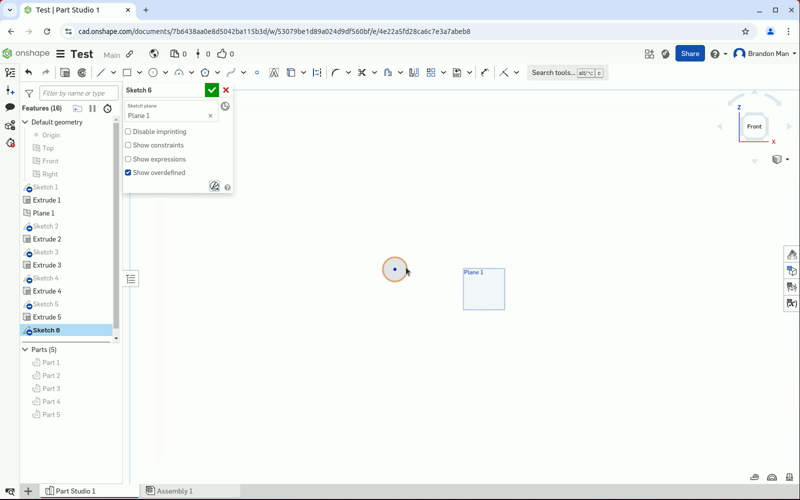
scroll(6)
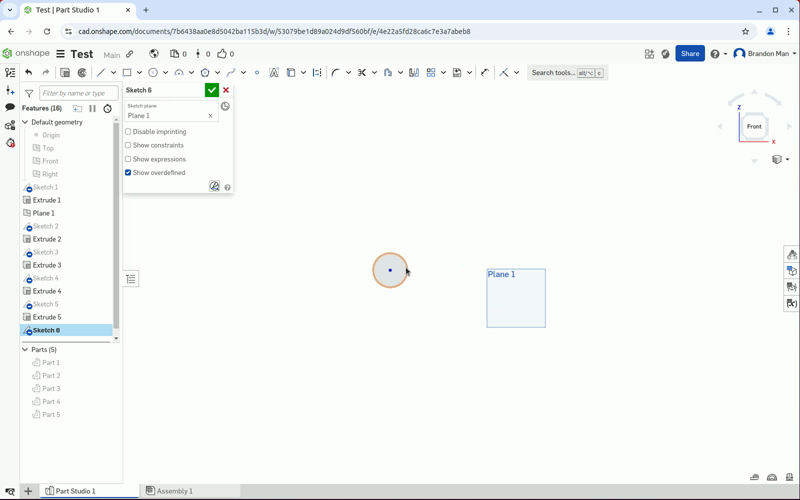
scroll(6)
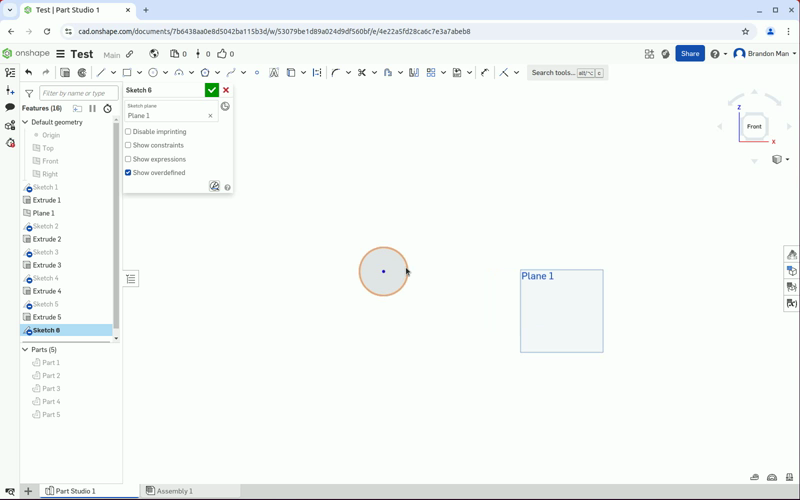
scroll(6)
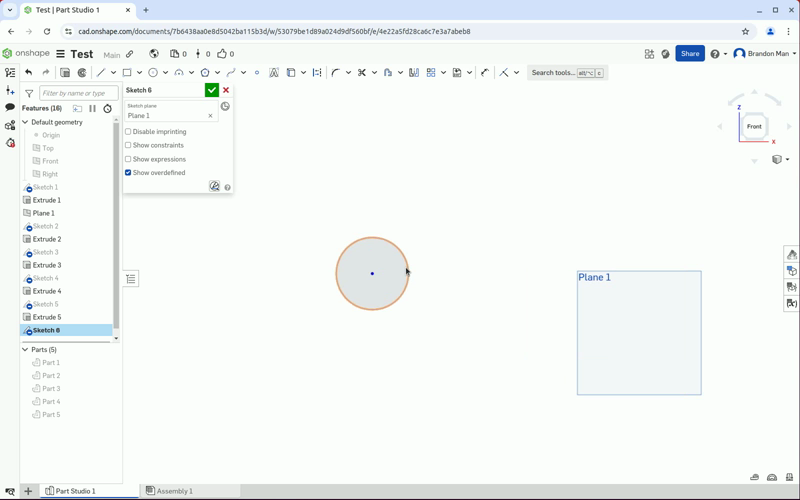
scroll(6)
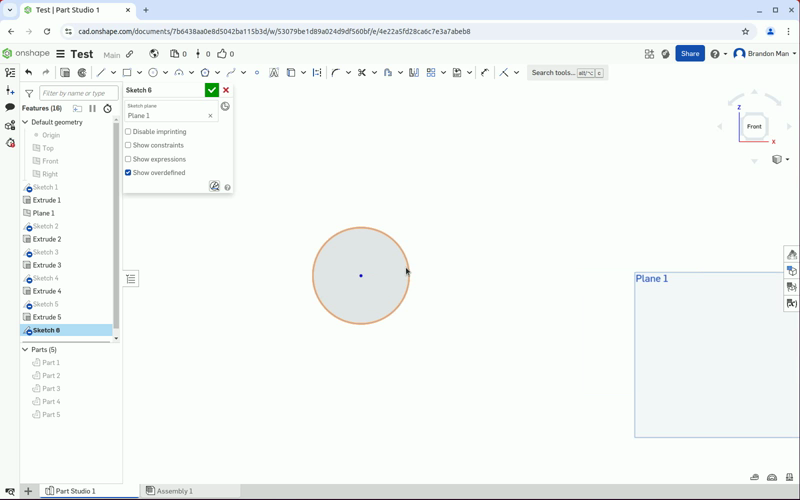
scroll(6)
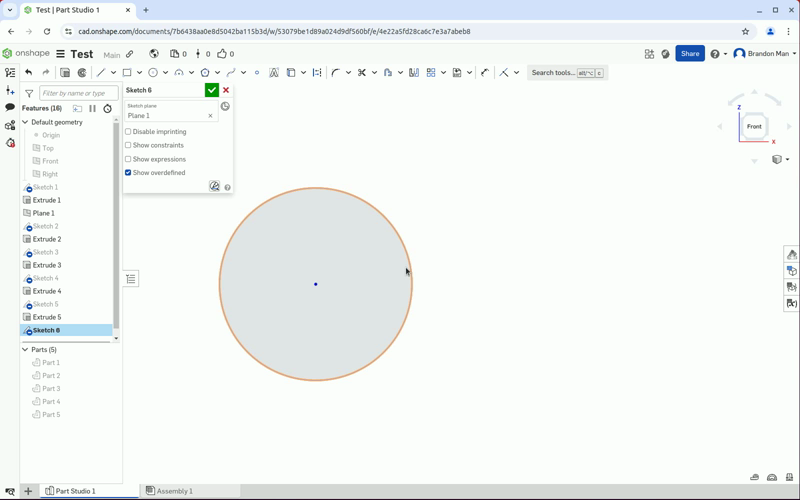
click(406, 267)
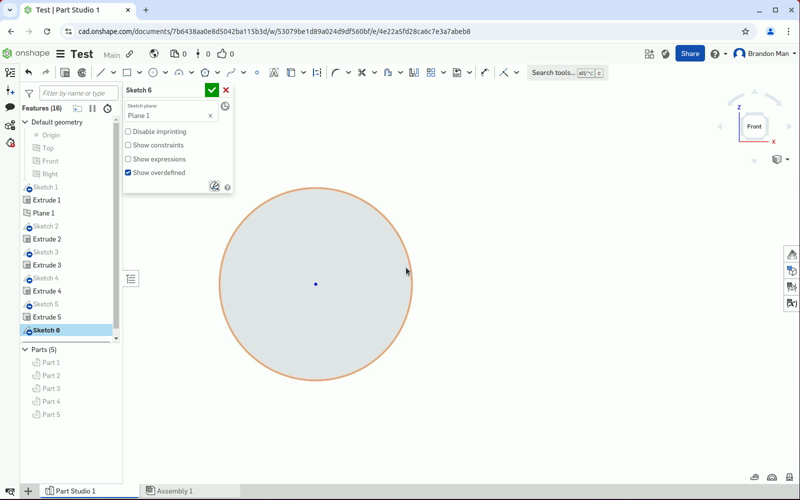
scroll(-6)
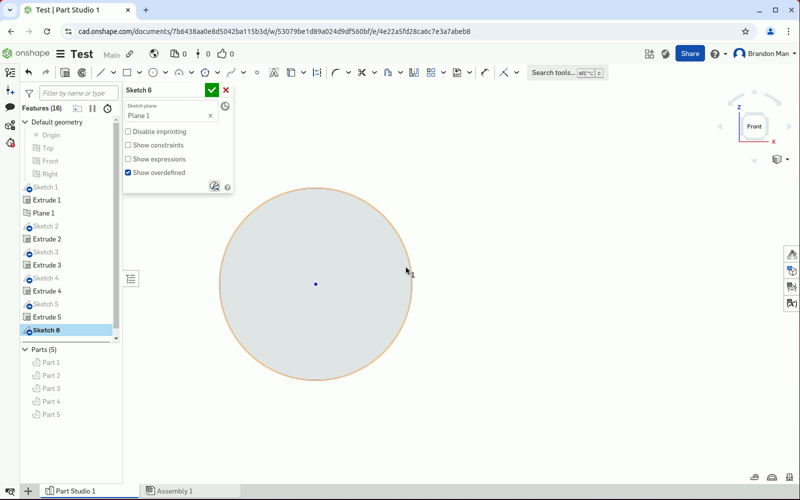
scroll(-6)
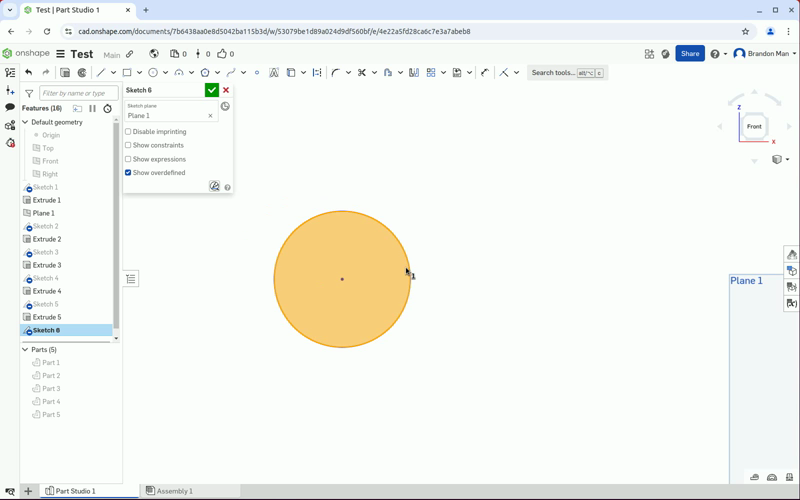
scroll(-6)
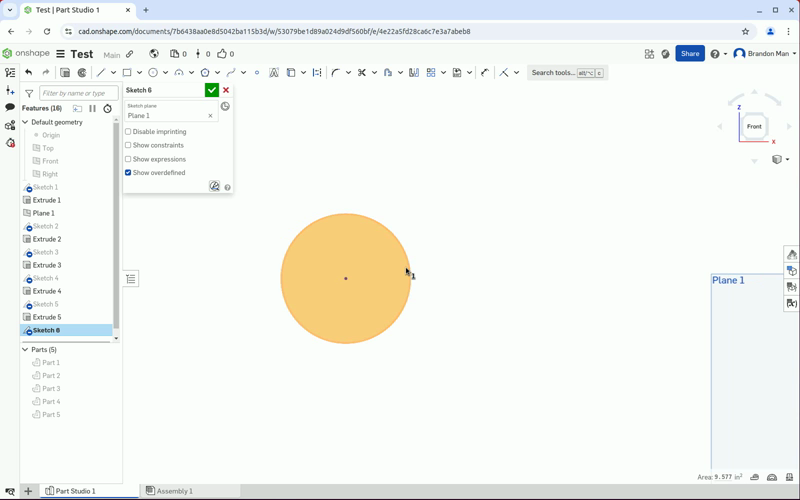
scroll(-6)
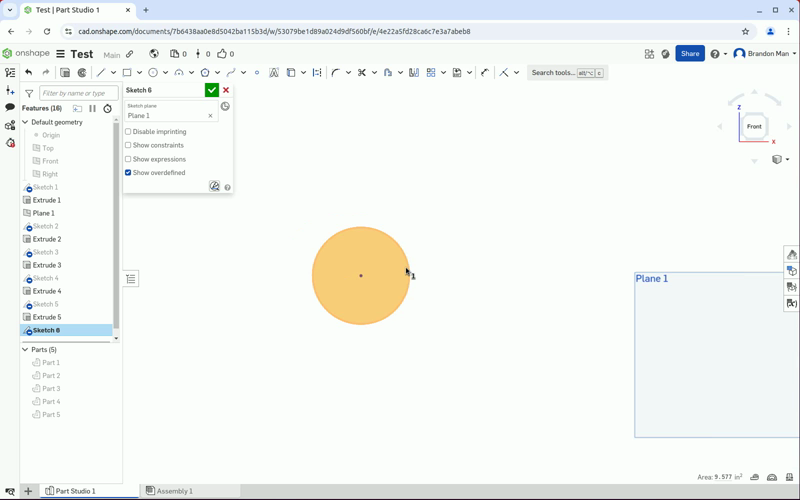
scroll(-6)
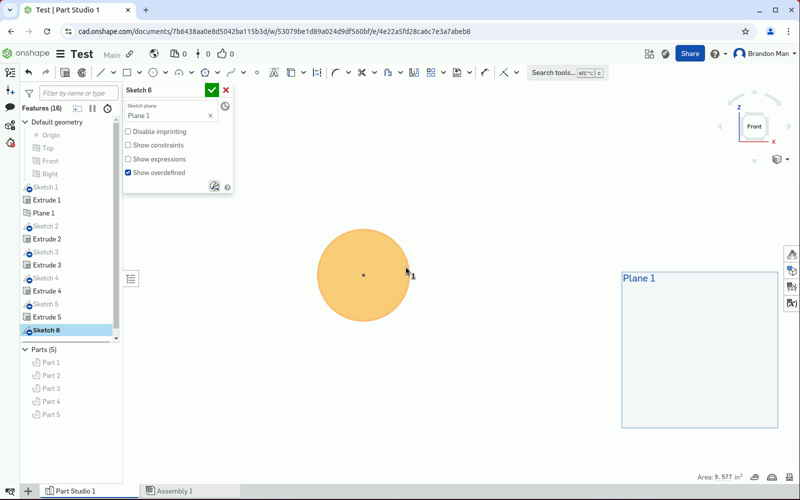
scroll(-6)
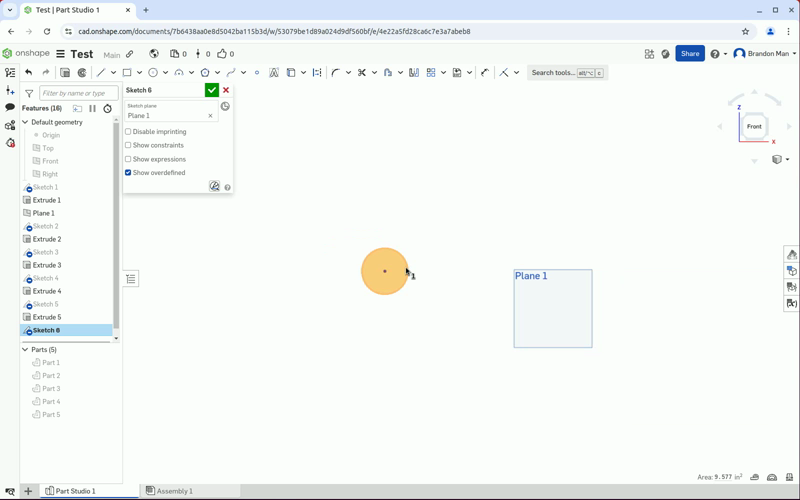
scroll(-6)
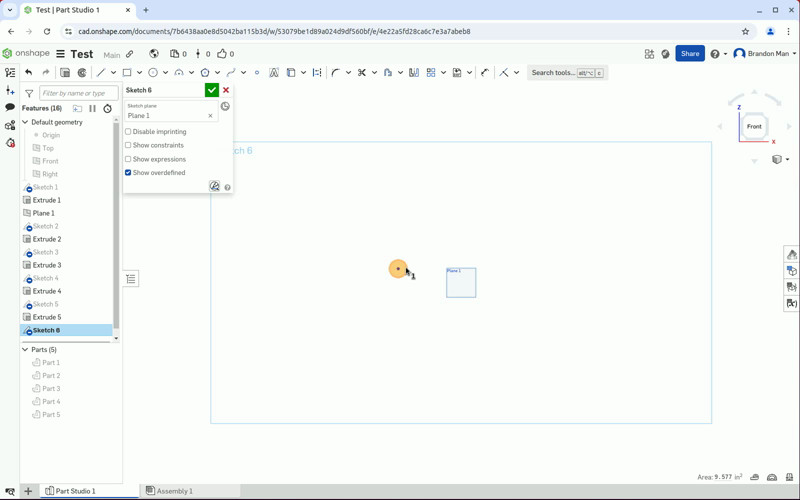
mouse_move(73, 352)
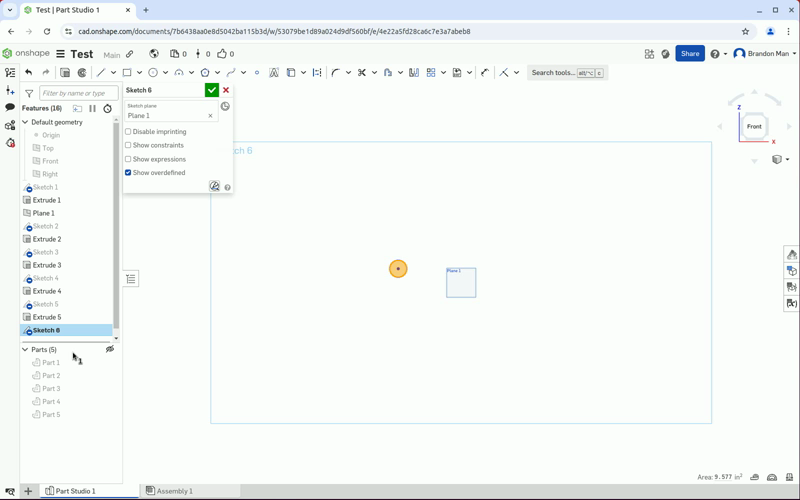
key(shift+y)
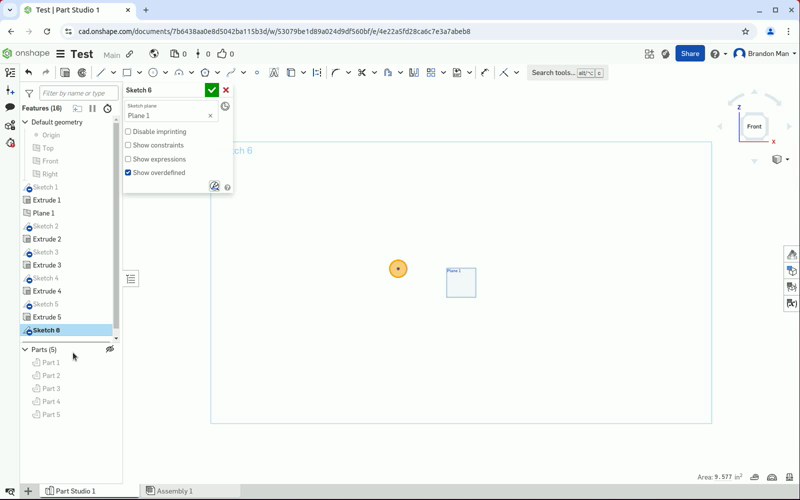
key(shift+e)
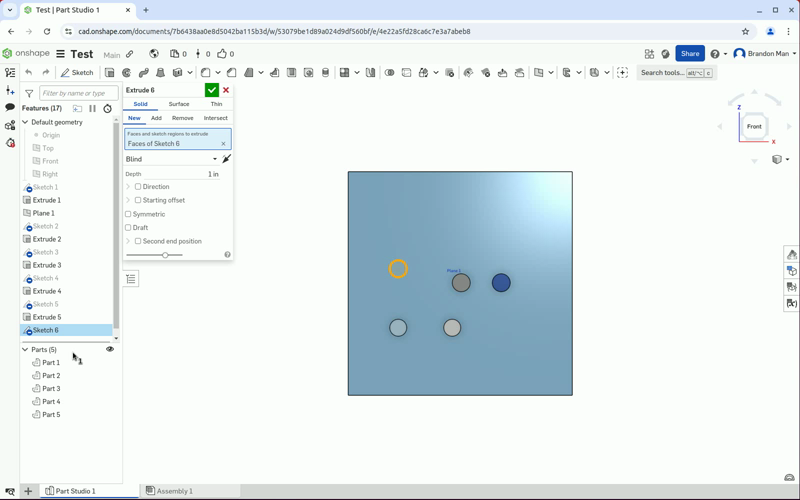
mouse_move(143, 106)
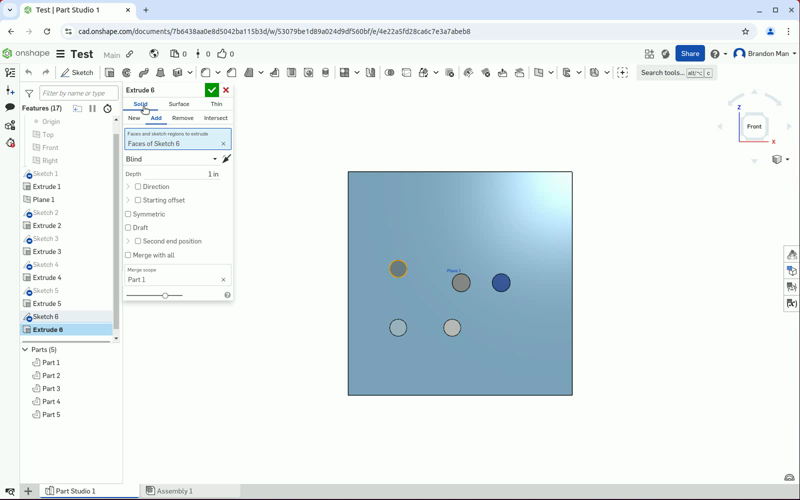
click(143, 106)
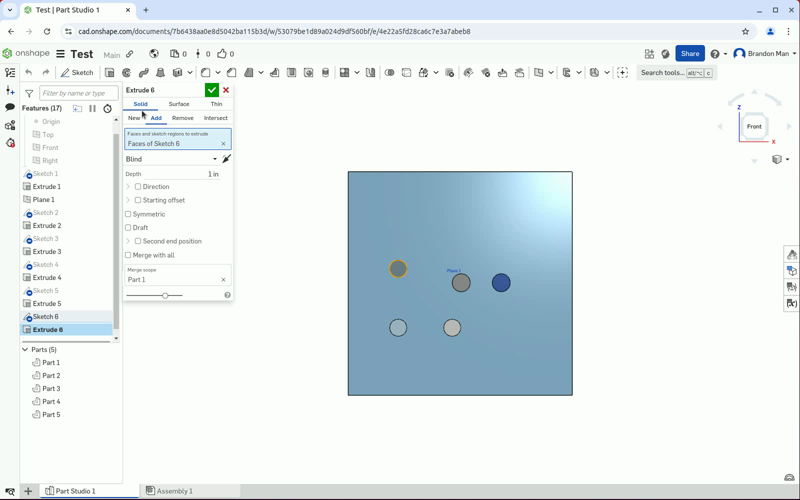
mouse_move(137, 120)
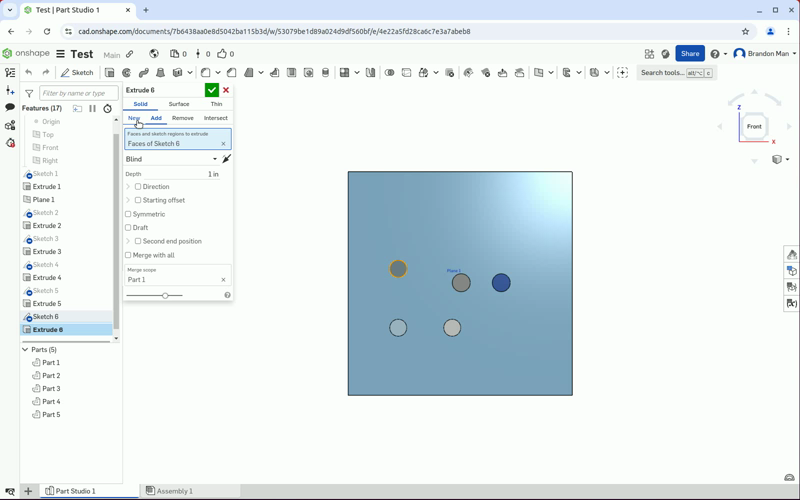
click(137, 120)
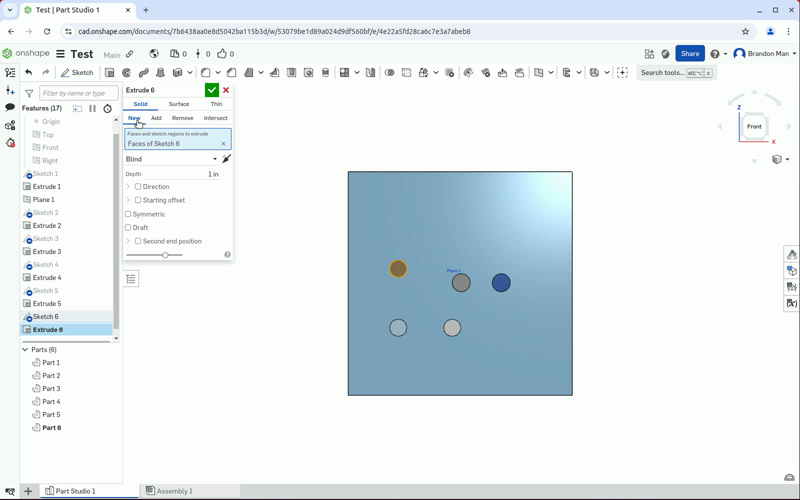
key(tab, 4)
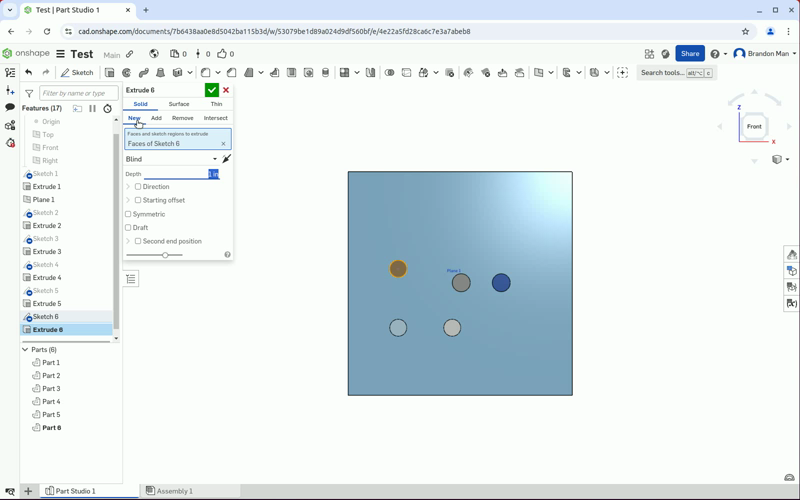
text(2.407)
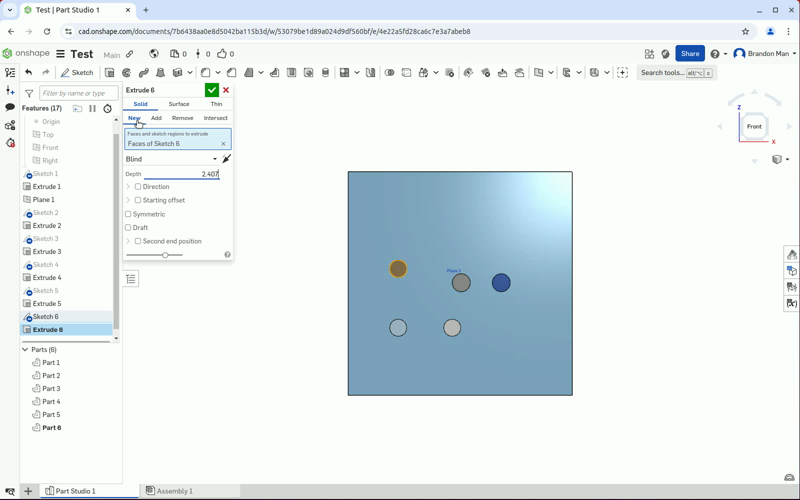
key(enter)
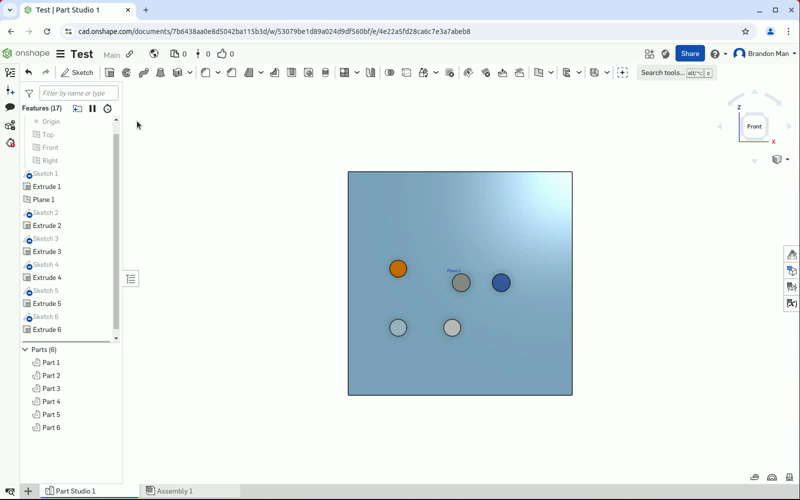
key(shift+h)
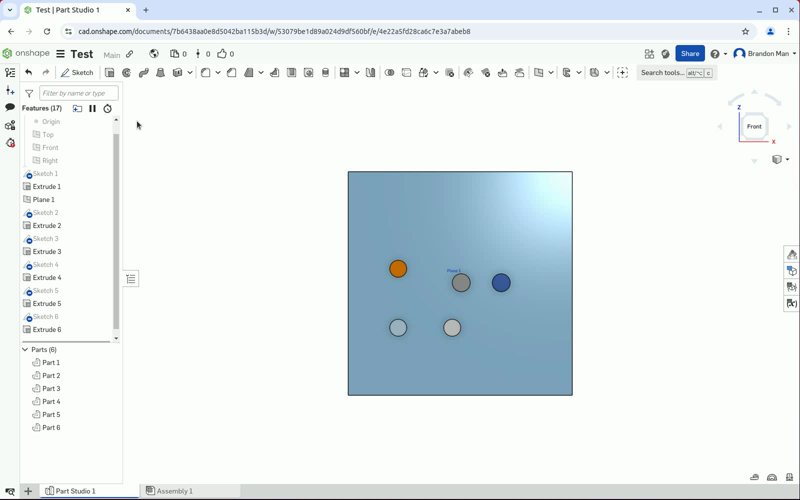
key(shift+h)
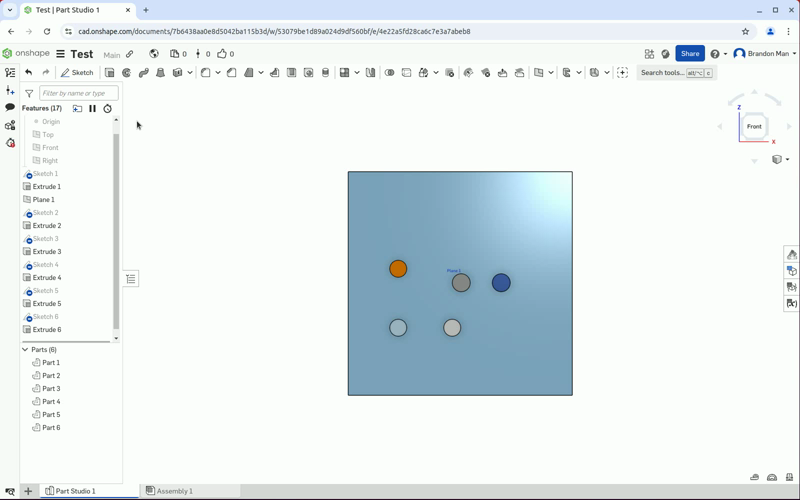
mouse_move(69, 176)
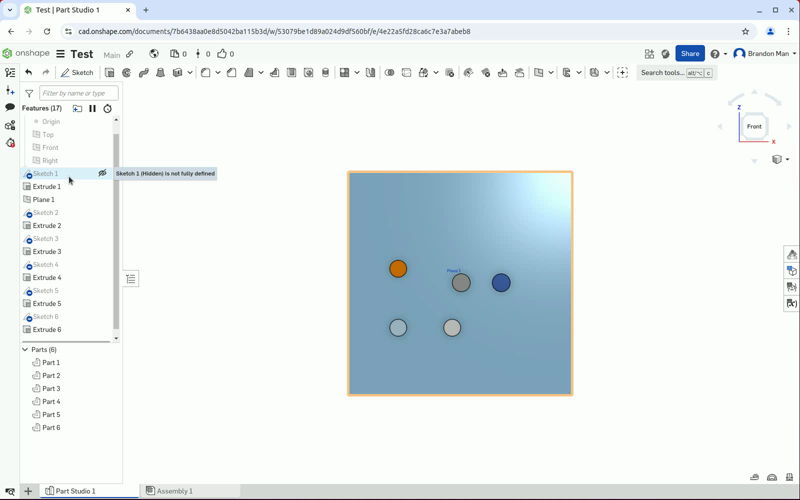
click(69, 176)
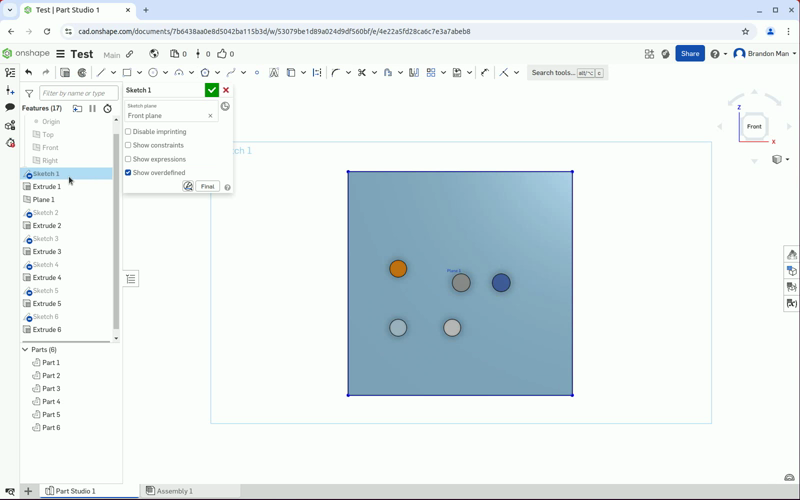
mouse_move(229, 92)
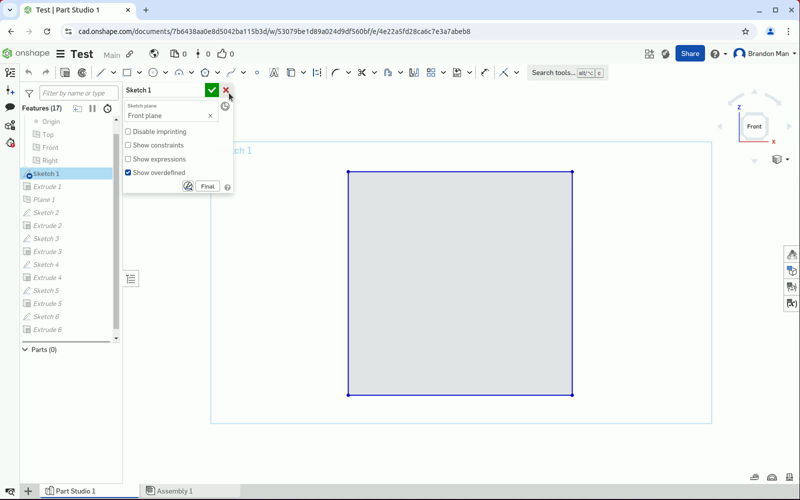
click(229, 92)
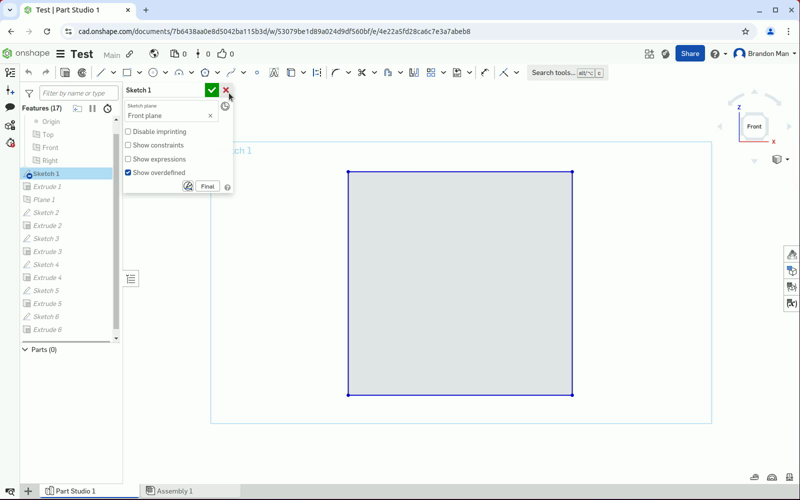
key(shift+s)
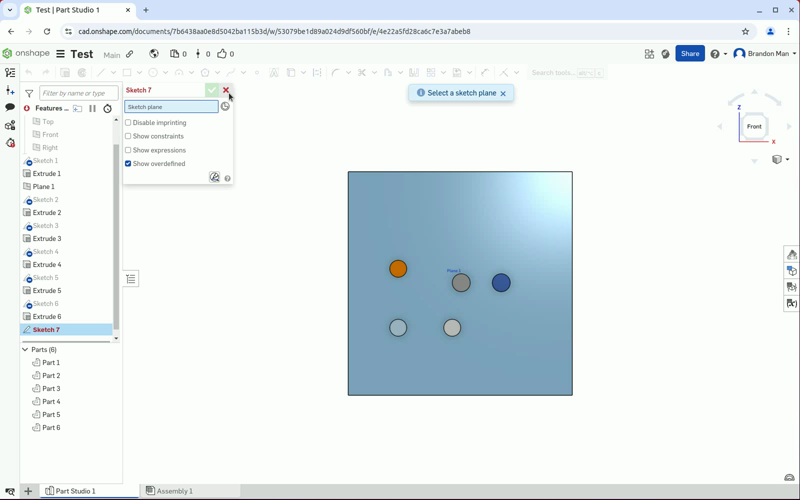
mouse_move(69, 189)
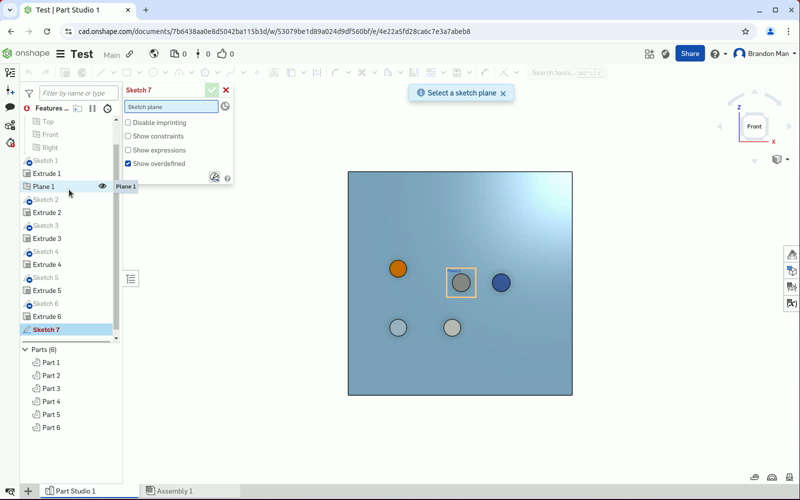
click(69, 189)
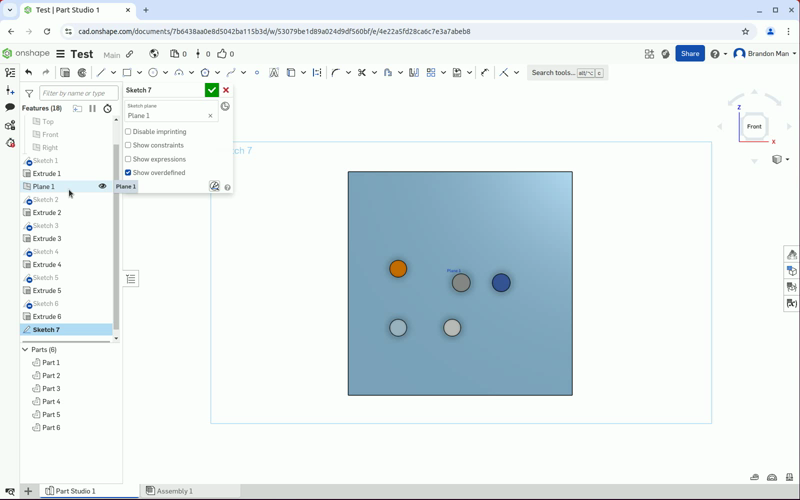
mouse_move(73, 352)
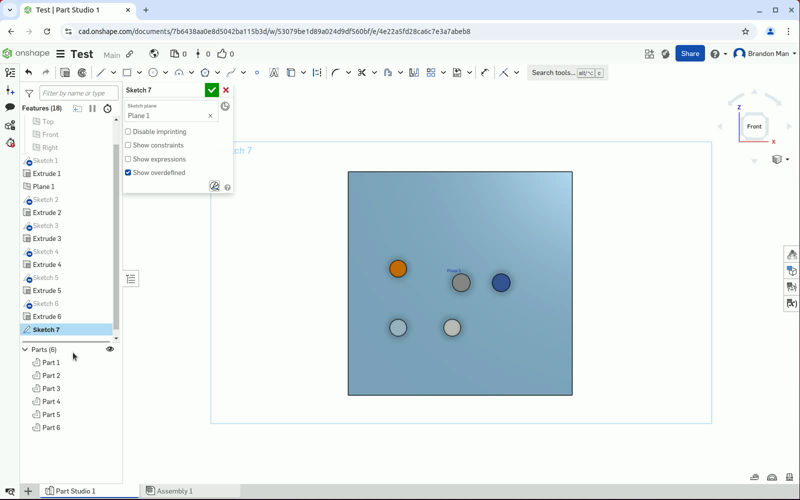
key(y)
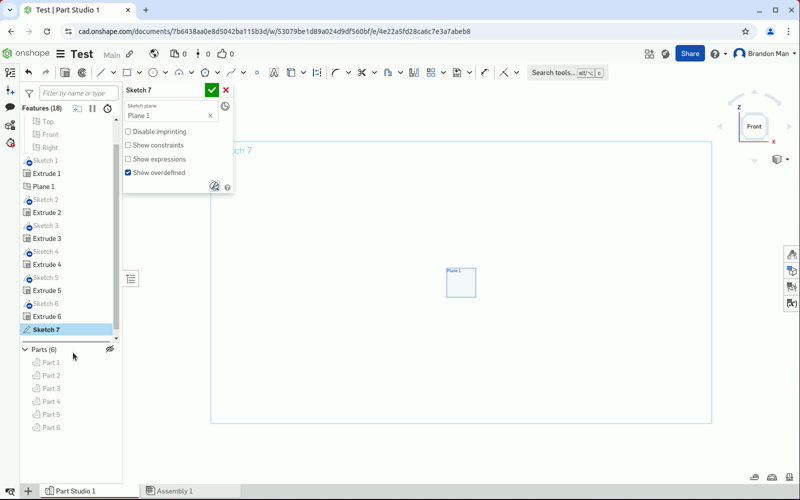
key(c)
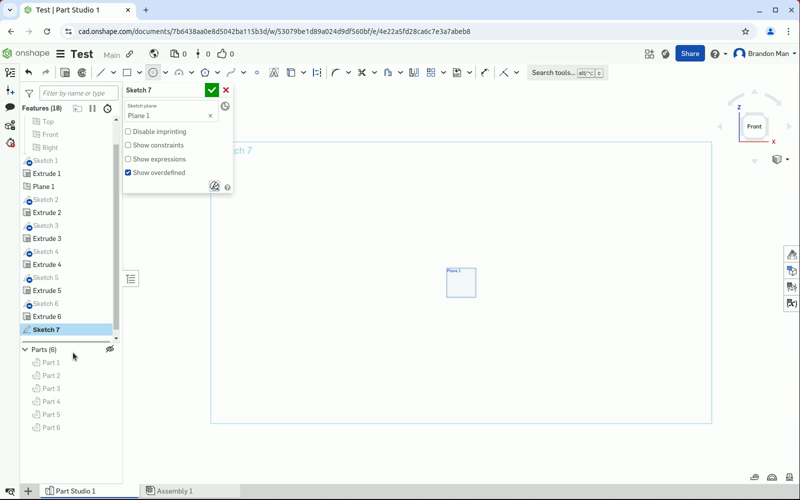
key_down(shift)
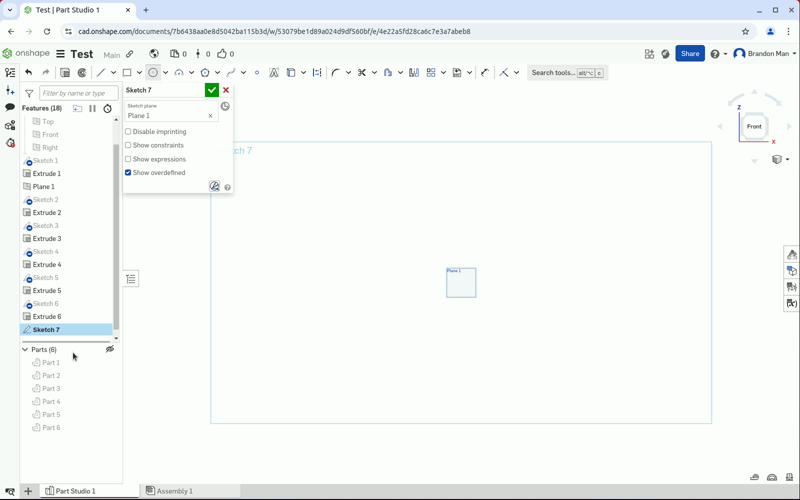
mouse_move(398, 206)
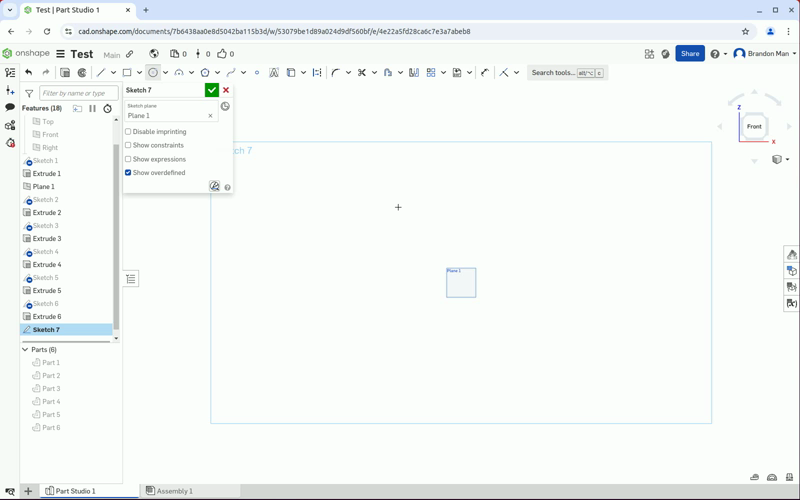
click(398, 206)
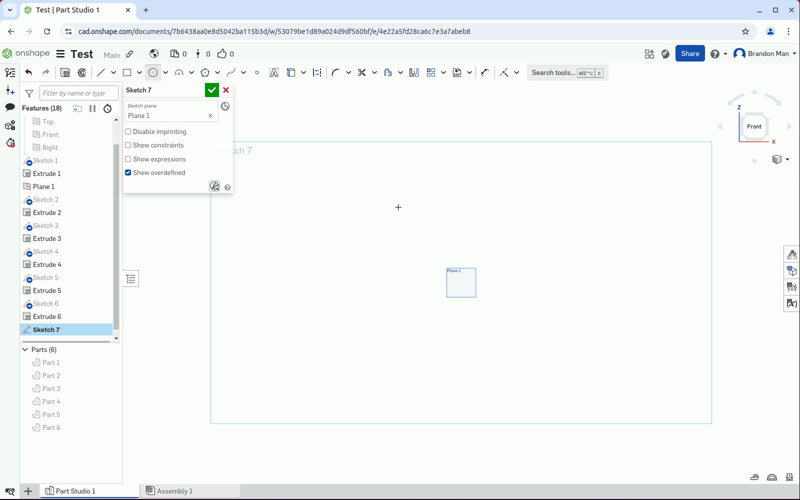
key_up(shift)
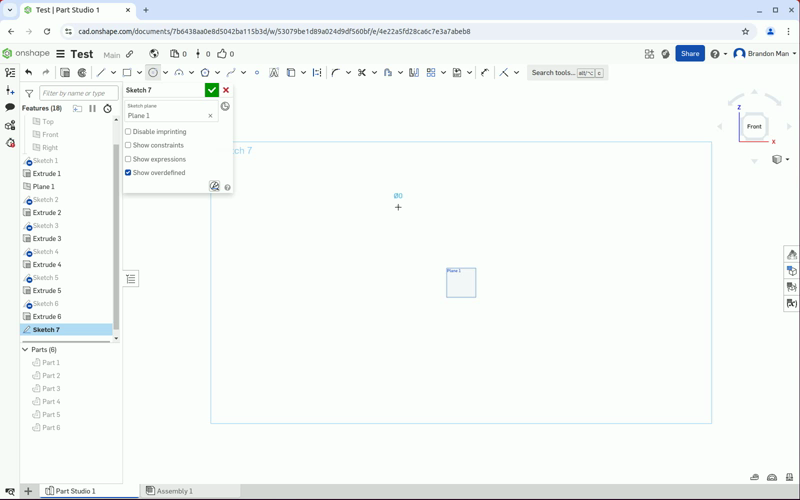
mouse_move(406, 206)
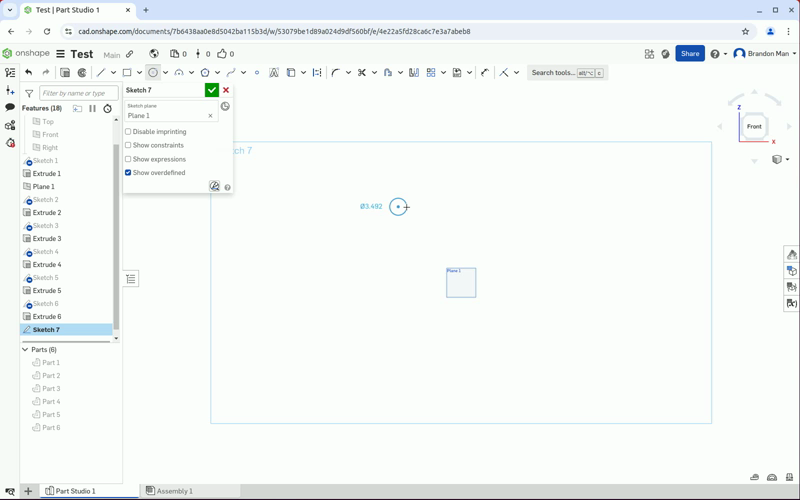
click(406, 206)
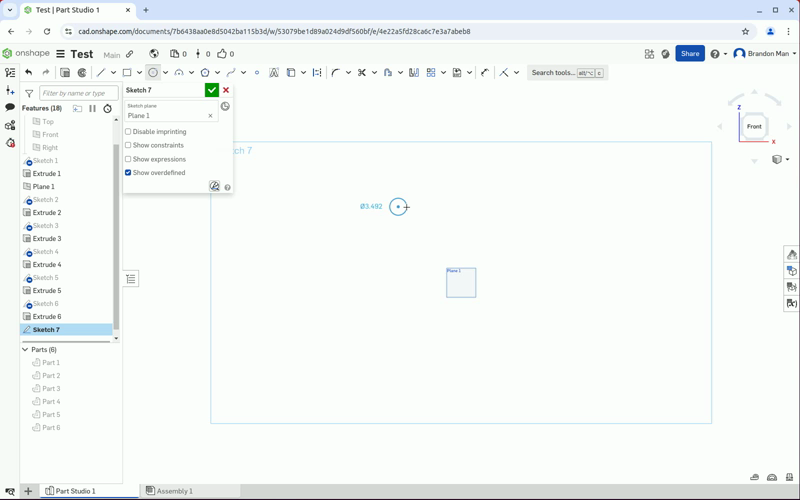
key(esc)
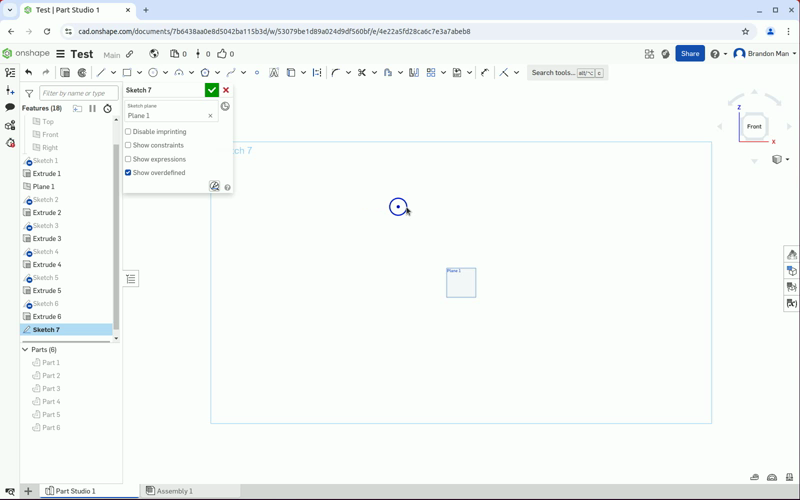
mouse_move(399, 204)
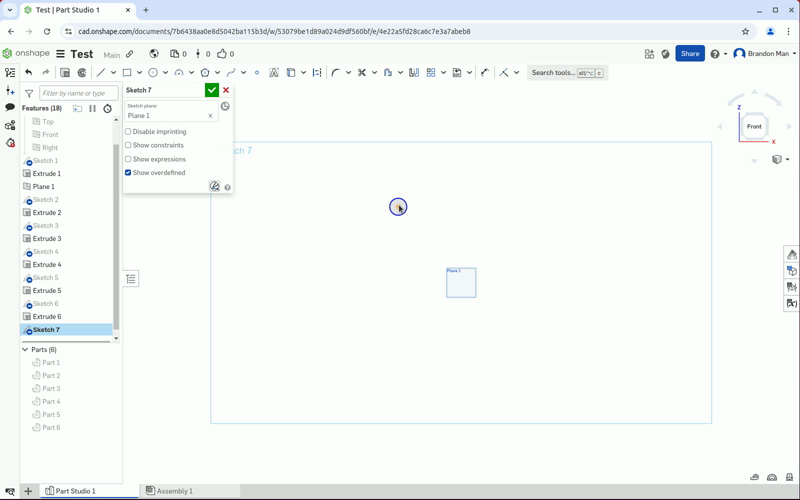
scroll(6)
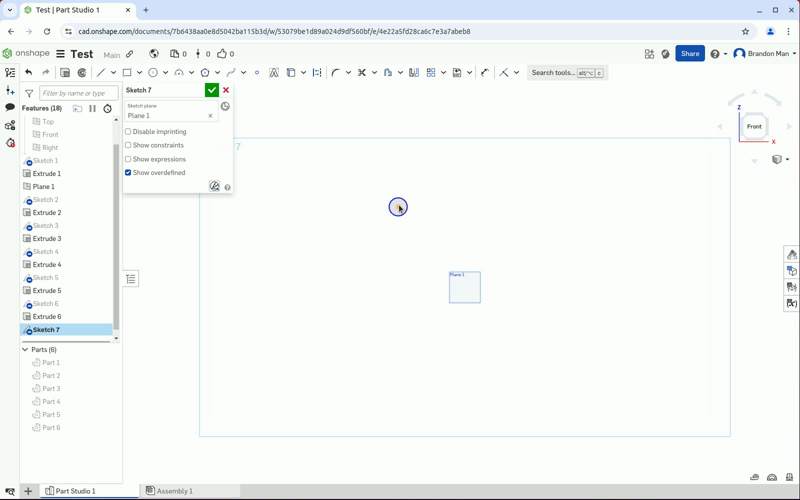
scroll(6)
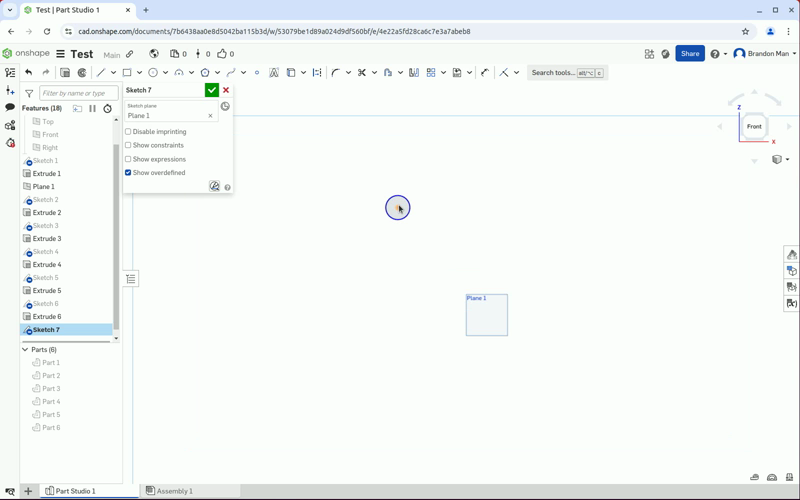
scroll(6)
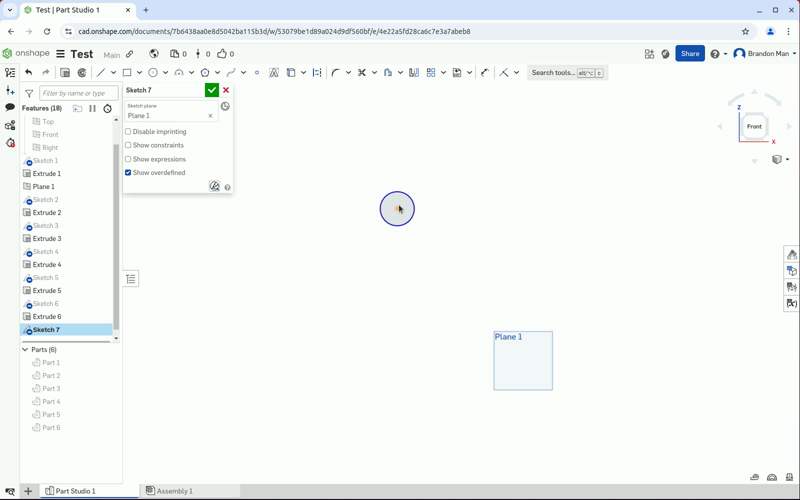
scroll(6)
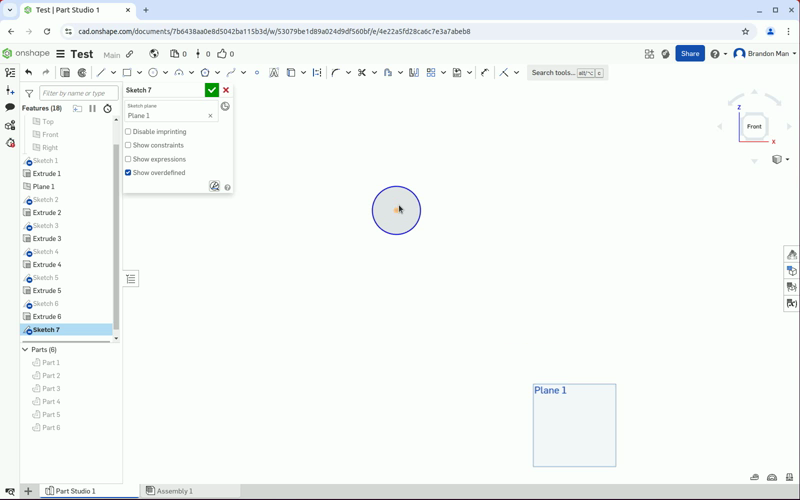
scroll(6)
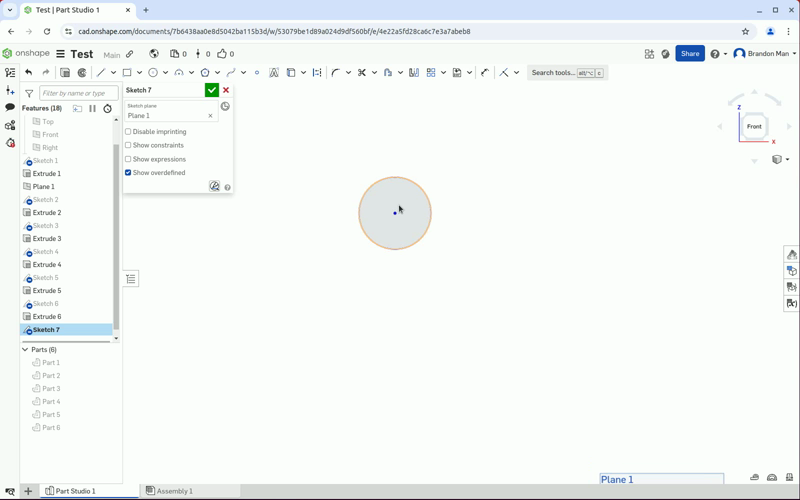
scroll(6)
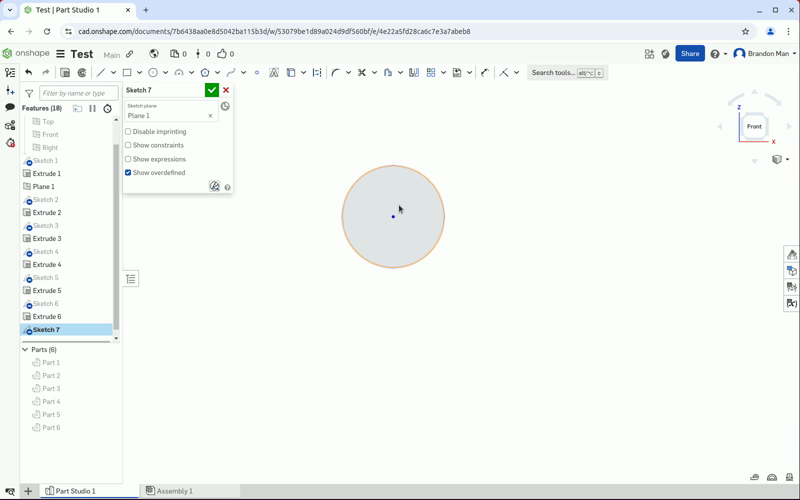
scroll(6)
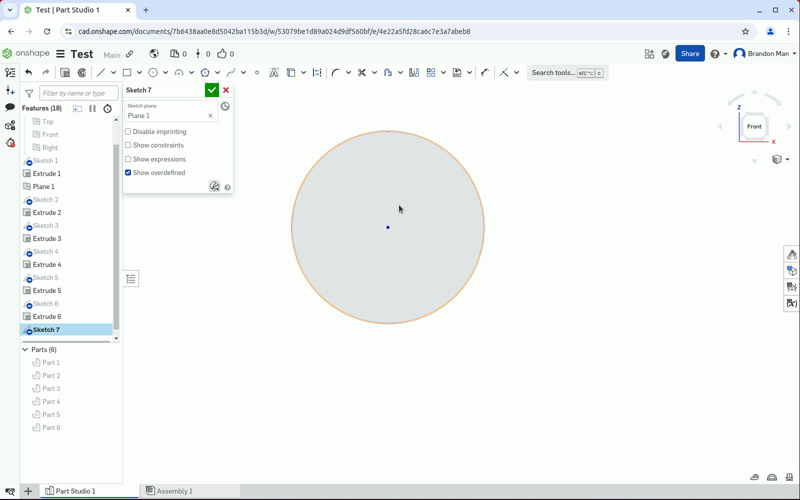
click(399, 204)
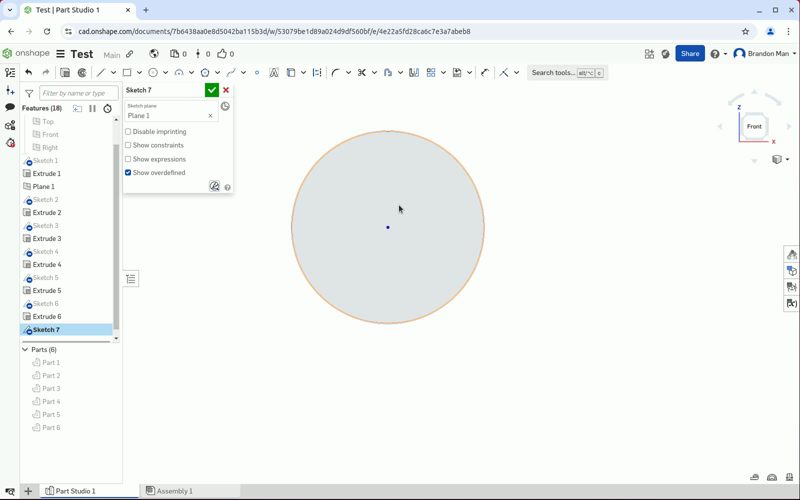
scroll(-6)
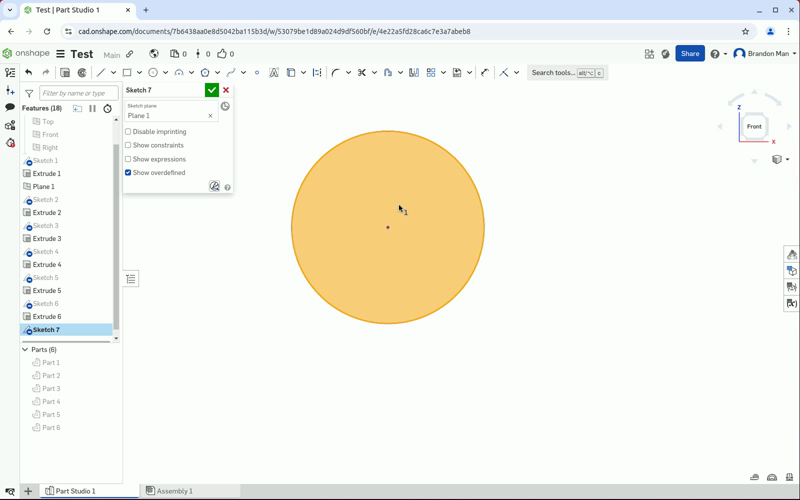
scroll(-6)
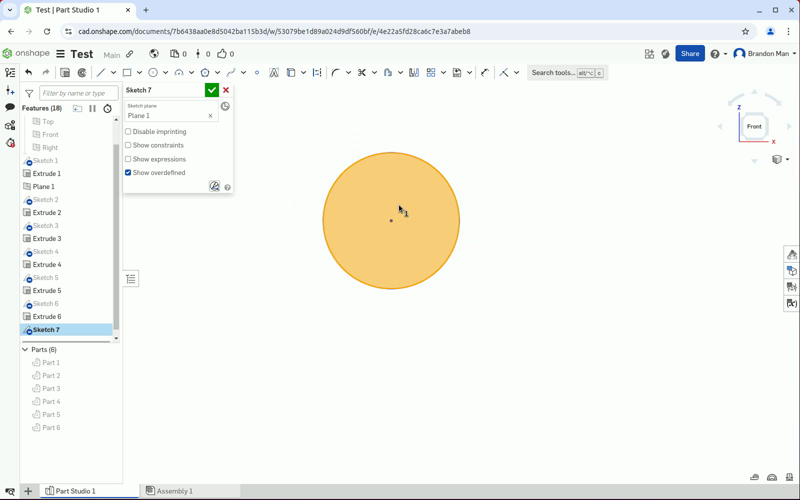
scroll(-6)
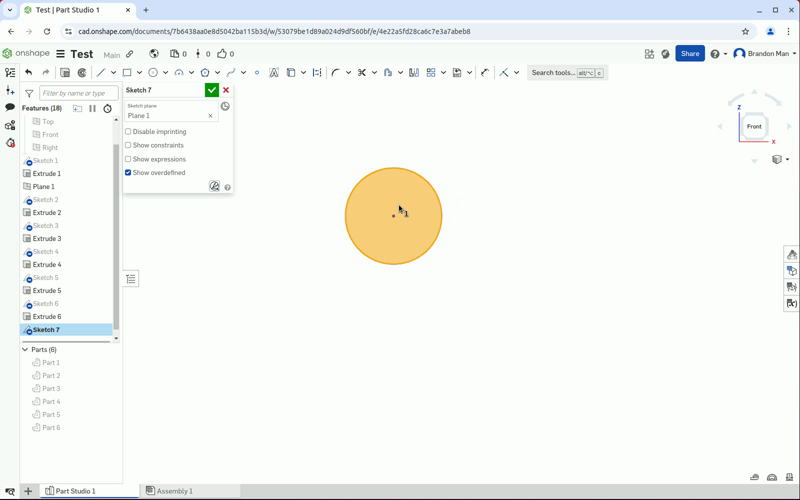
scroll(-6)
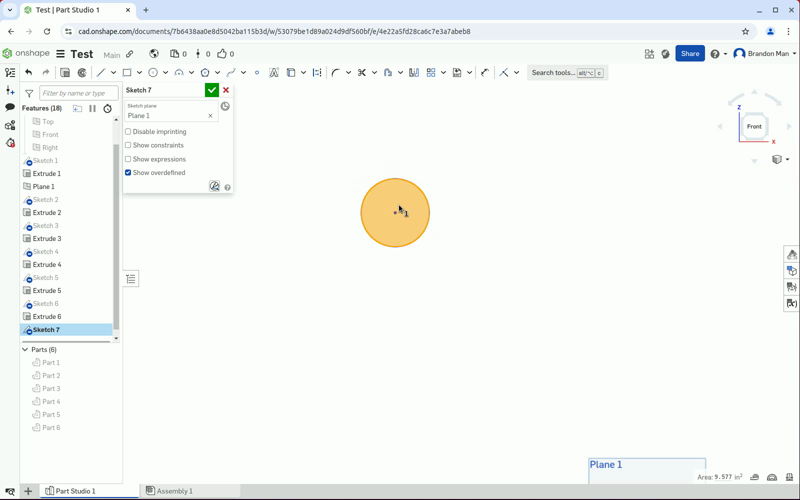
scroll(-6)
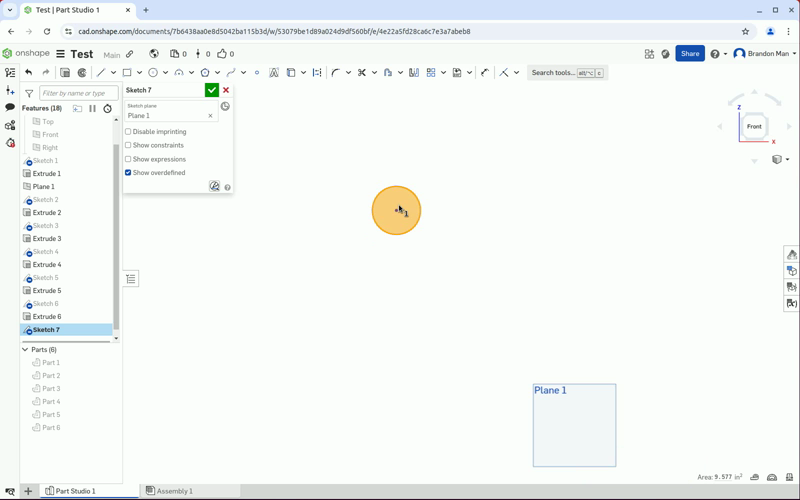
scroll(-6)
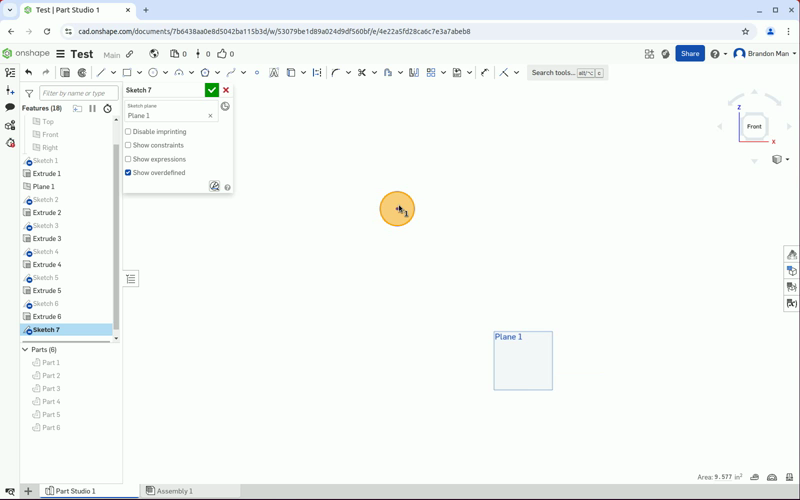
scroll(-6)
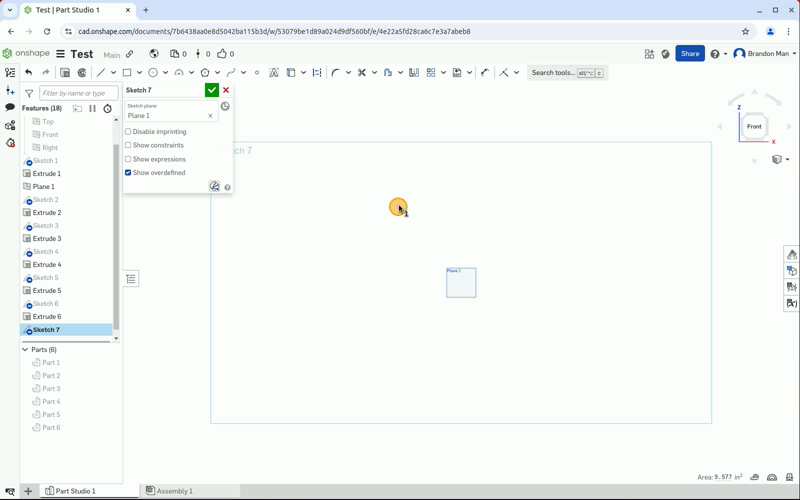
mouse_move(73, 352)
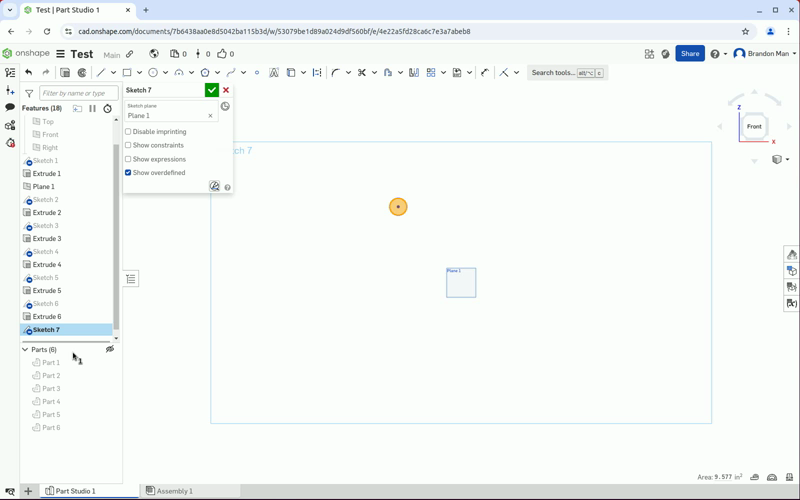
key(shift+y)
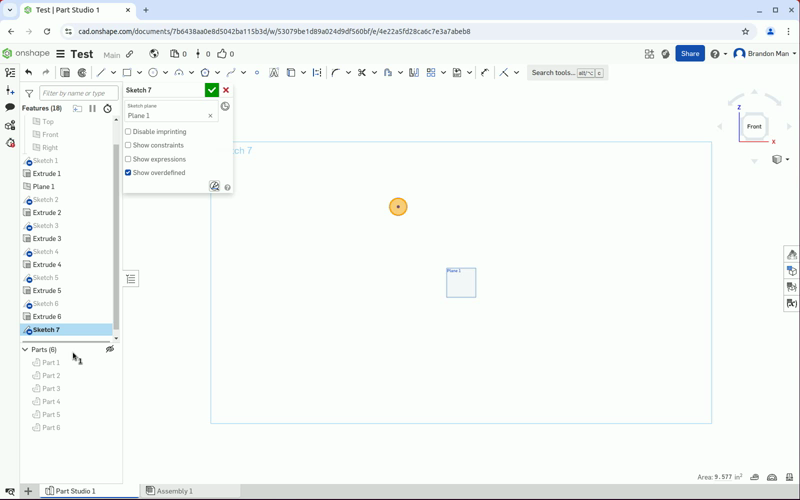
key(shift+e)
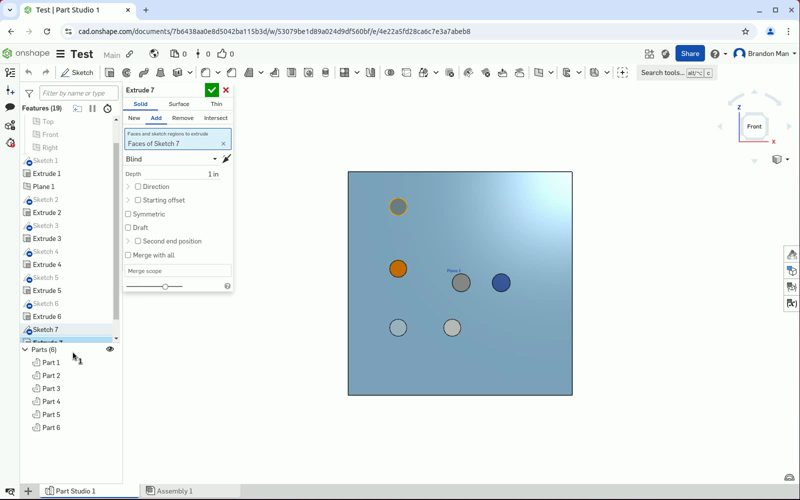
mouse_move(143, 106)
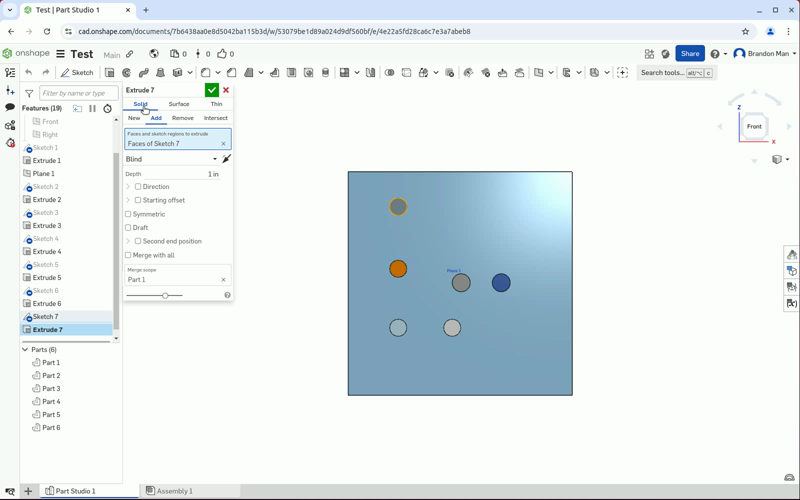
click(143, 106)
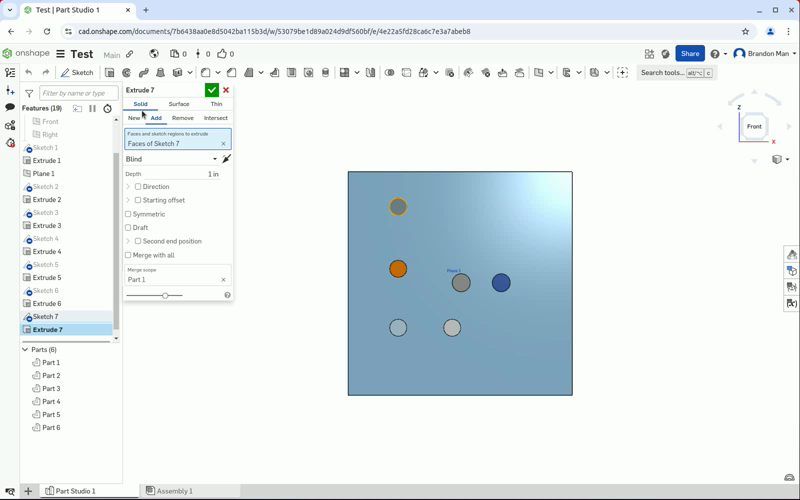
mouse_move(137, 120)
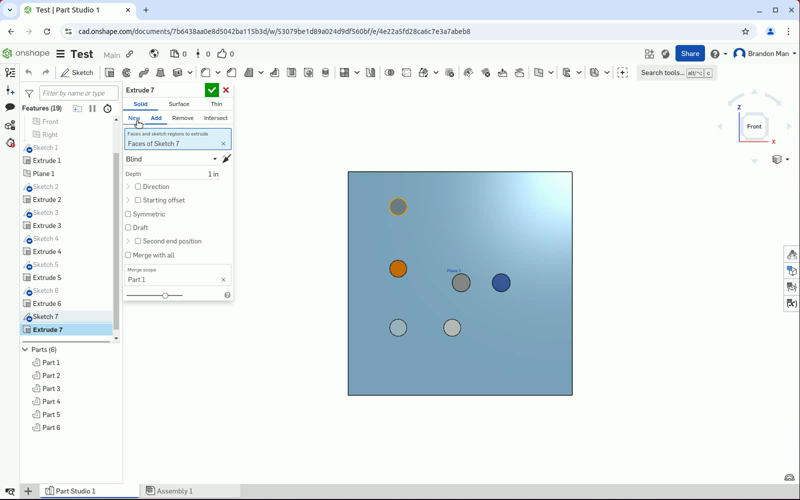
click(137, 120)
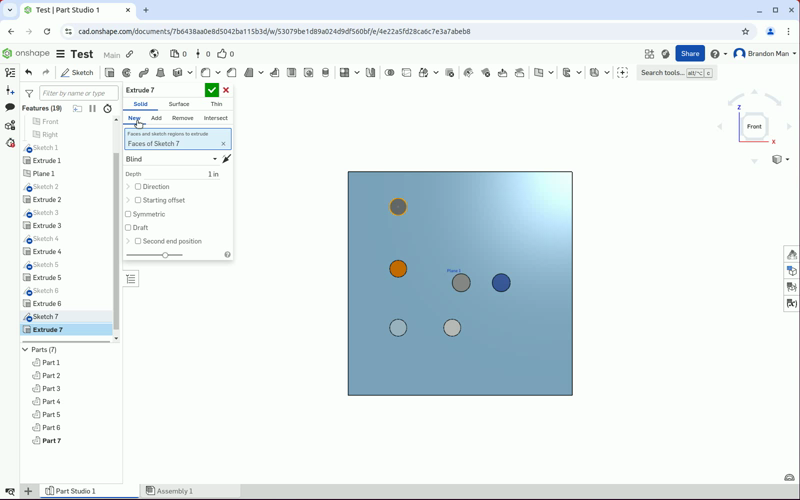
key(tab, 4)
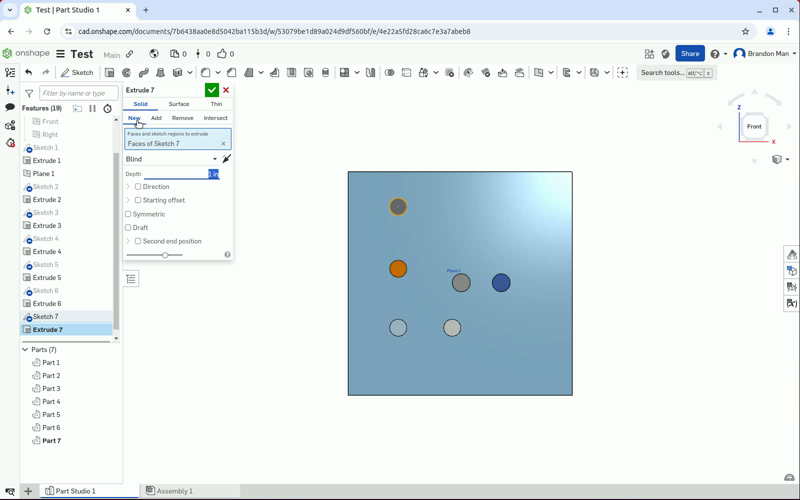
text(2.407)
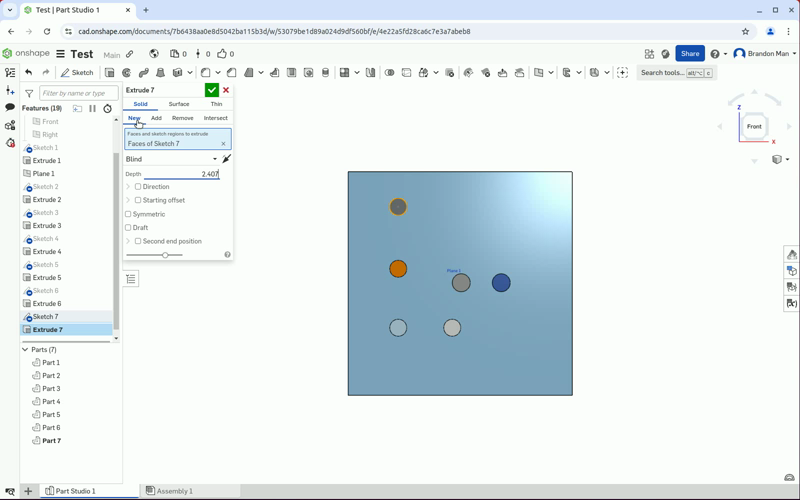
key(enter)
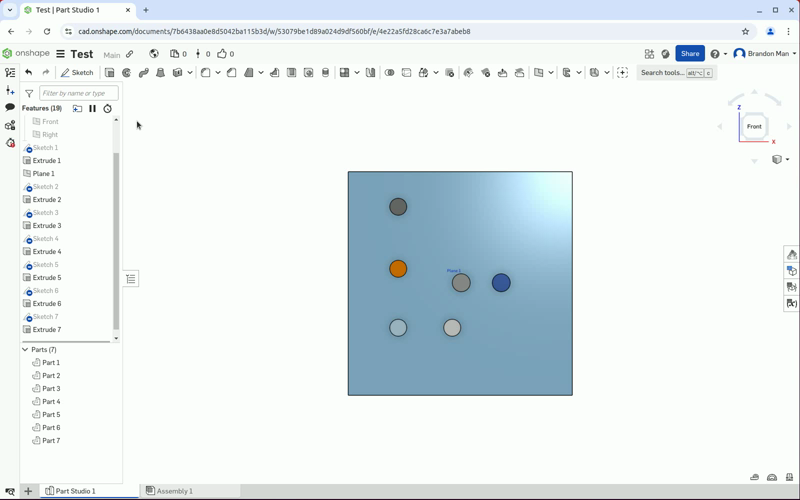
key(shift+h)
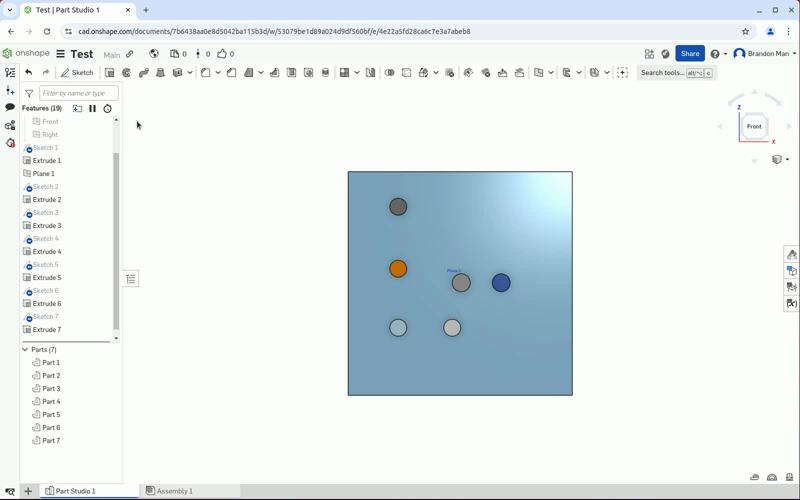
key(shift+h)
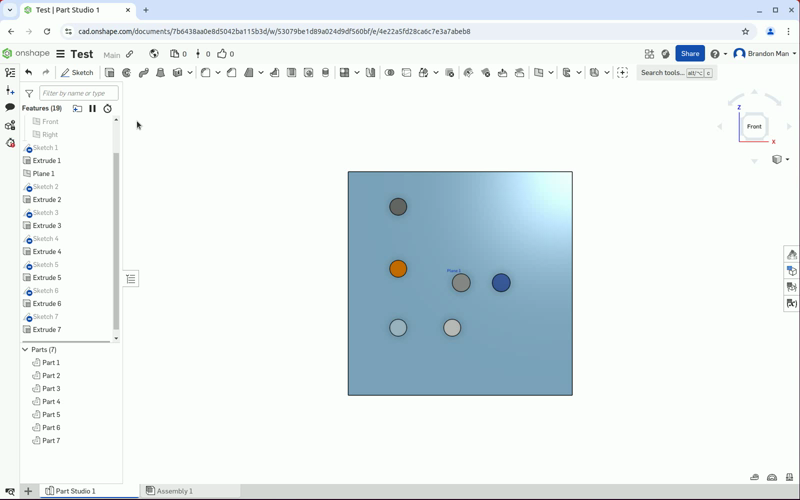
mouse_move(69, 150)
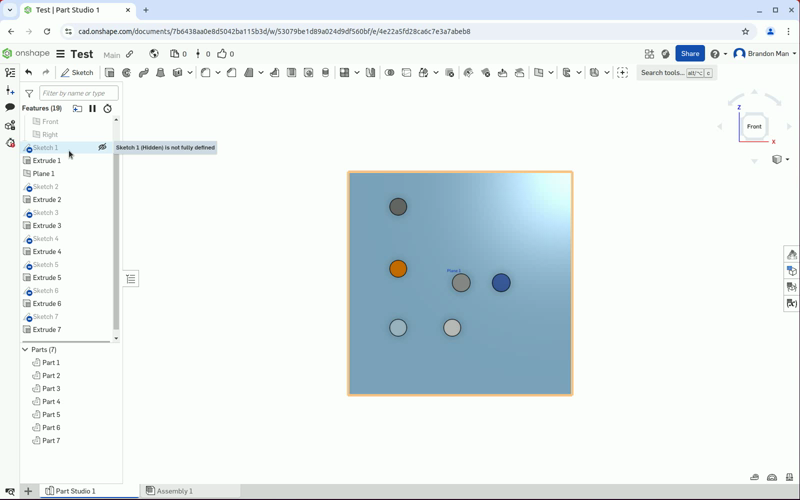
click(69, 150)
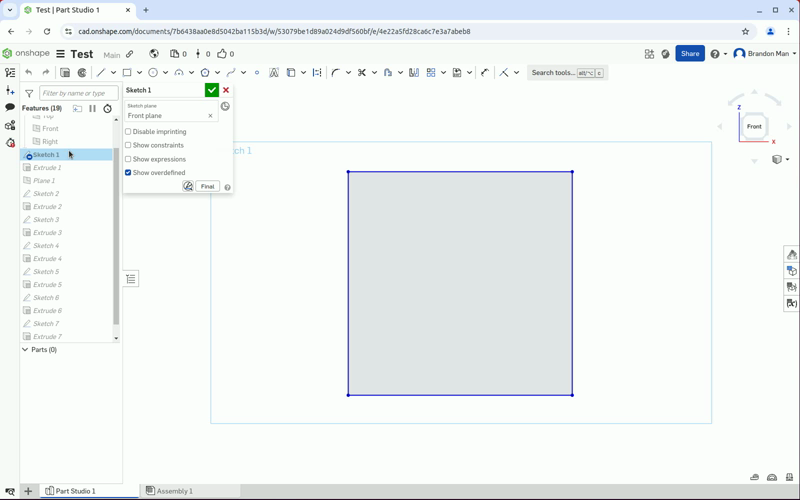
mouse_move(229, 92)
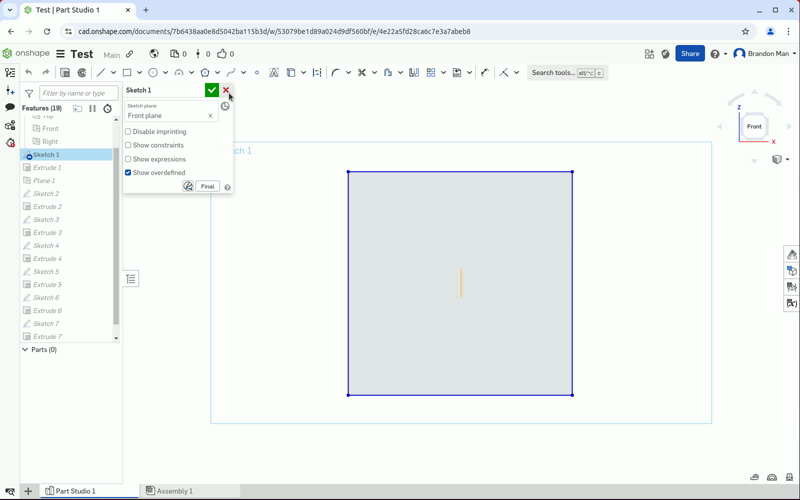
click(229, 92)
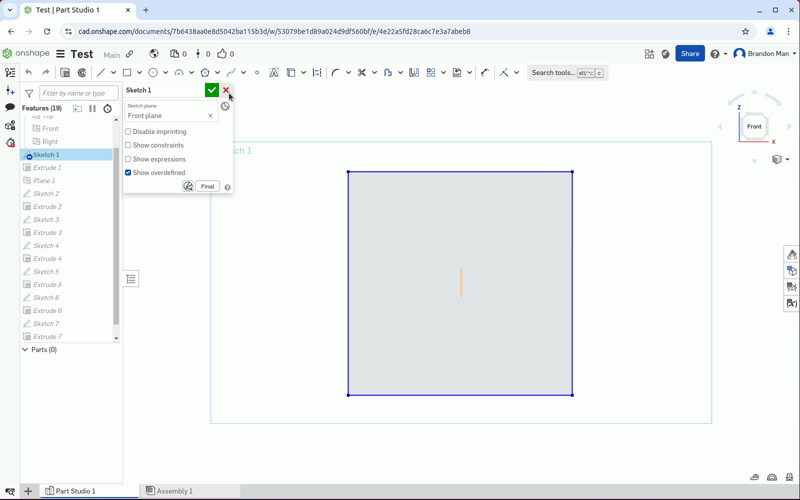
key(shift+s)
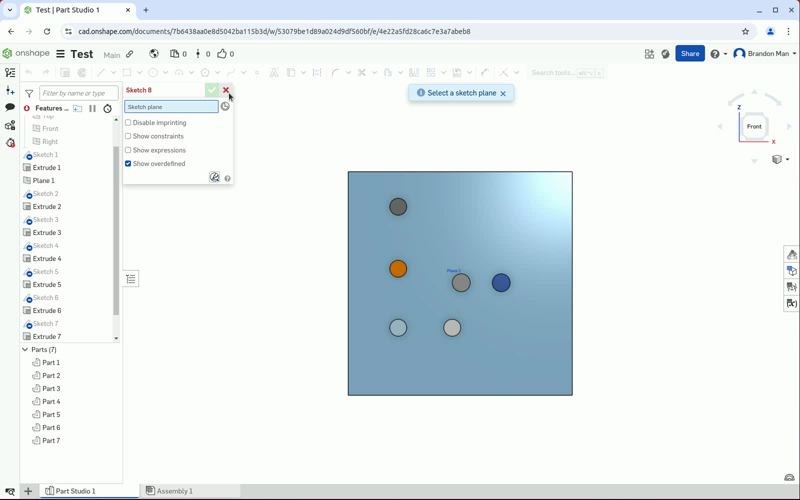
mouse_move(69, 163)
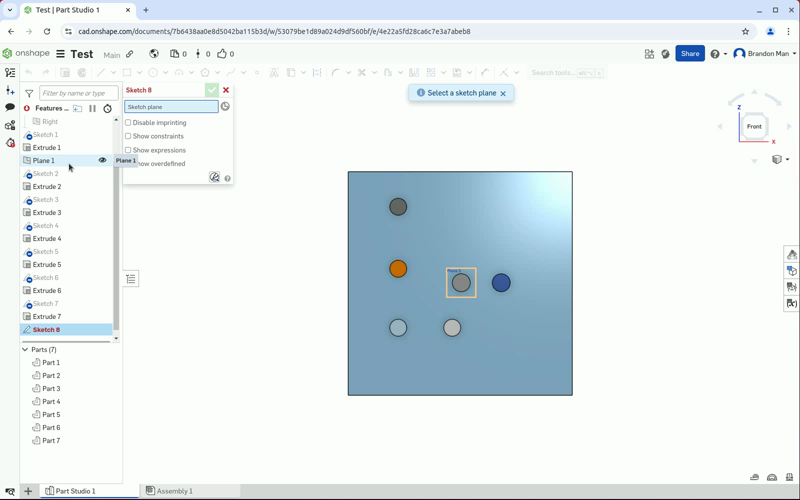
click(69, 163)
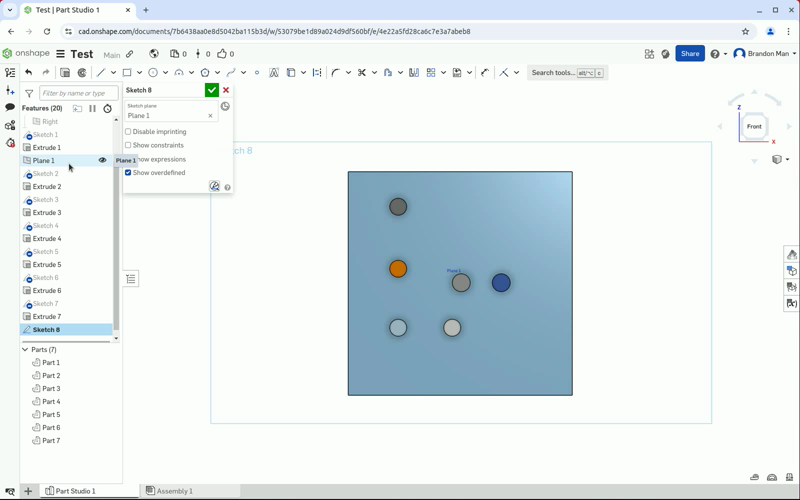
mouse_move(73, 352)
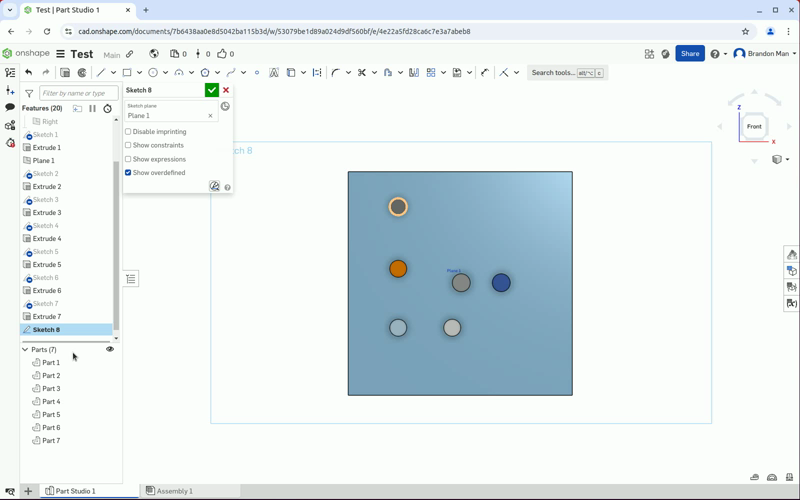
key(y)
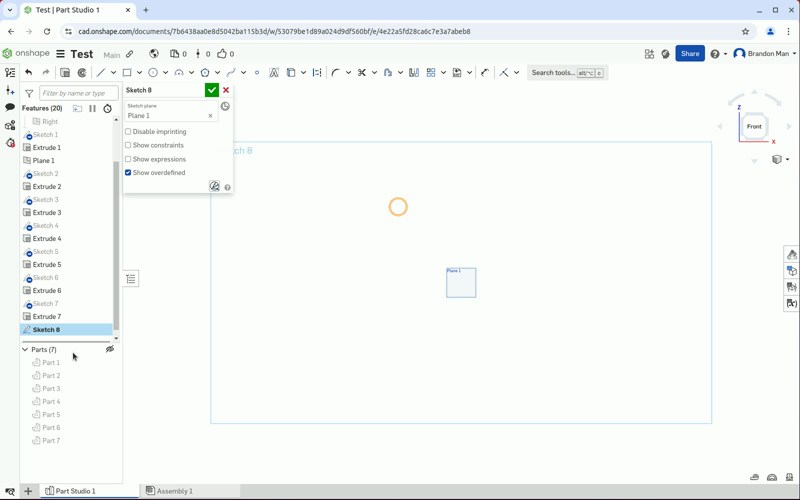
key(c)
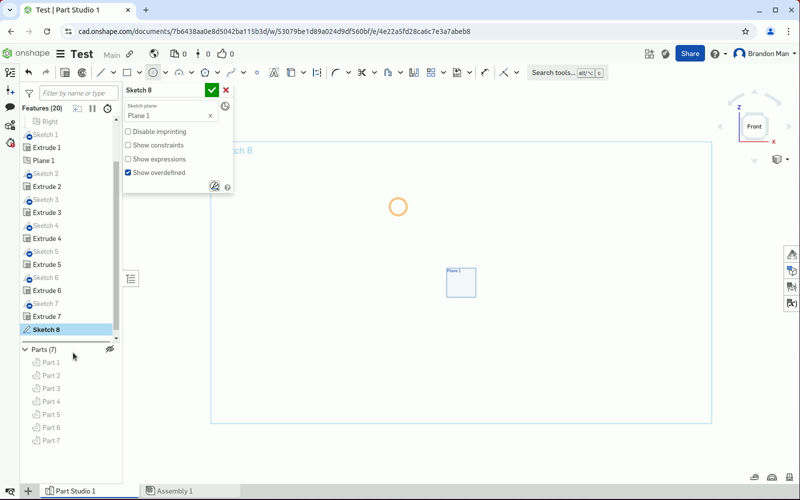
key_down(shift)
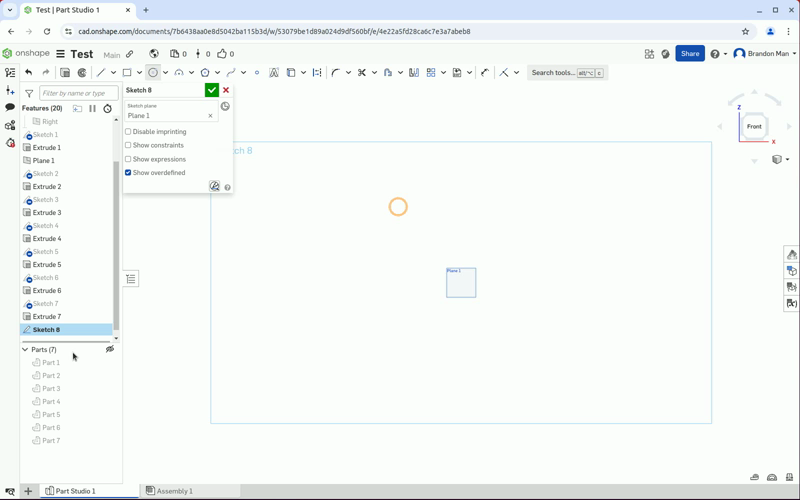
mouse_move(501, 327)
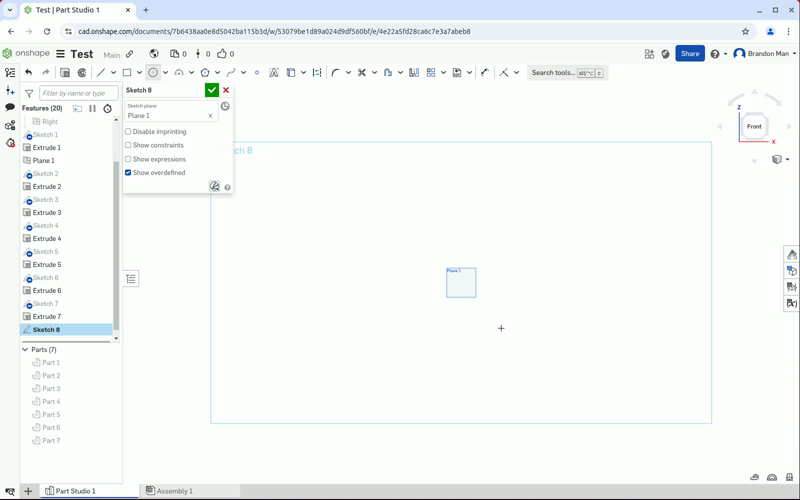
click(501, 327)
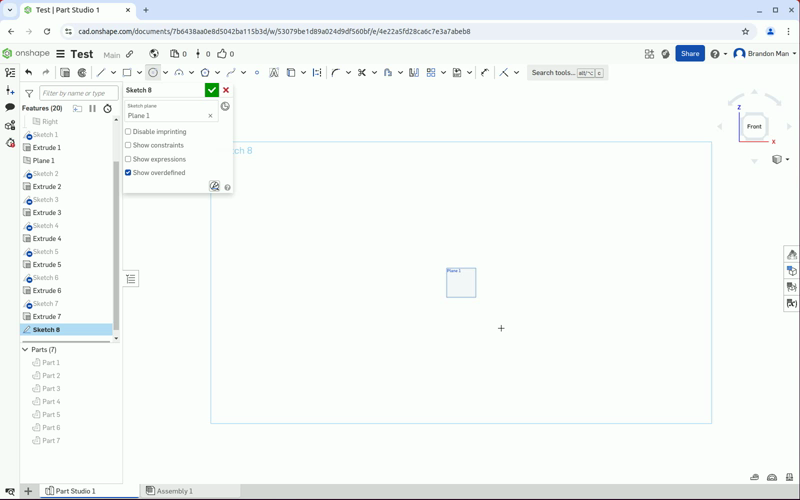
key_up(shift)
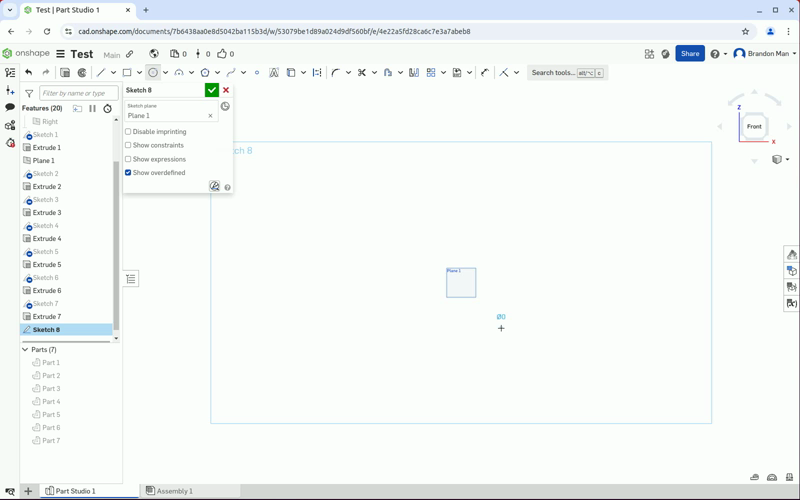
mouse_move(510, 327)
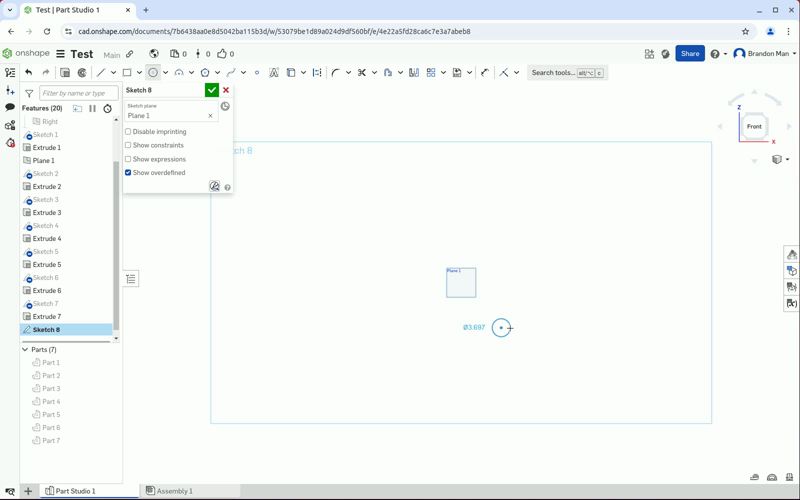
click(510, 327)
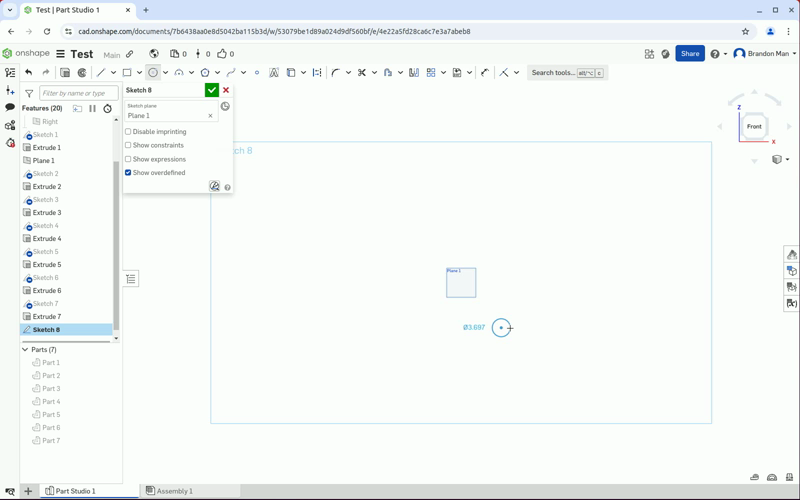
key(esc)
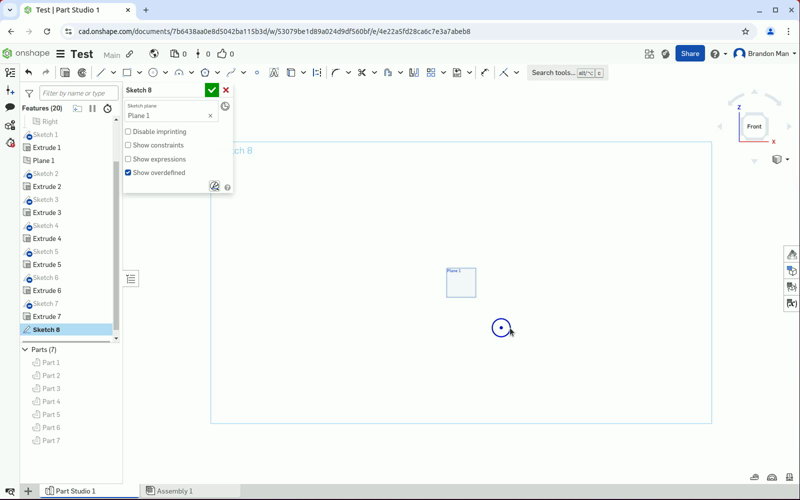
mouse_move(504, 321)
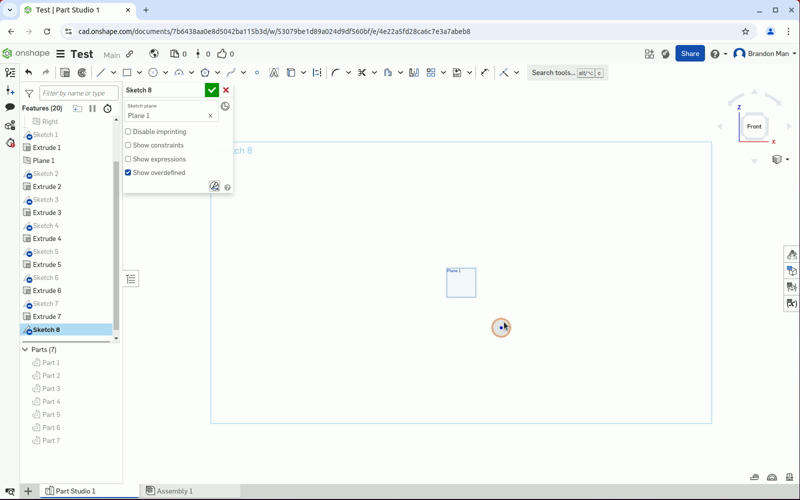
scroll(6)
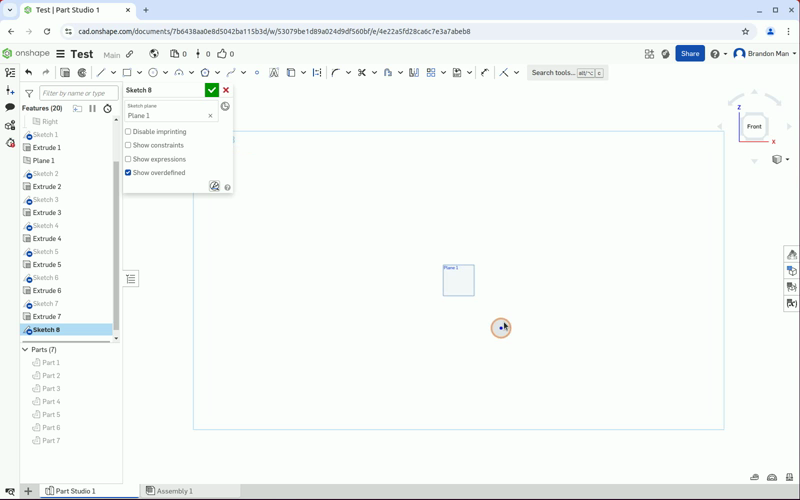
scroll(6)
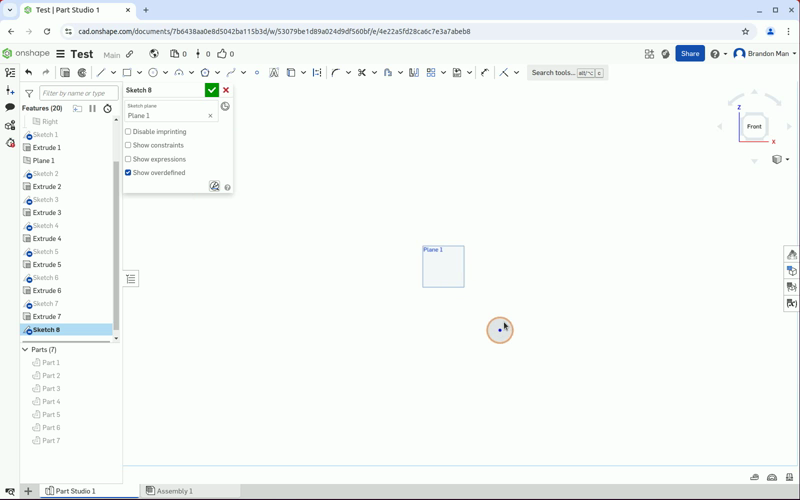
scroll(6)
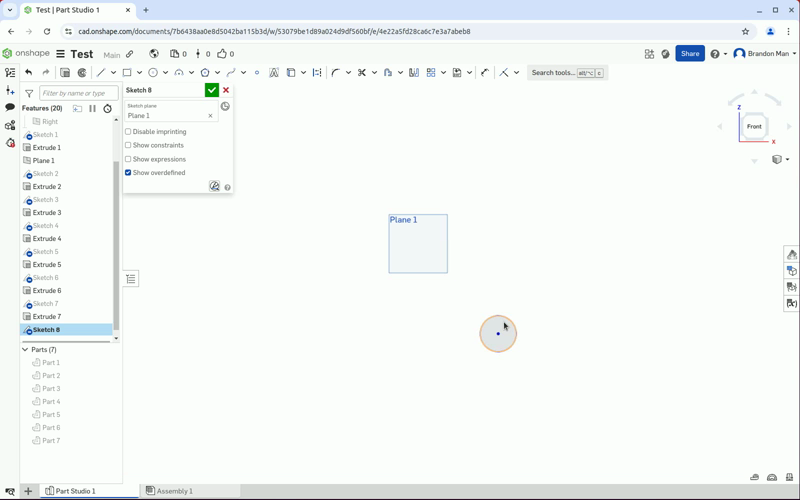
scroll(6)
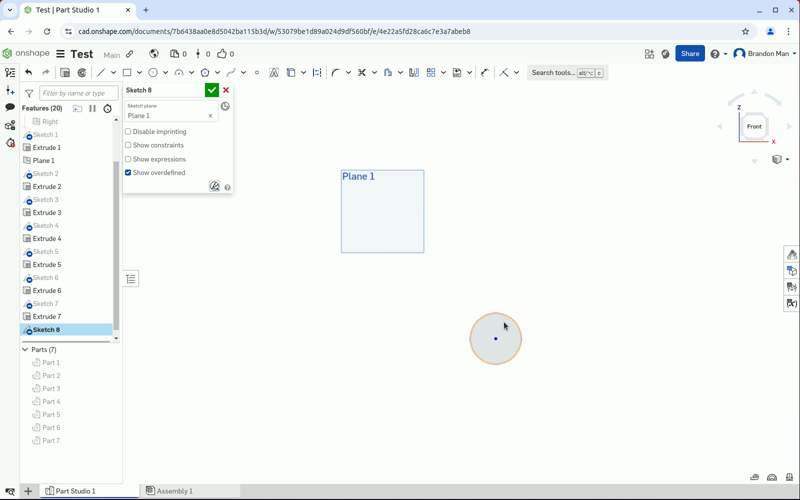
scroll(6)
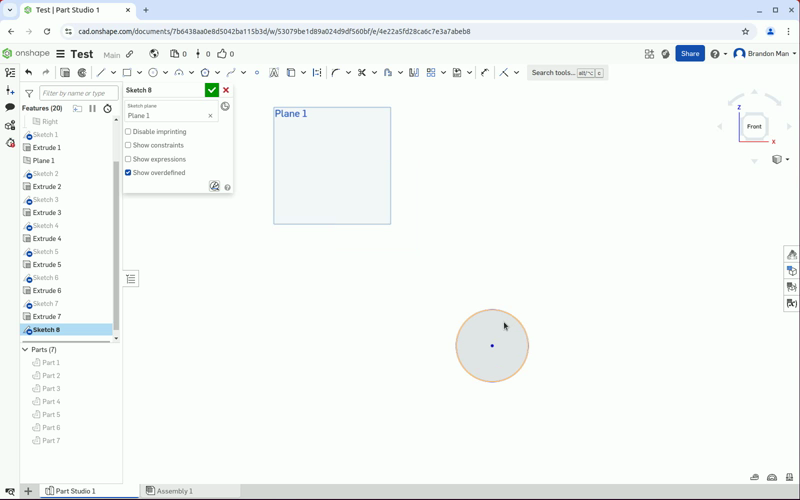
scroll(6)
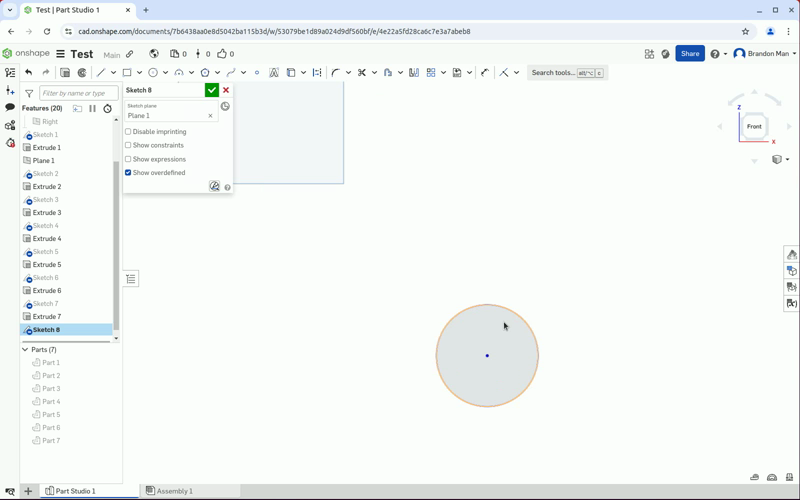
scroll(6)
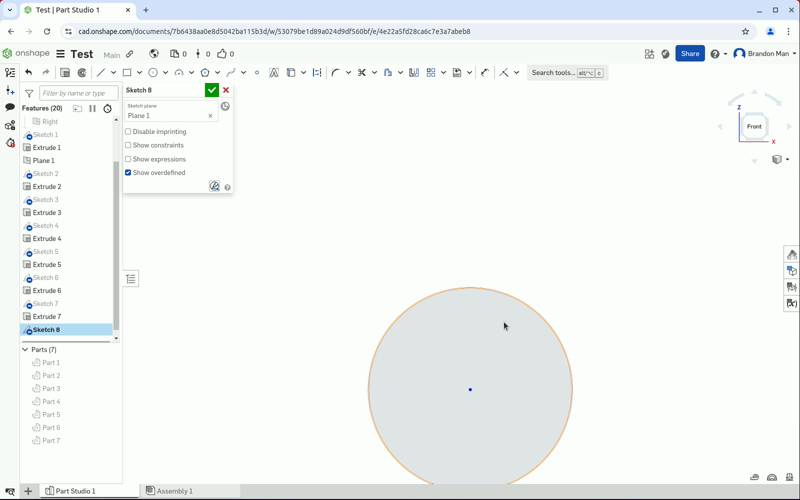
click(504, 321)
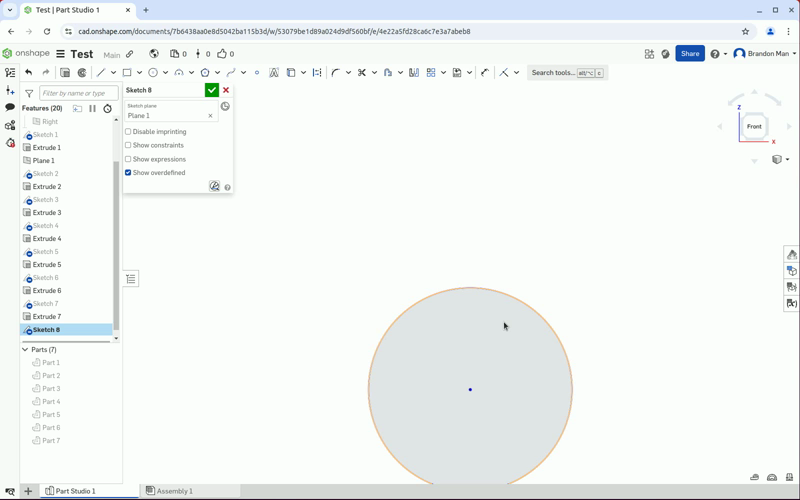
scroll(-6)
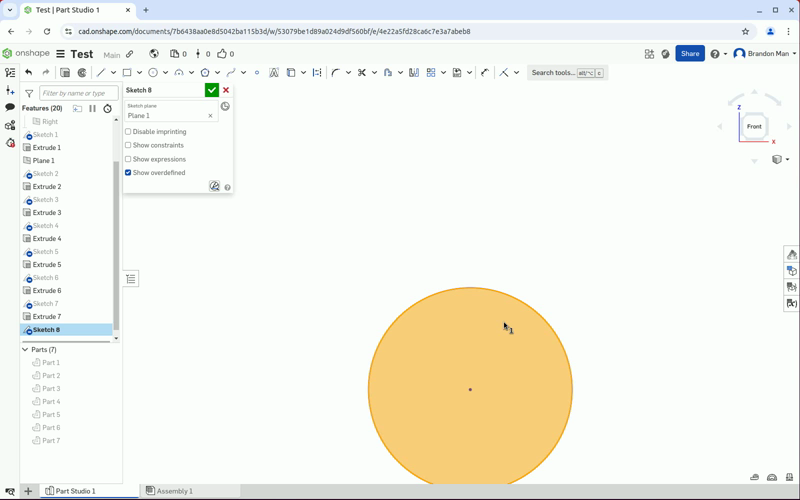
scroll(-6)
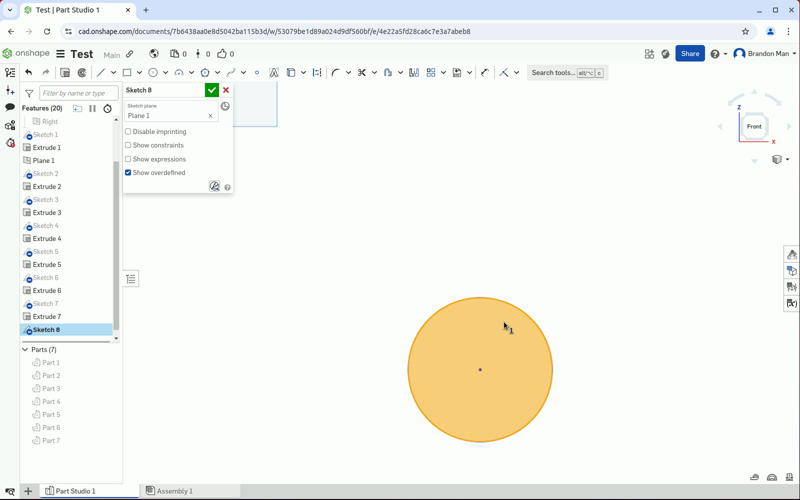
scroll(-6)
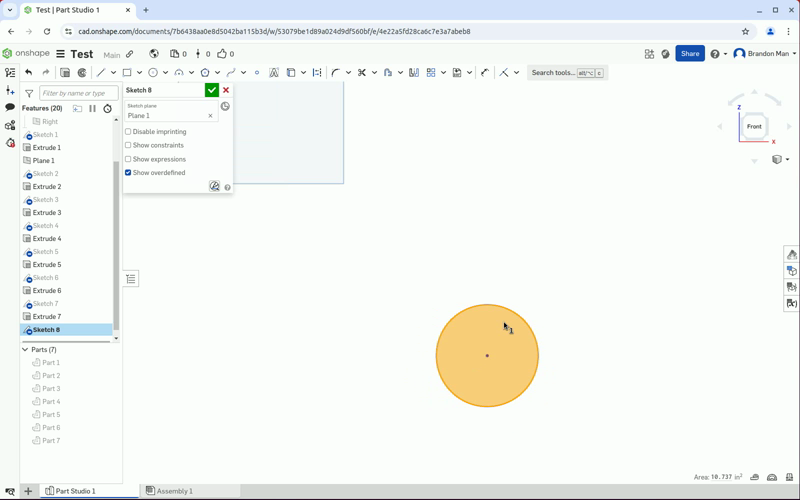
scroll(-6)
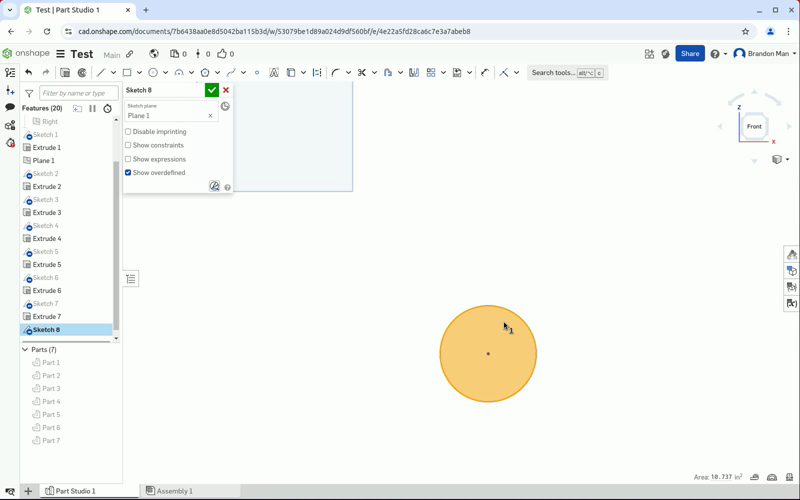
scroll(-6)
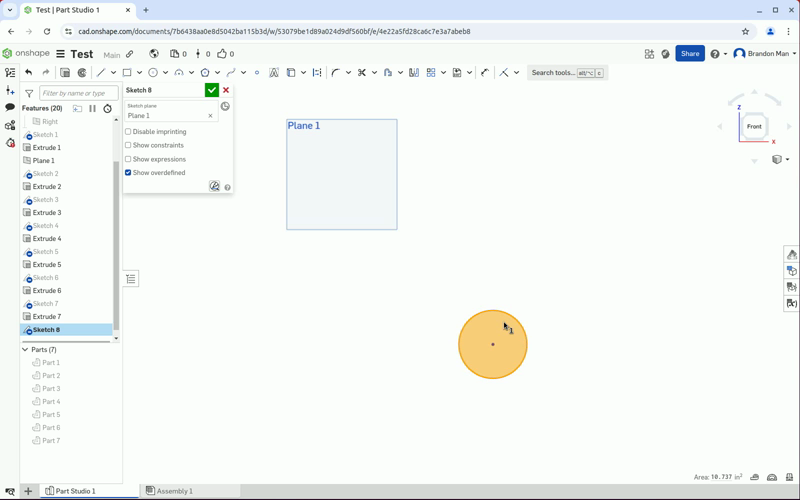
scroll(-6)
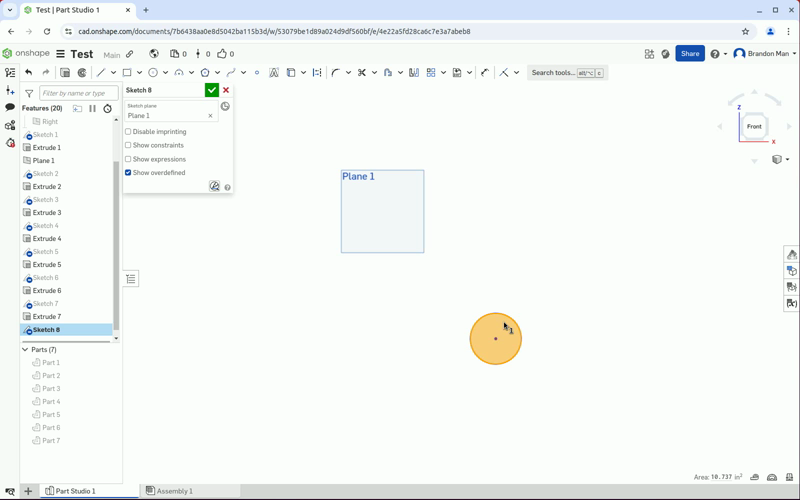
scroll(-6)
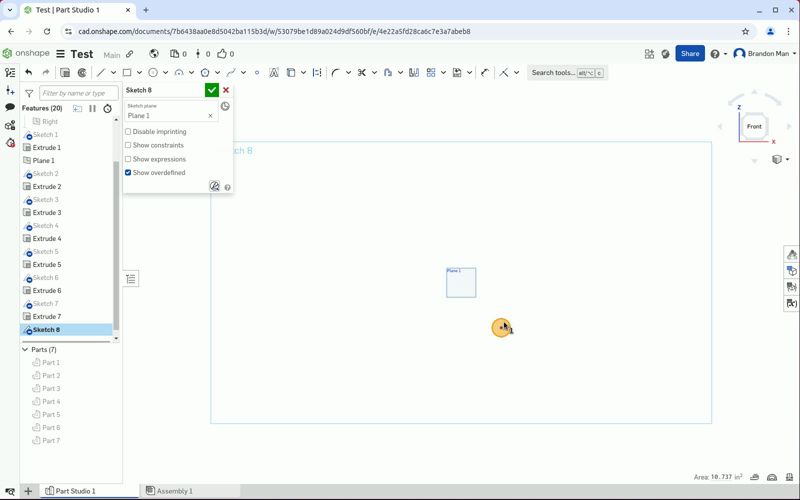
mouse_move(73, 352)
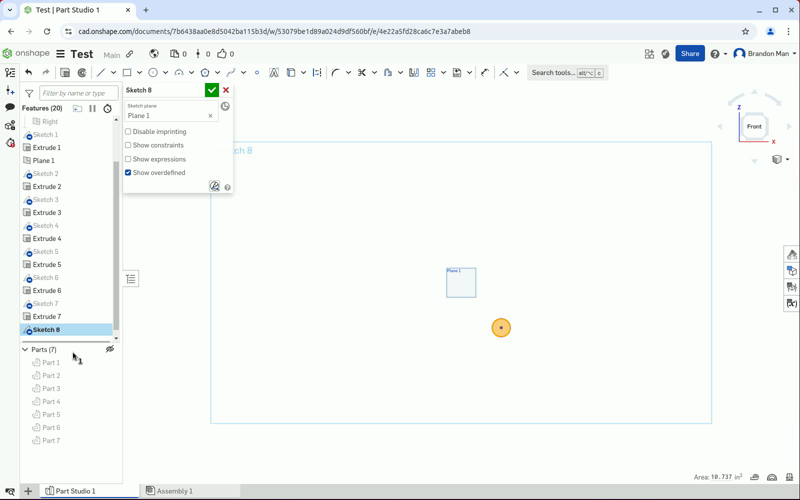
key(shift+y)
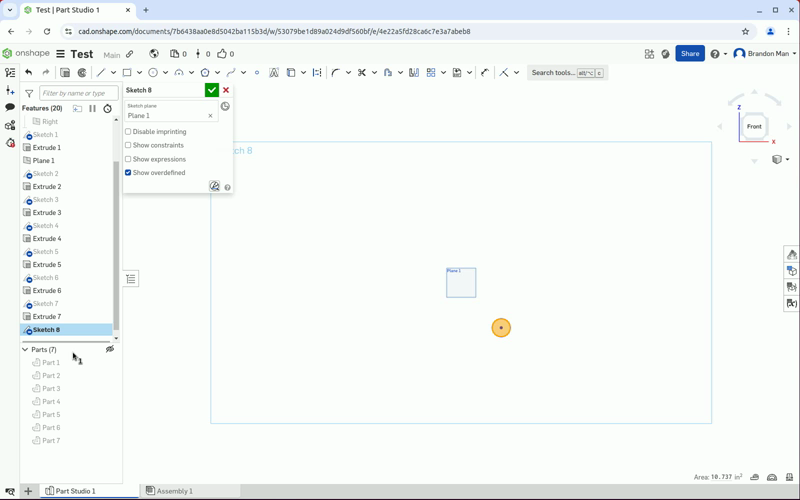
key(shift+e)
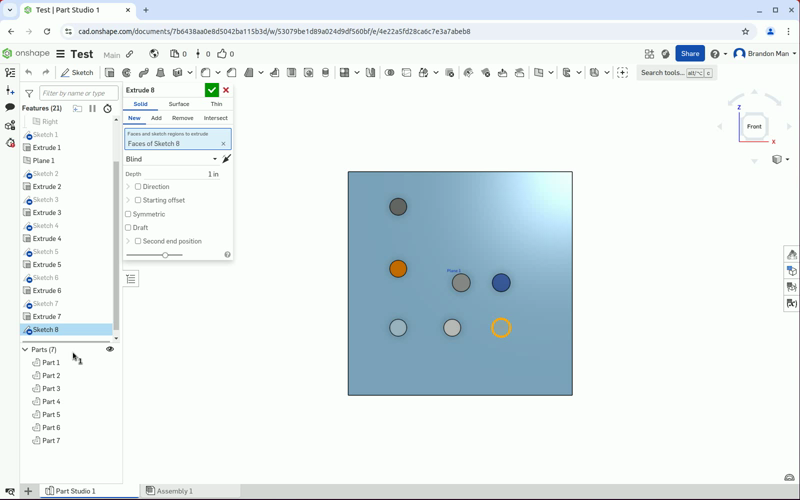
mouse_move(143, 106)
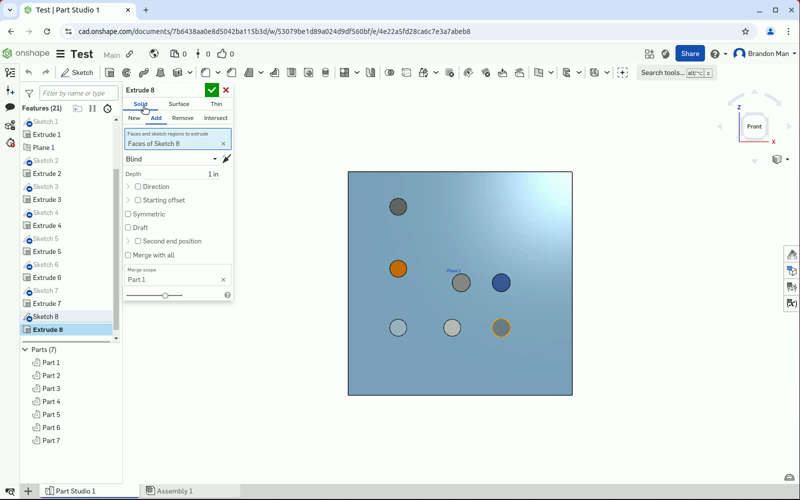
click(143, 106)
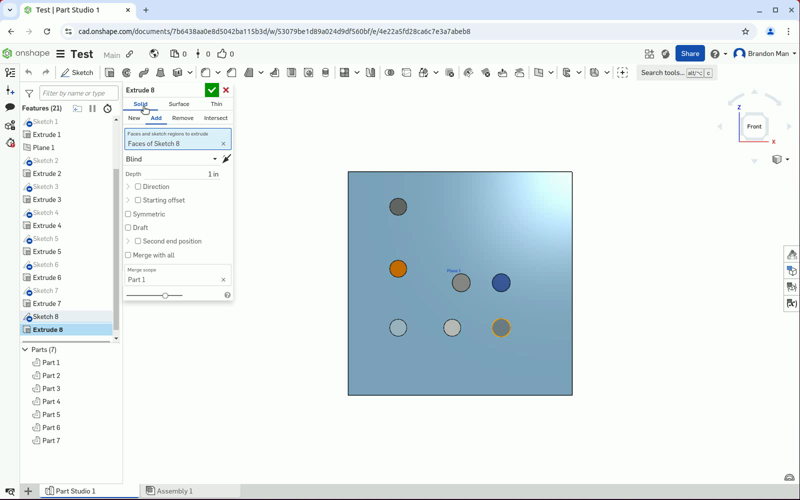
mouse_move(137, 120)
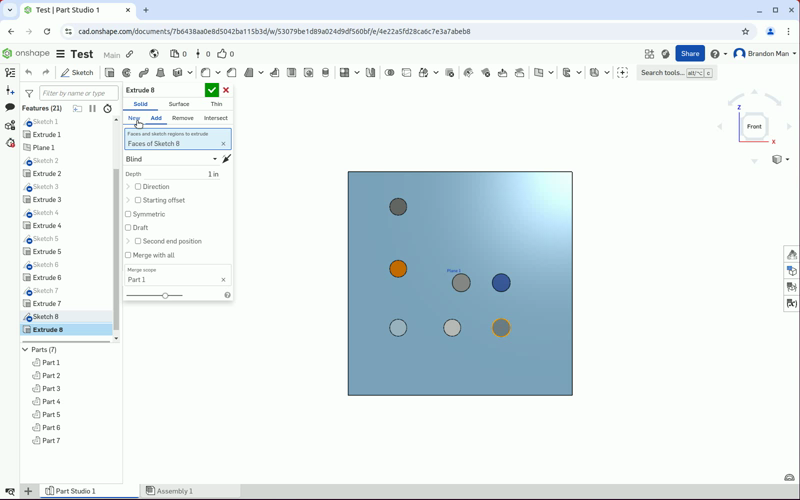
click(137, 120)
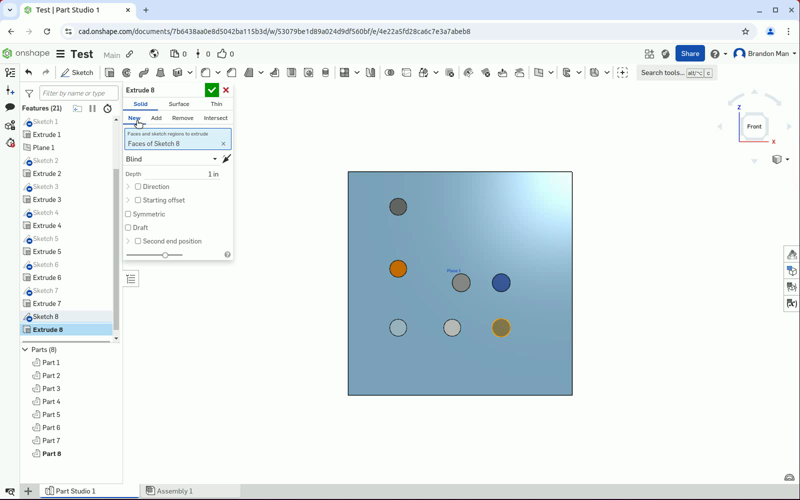
key(tab, 4)
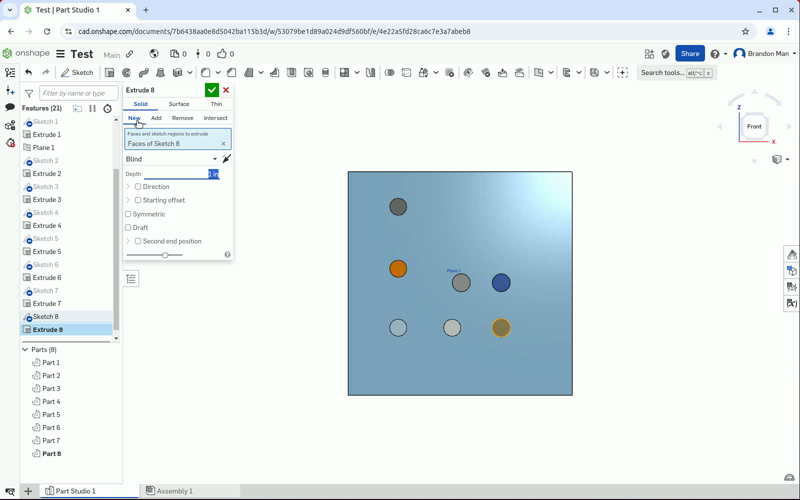
text(2.407)
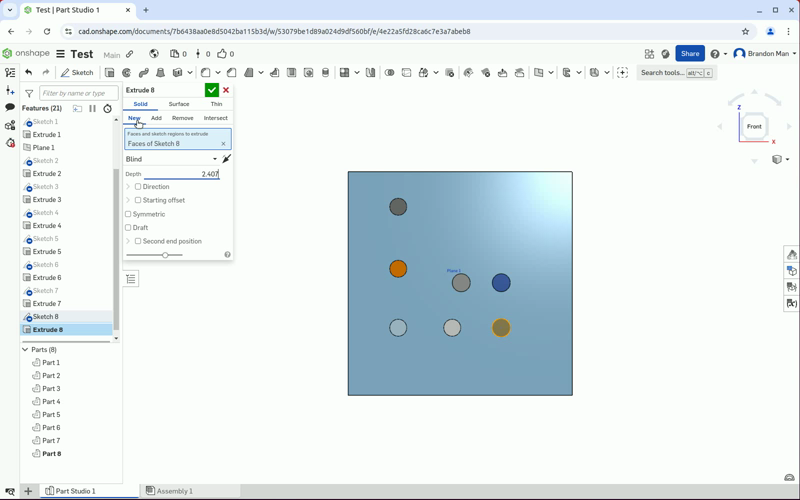
key(enter)
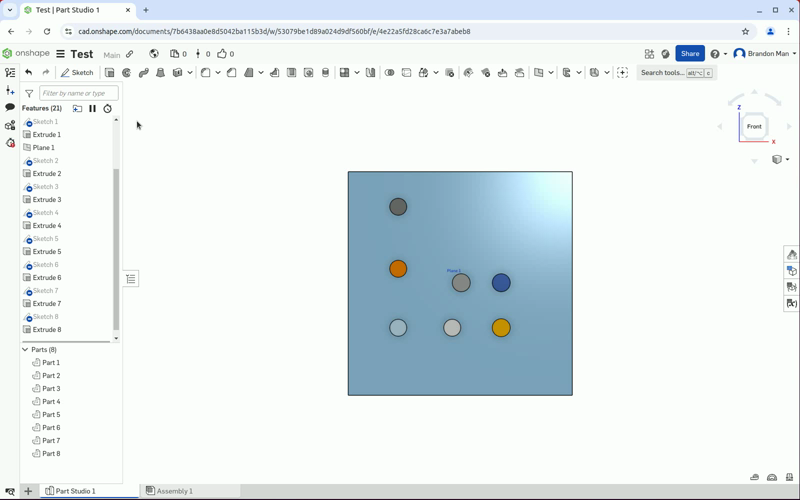
key(shift+h)
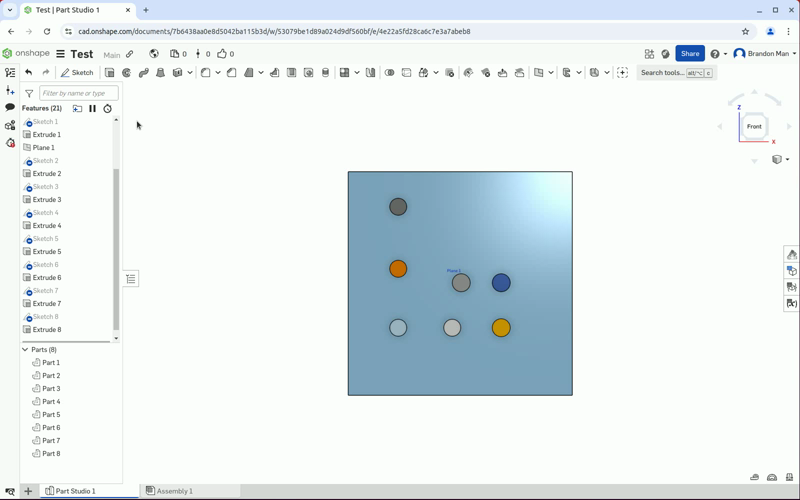
key(shift+h)
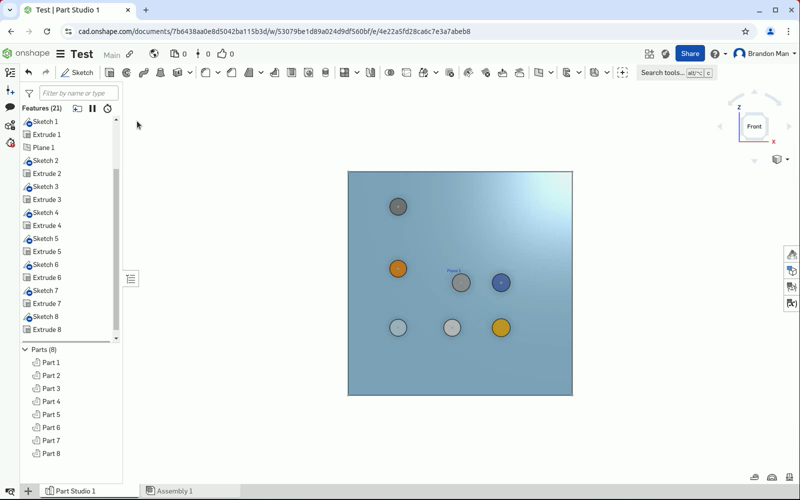
key(shift+7)
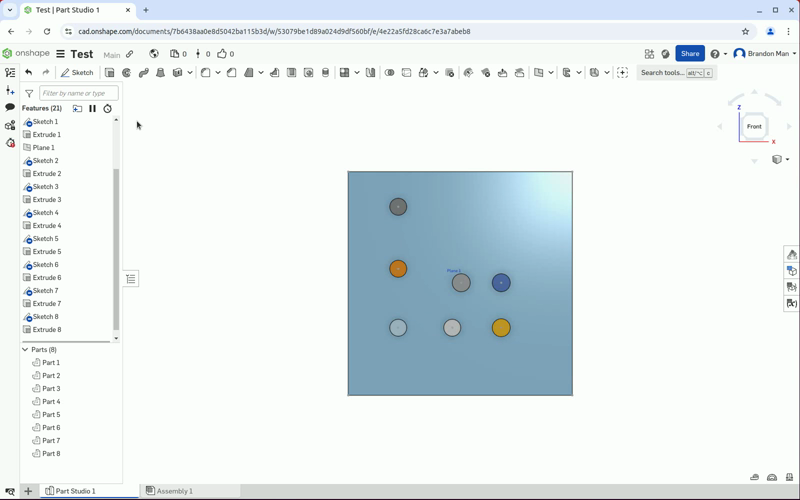
key(left, 2)
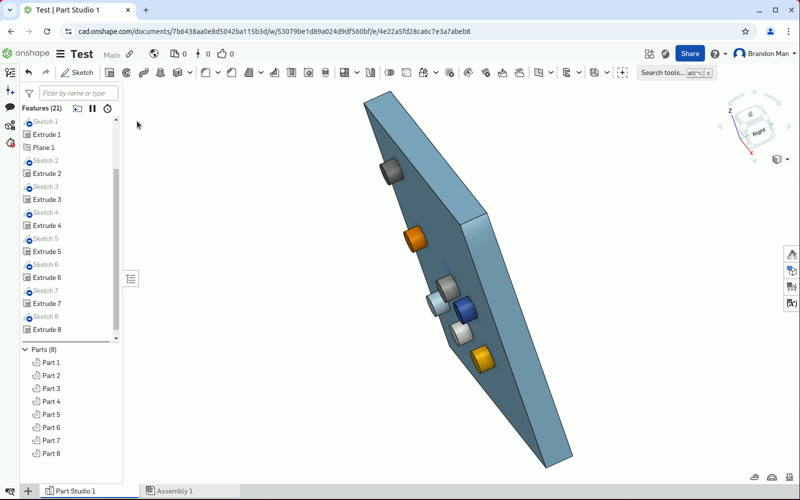
key(down, 2)
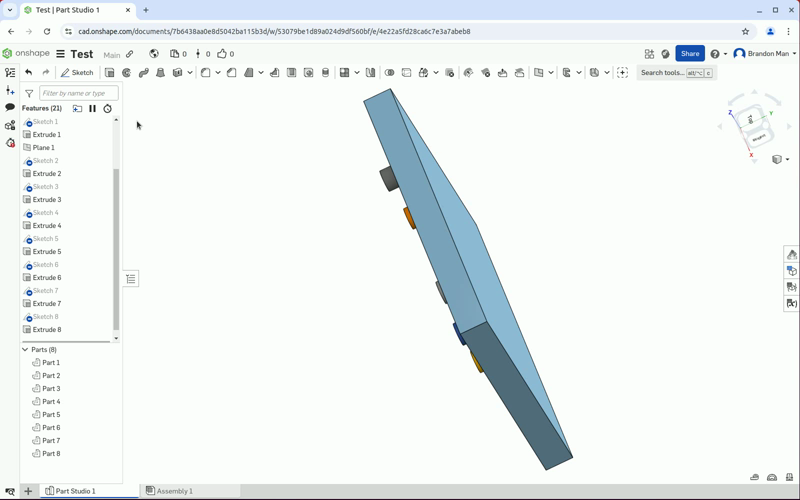
key(up, 2)
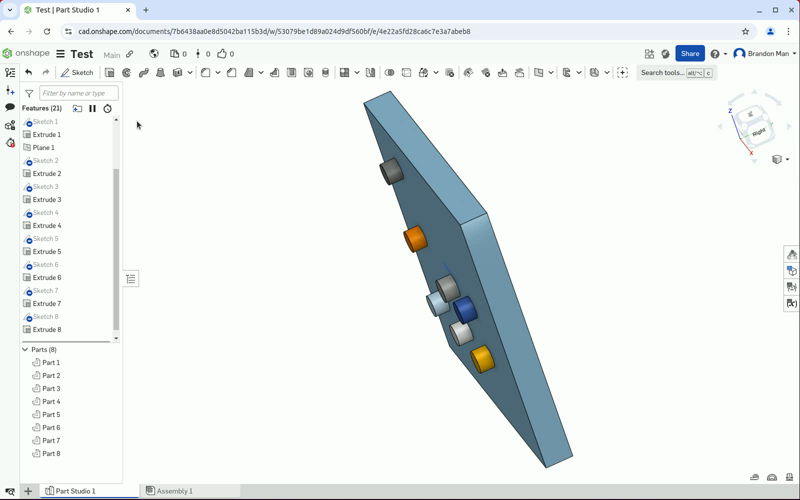
key(right, 2)
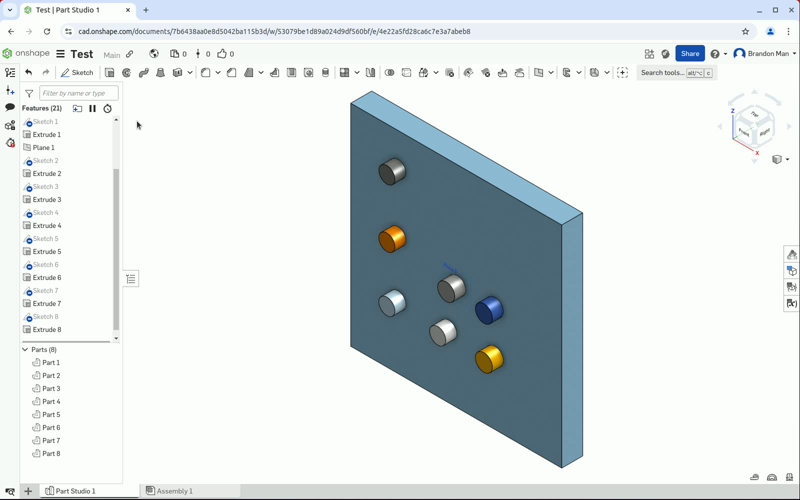
mouse_move(69, 124)
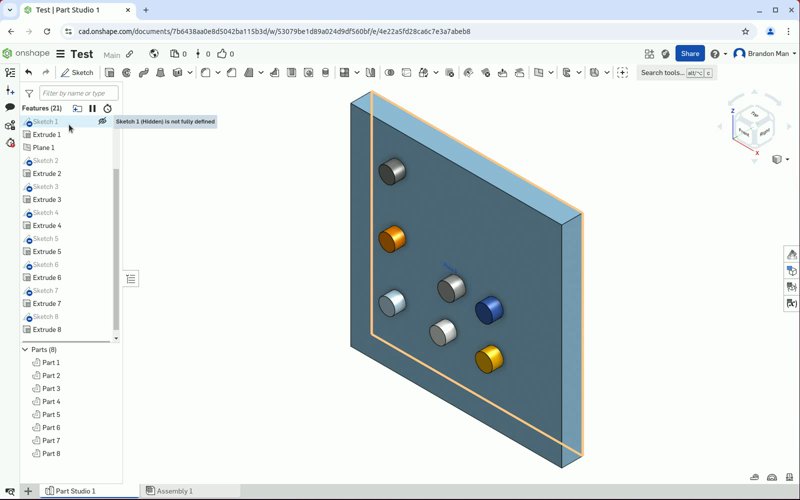
click(69, 124)